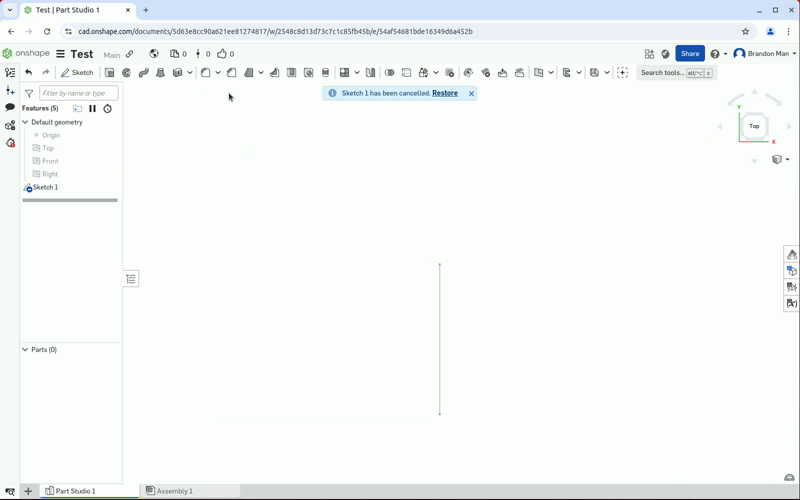
key(shift+h)
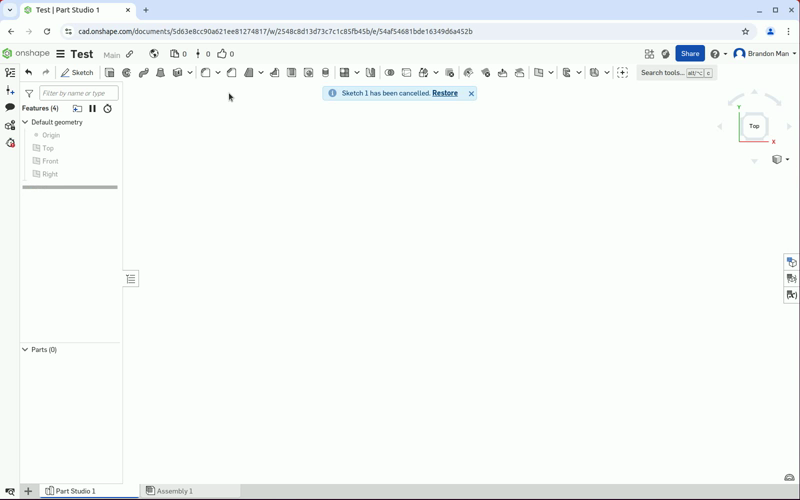
mouse_move(73, 352)
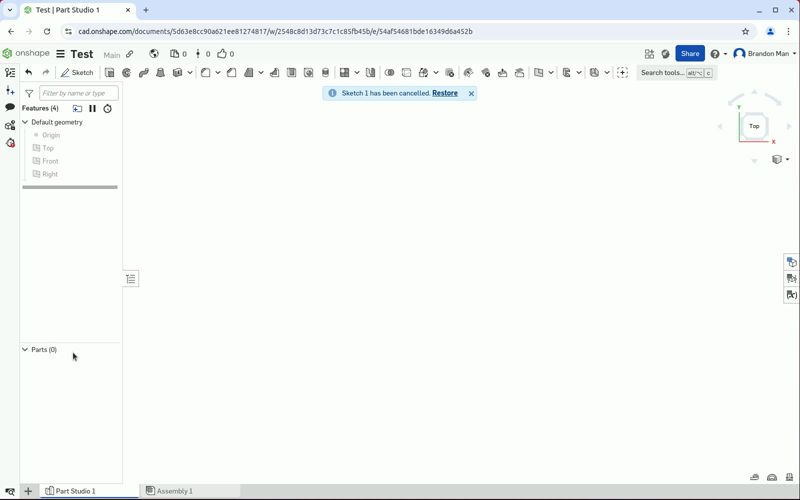
key(y)
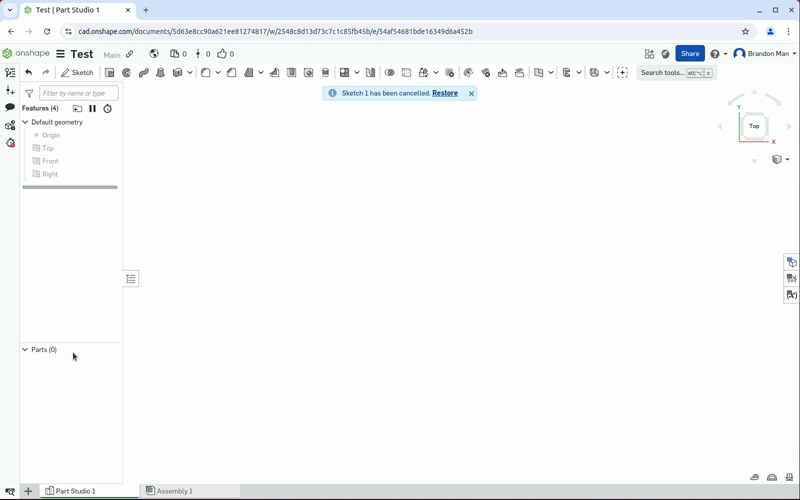
key(shift+p)
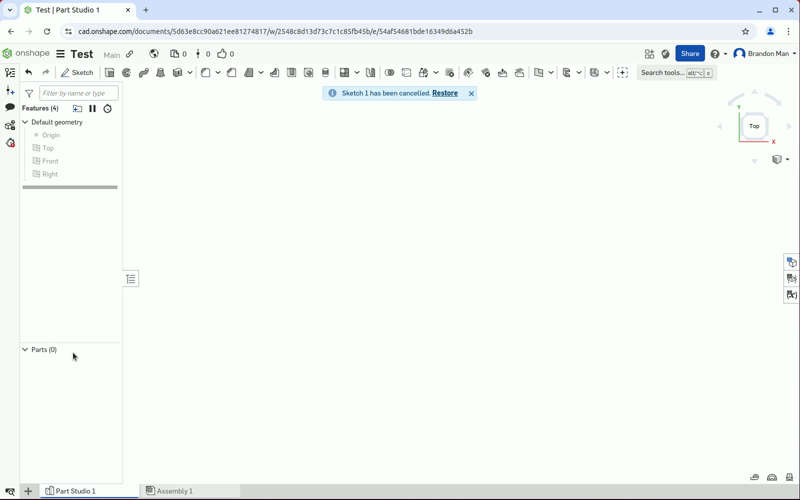
key(space)
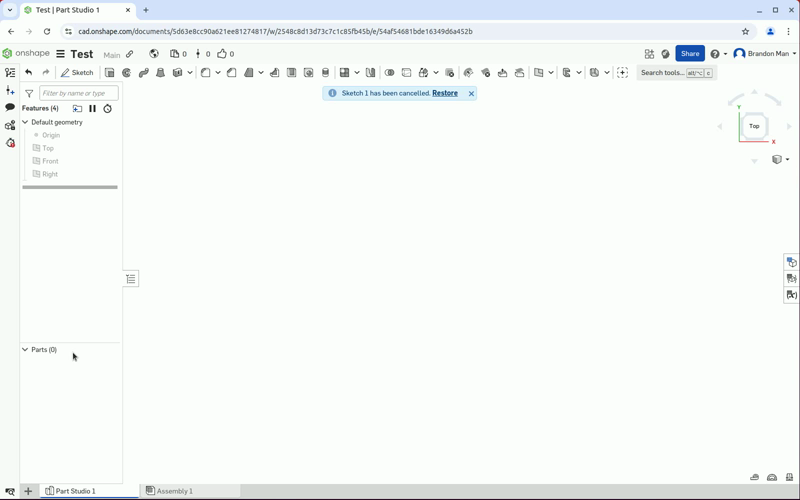
key_down(shift)
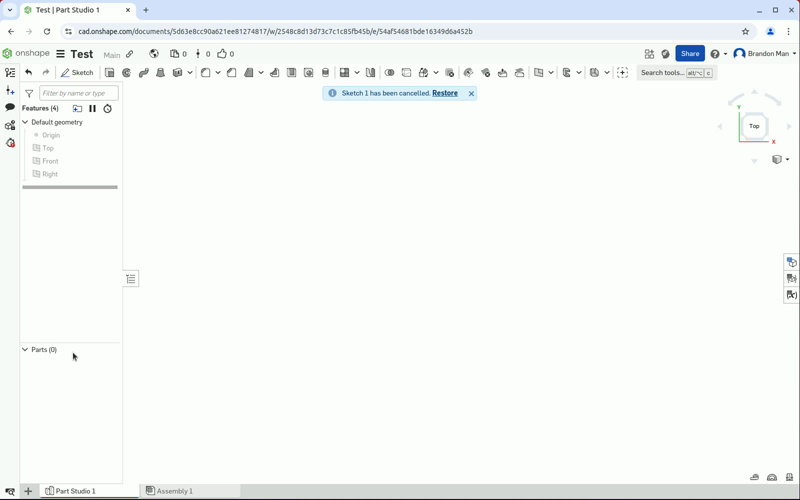
key(up)
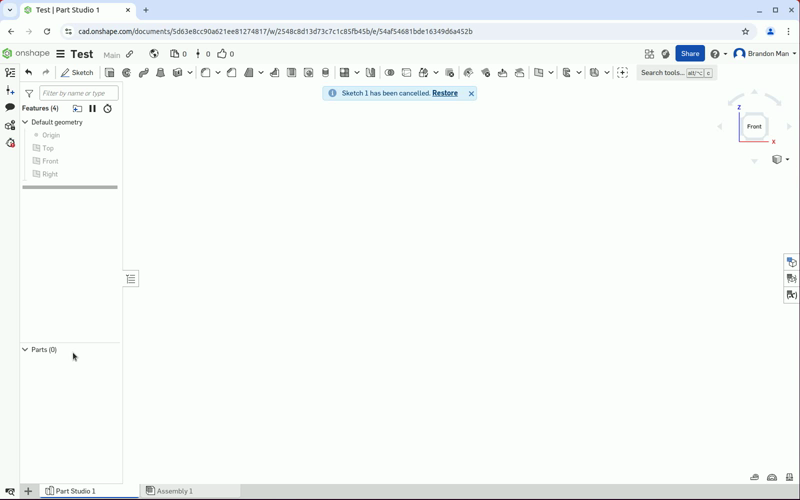
key_up(shift)
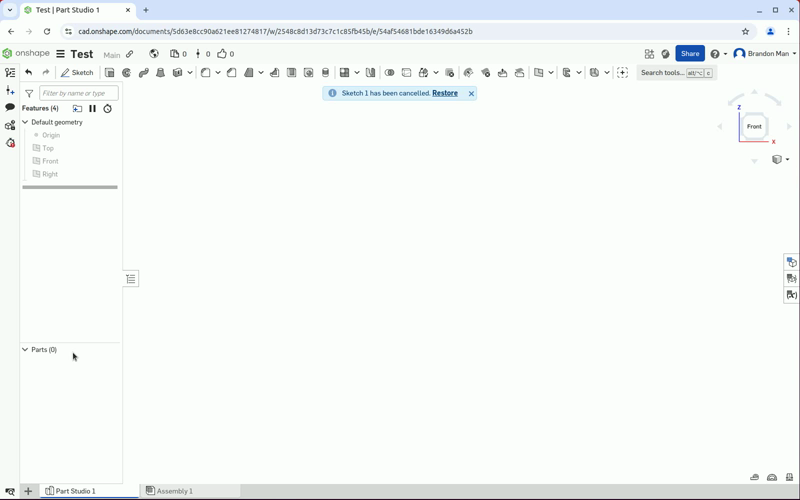
mouse_move(73, 352)
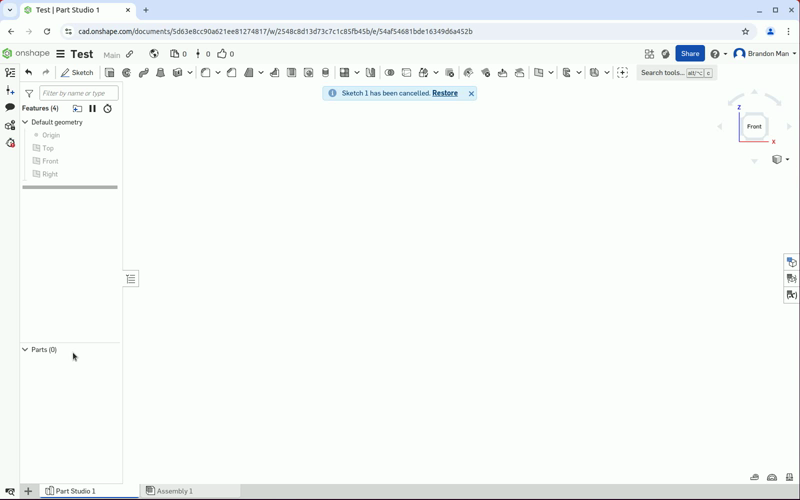
key(shift+y)
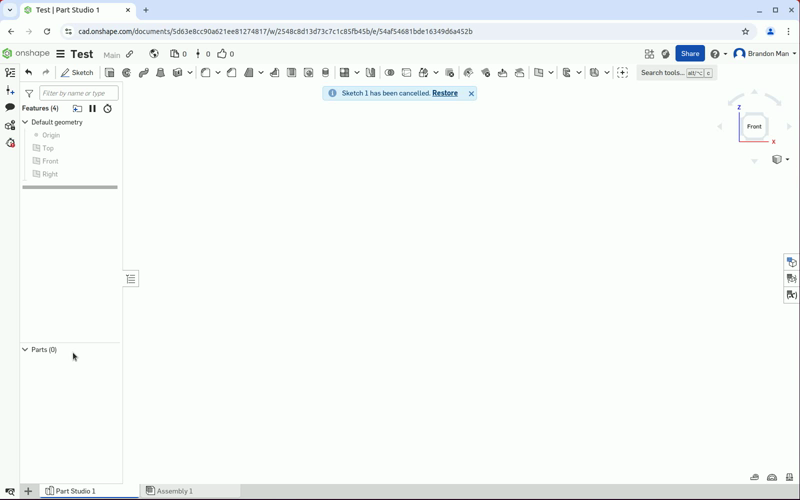
key(shift+s)
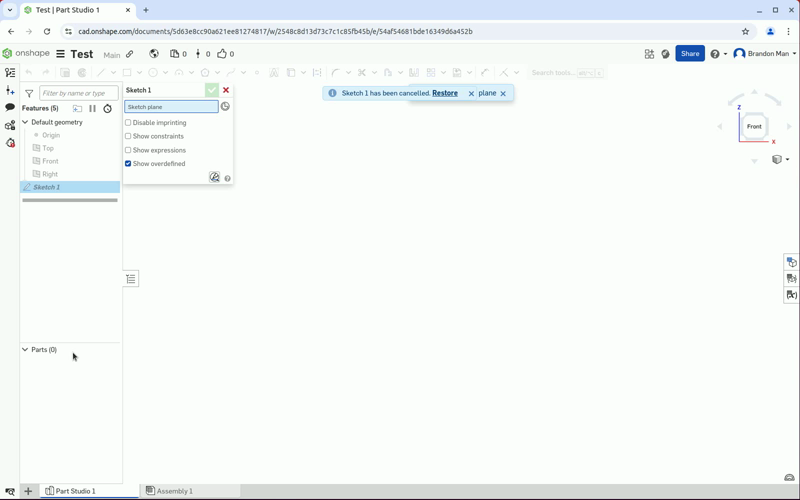
mouse_move(73, 163)
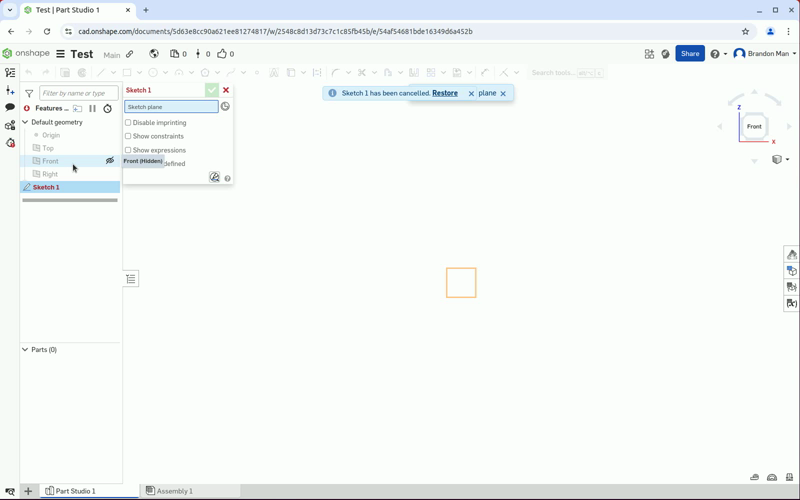
click(73, 163)
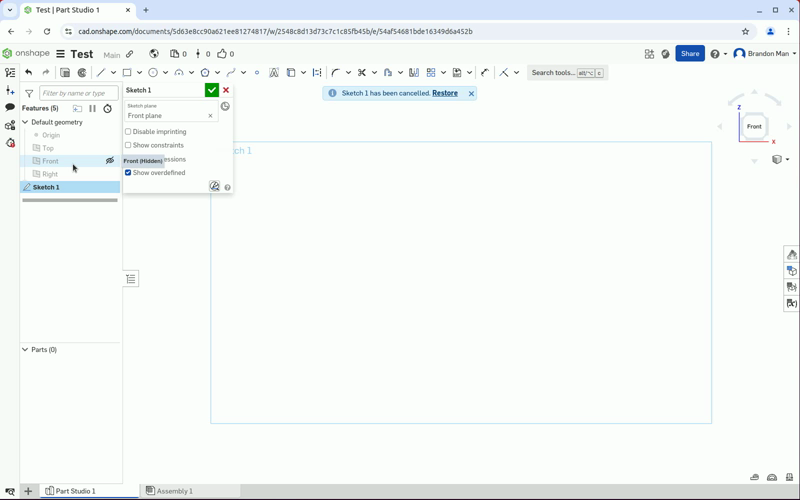
mouse_move(73, 352)
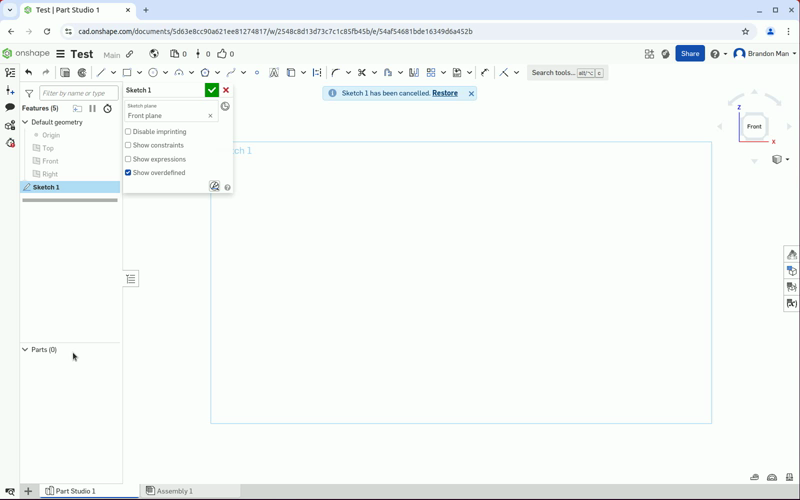
key(y)
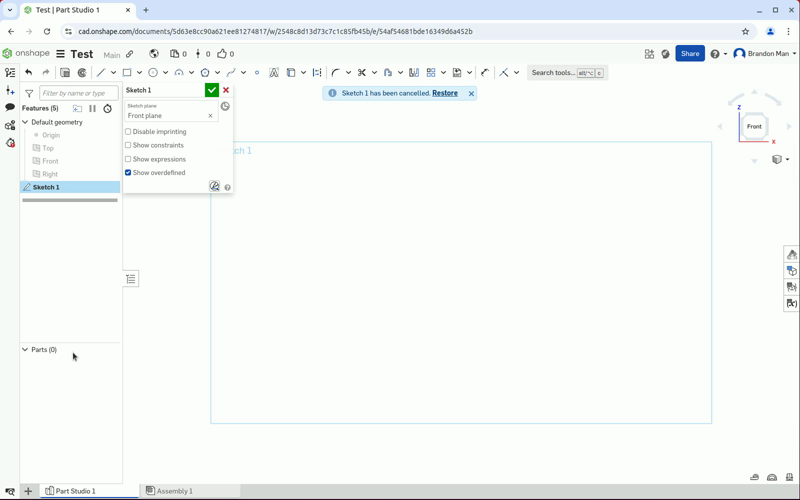
key(c)
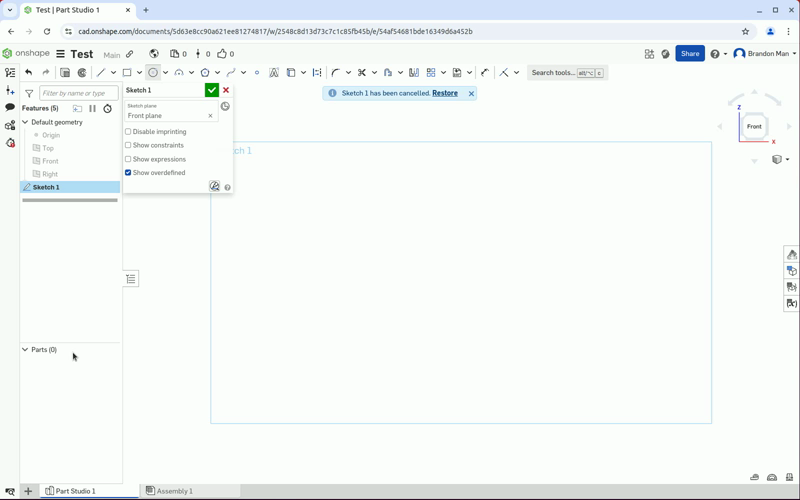
key_down(shift)
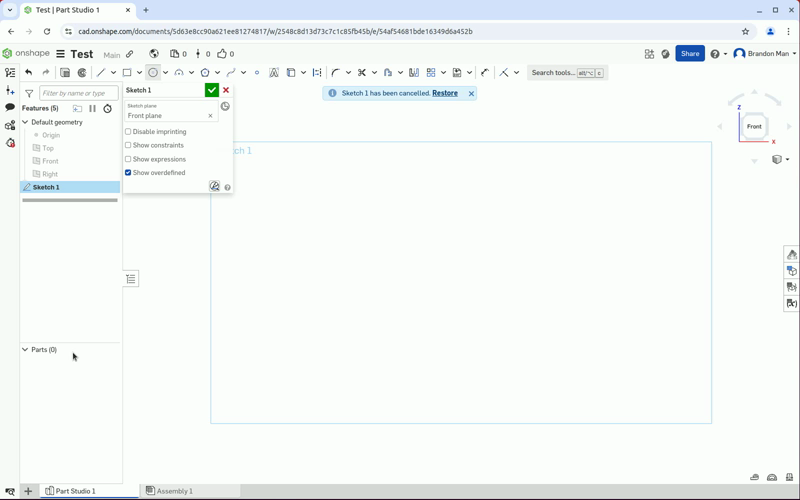
mouse_move(461, 225)
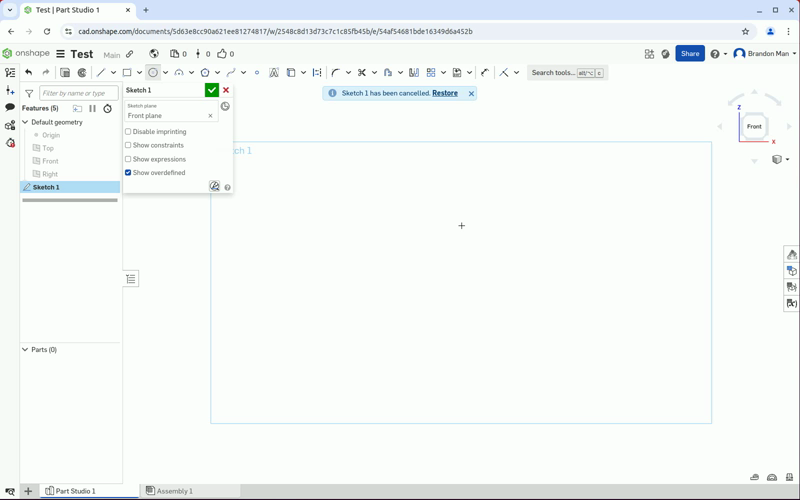
click(461, 225)
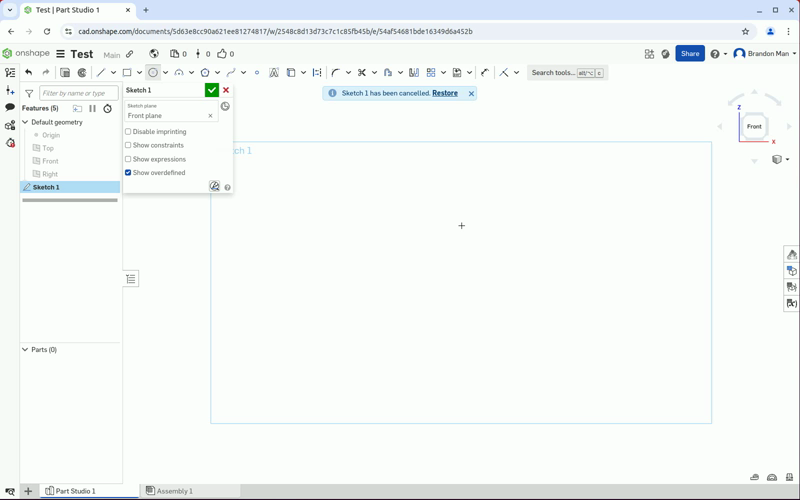
key_up(shift)
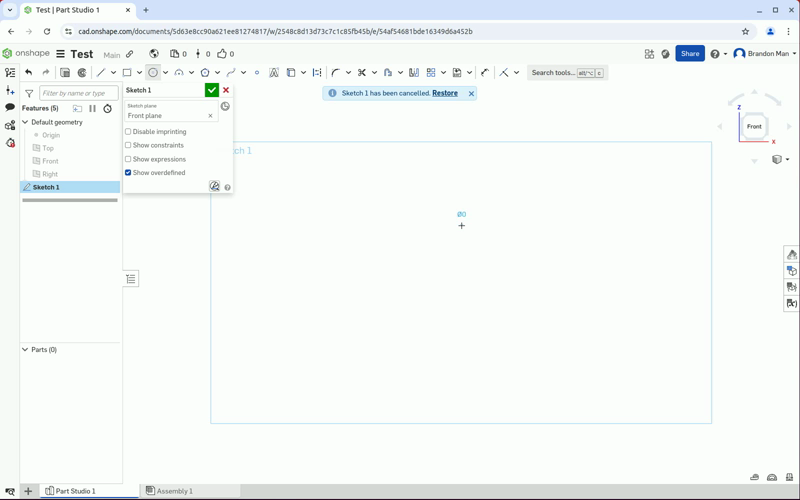
mouse_move(477, 225)
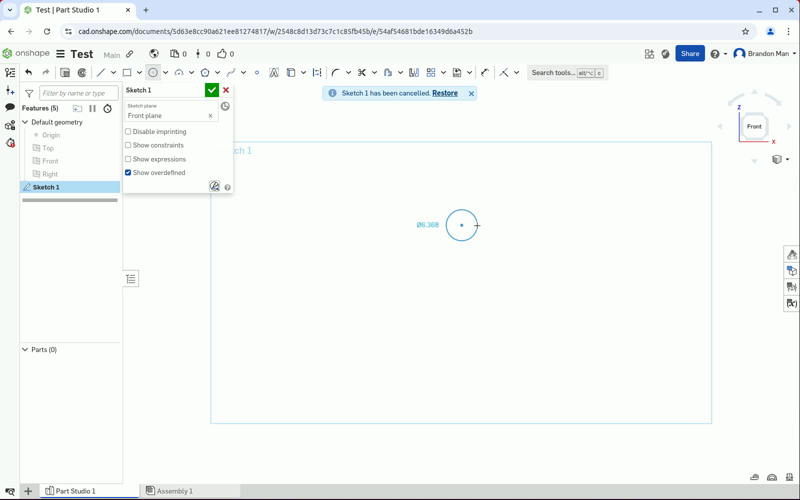
click(477, 225)
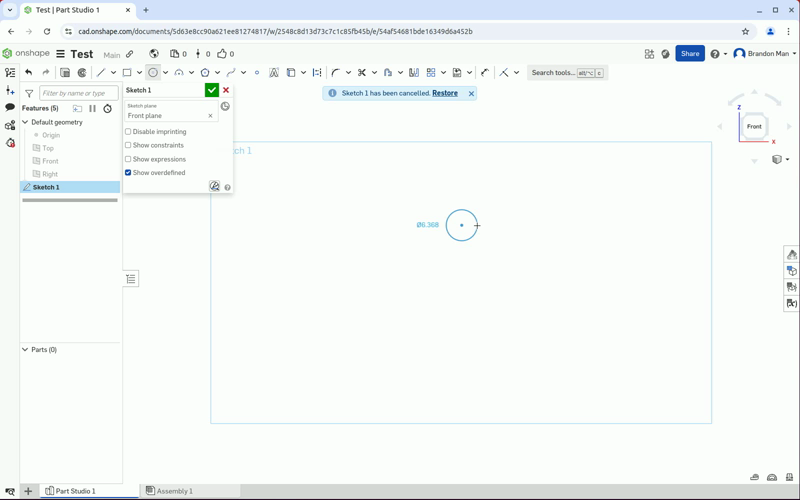
key(esc)
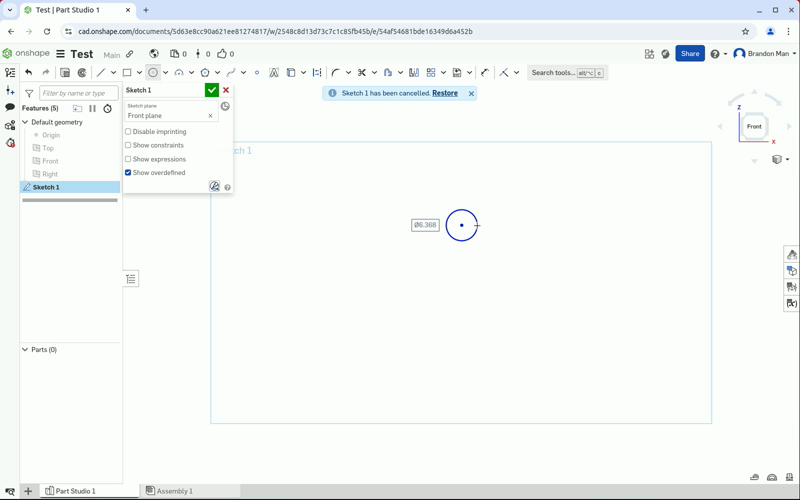
key(c)
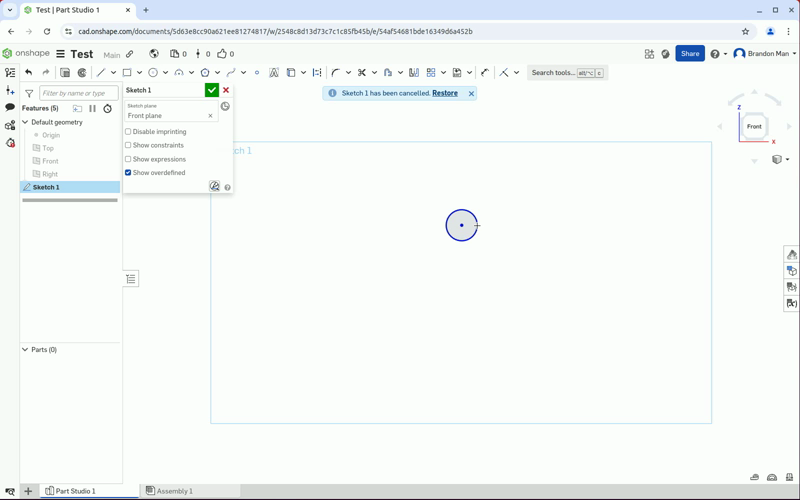
key_down(shift)
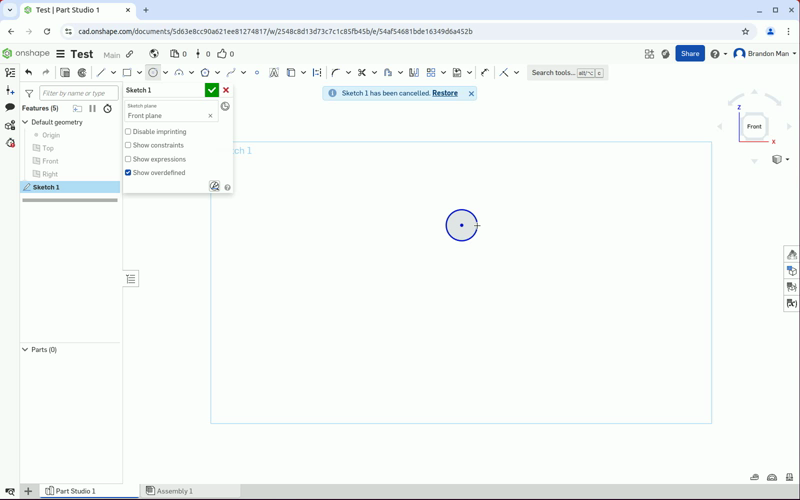
mouse_move(461, 225)
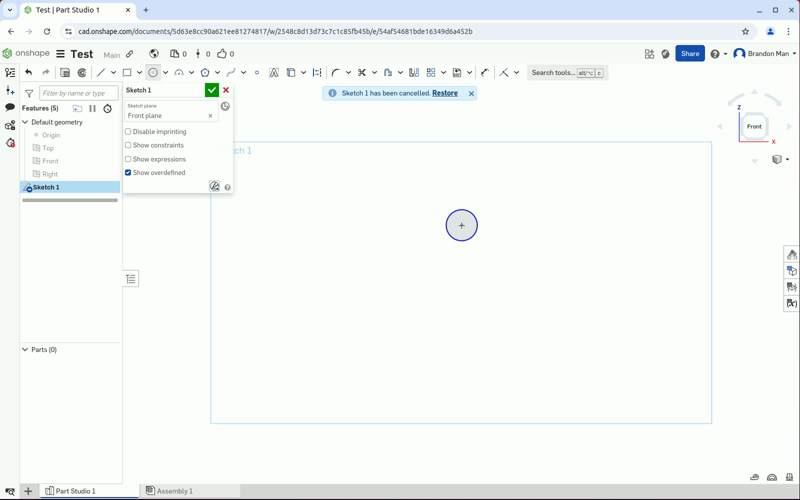
click(461, 225)
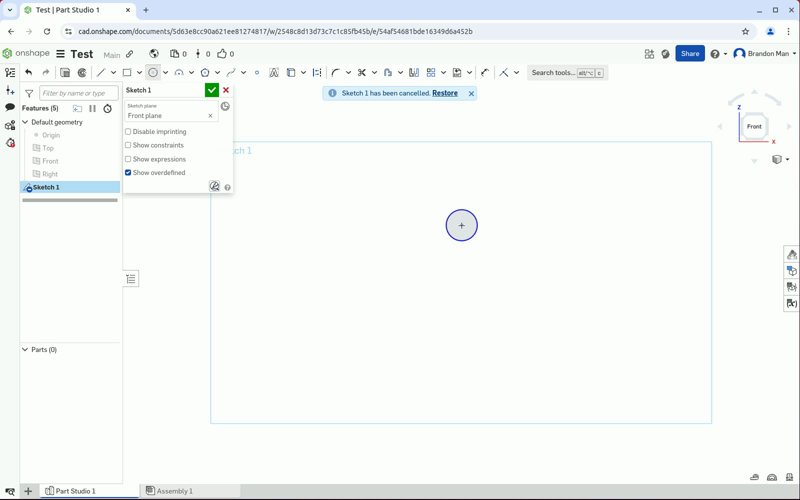
key_up(shift)
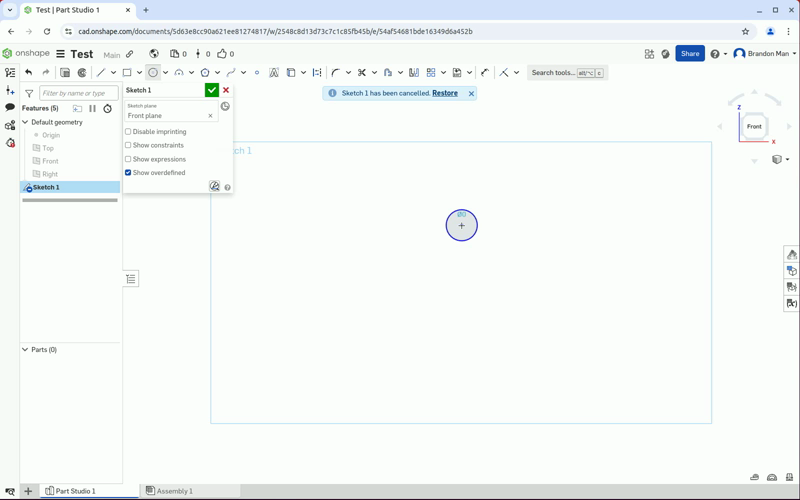
mouse_move(465, 225)
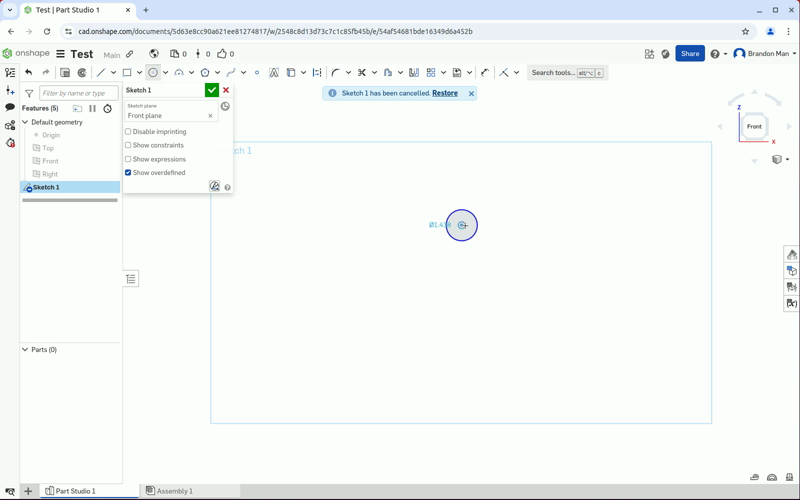
scroll(6)
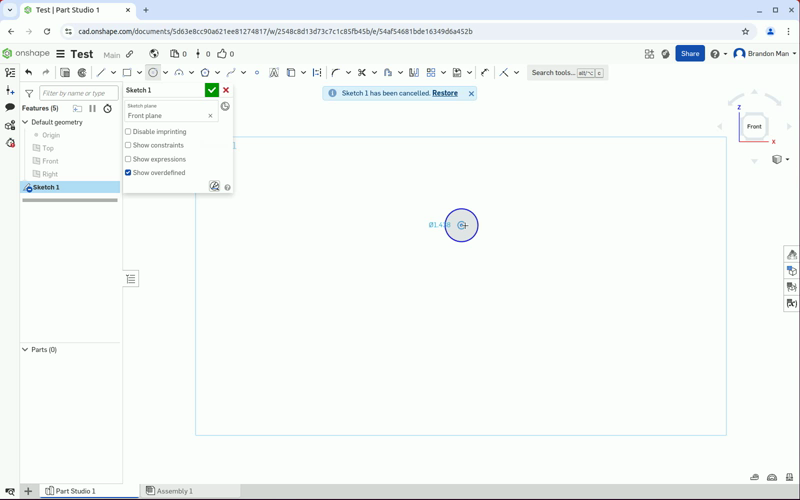
scroll(6)
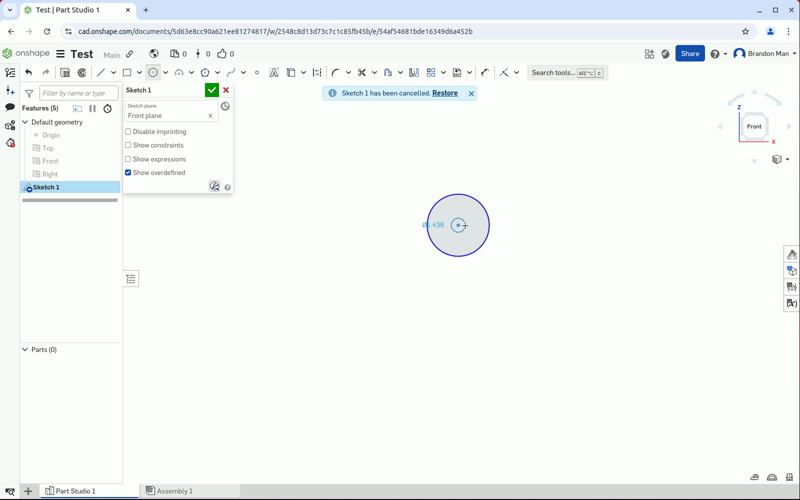
scroll(6)
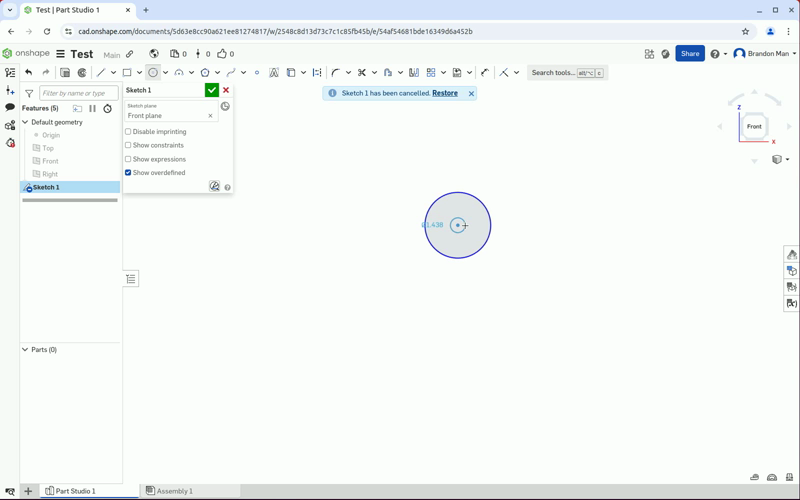
scroll(6)
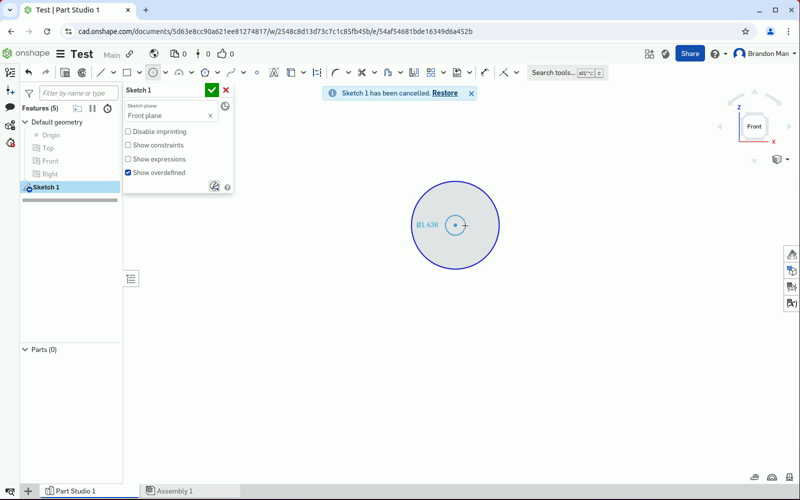
scroll(6)
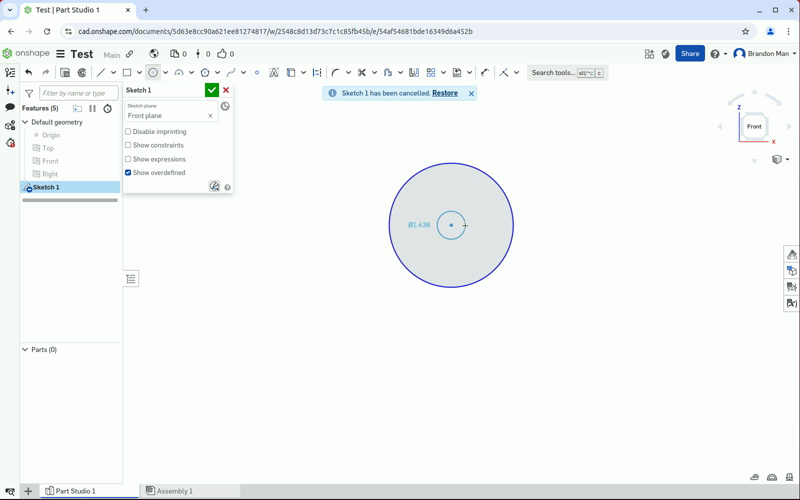
scroll(6)
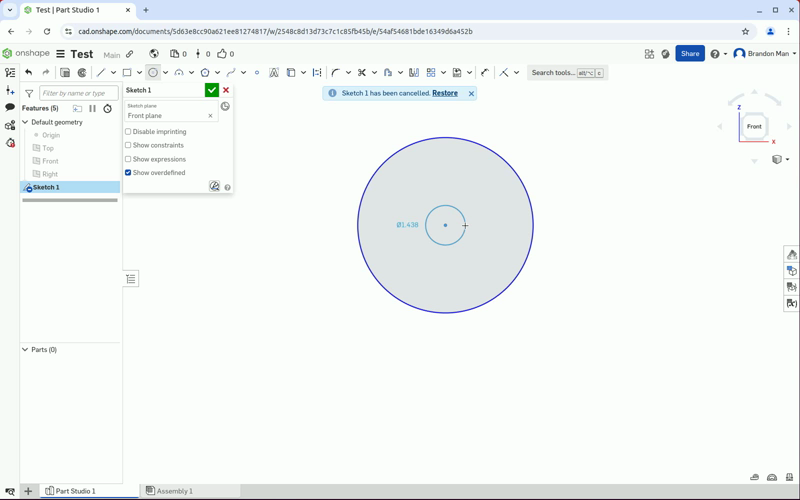
scroll(6)
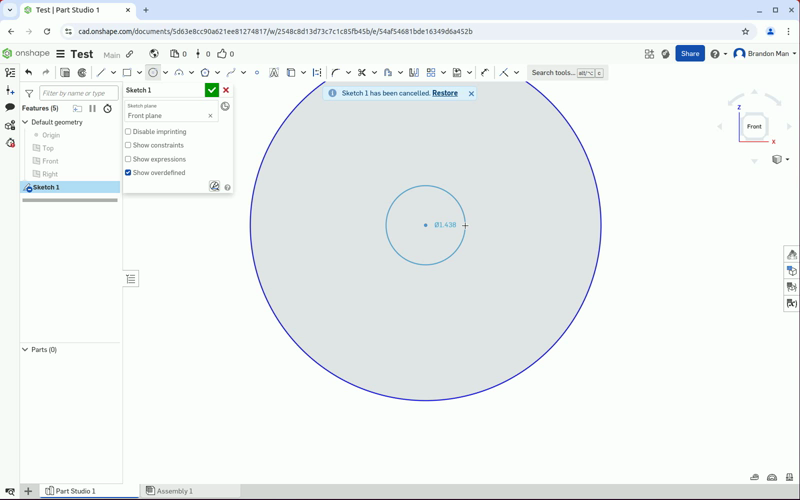
click(465, 225)
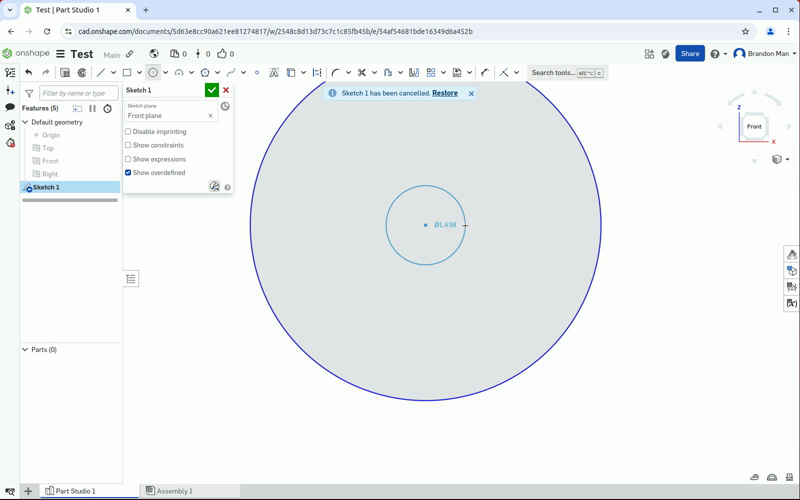
scroll(-6)
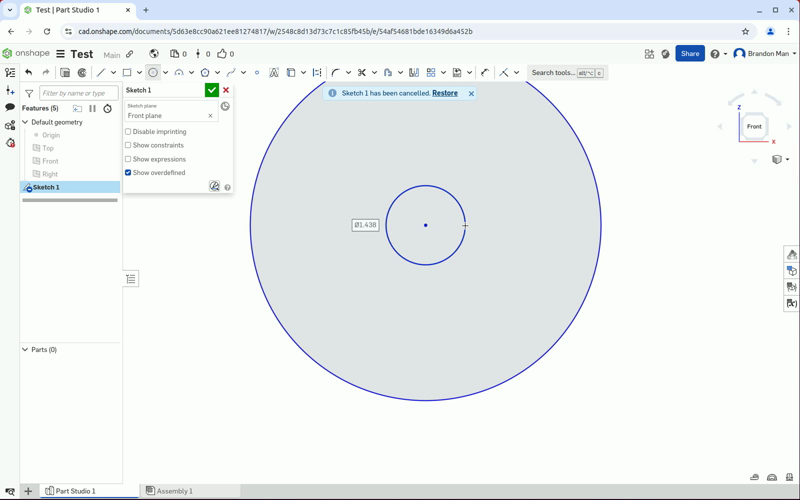
scroll(-6)
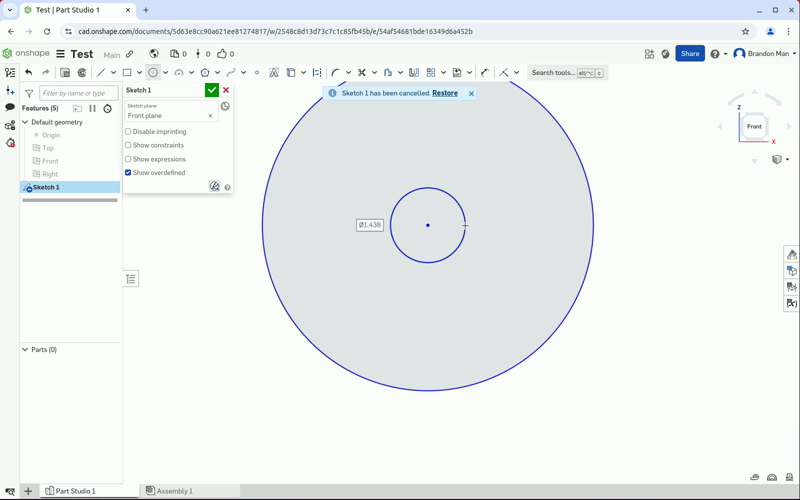
scroll(-6)
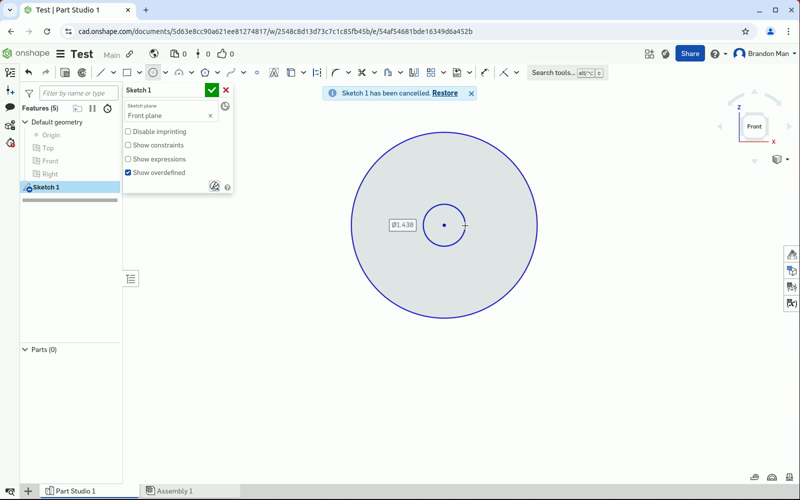
scroll(-6)
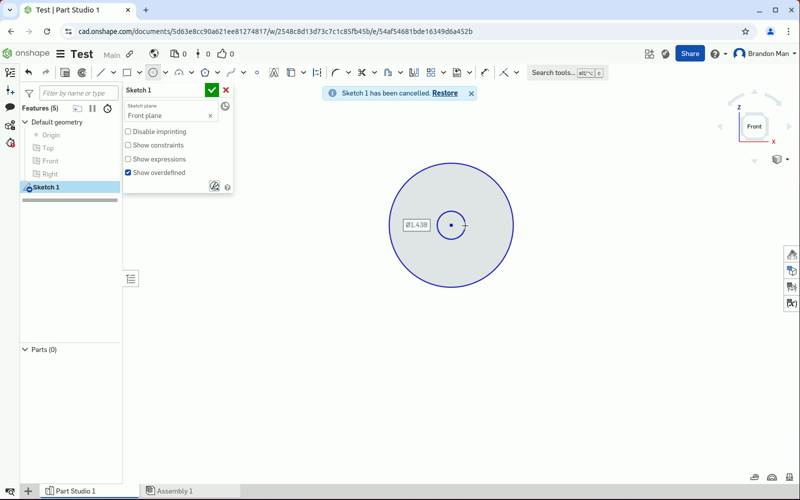
scroll(-6)
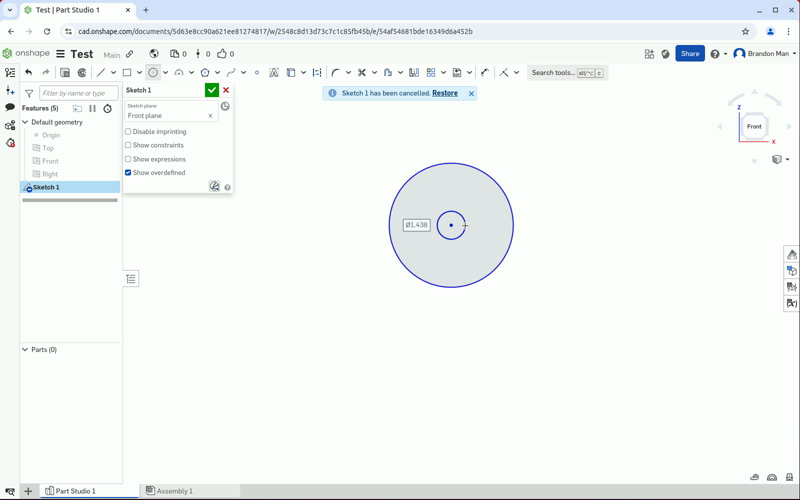
scroll(-6)
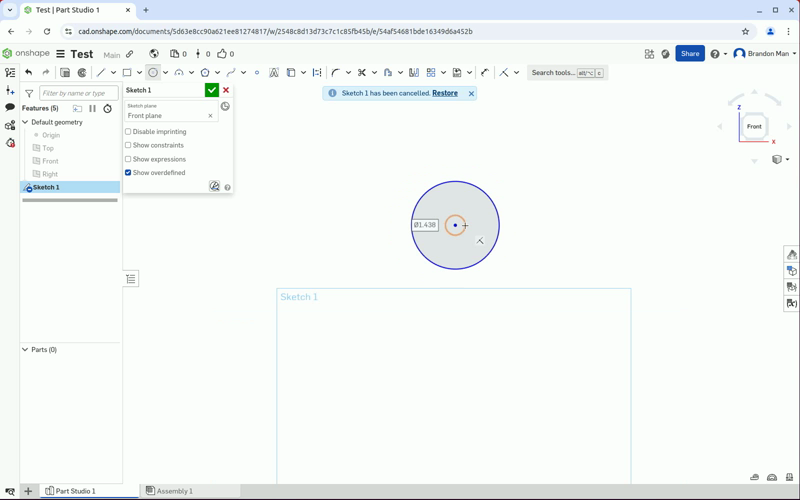
scroll(-6)
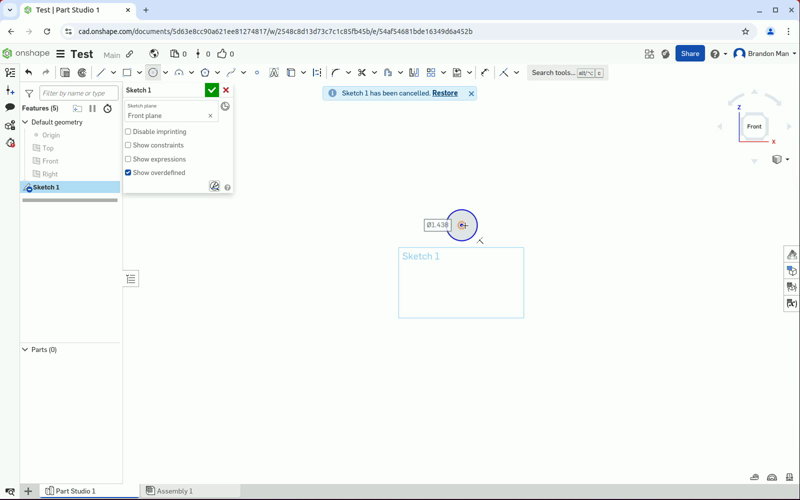
key(esc)
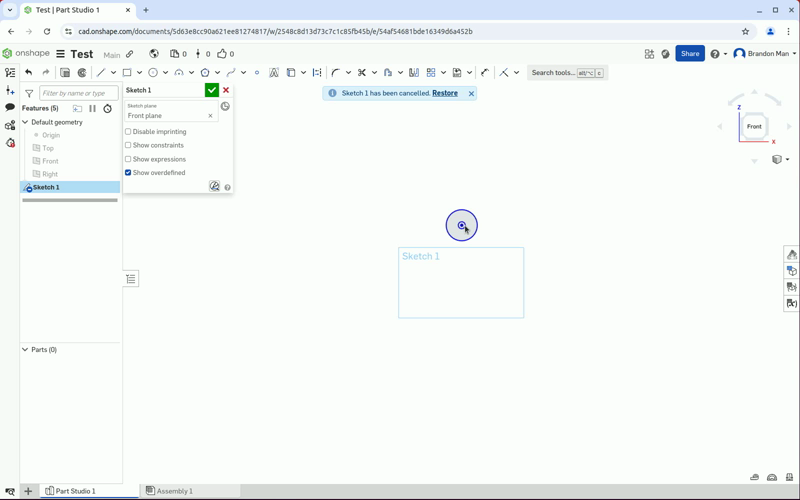
mouse_move(451, 221)
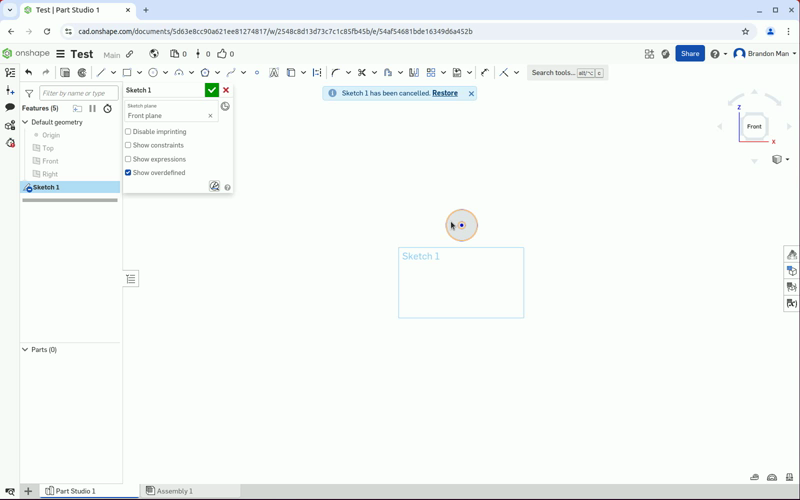
scroll(6)
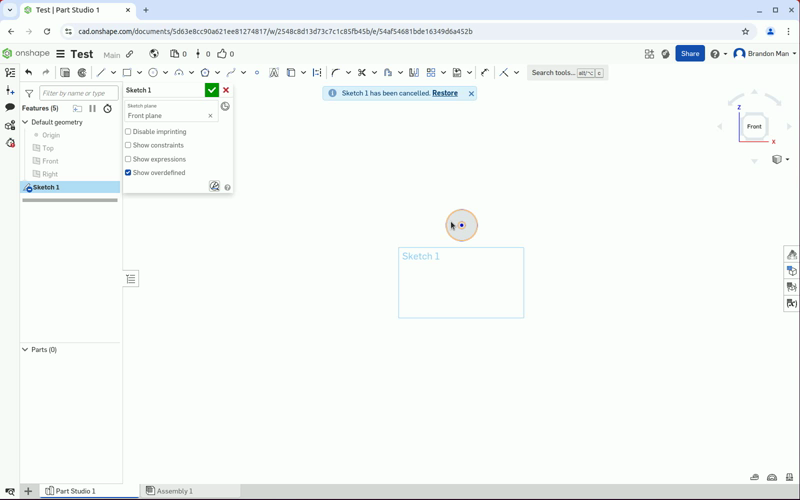
scroll(6)
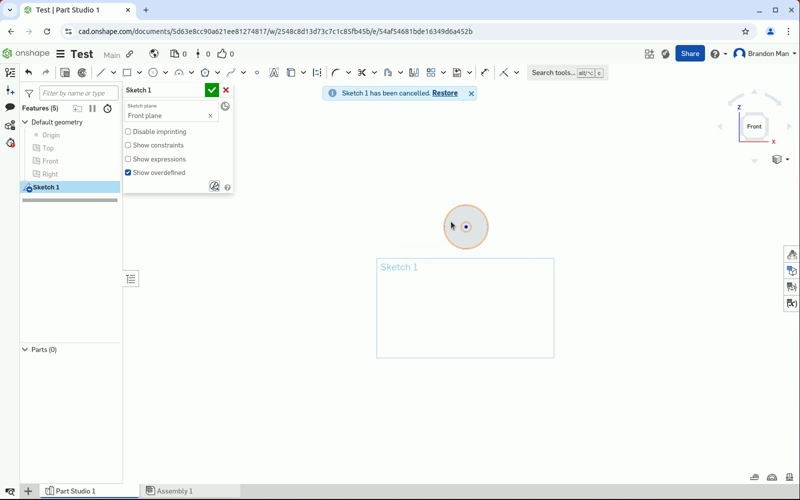
scroll(6)
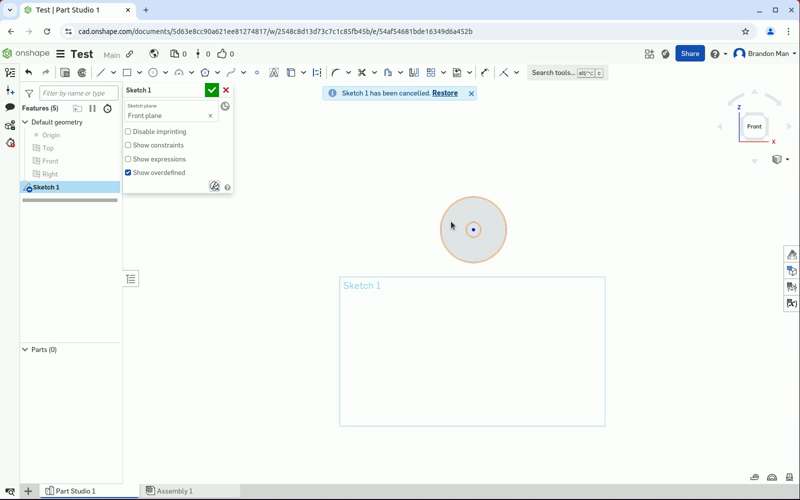
scroll(6)
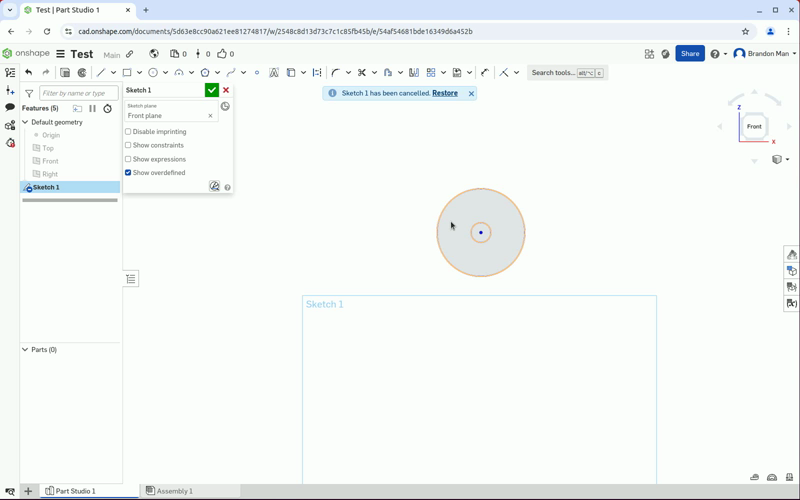
scroll(6)
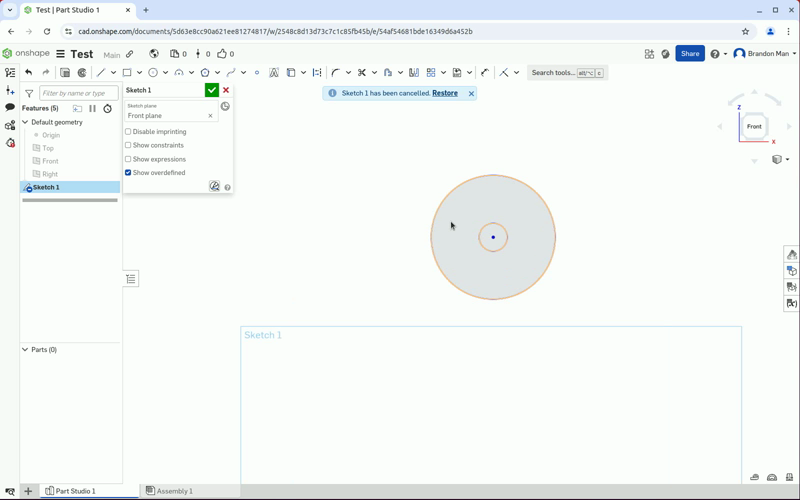
scroll(6)
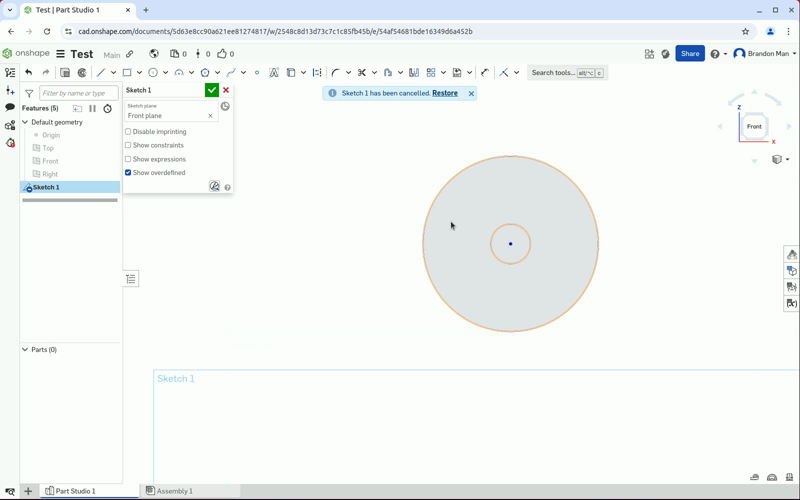
scroll(6)
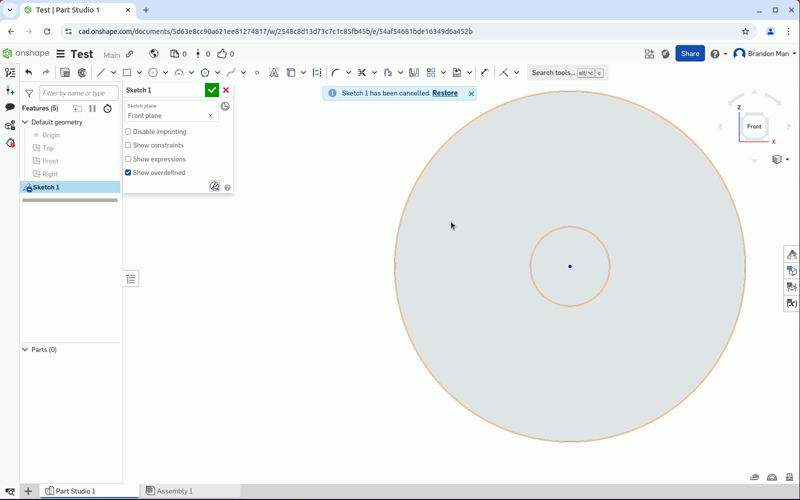
click(451, 221)
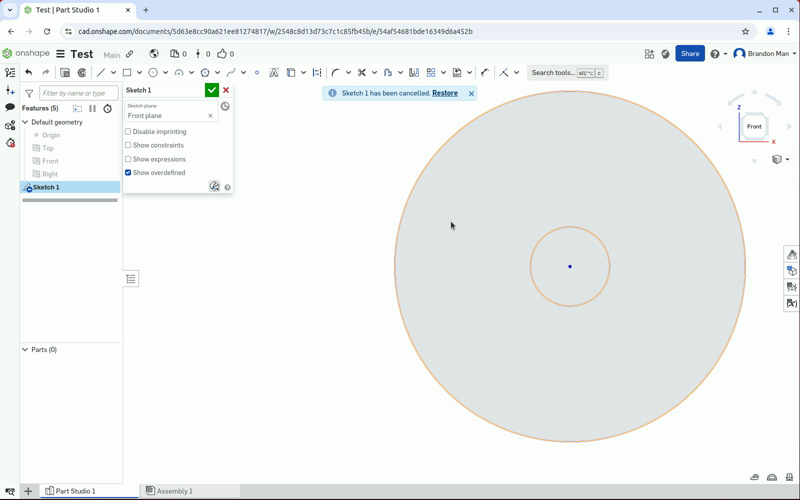
scroll(-6)
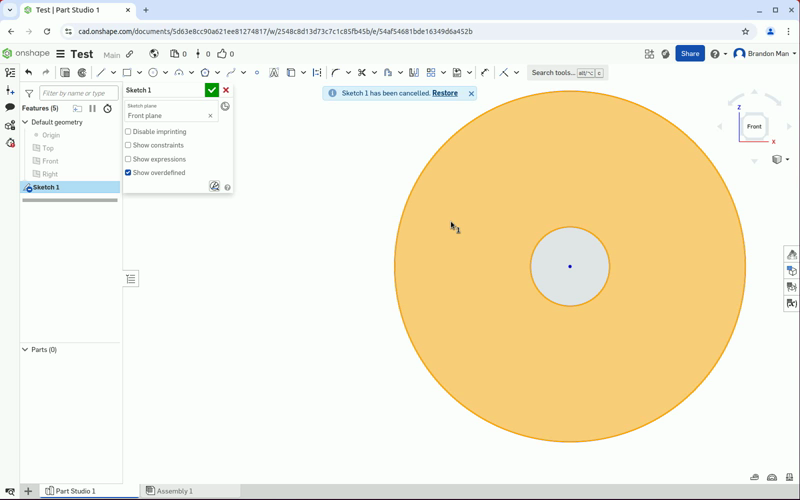
scroll(-6)
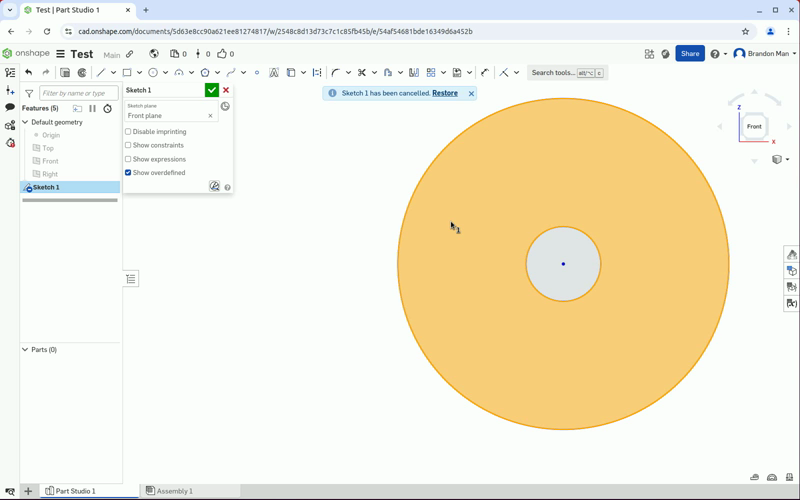
scroll(-6)
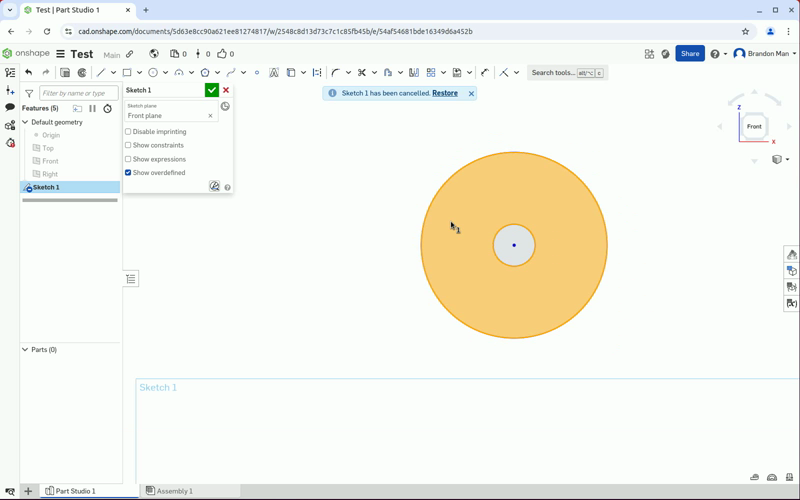
scroll(-6)
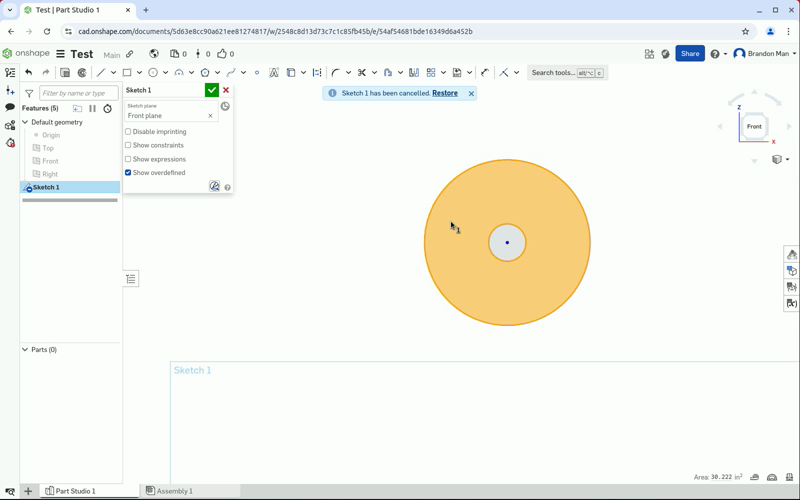
scroll(-6)
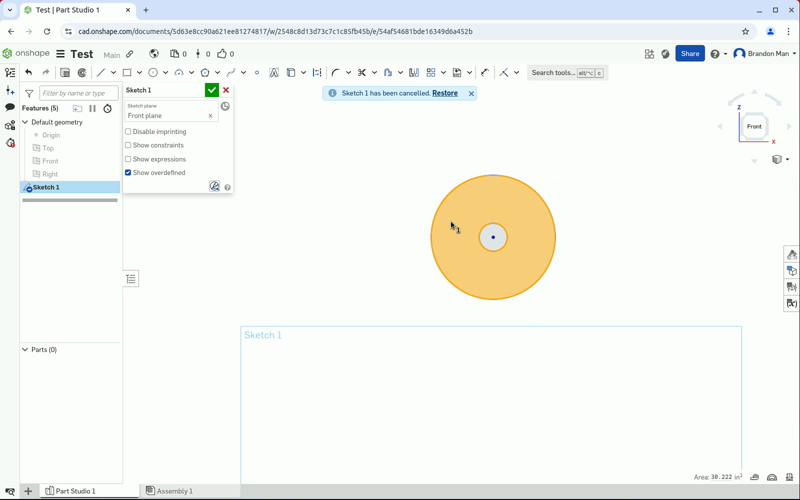
scroll(-6)
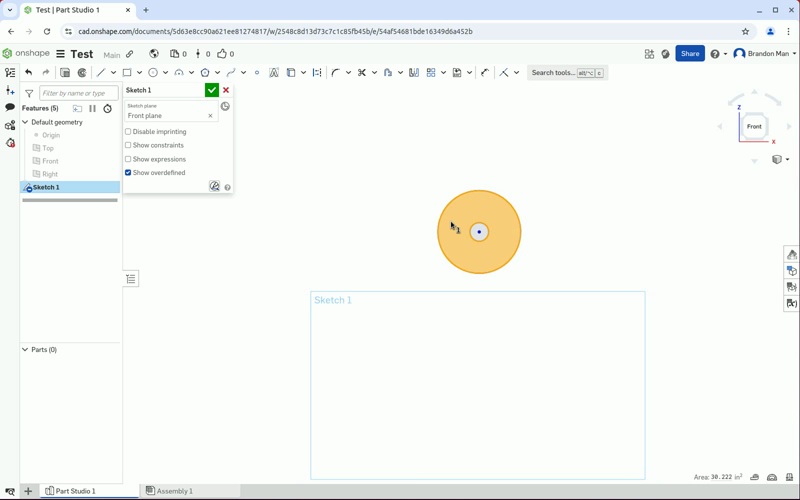
scroll(-6)
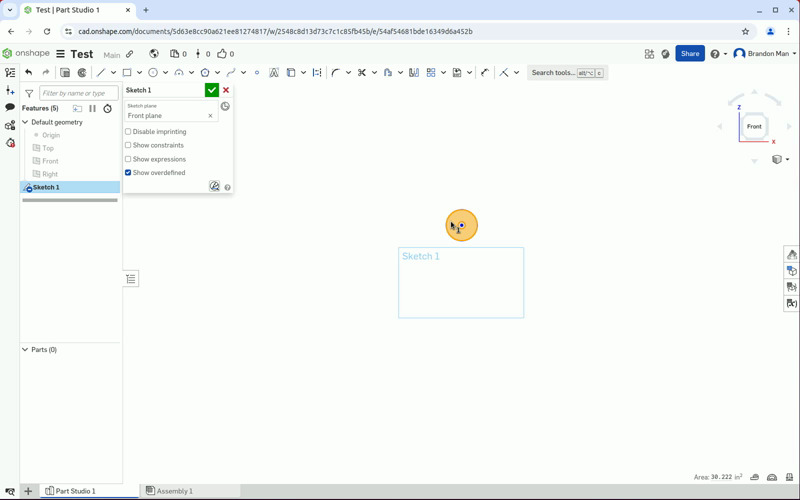
mouse_move(73, 352)
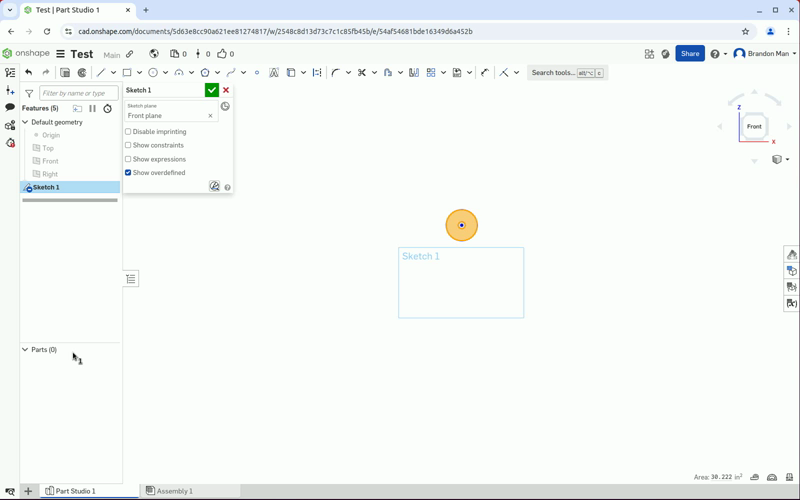
key(shift+y)
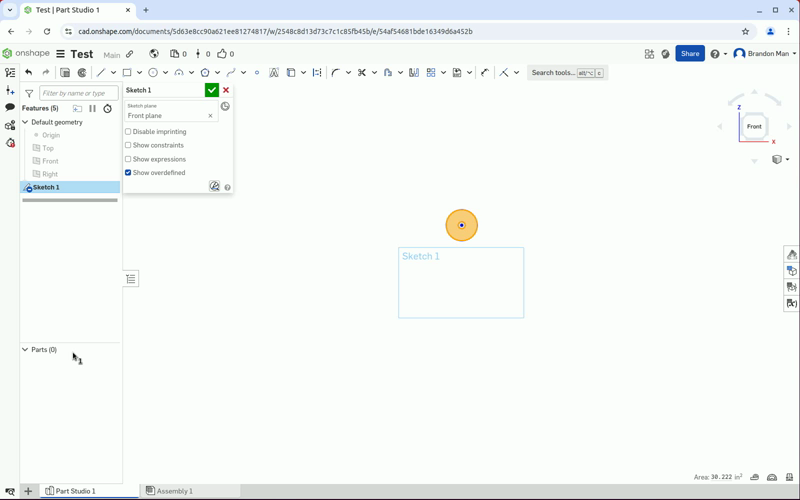
key(shift+e)
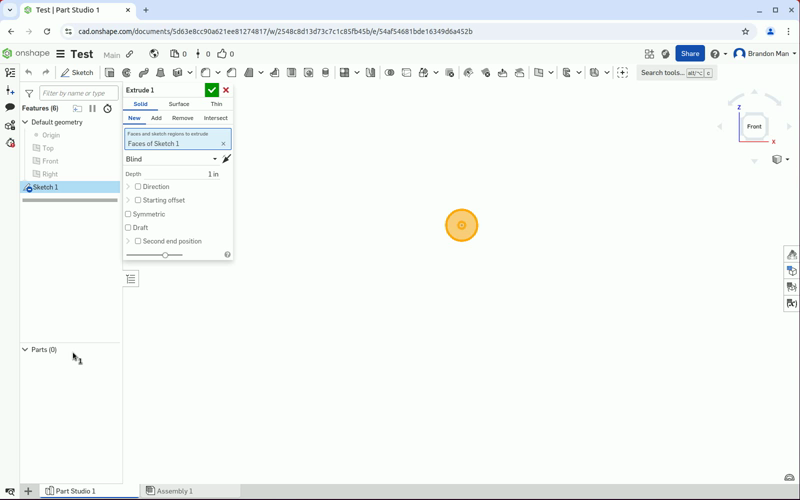
mouse_move(143, 106)
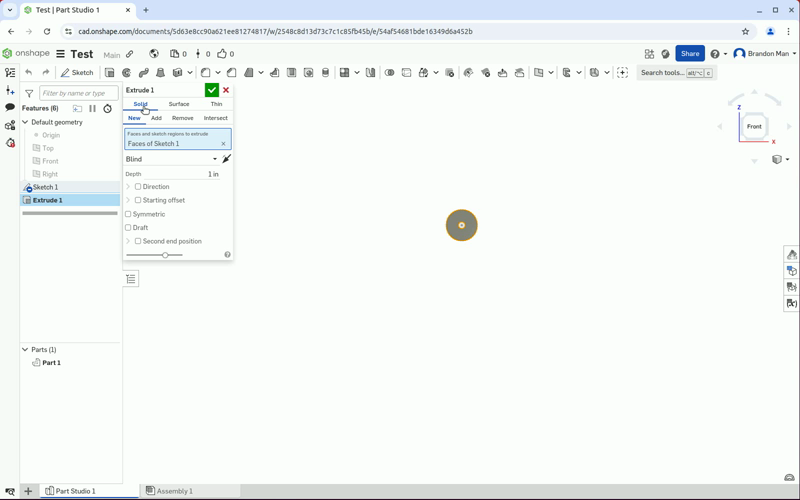
click(143, 106)
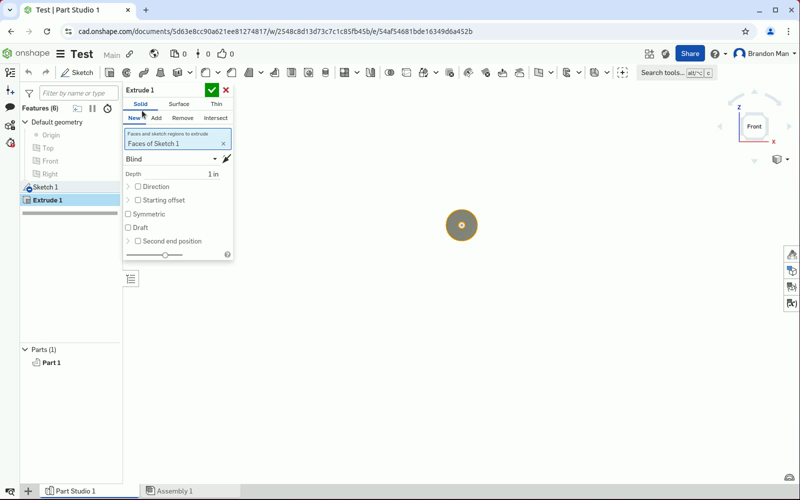
mouse_move(137, 120)
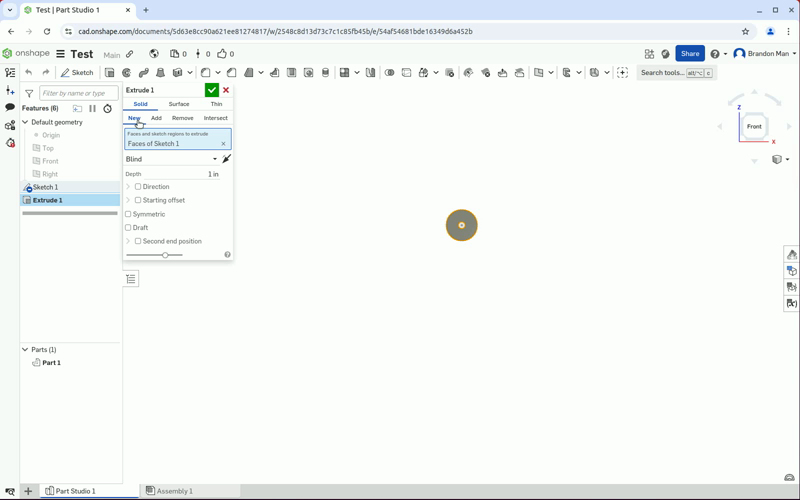
click(137, 120)
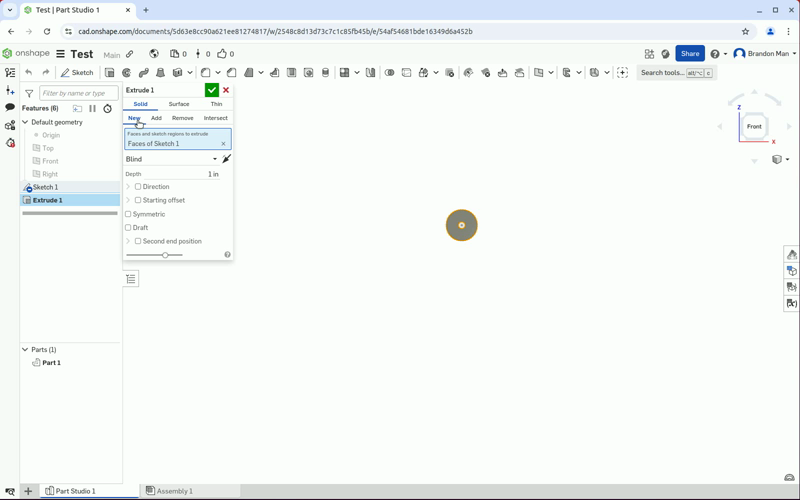
key(tab, 4)
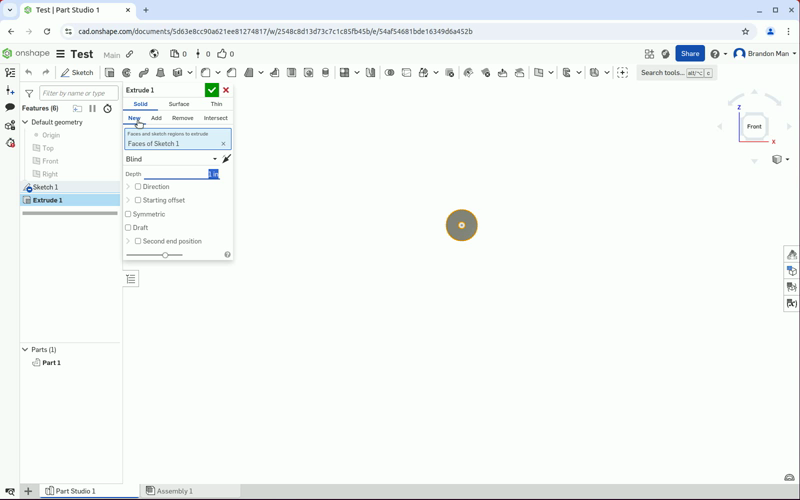
text(0.481)
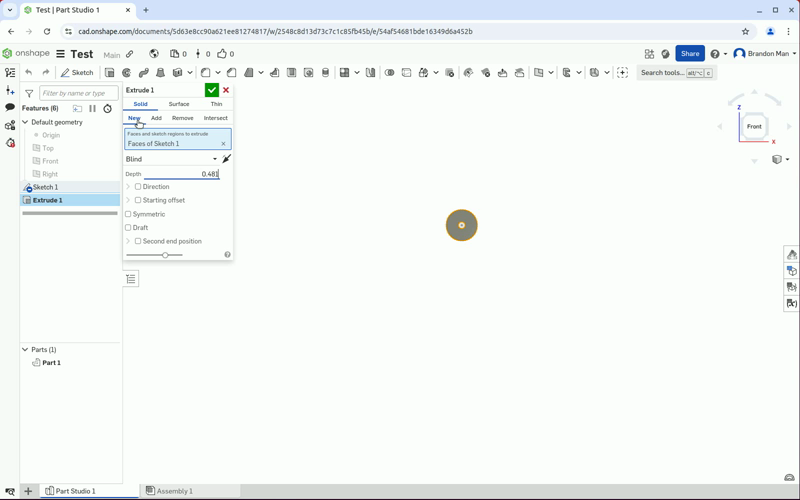
key(enter)
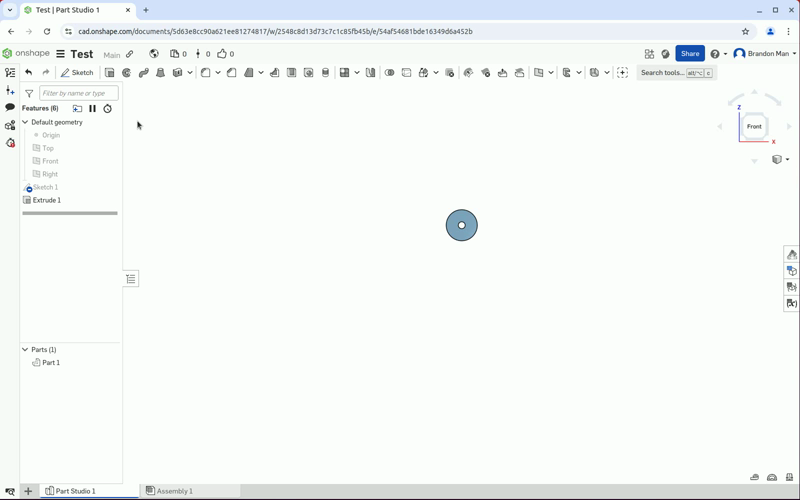
key(shift+h)
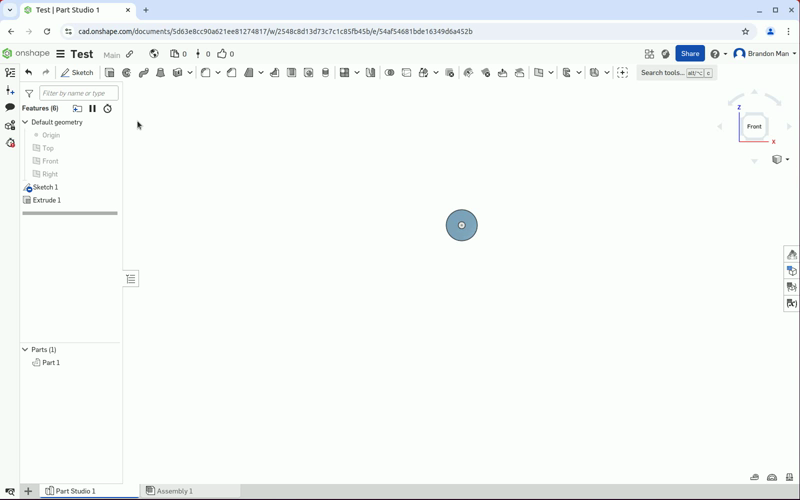
key(shift+h)
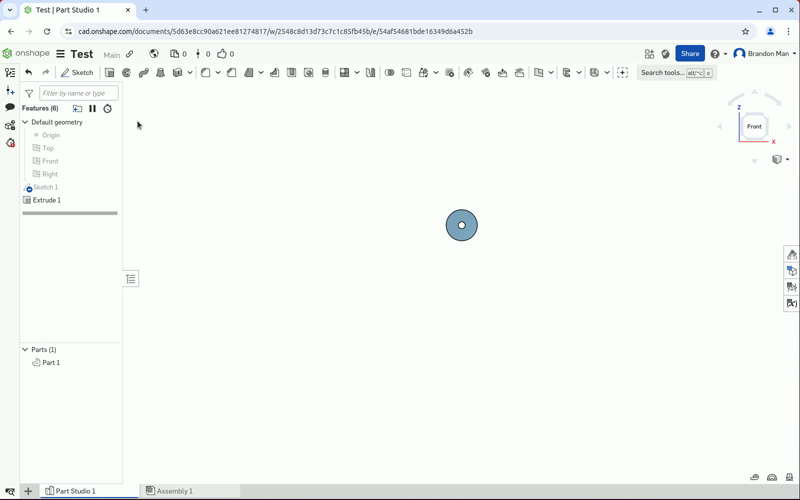
mouse_move(73, 189)
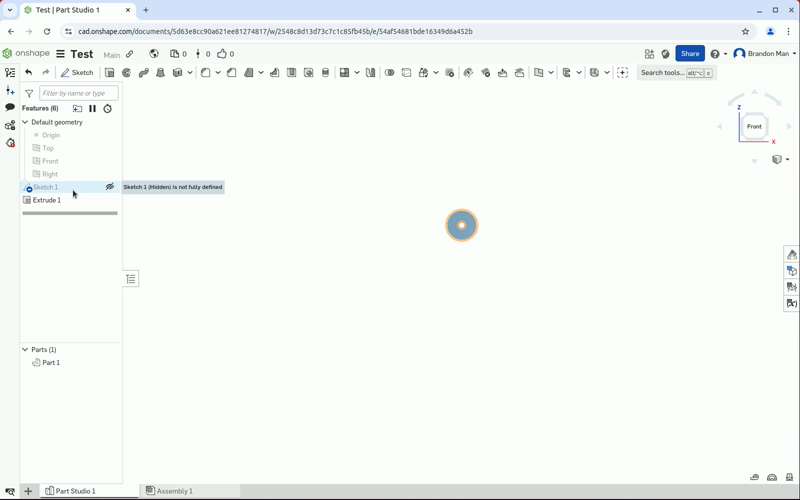
click(73, 189)
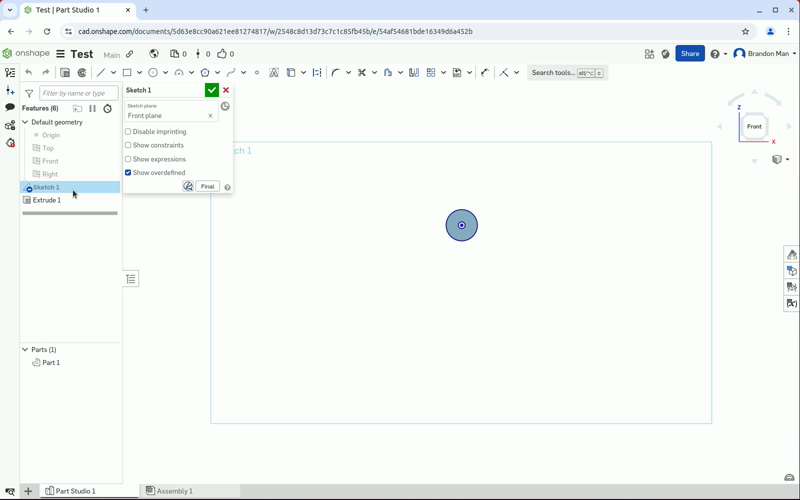
mouse_move(229, 92)
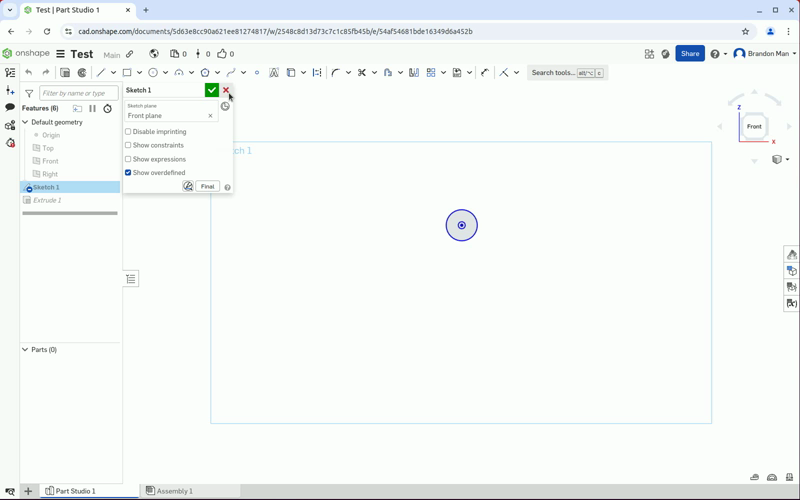
click(229, 92)
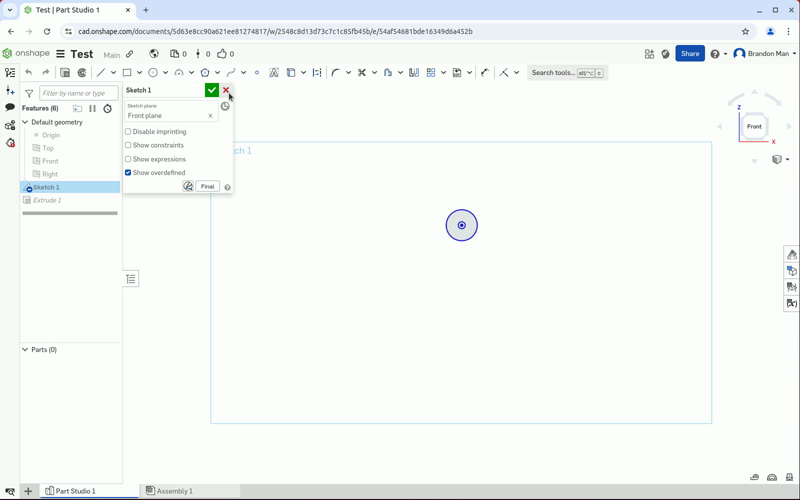
key(shift+s)
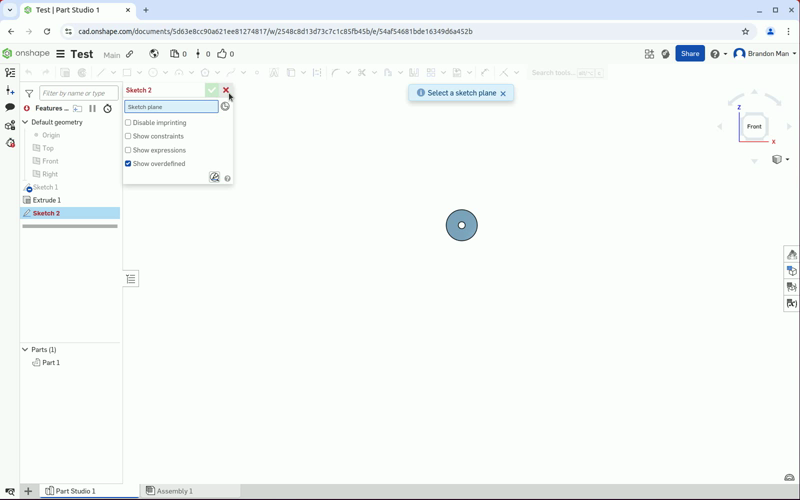
mouse_move(73, 163)
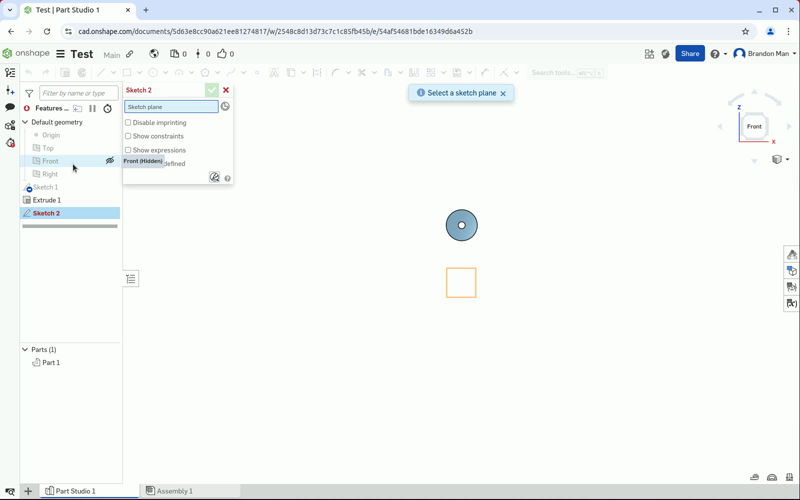
click(73, 163)
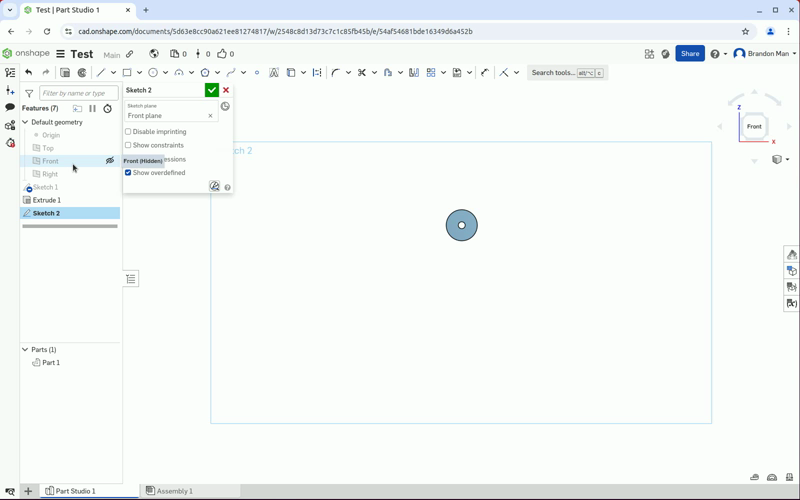
mouse_move(73, 352)
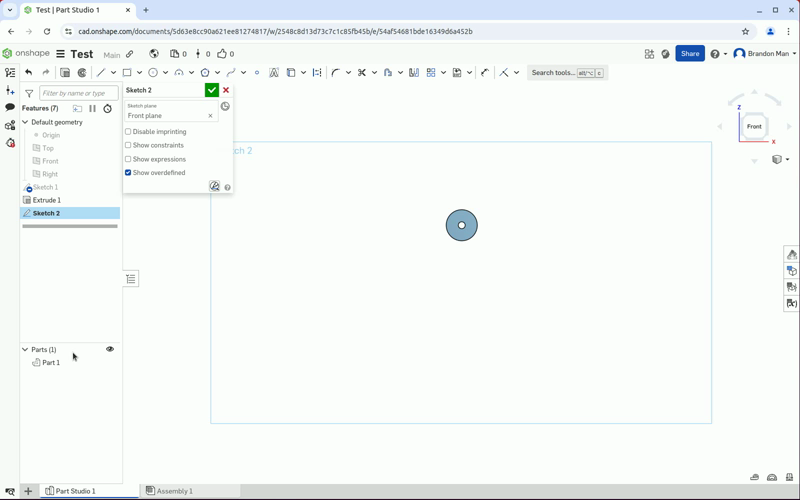
key(y)
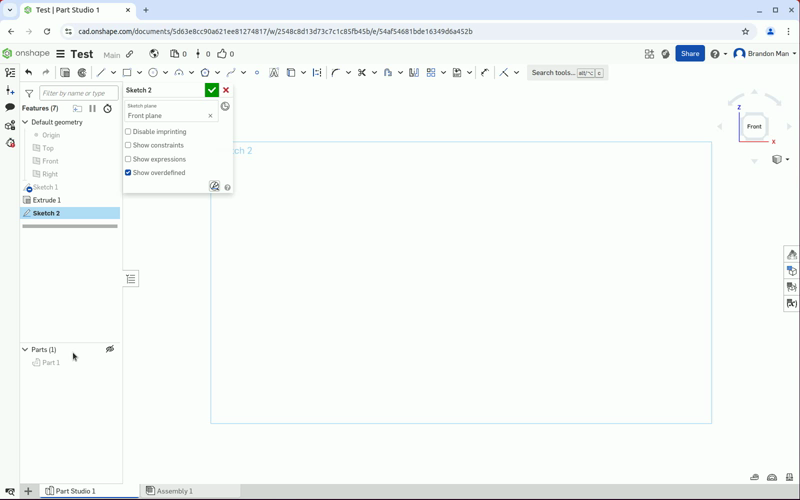
key(l)
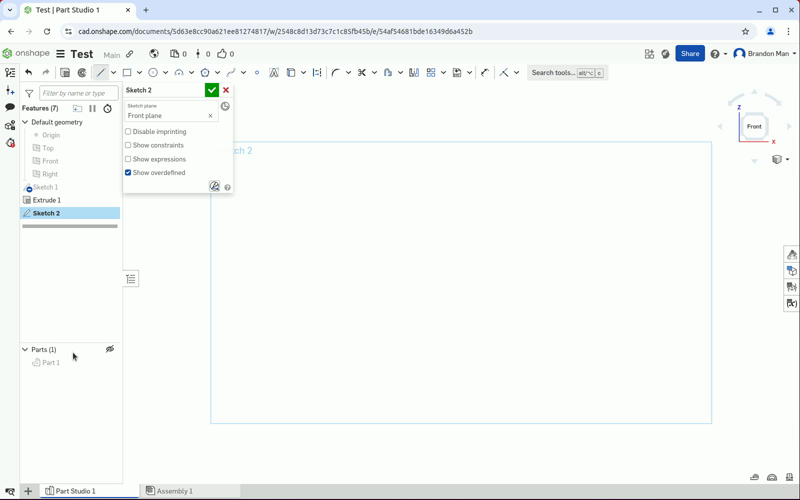
key_down(shift)
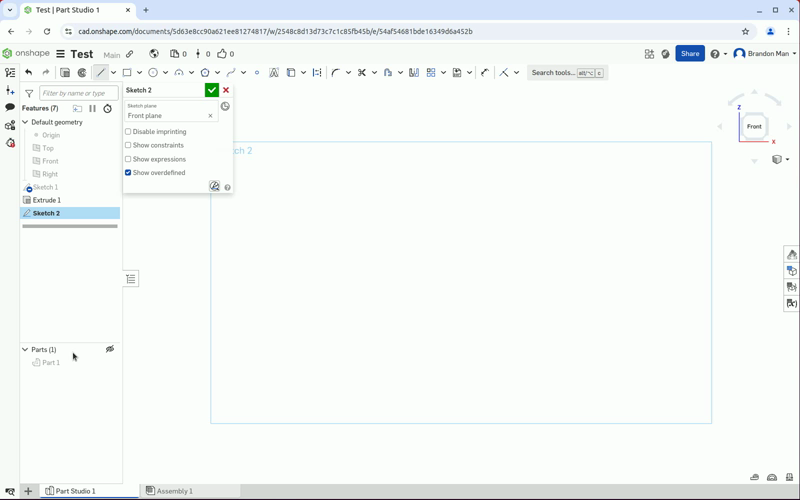
mouse_move(446, 226)
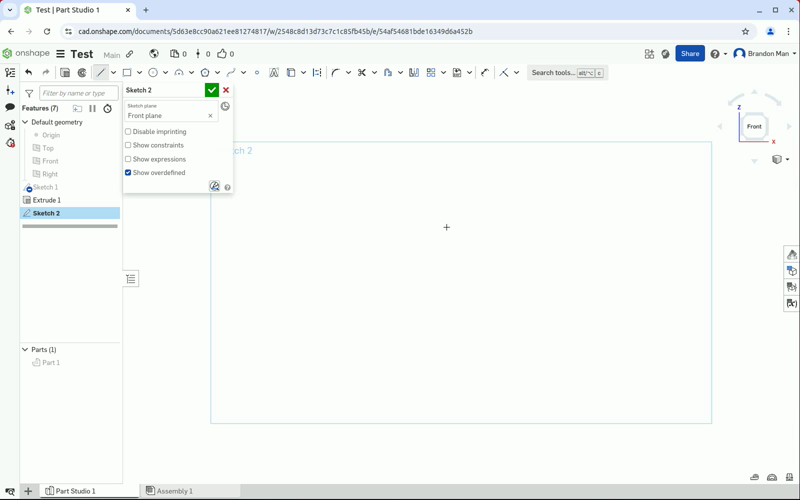
click(446, 226)
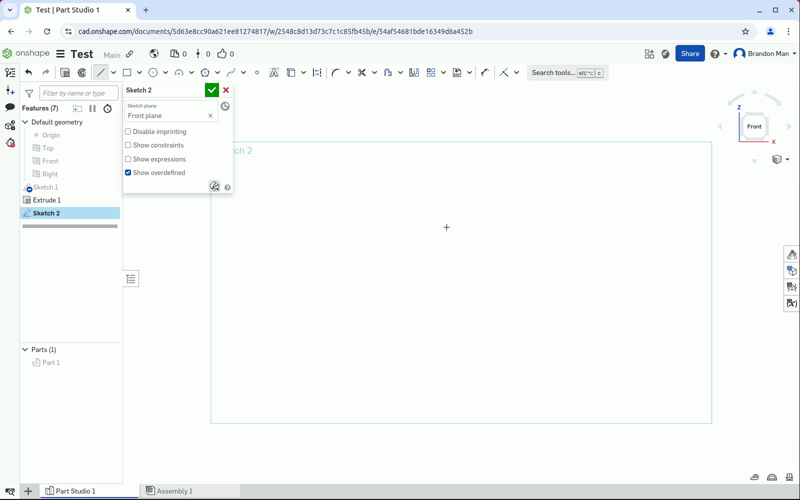
key_up(shift)
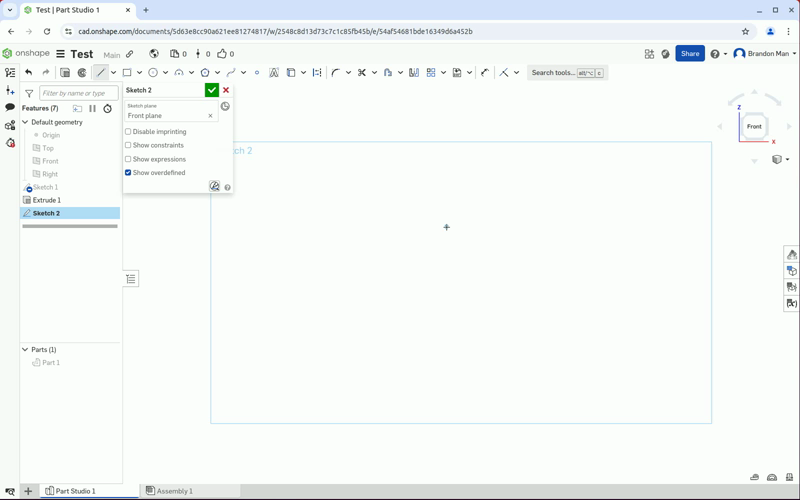
key_down(shift)
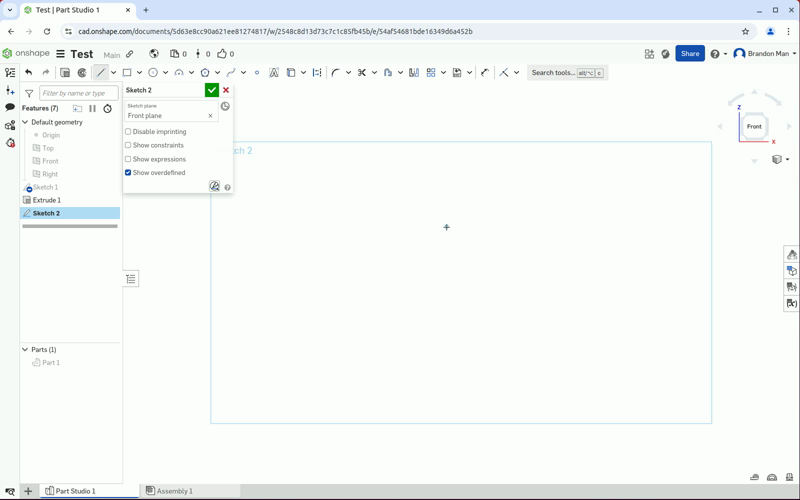
mouse_move(476, 226)
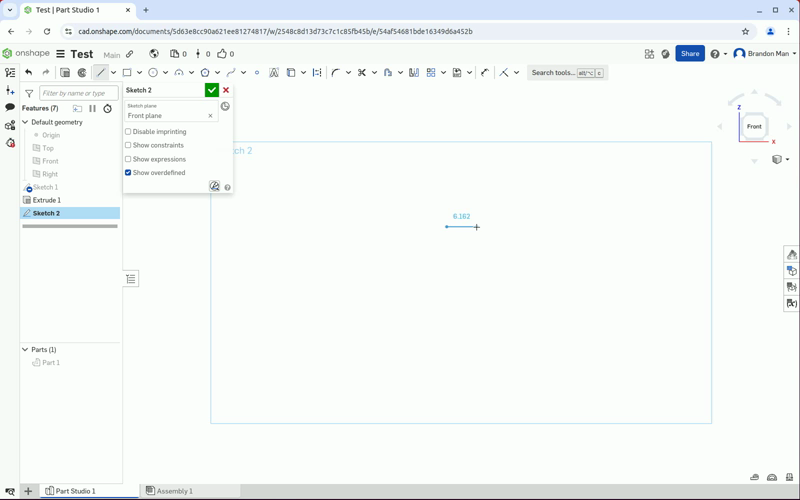
mouse_move(452, 282)
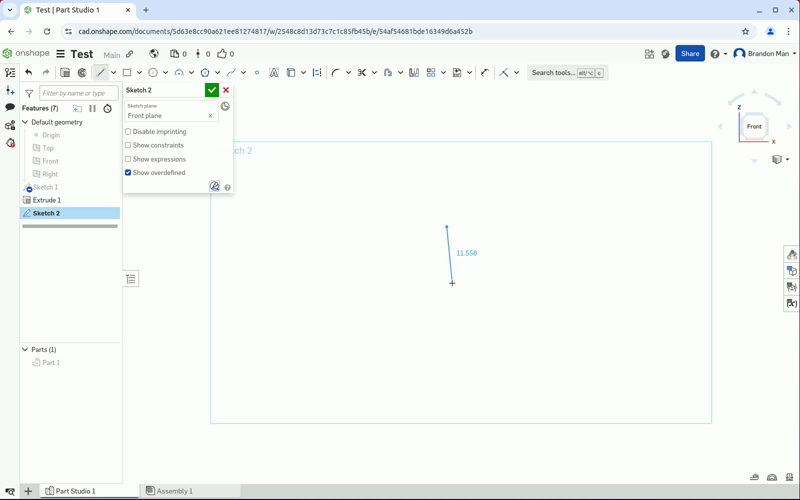
click(452, 282)
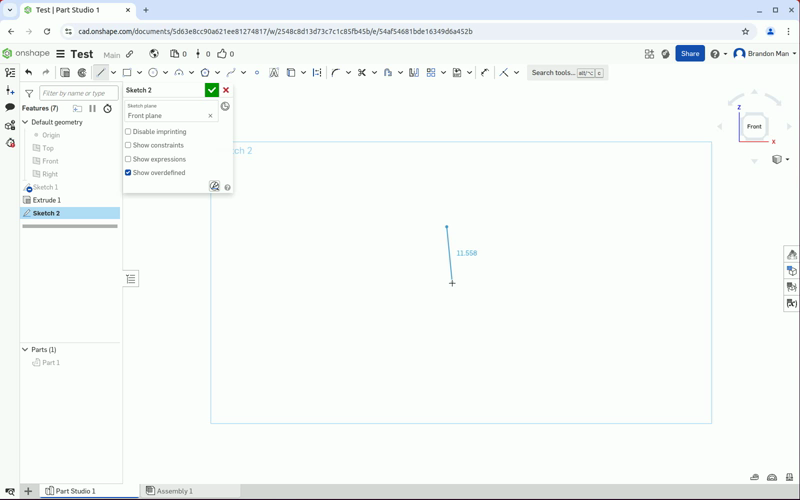
key_up(shift)
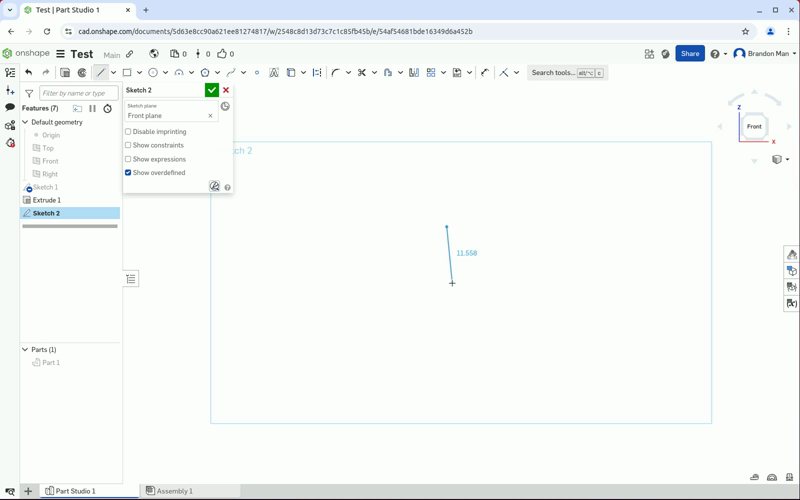
key(esc)
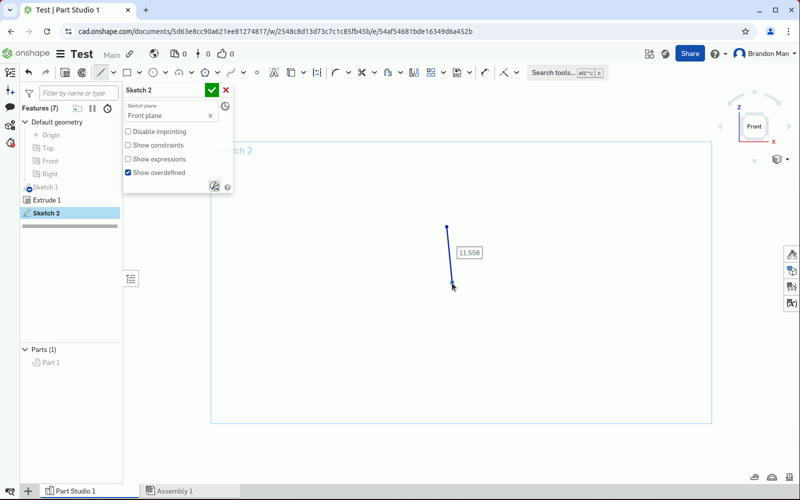
key(a)
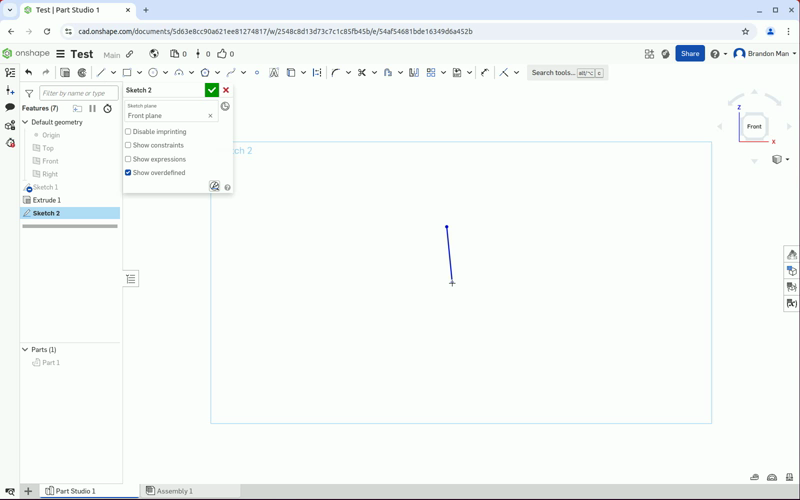
mouse_move(452, 282)
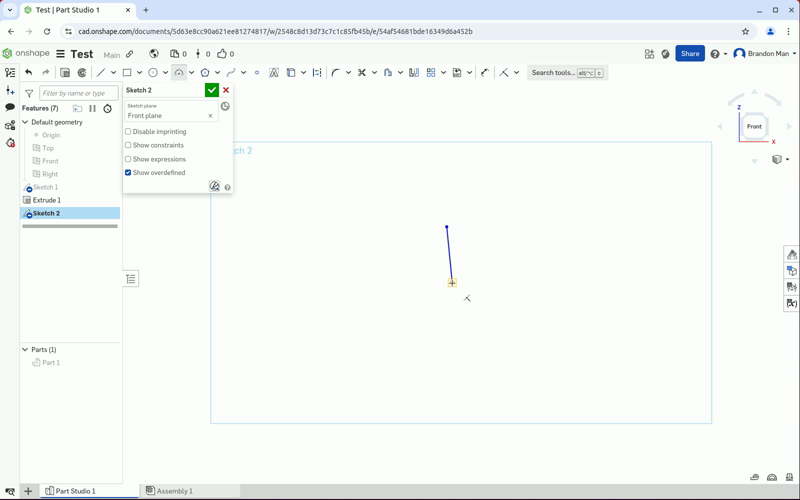
click(452, 282)
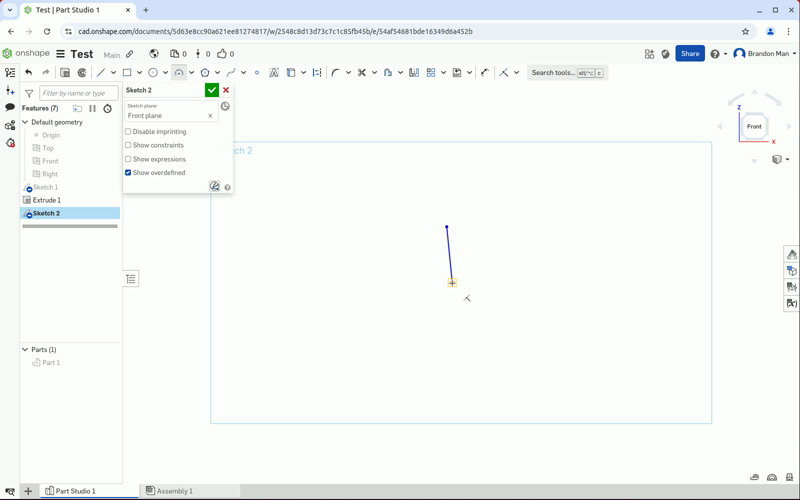
key_down(shift)
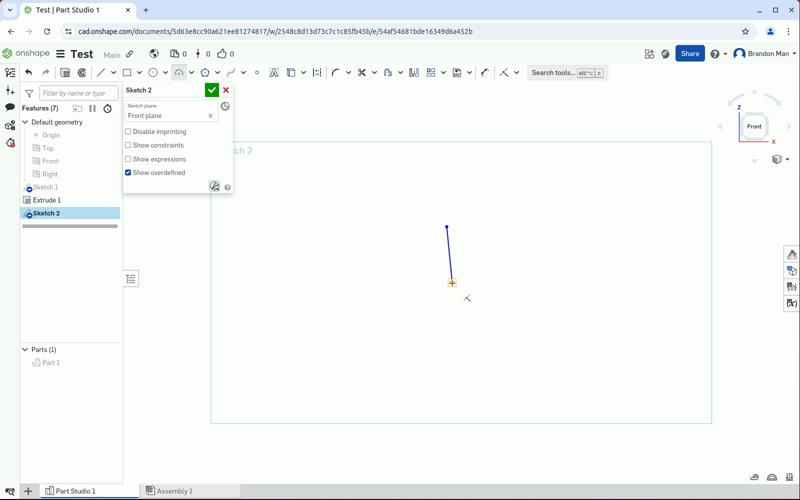
mouse_move(461, 291)
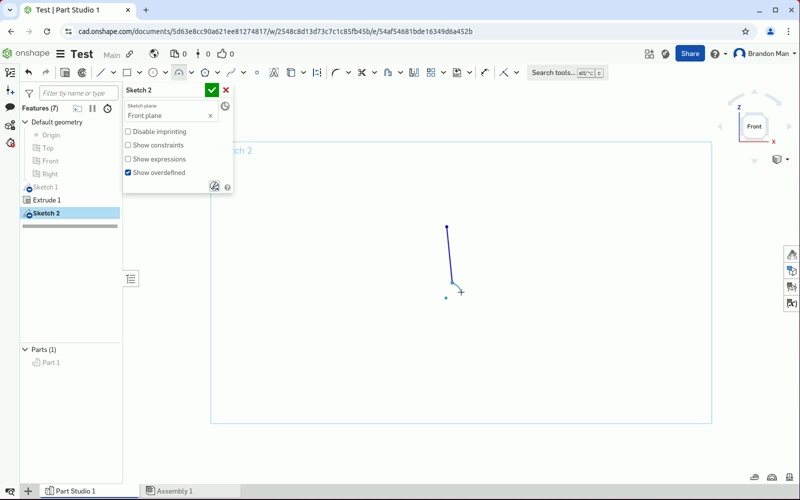
click(461, 291)
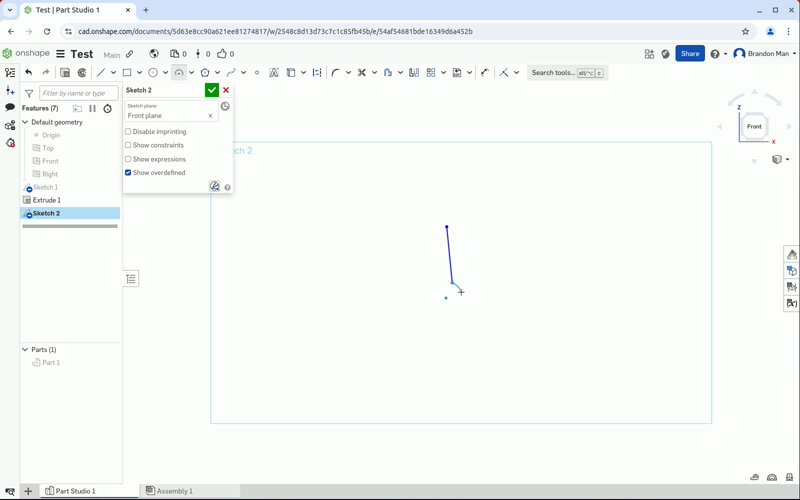
mouse_move(467, 276)
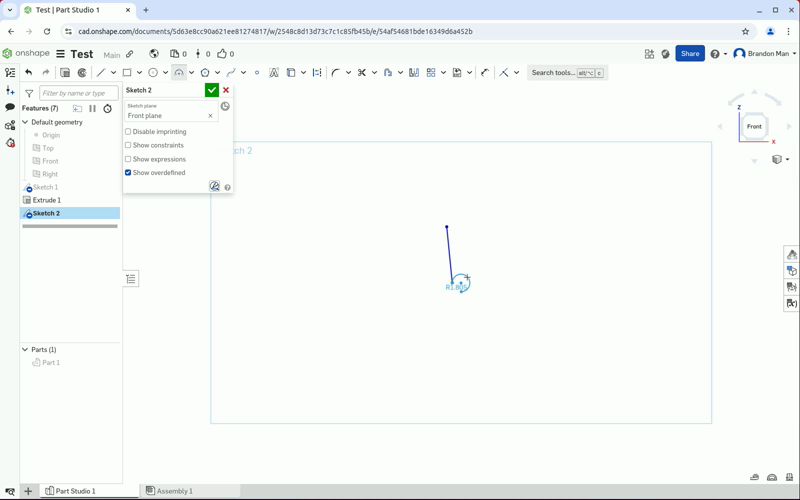
click(467, 276)
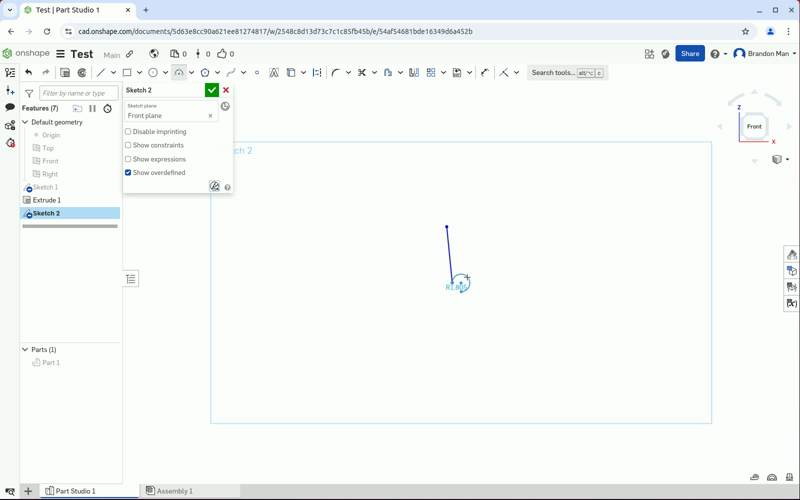
key_up(shift)
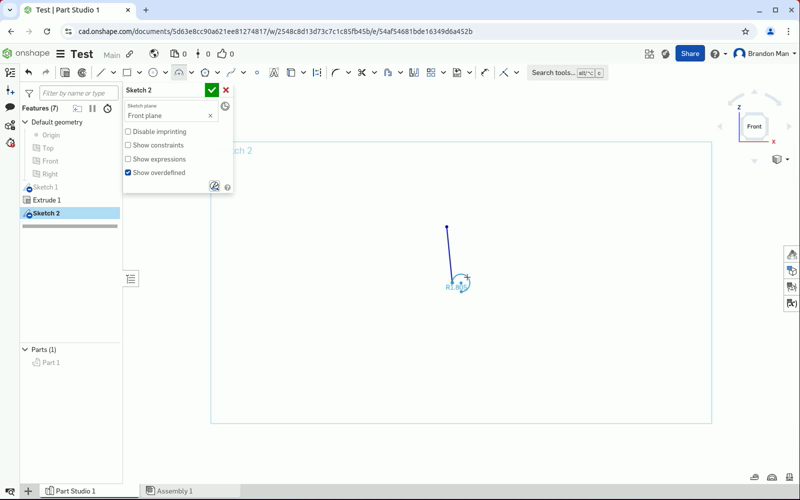
key(esc)
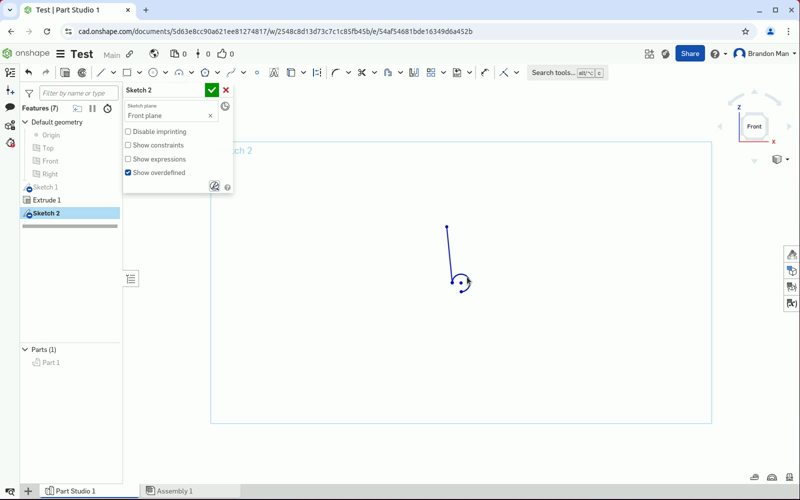
key(l)
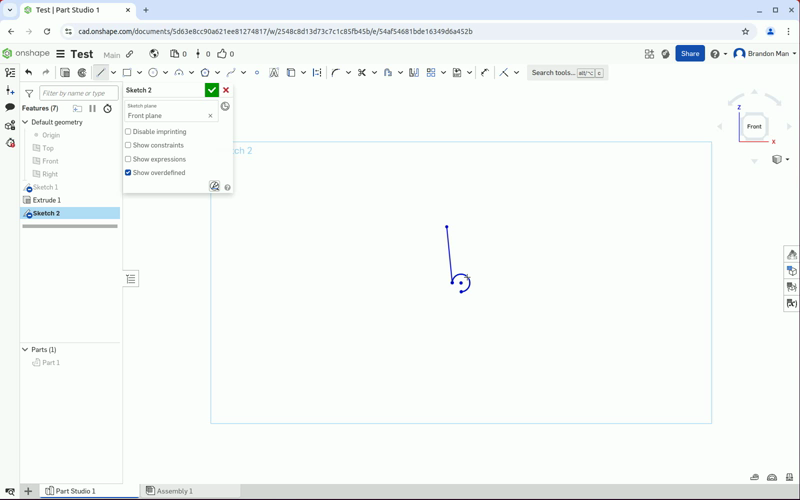
mouse_move(461, 291)
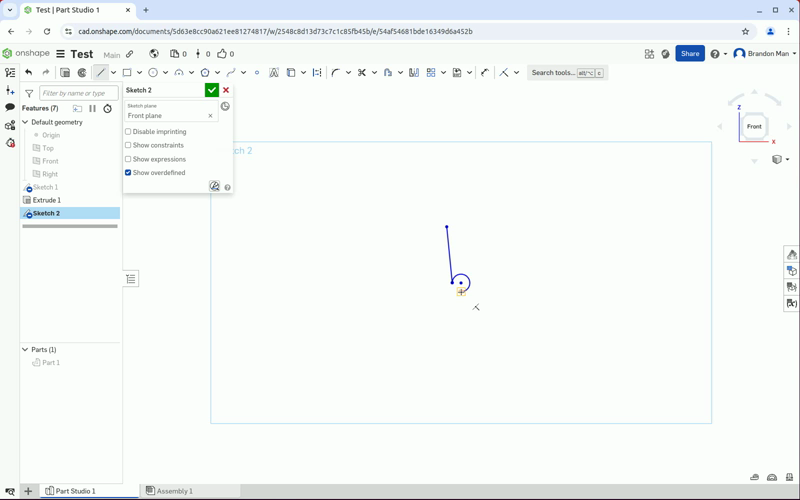
click(461, 291)
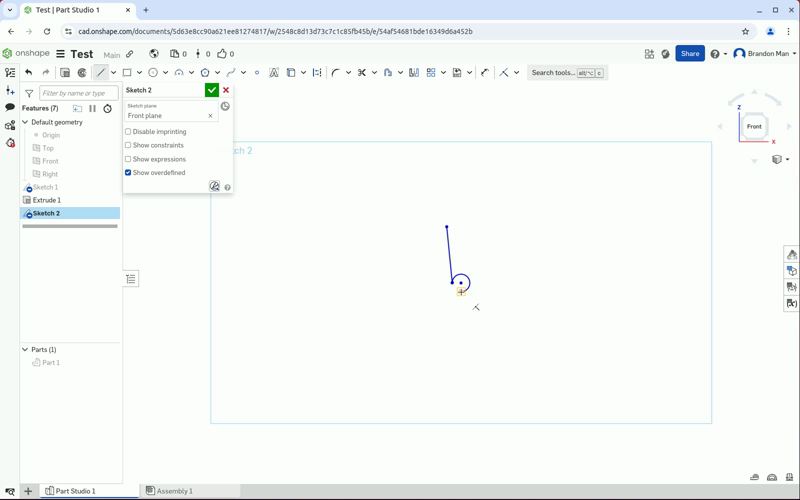
key_down(shift)
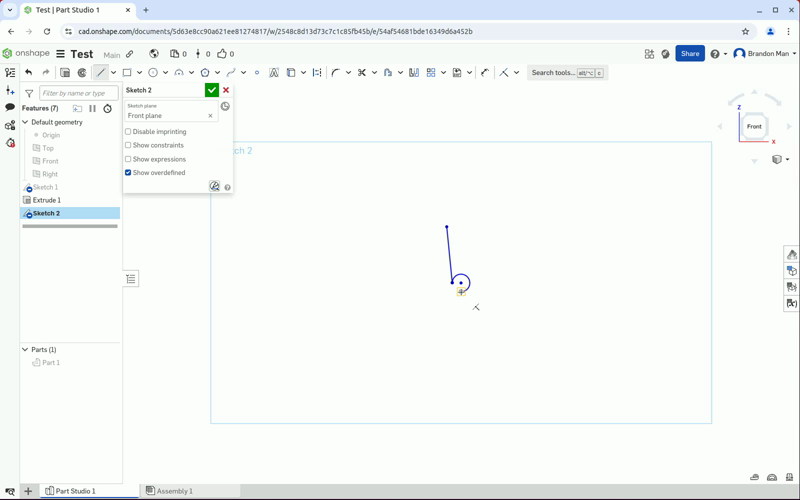
mouse_move(491, 291)
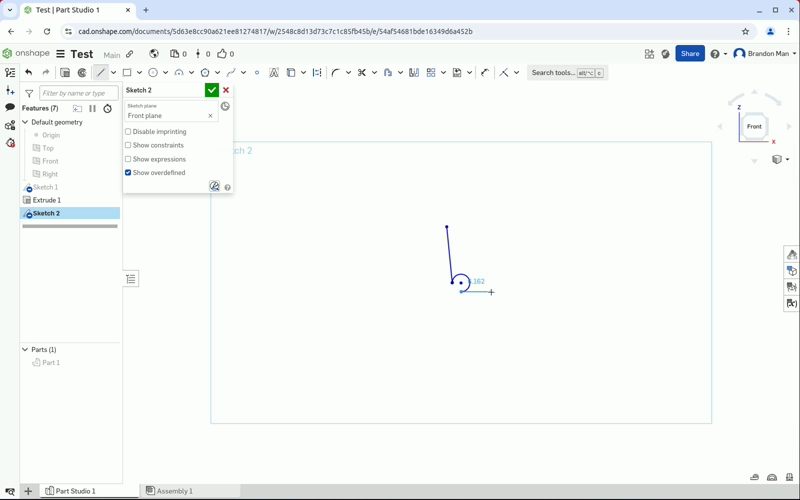
mouse_move(501, 290)
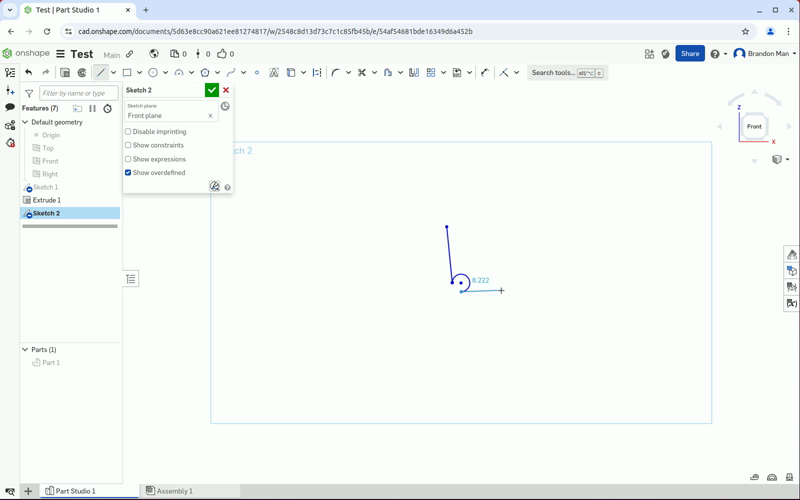
click(501, 290)
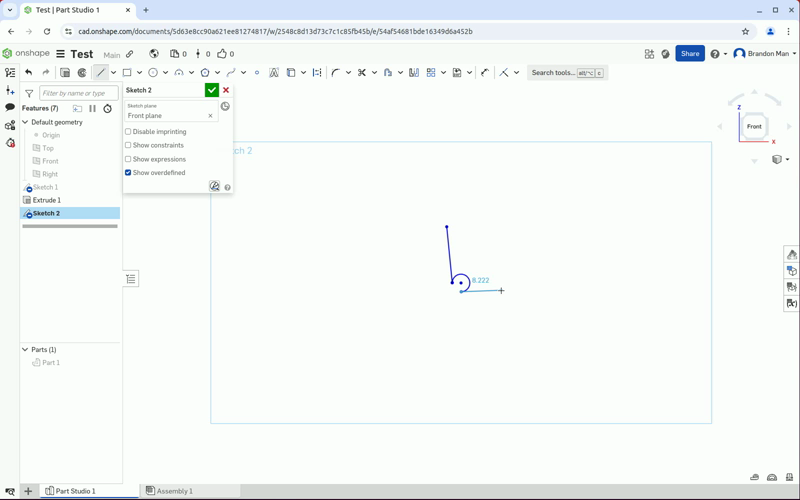
key_up(shift)
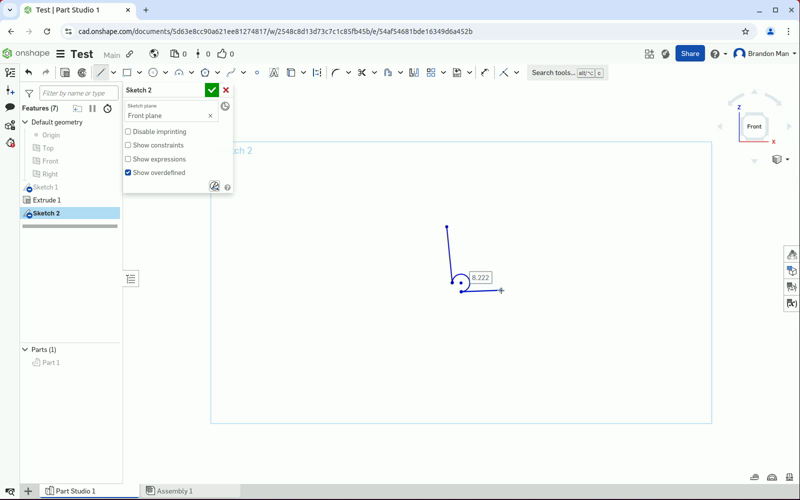
key(esc)
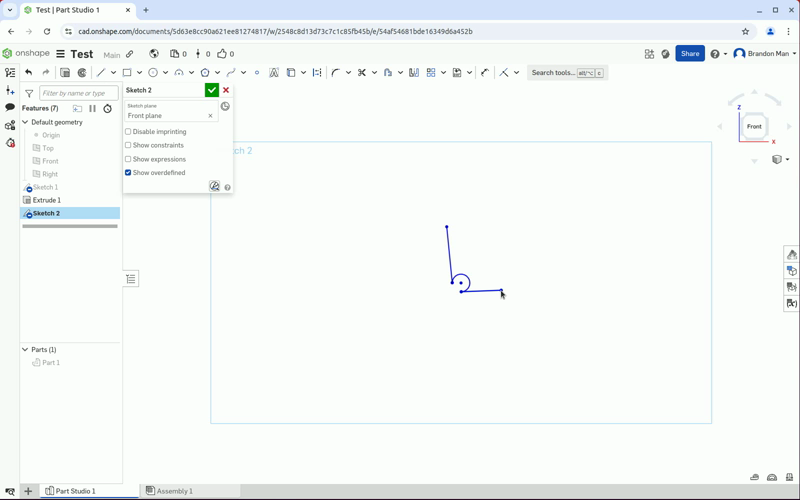
key(a)
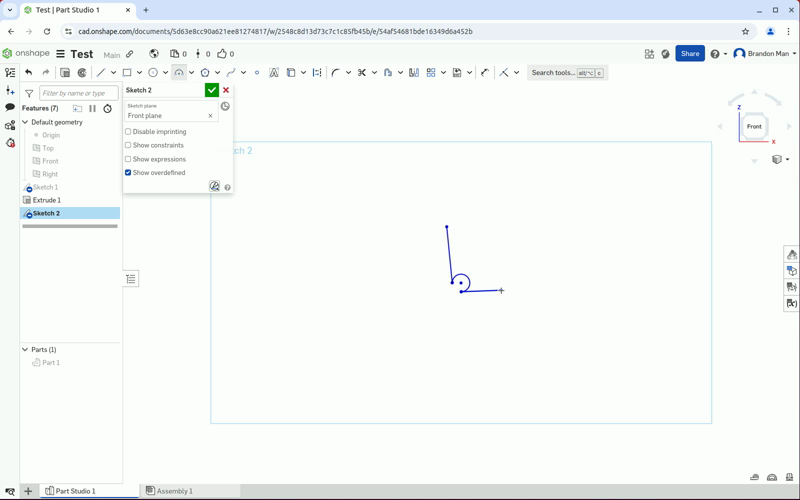
mouse_move(501, 290)
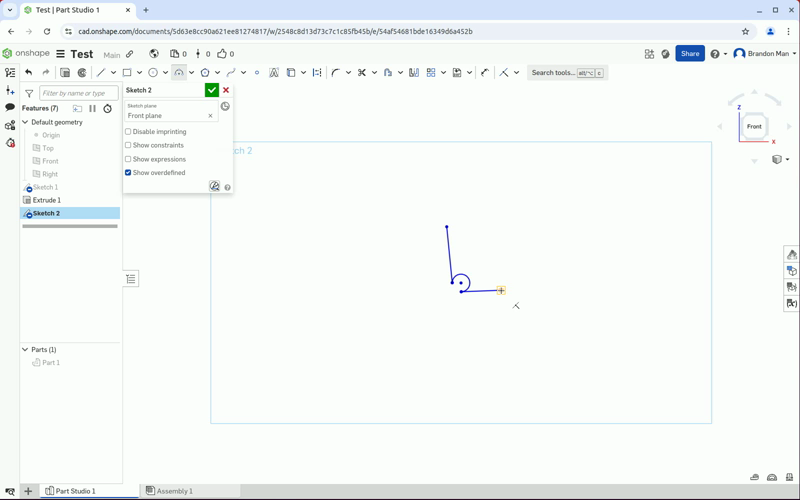
click(501, 290)
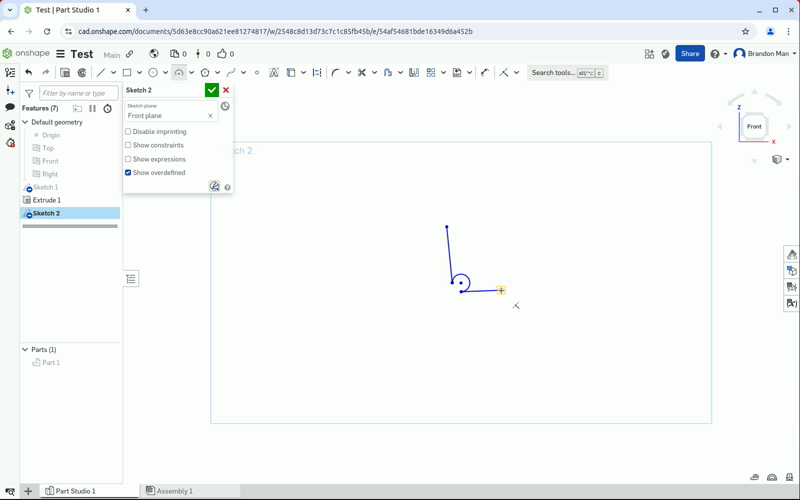
key_down(shift)
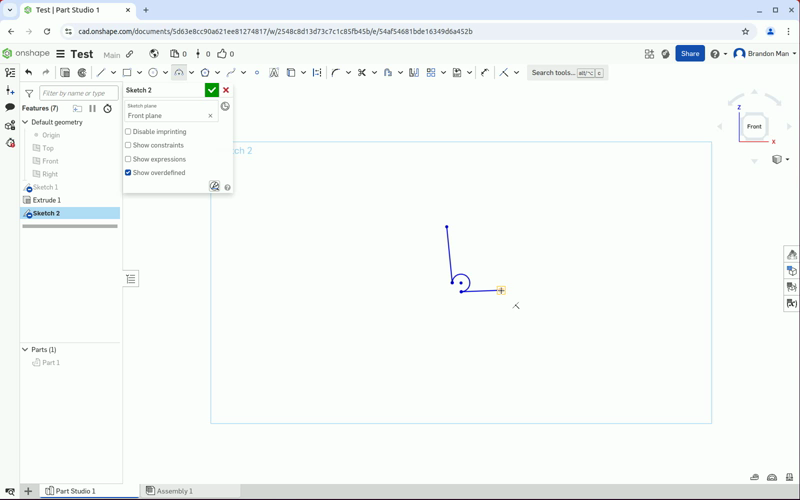
mouse_move(501, 276)
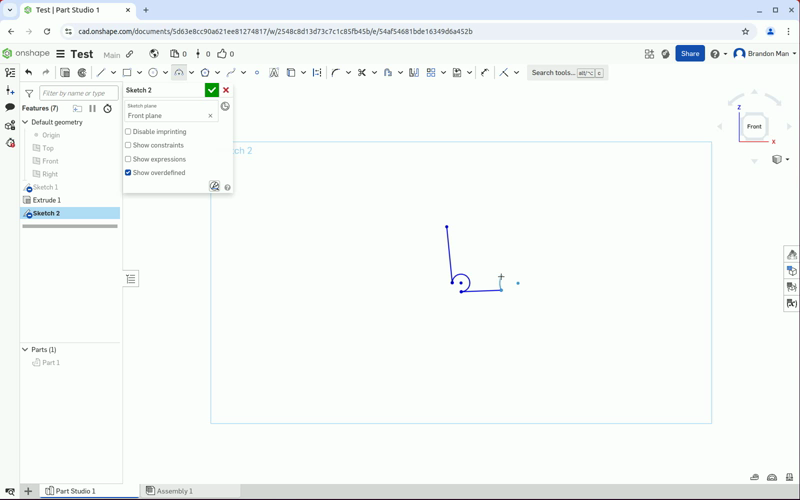
click(501, 276)
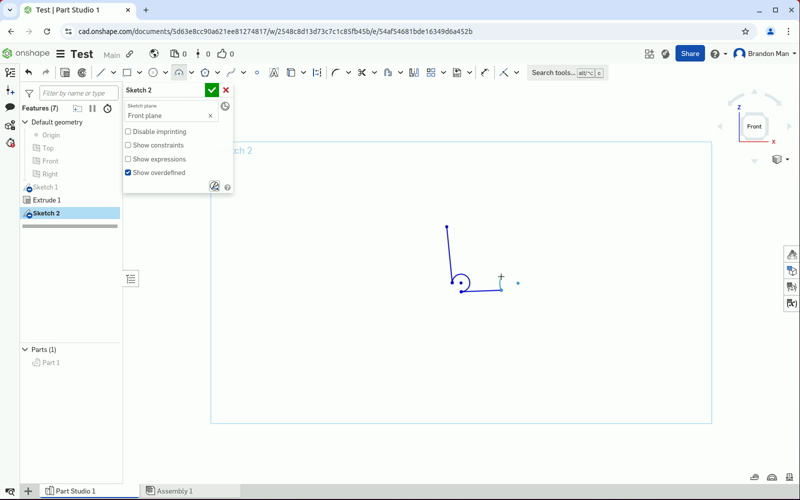
mouse_move(494, 282)
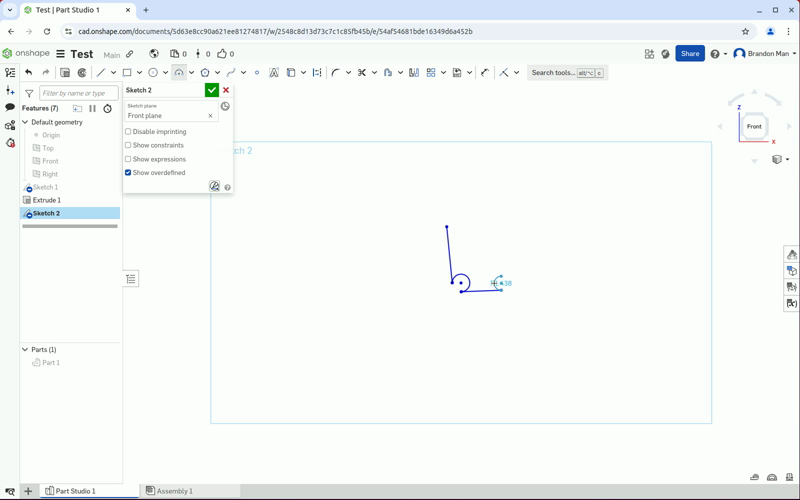
click(494, 282)
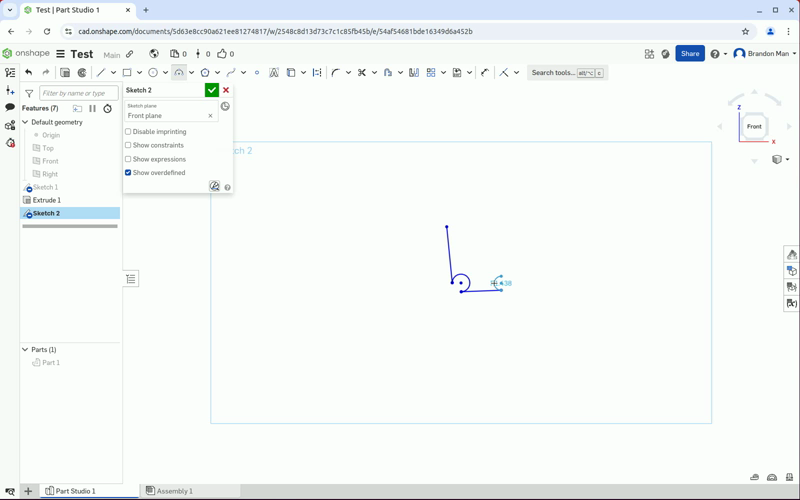
key_up(shift)
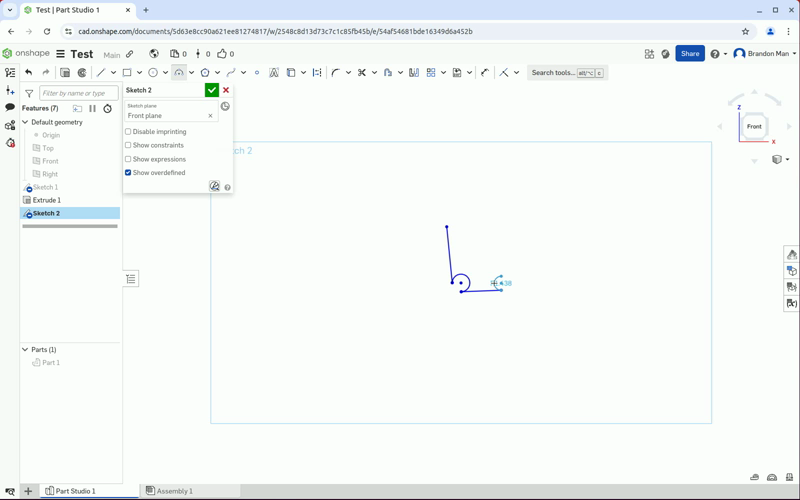
key(esc)
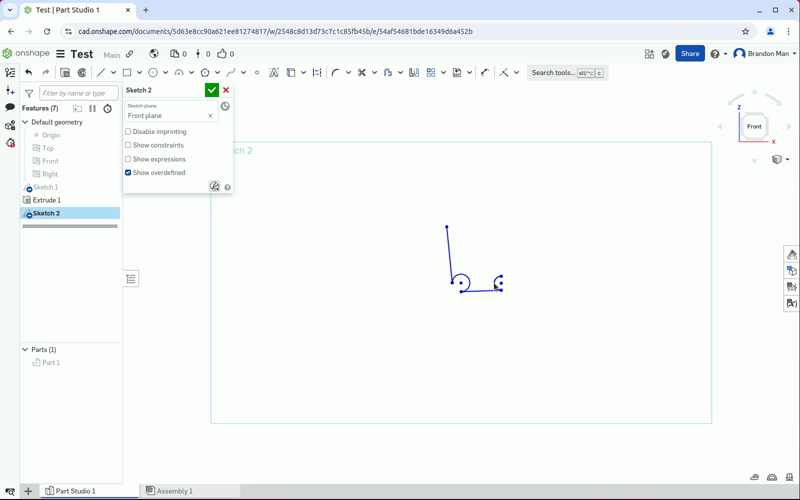
key(l)
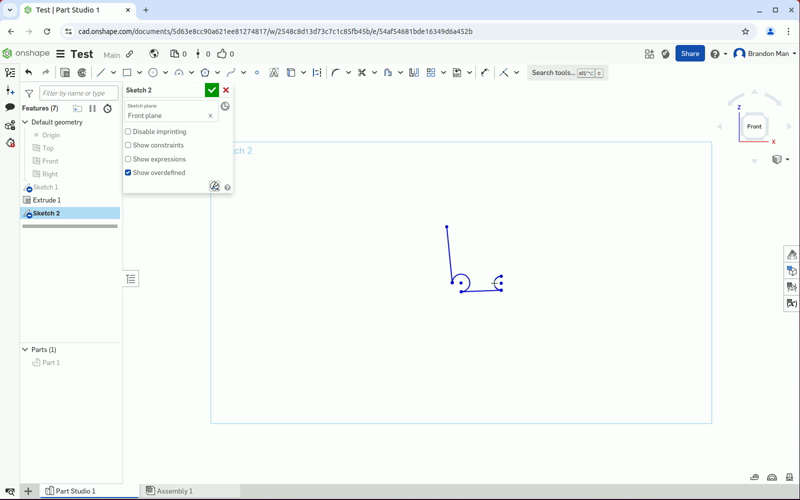
mouse_move(501, 276)
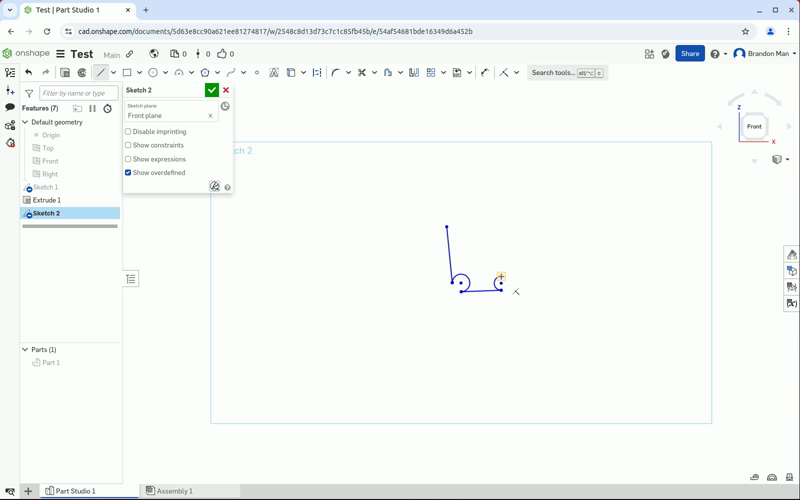
click(501, 276)
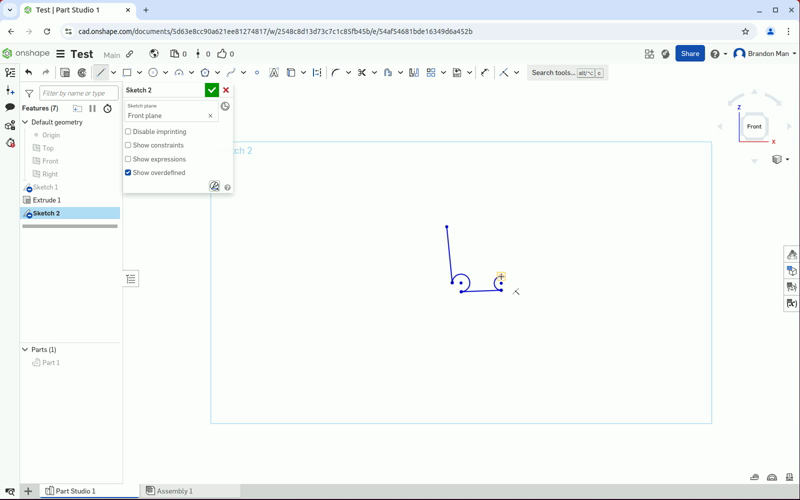
key_down(shift)
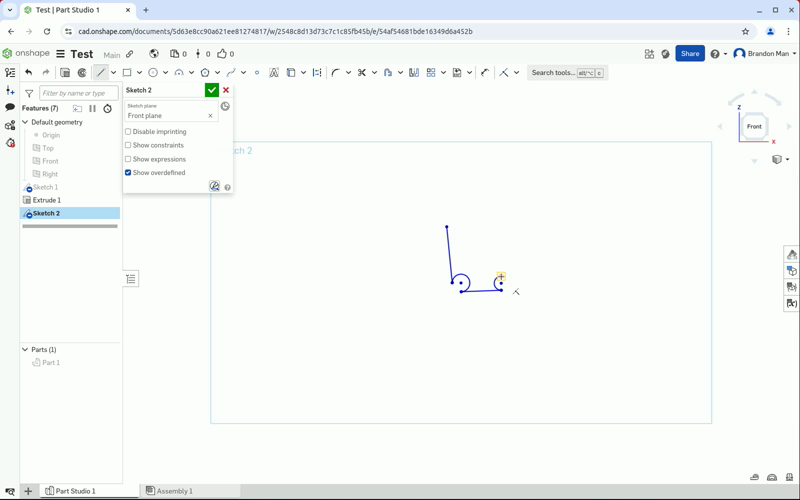
mouse_move(531, 276)
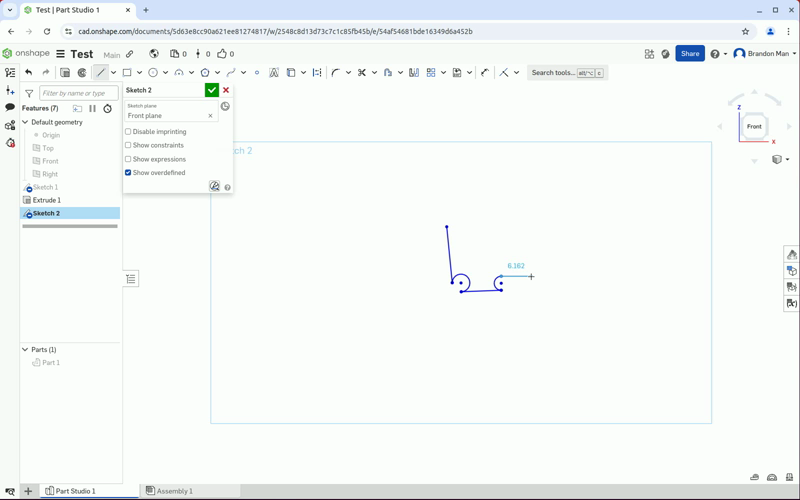
mouse_move(478, 275)
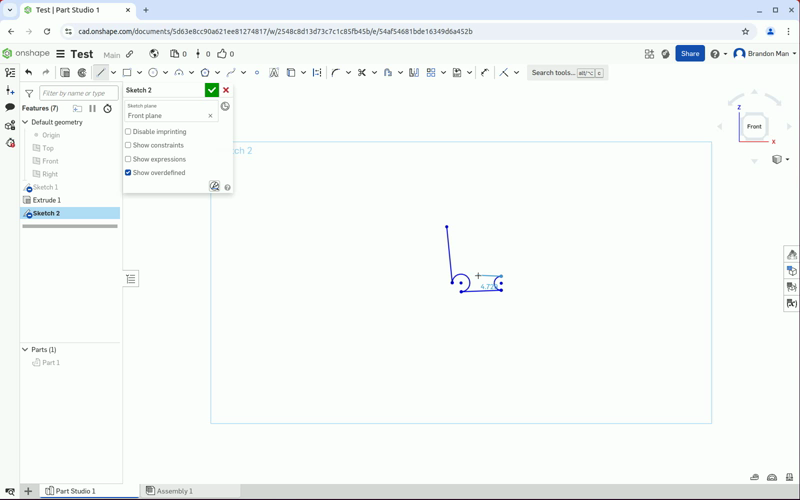
click(478, 275)
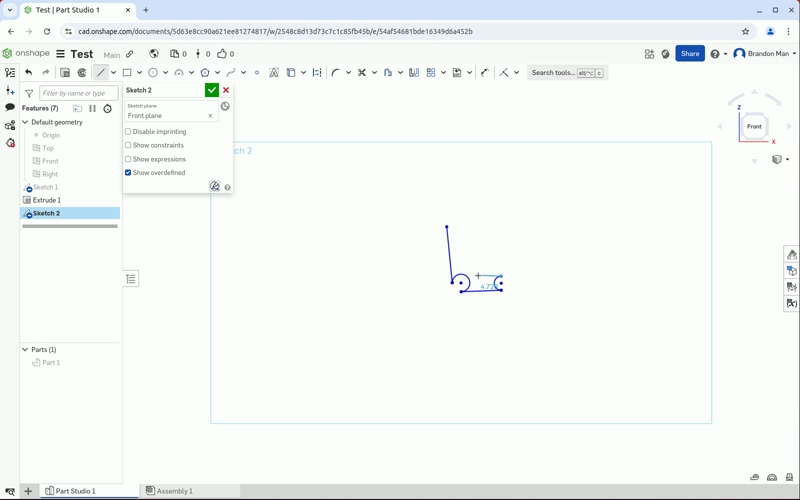
key_up(shift)
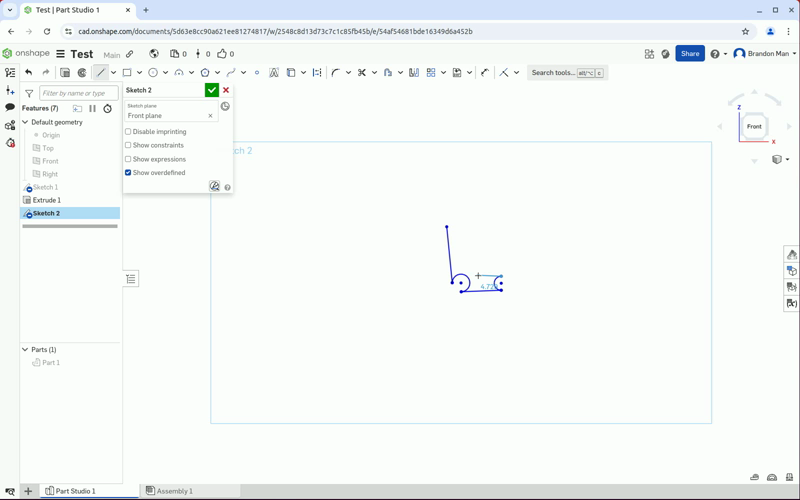
key(esc)
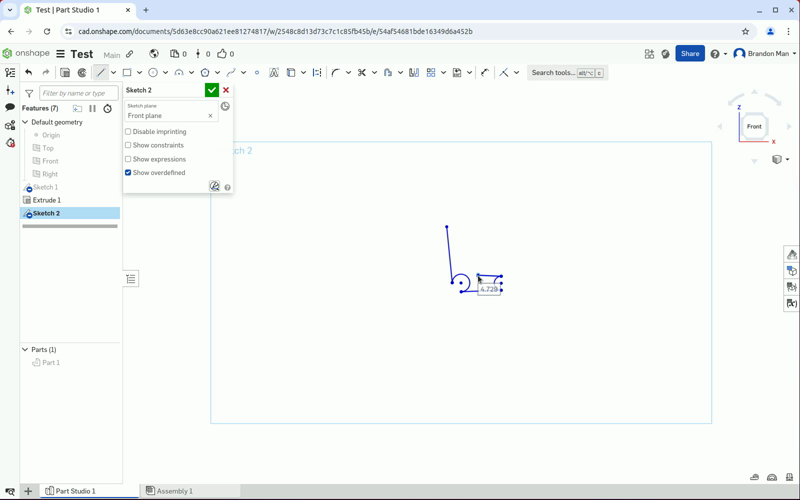
key(a)
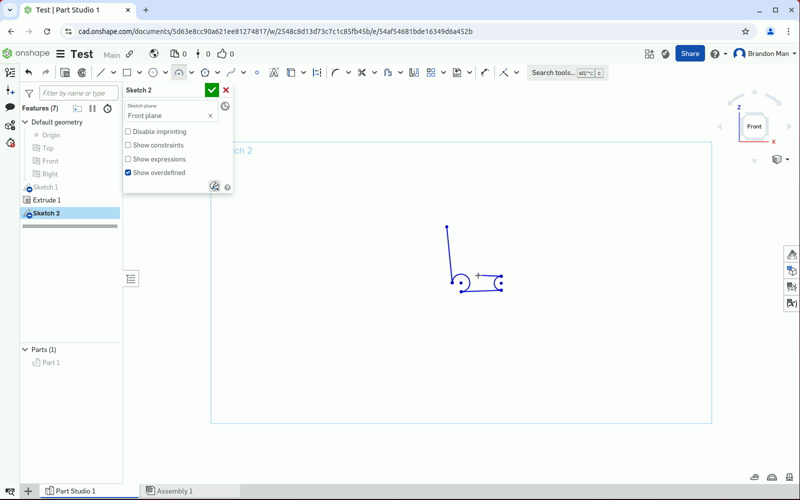
mouse_move(478, 275)
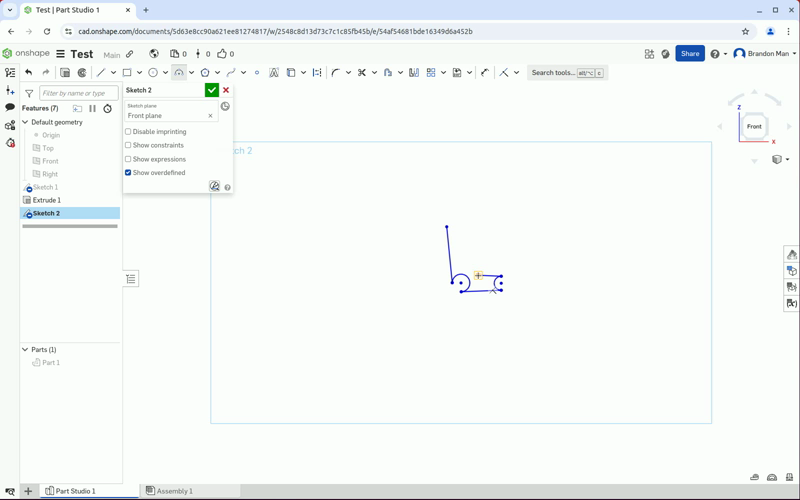
click(478, 275)
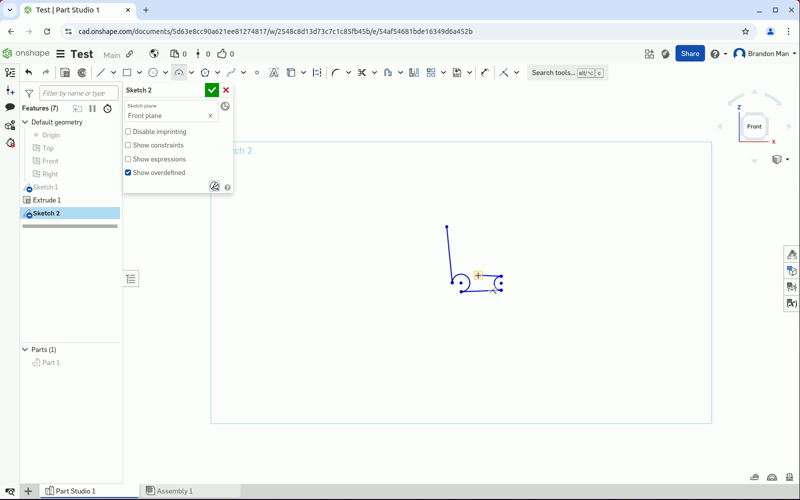
key_down(shift)
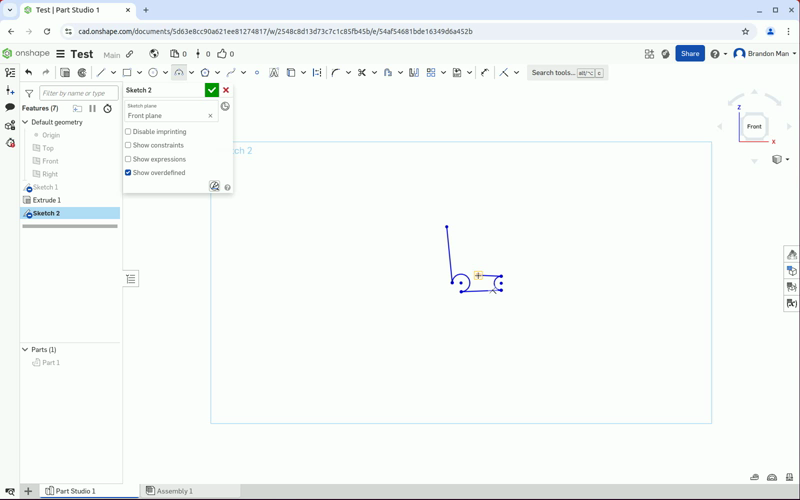
mouse_move(471, 267)
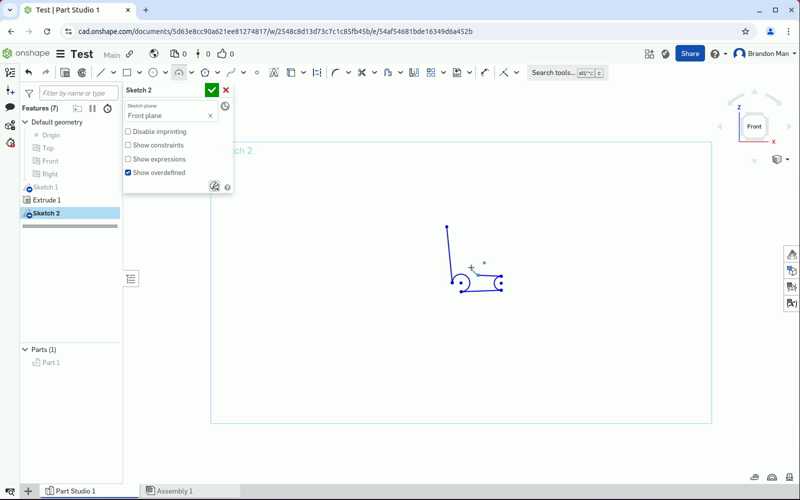
click(471, 267)
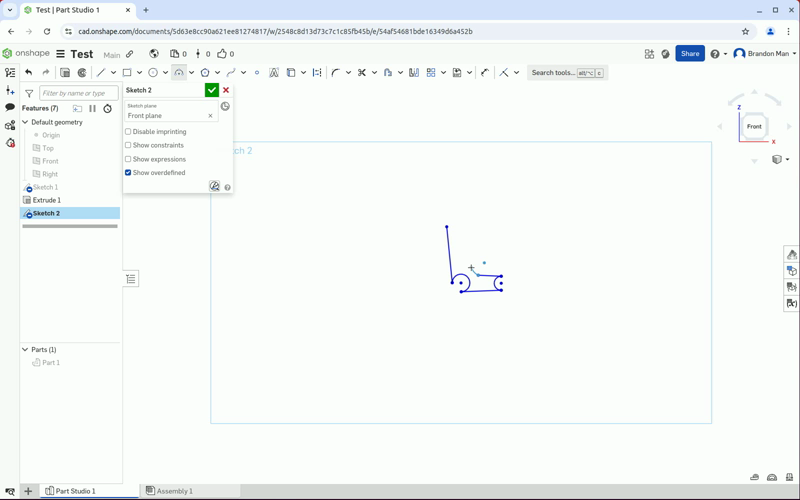
mouse_move(472, 272)
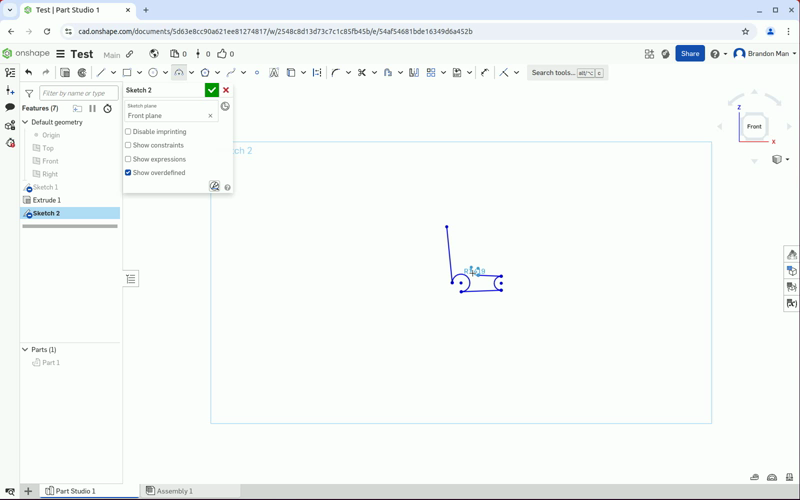
click(472, 272)
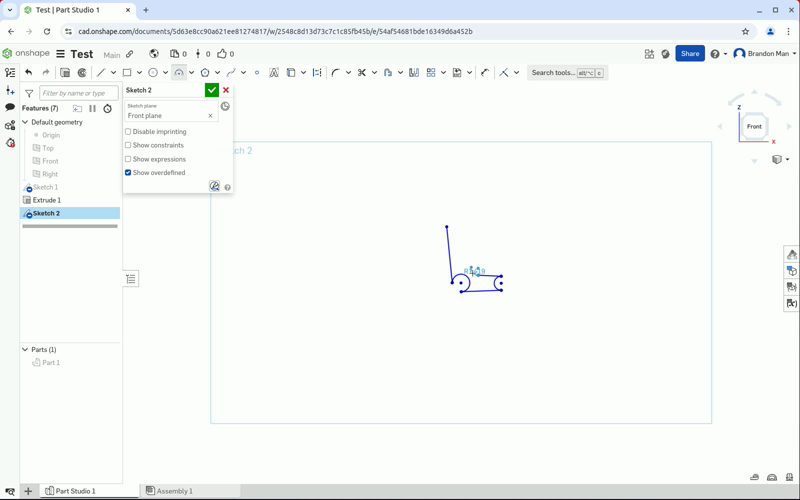
key_up(shift)
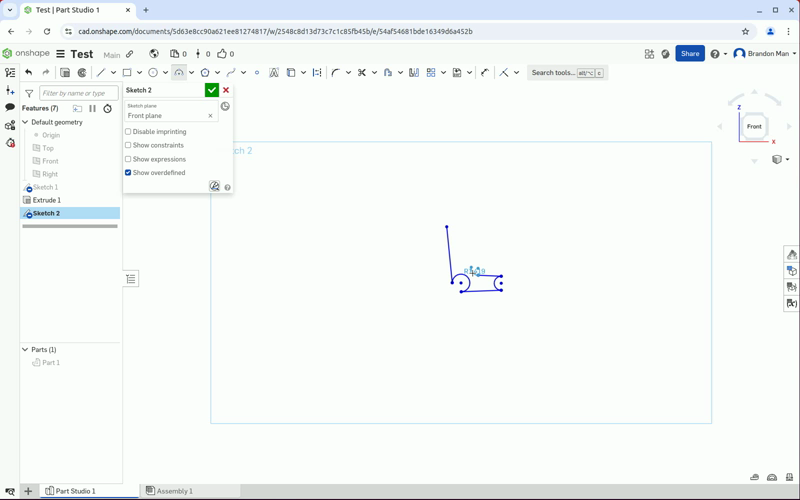
key(esc)
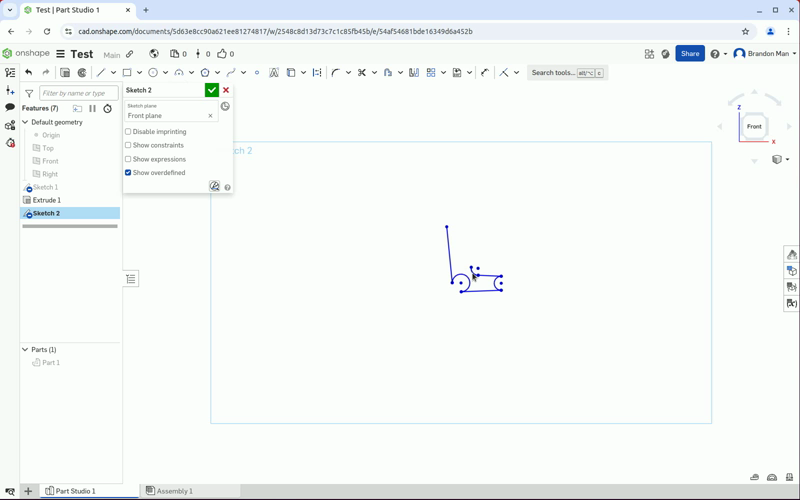
key(l)
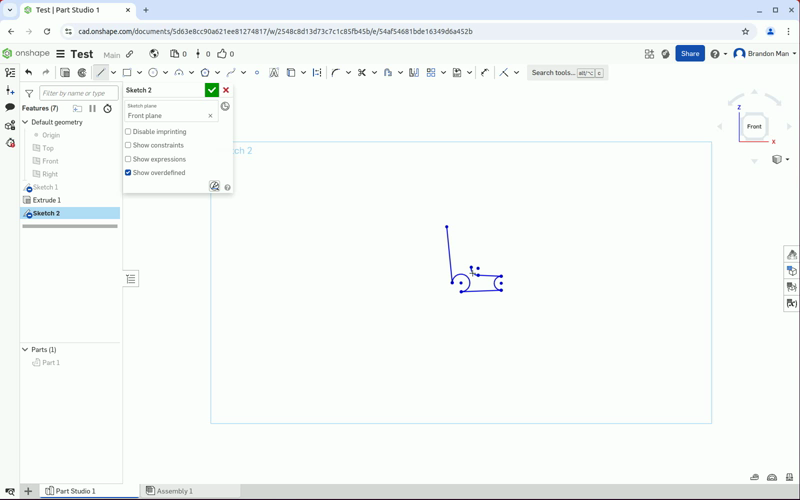
mouse_move(471, 267)
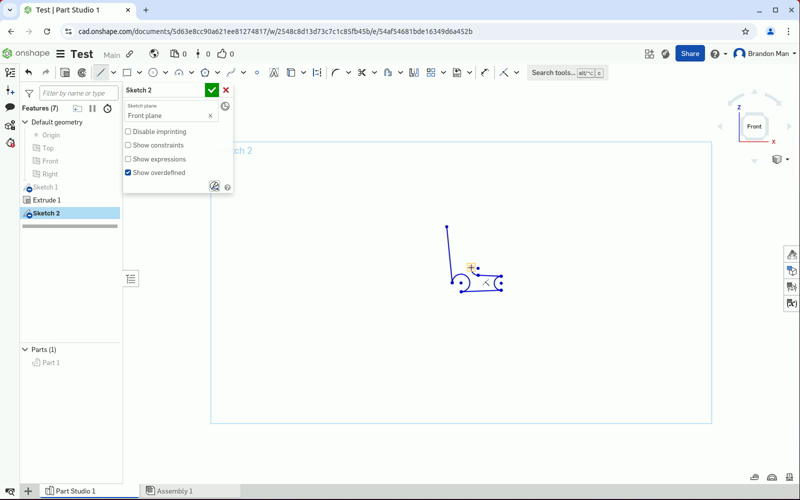
click(471, 267)
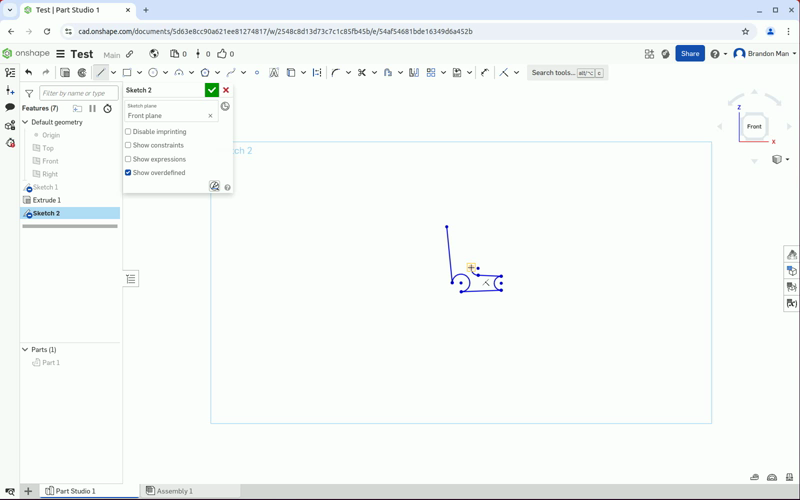
key_down(shift)
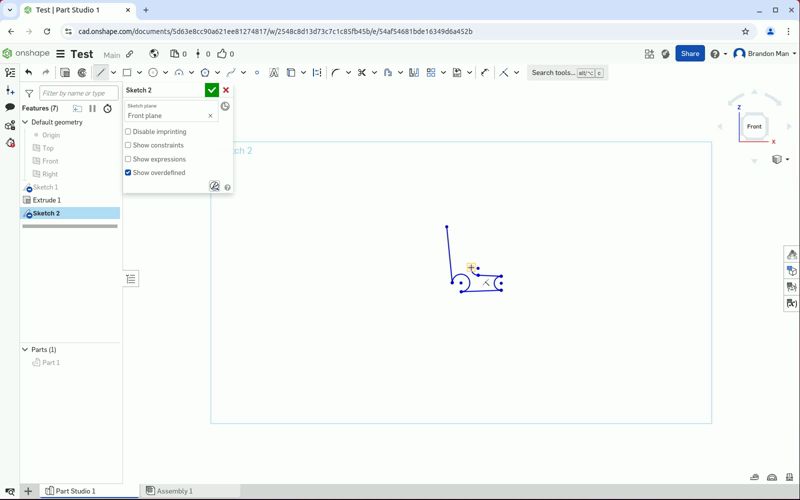
mouse_move(501, 267)
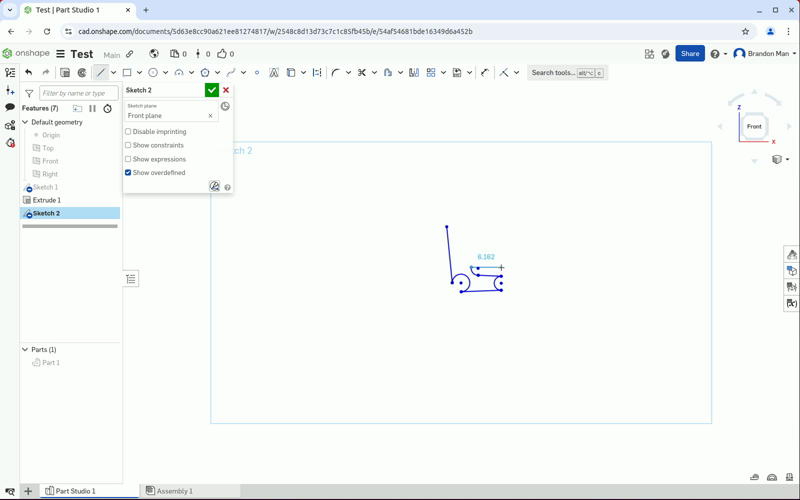
mouse_move(475, 226)
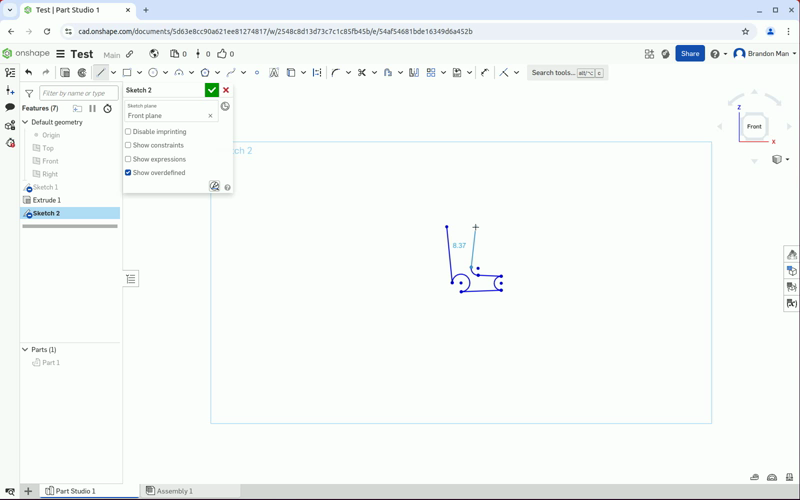
click(475, 226)
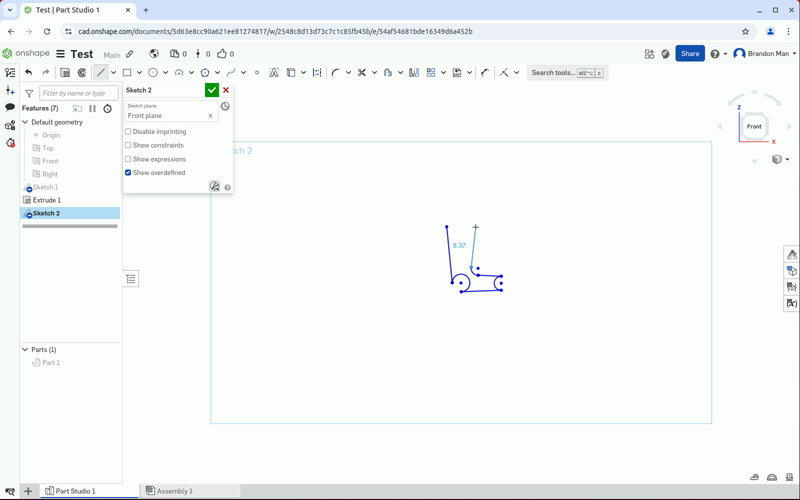
key_up(shift)
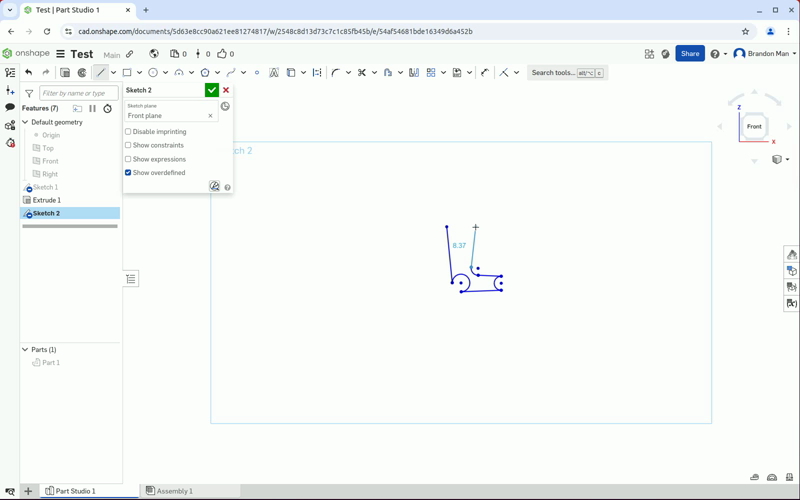
key(esc)
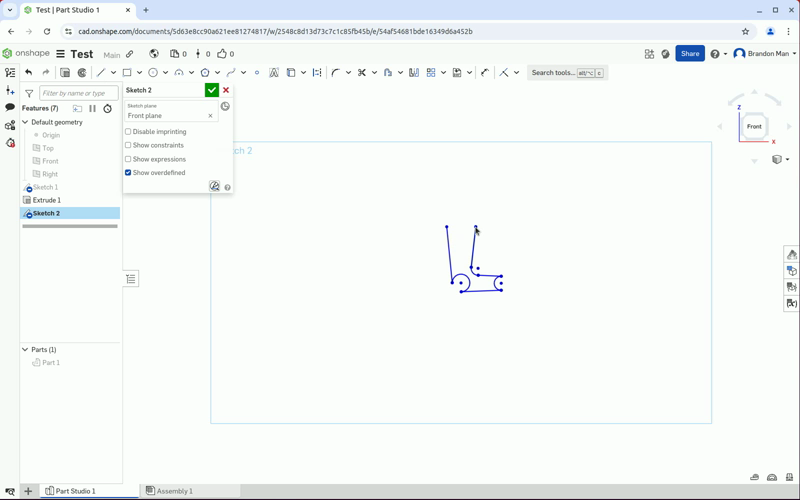
key(a)
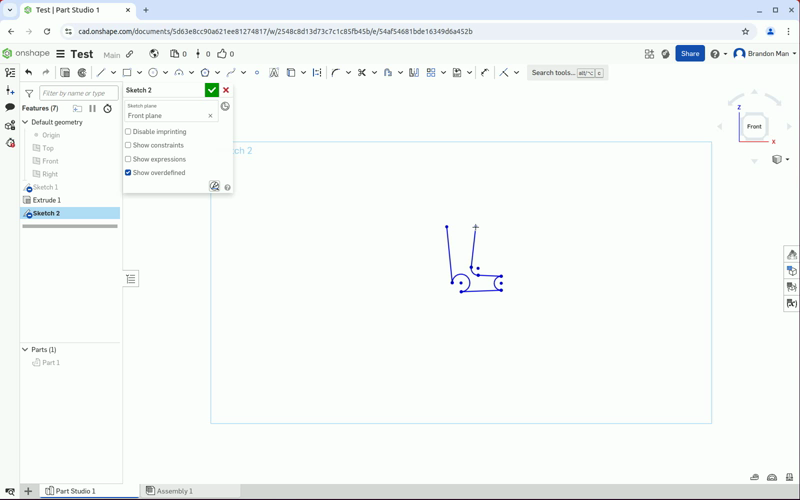
mouse_move(475, 226)
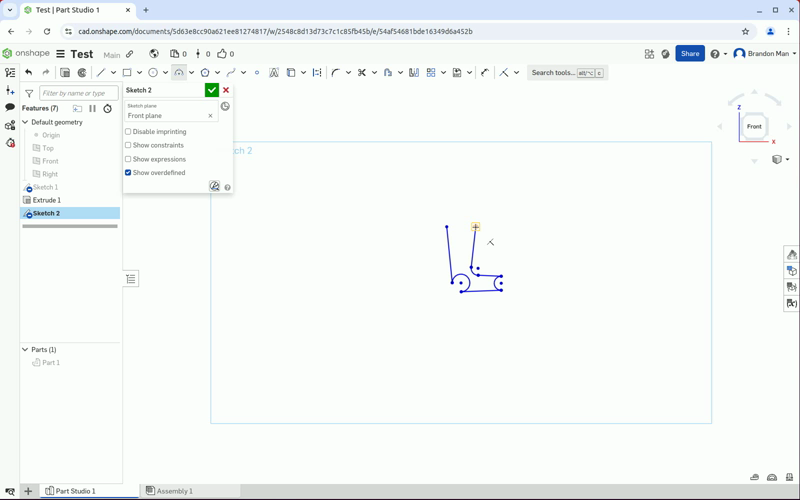
click(475, 226)
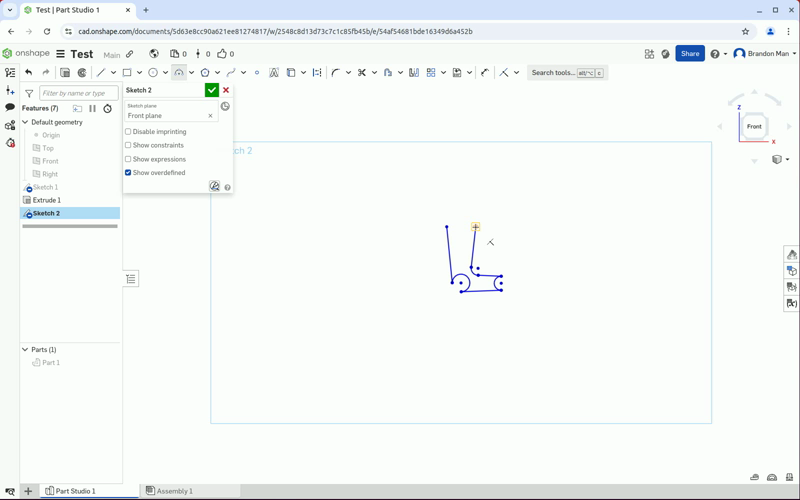
mouse_move(446, 226)
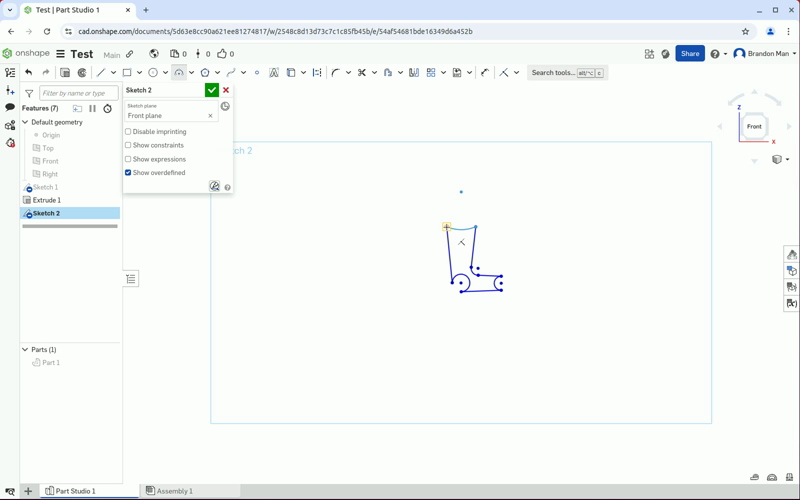
click(446, 226)
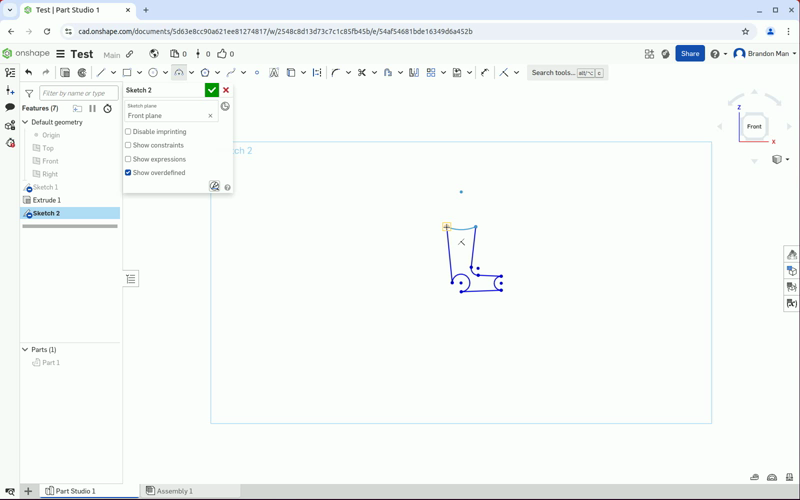
key_down(shift)
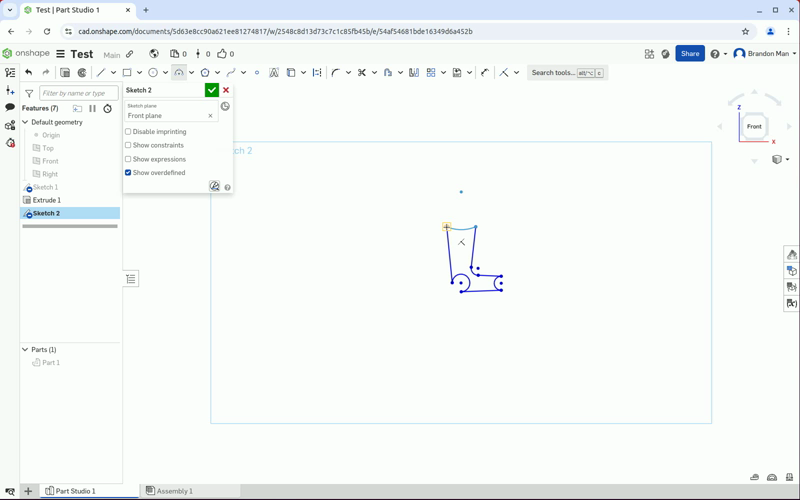
mouse_move(461, 239)
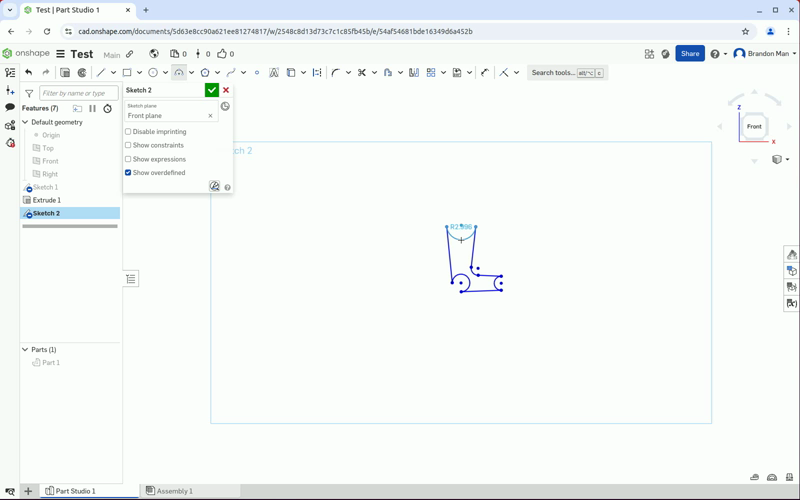
click(461, 239)
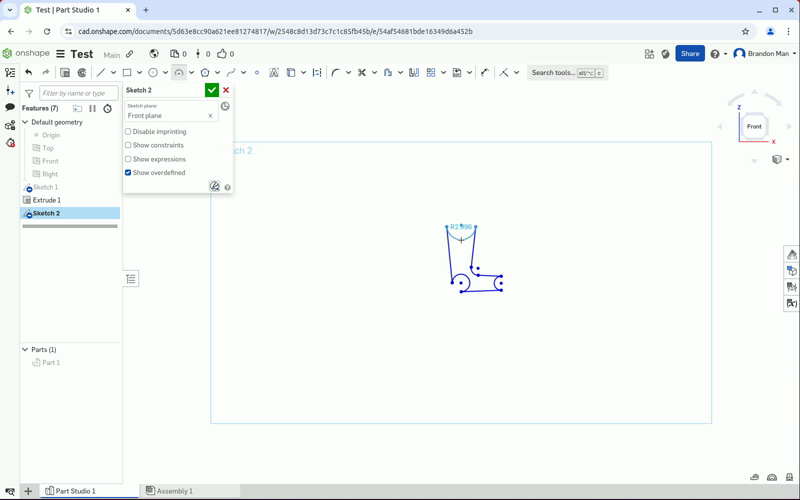
key_up(shift)
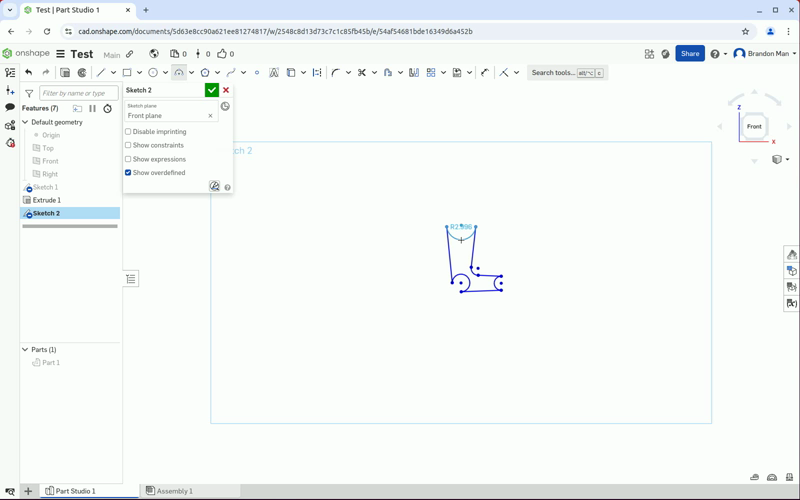
key(esc)
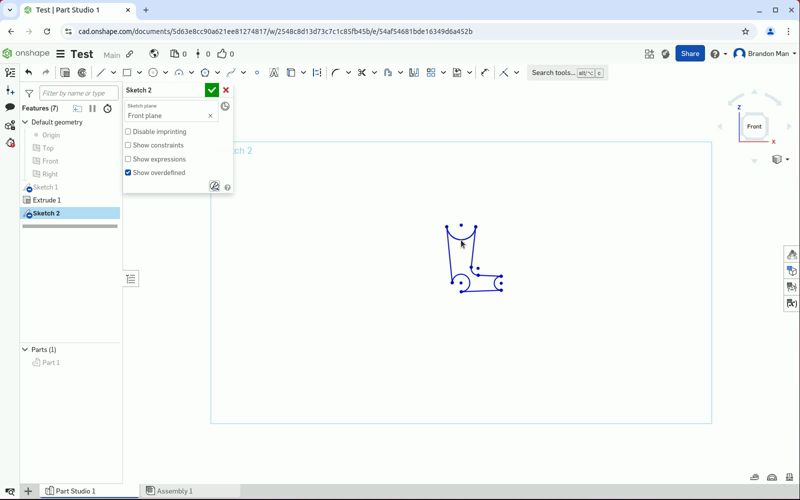
mouse_move(495, 283)
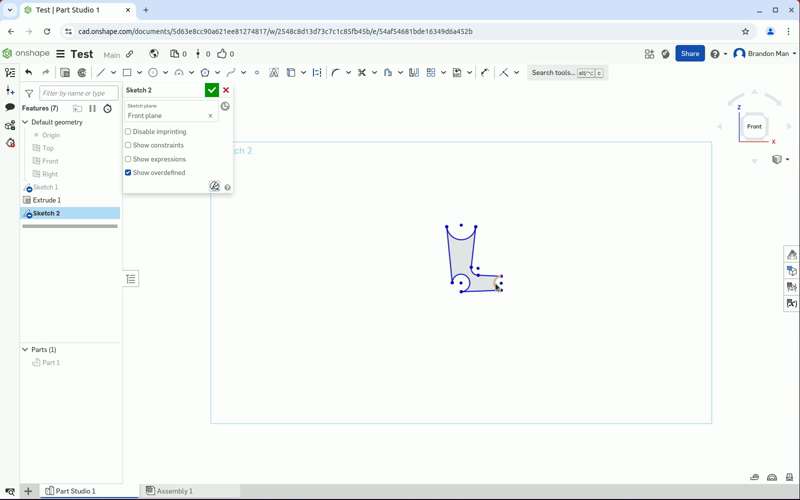
scroll(6)
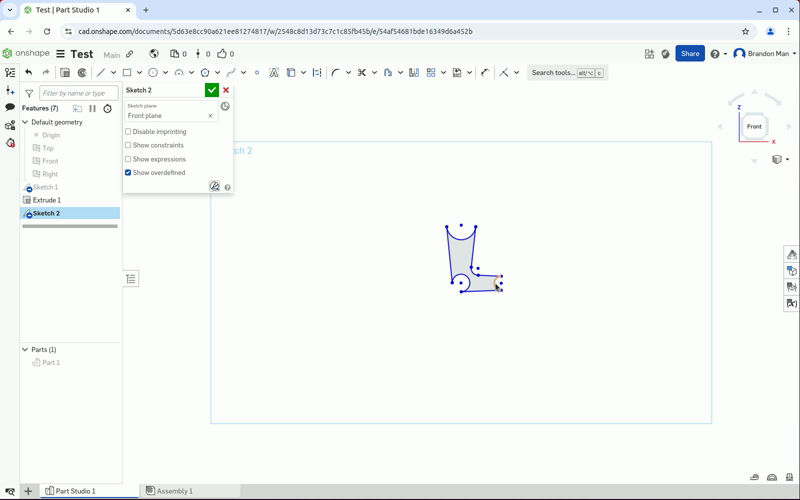
scroll(6)
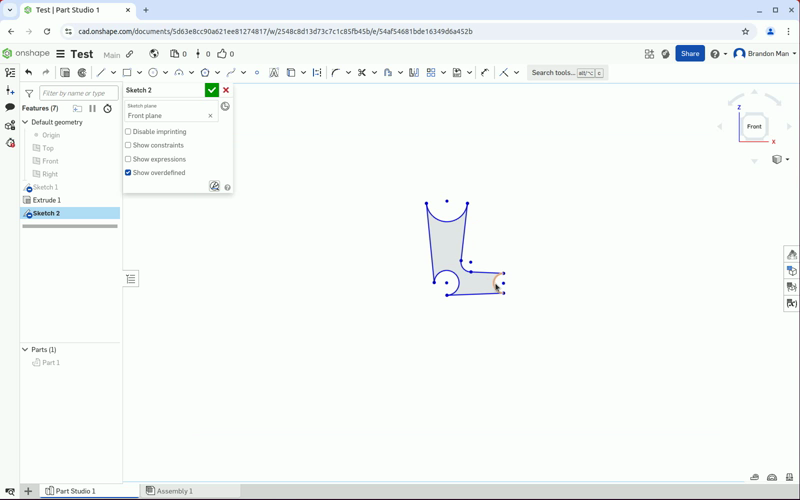
scroll(6)
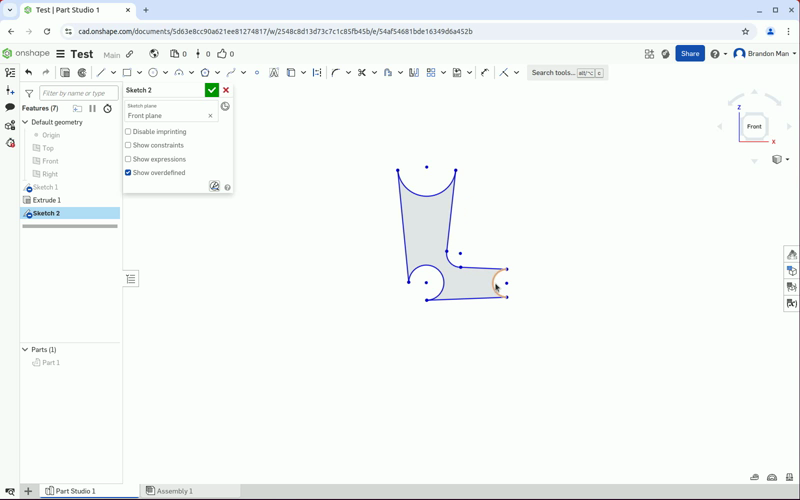
scroll(6)
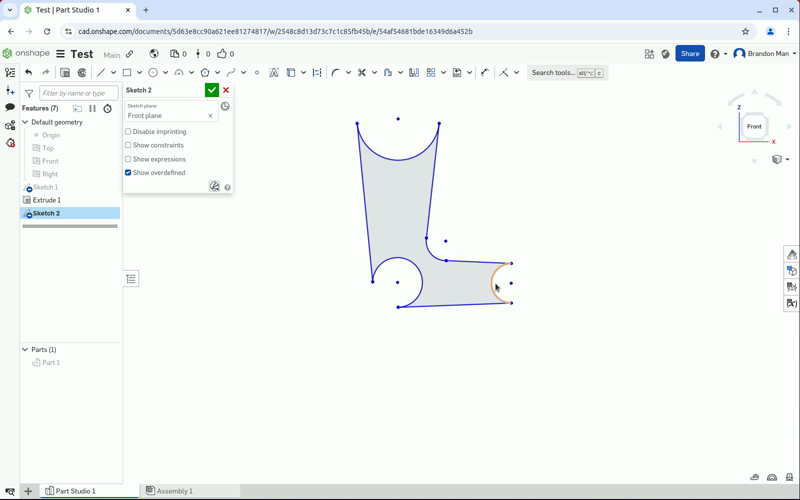
scroll(6)
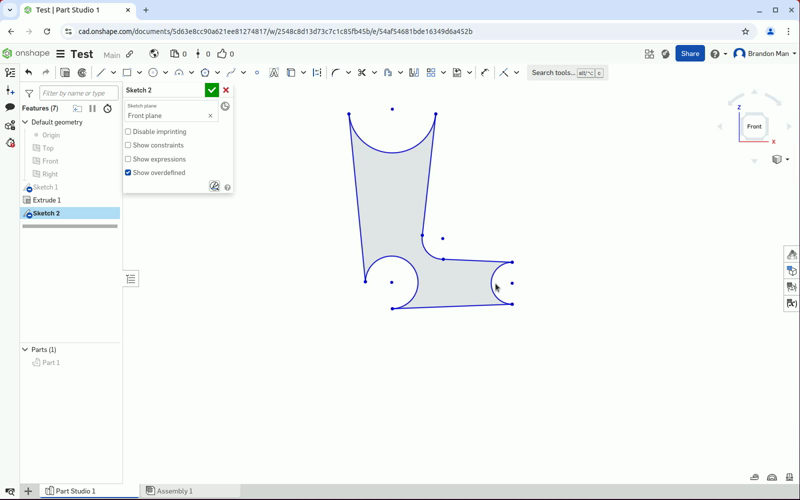
scroll(6)
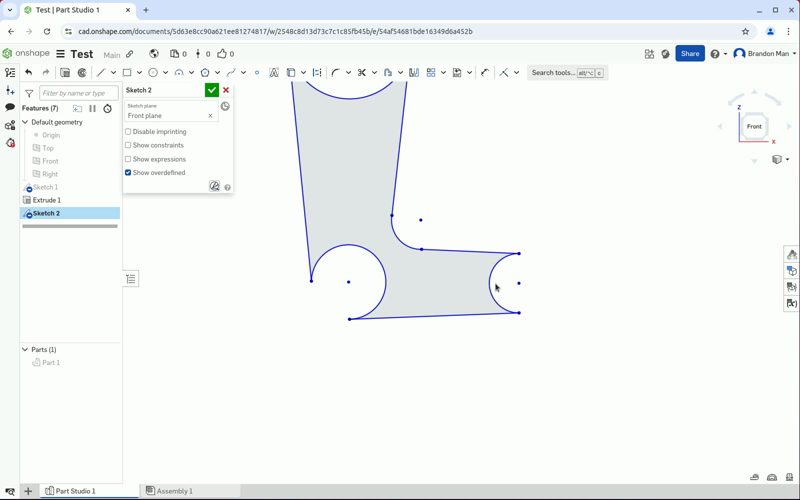
scroll(6)
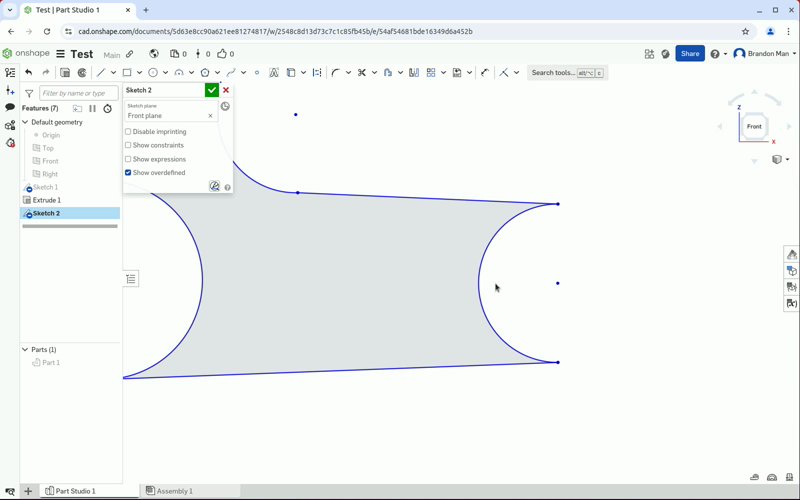
click(495, 283)
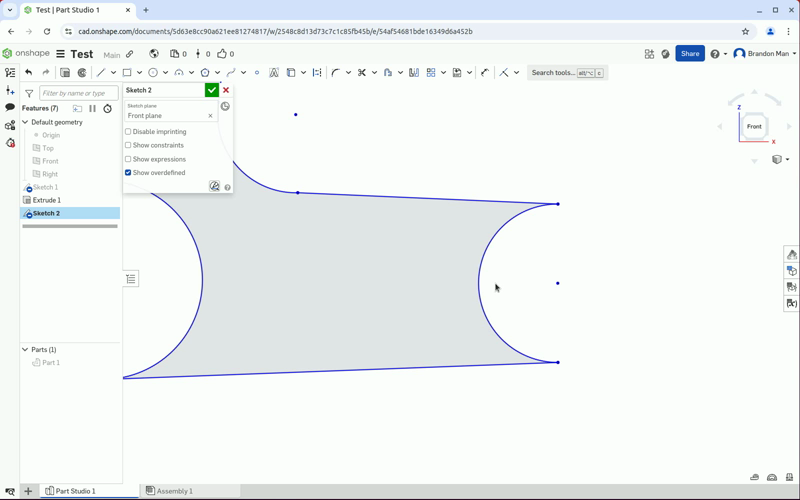
scroll(-6)
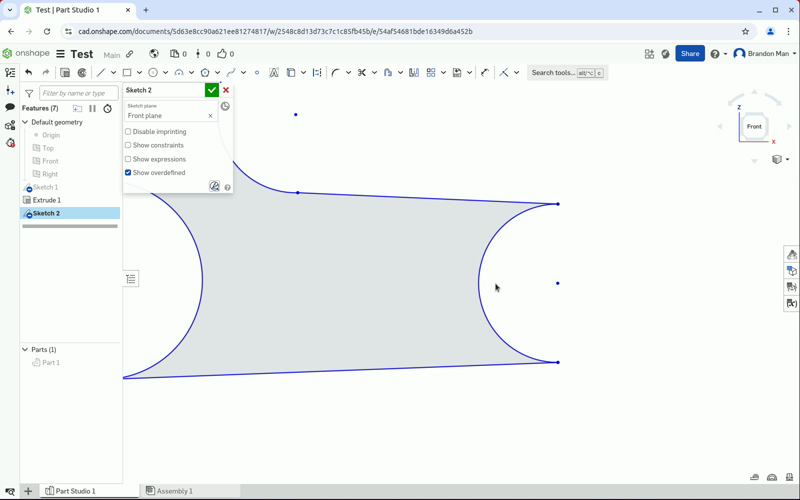
scroll(-6)
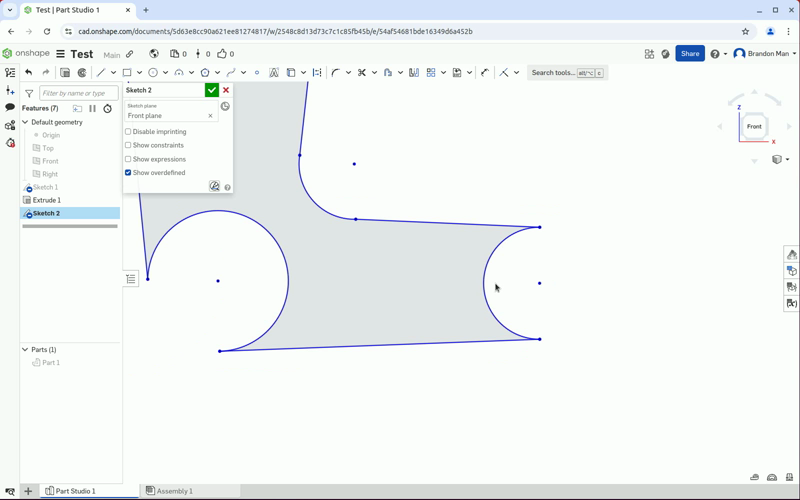
scroll(-6)
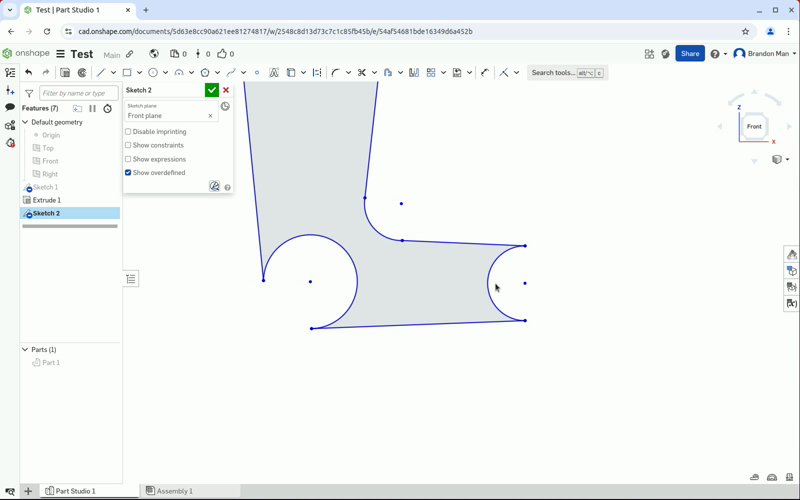
scroll(-6)
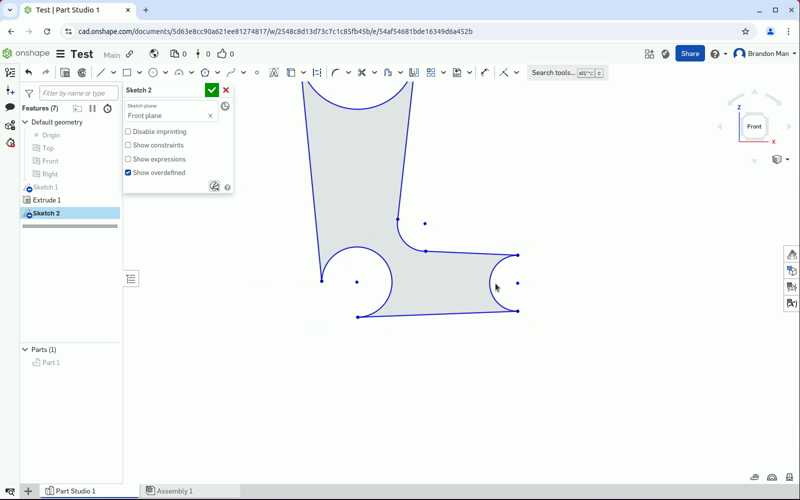
scroll(-6)
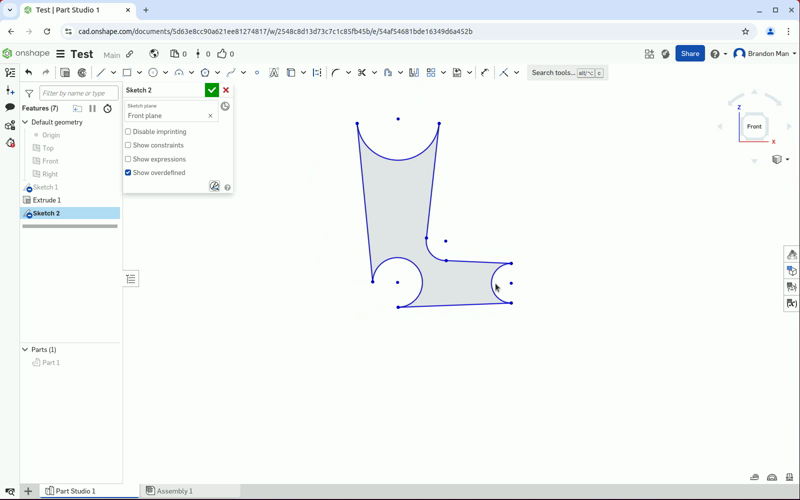
scroll(-6)
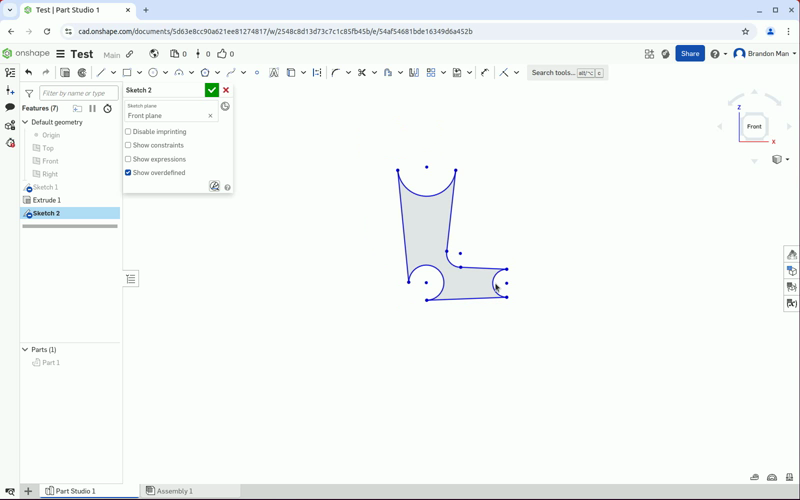
scroll(-6)
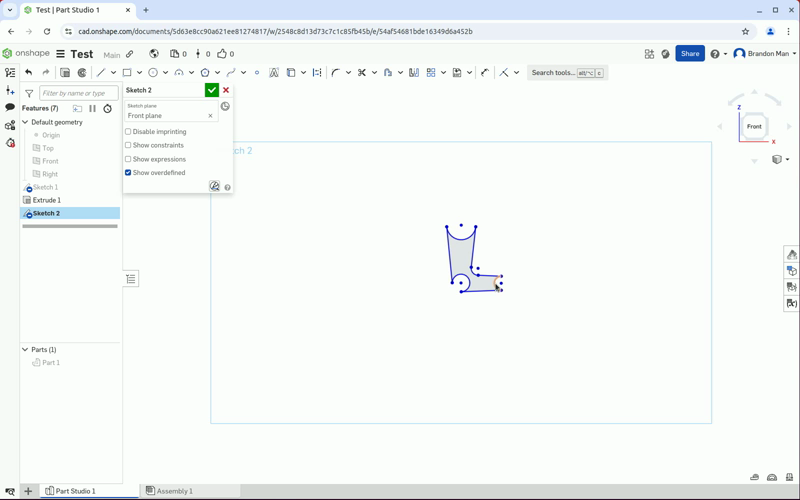
mouse_move(73, 352)
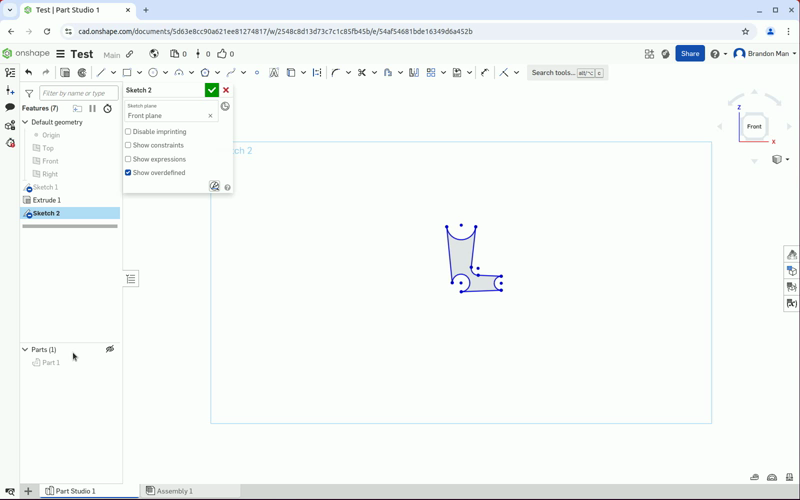
key(shift+y)
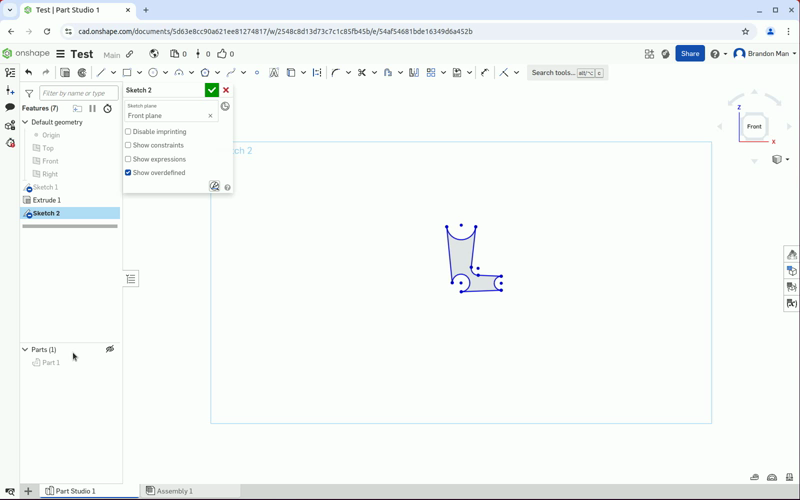
key(shift+e)
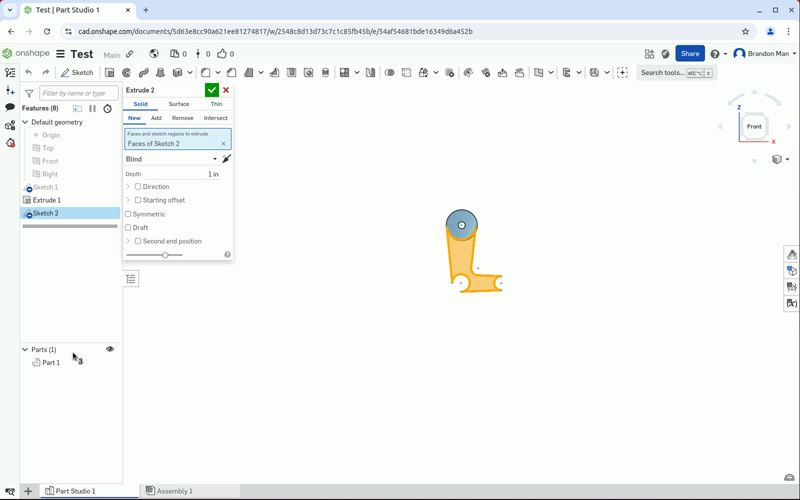
mouse_move(143, 106)
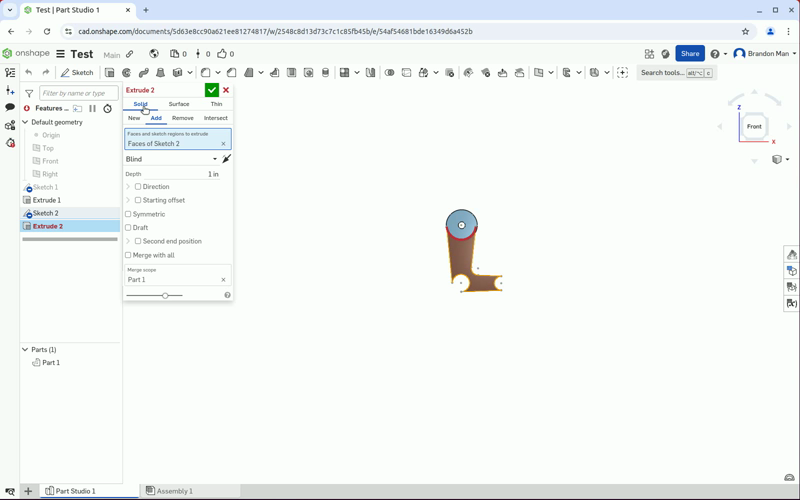
click(143, 106)
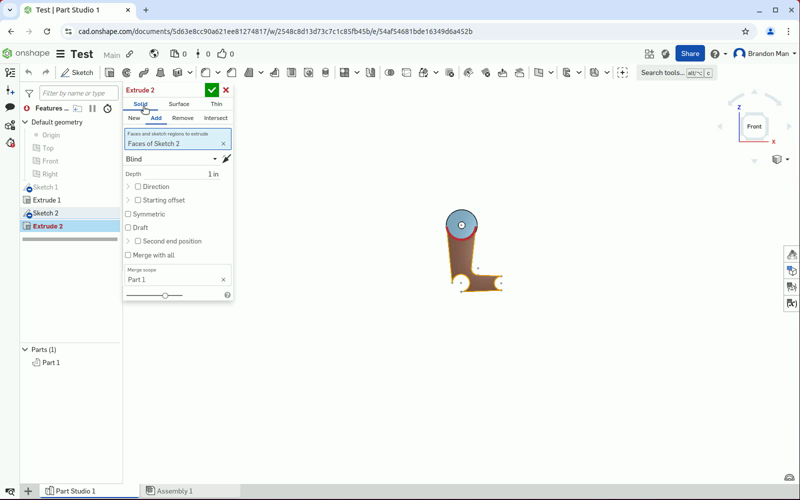
mouse_move(137, 120)
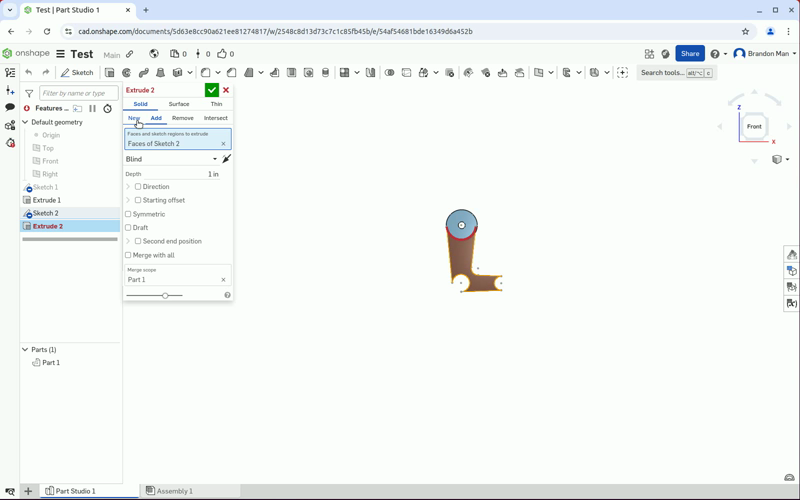
click(137, 120)
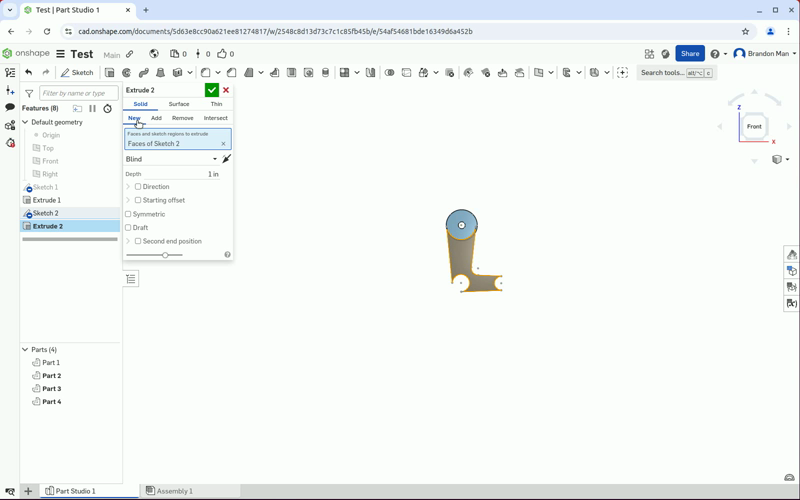
key(tab, 4)
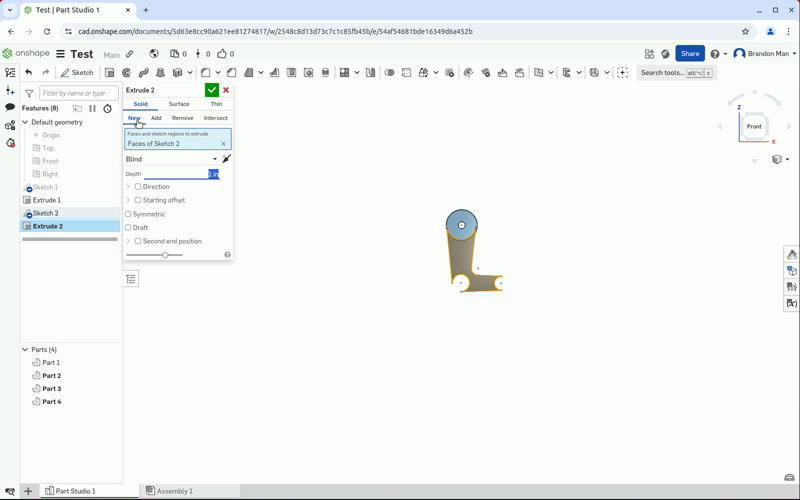
text(0.481)
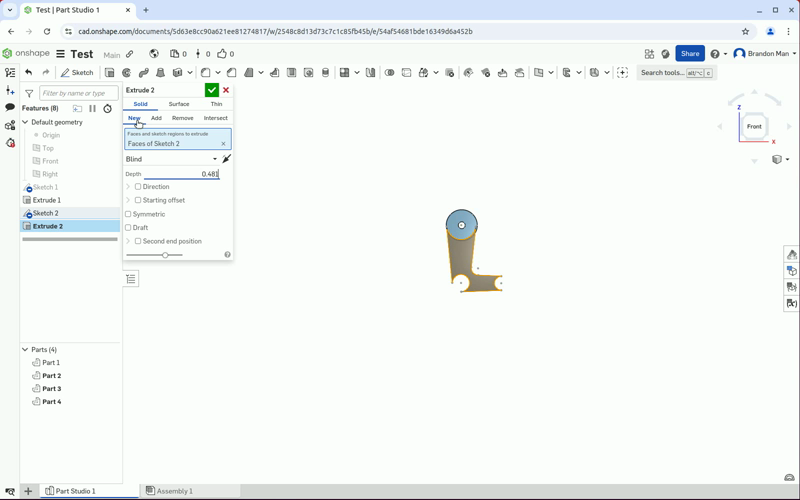
key(enter)
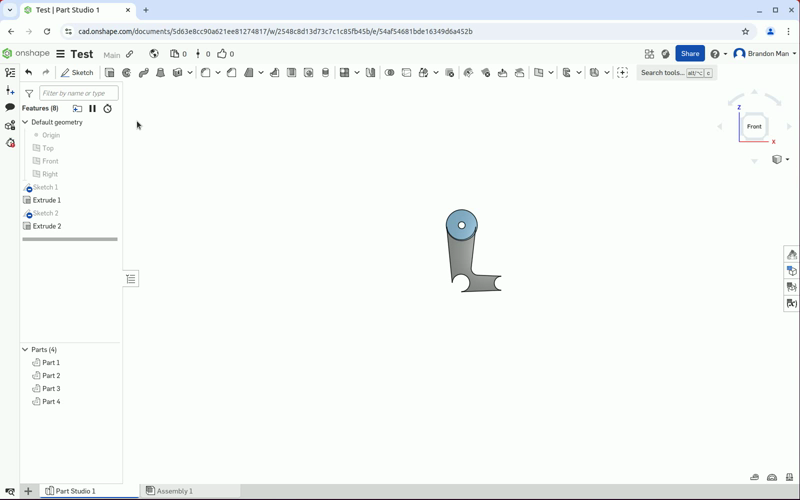
key(shift+h)
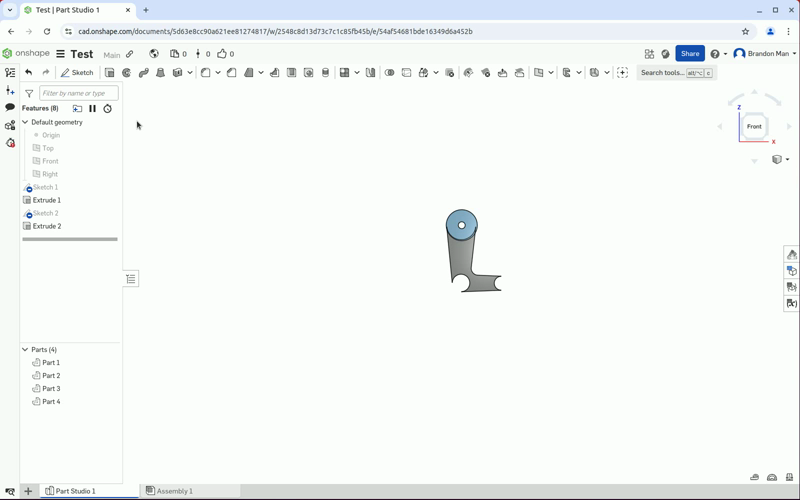
key(shift+h)
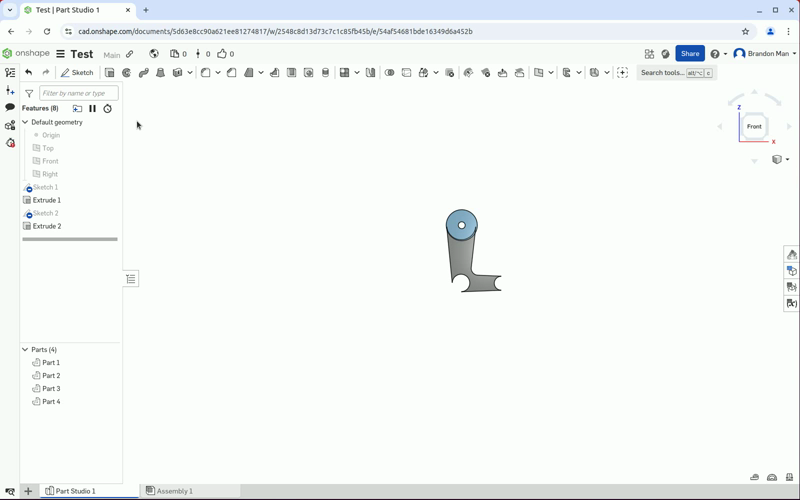
mouse_move(73, 189)
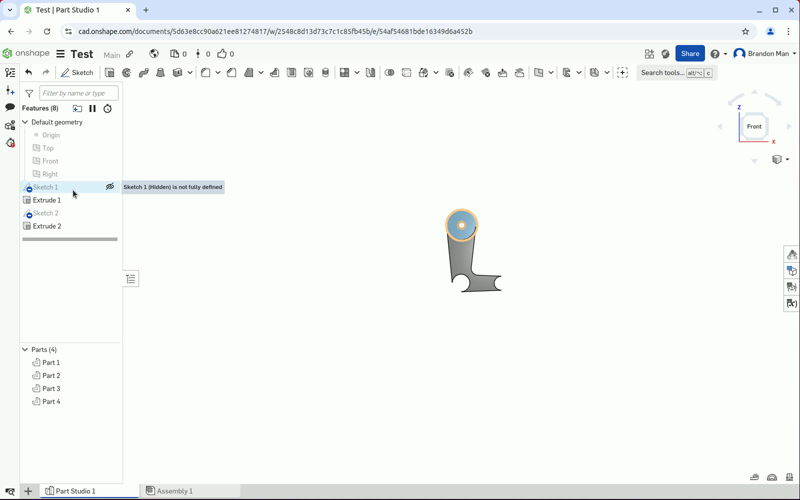
click(73, 189)
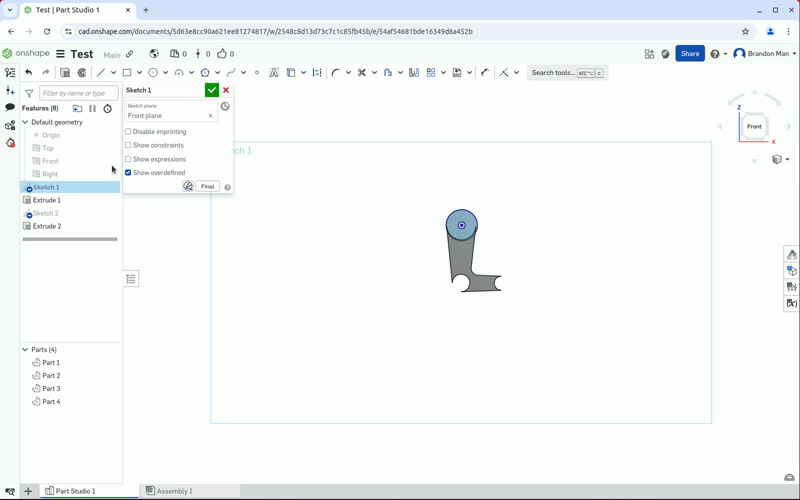
mouse_move(229, 92)
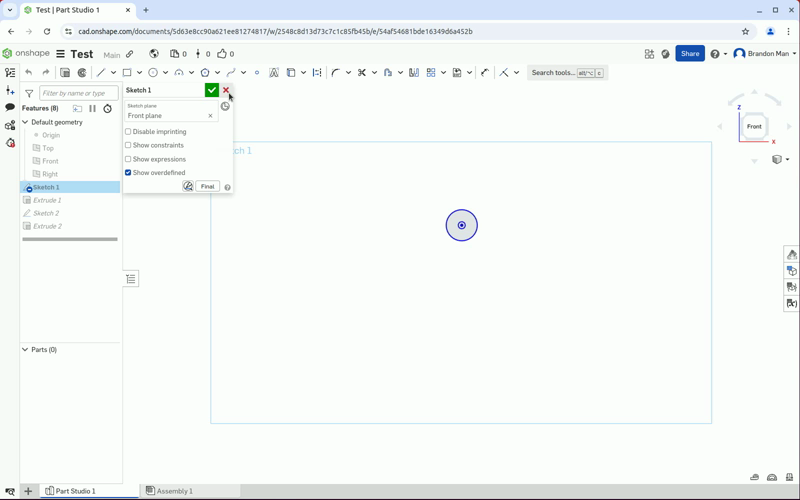
click(229, 92)
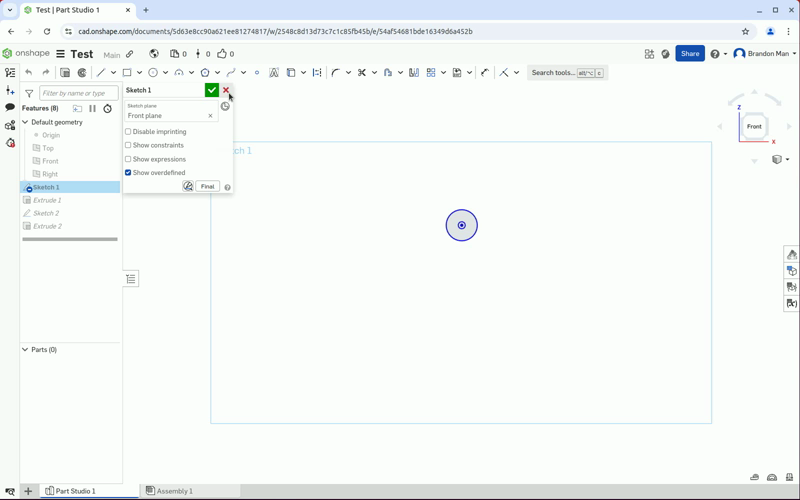
key(shift+s)
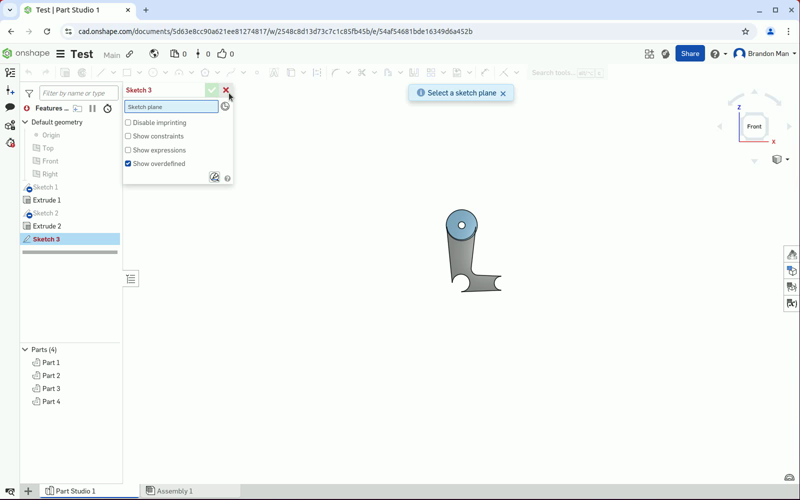
mouse_move(73, 163)
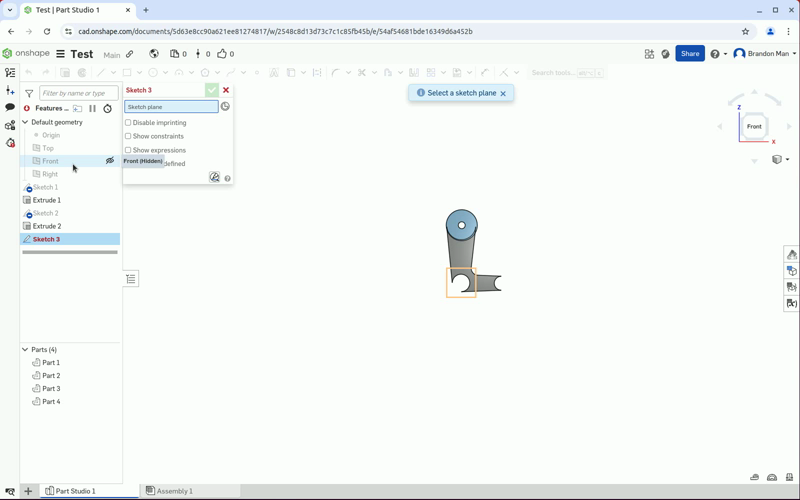
click(73, 163)
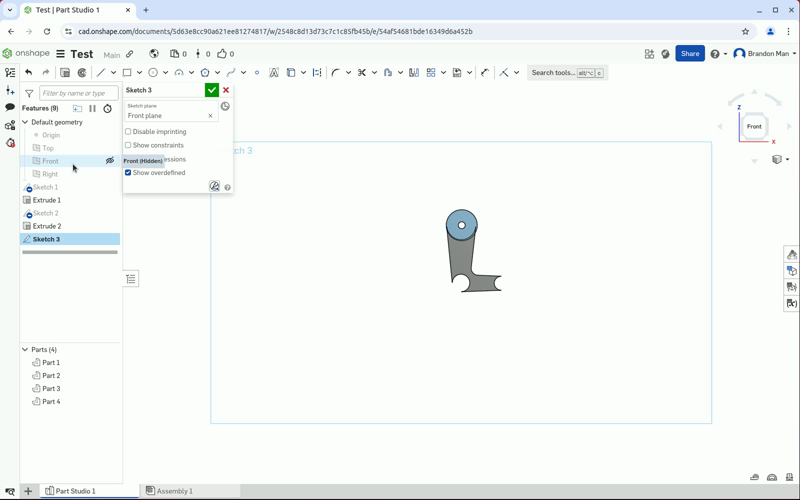
mouse_move(73, 352)
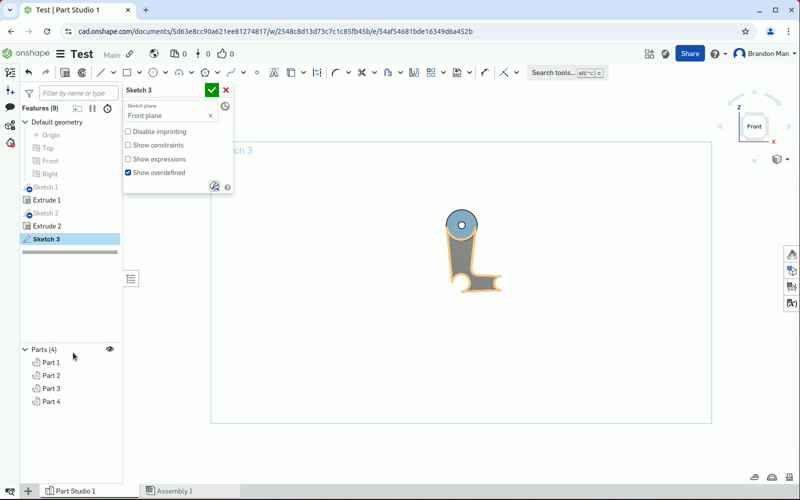
key(y)
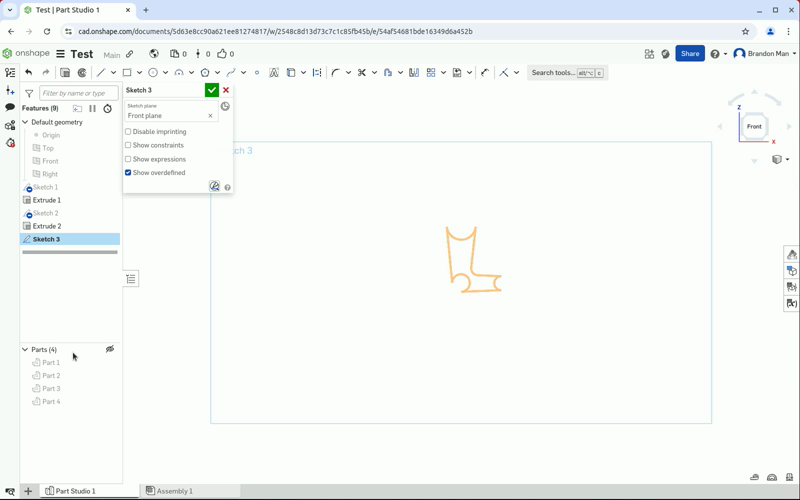
key(c)
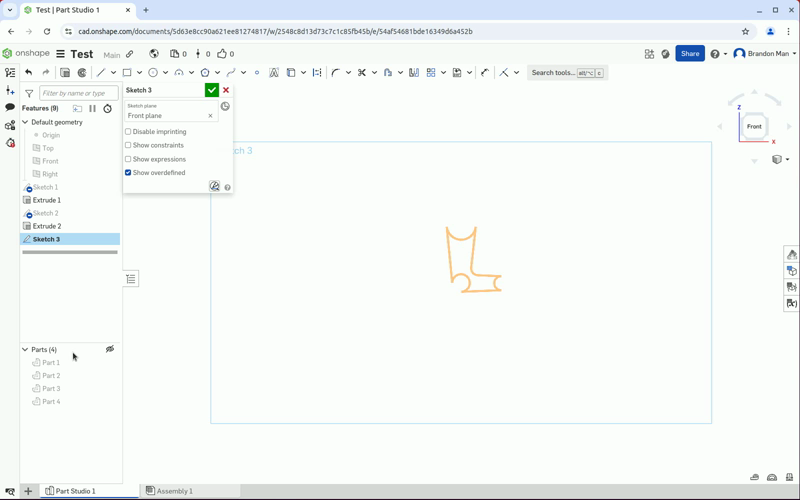
key_down(shift)
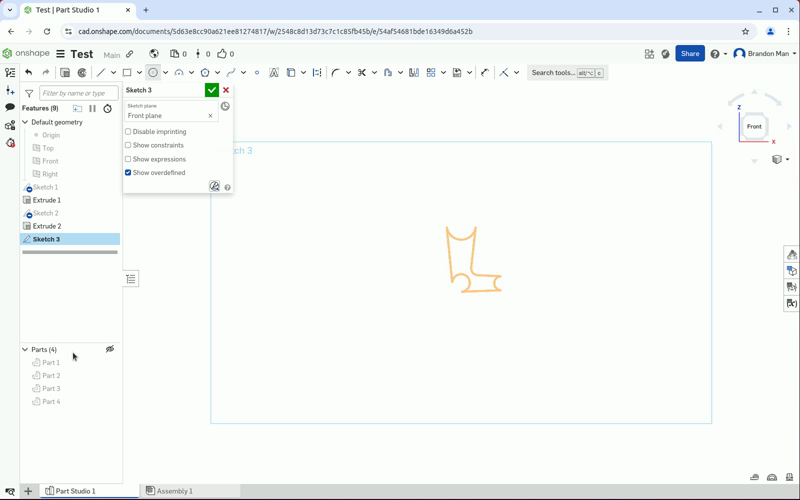
mouse_move(461, 282)
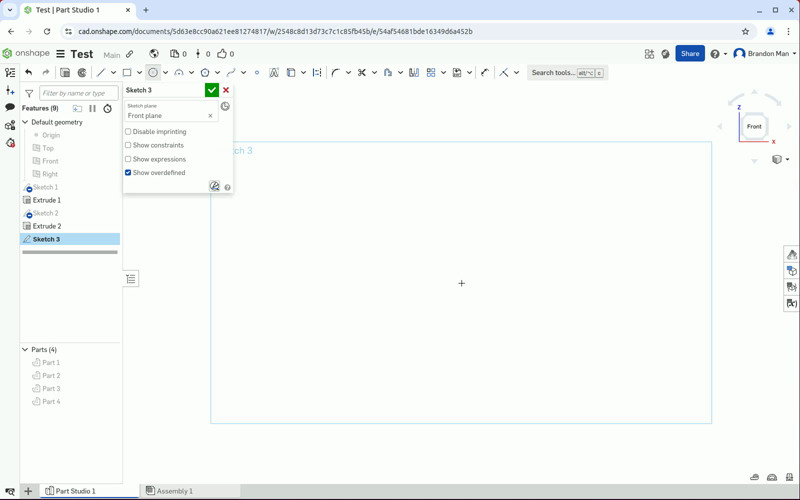
click(461, 282)
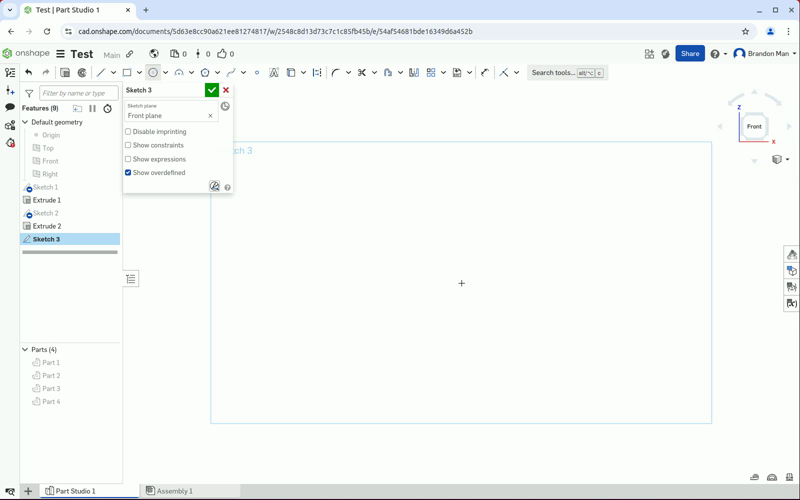
key_up(shift)
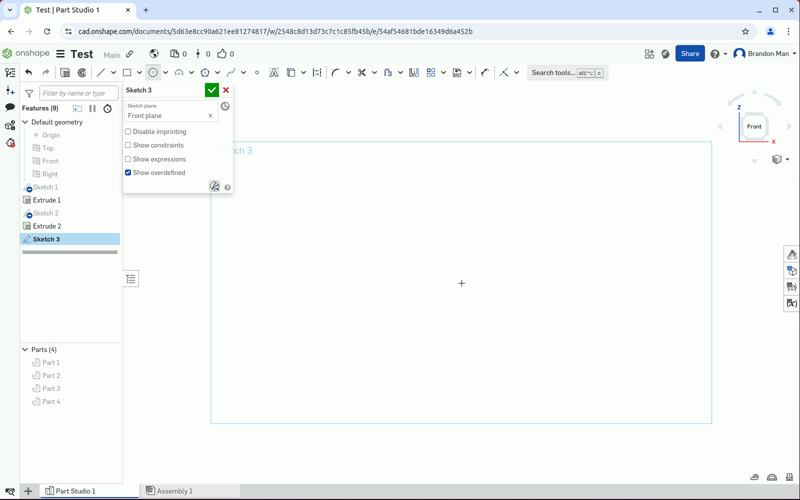
mouse_move(471, 282)
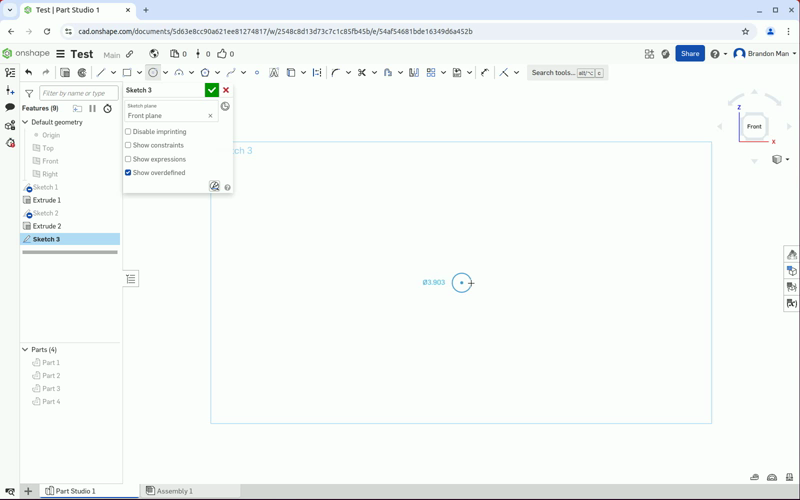
click(471, 282)
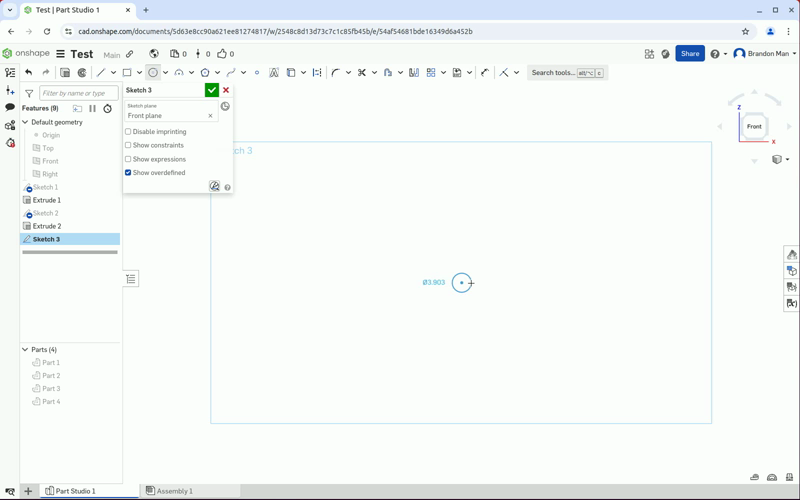
key(esc)
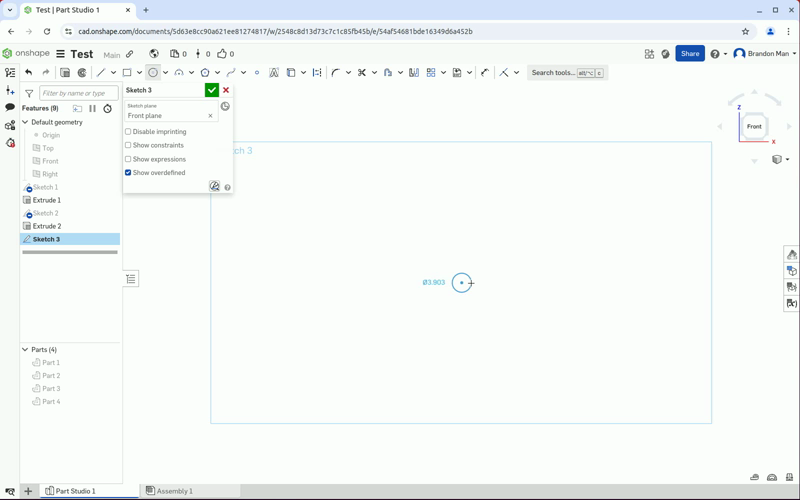
key(c)
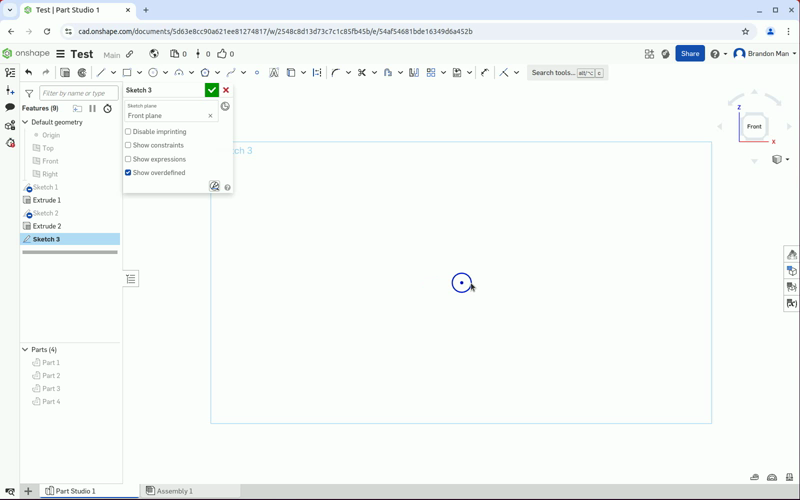
key_down(shift)
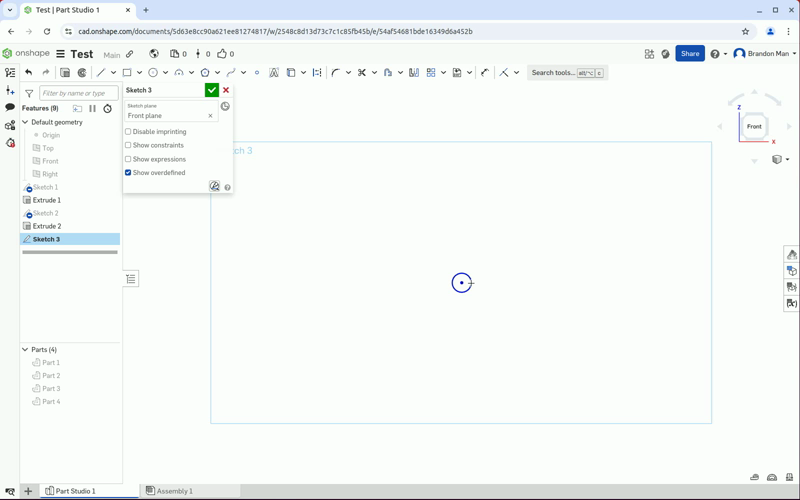
mouse_move(461, 282)
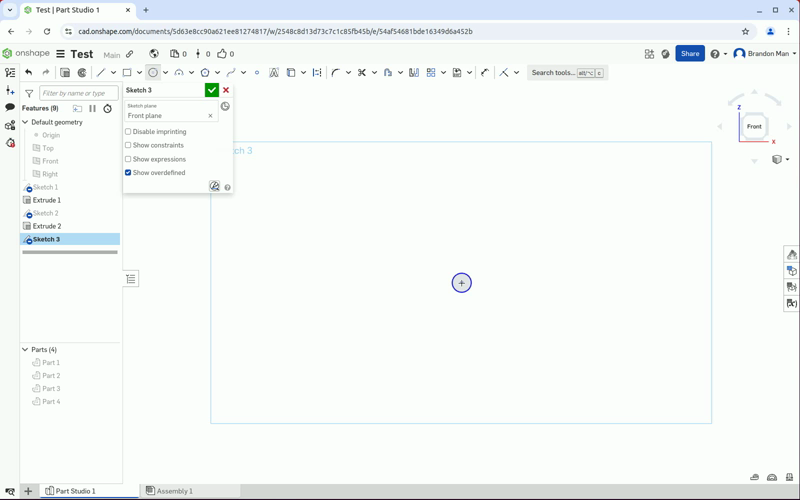
click(461, 282)
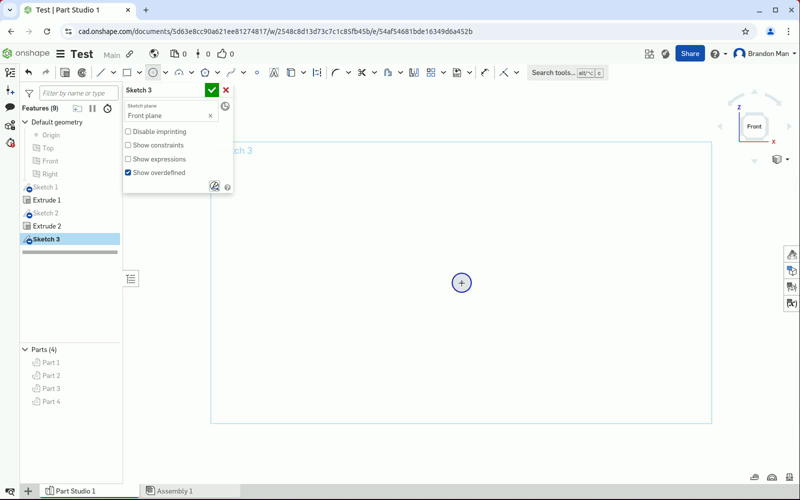
key_up(shift)
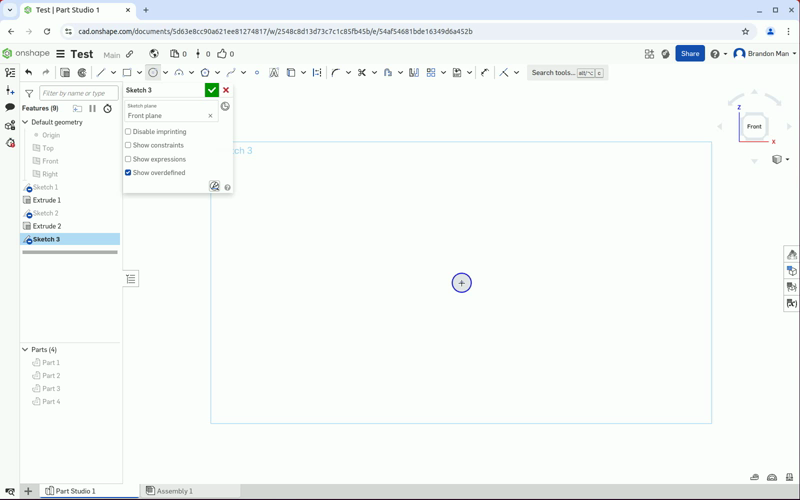
mouse_move(464, 282)
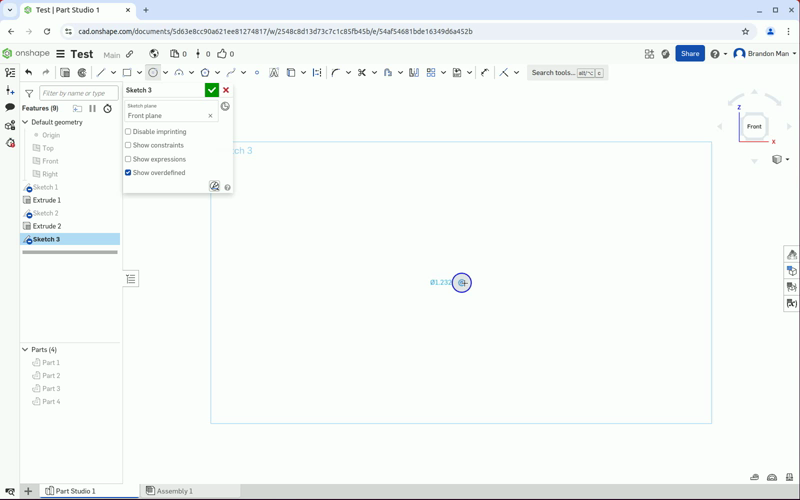
scroll(6)
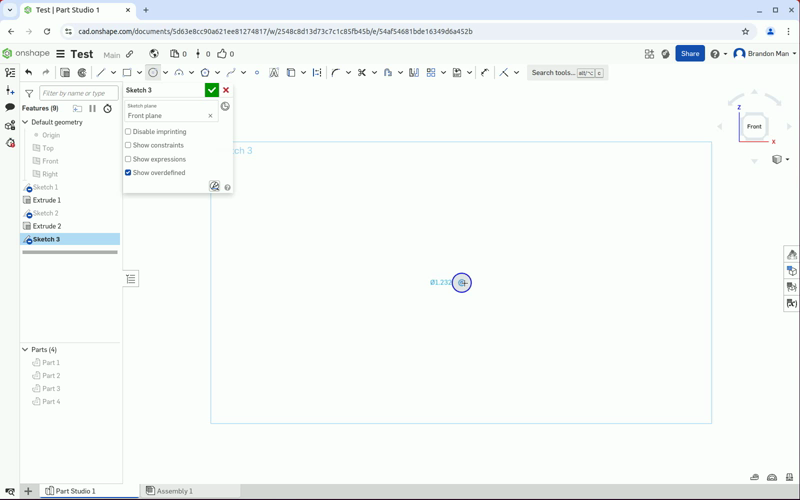
scroll(6)
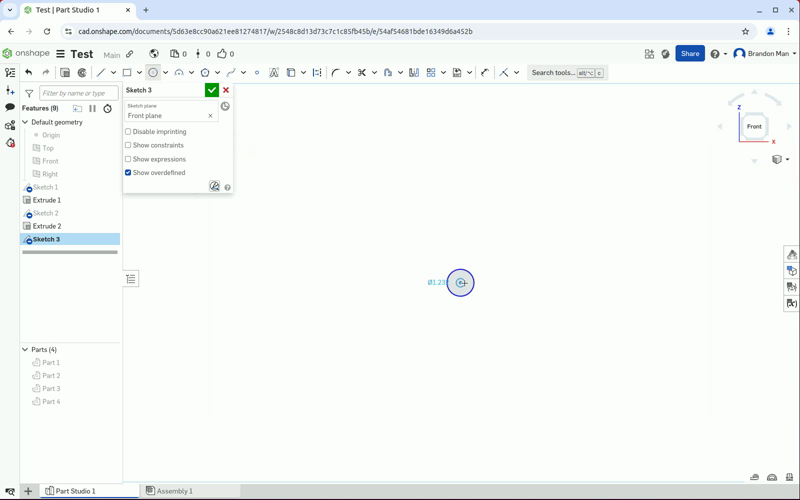
scroll(6)
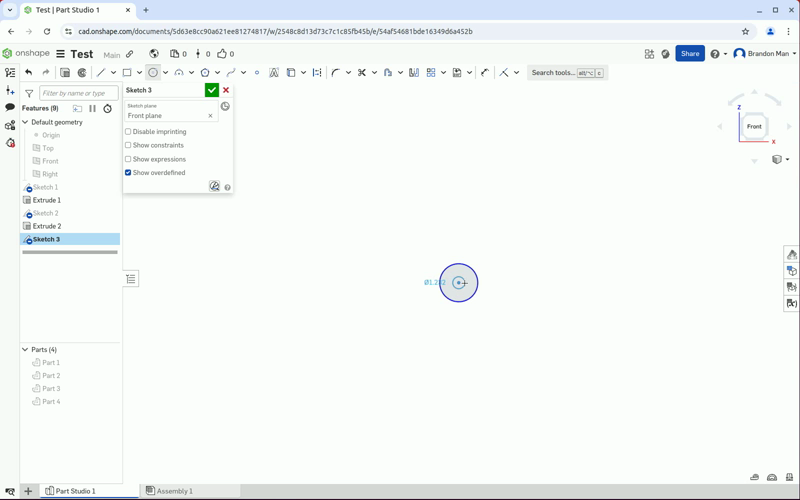
scroll(6)
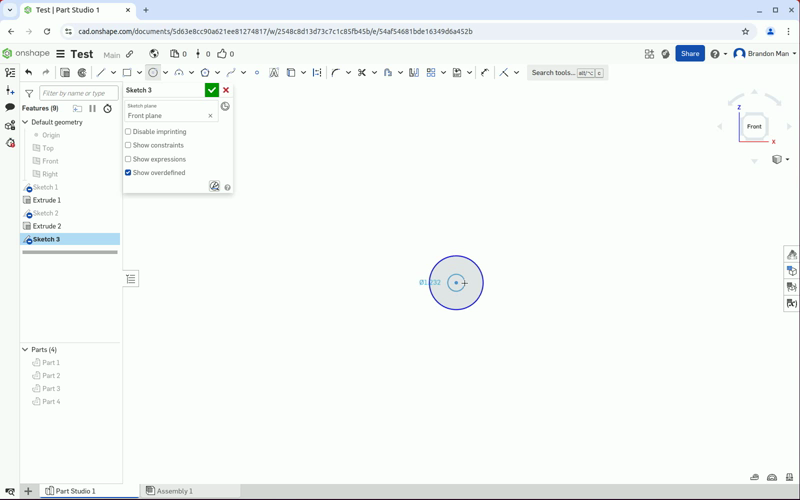
scroll(6)
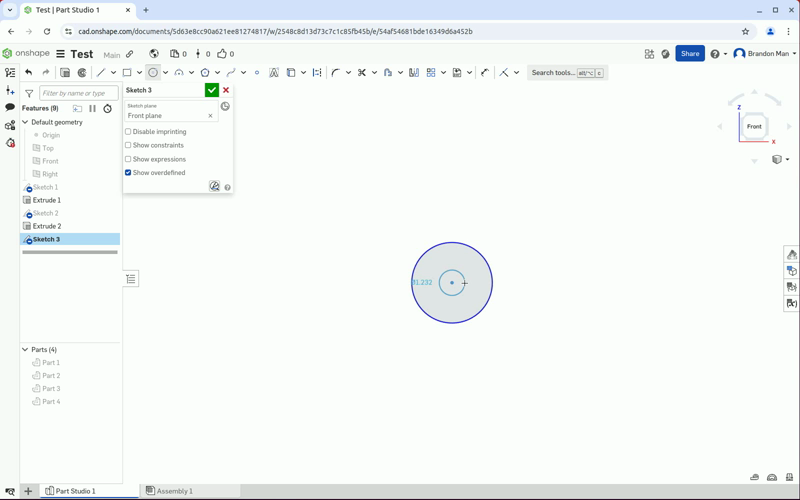
scroll(6)
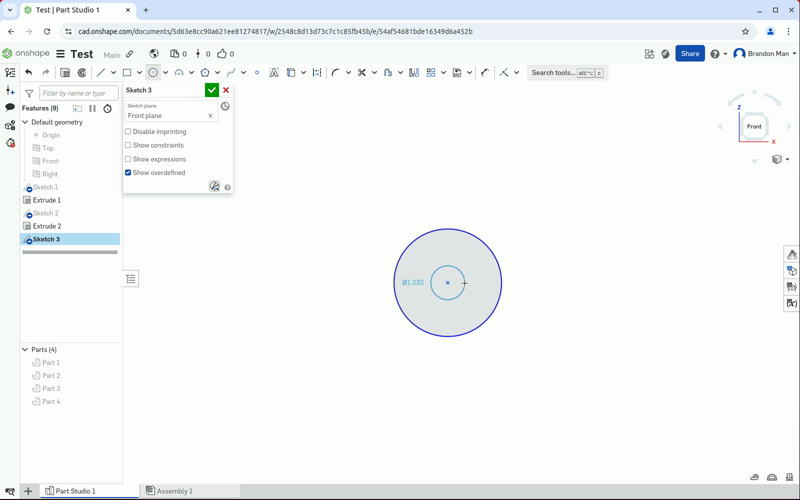
scroll(6)
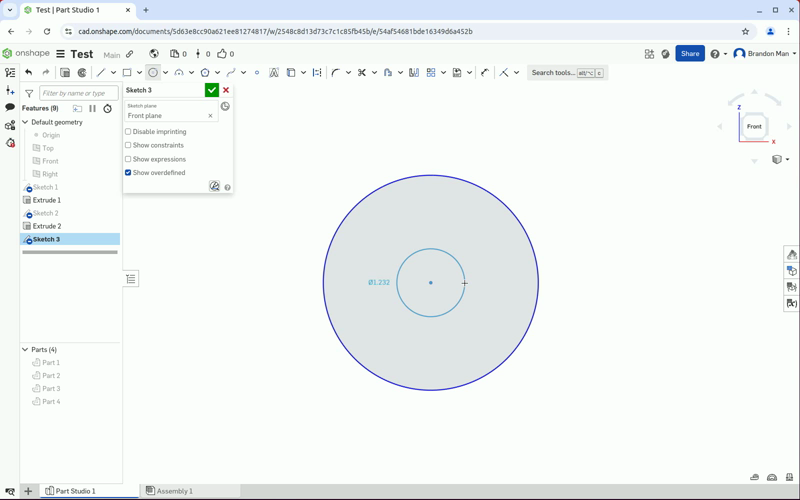
click(464, 282)
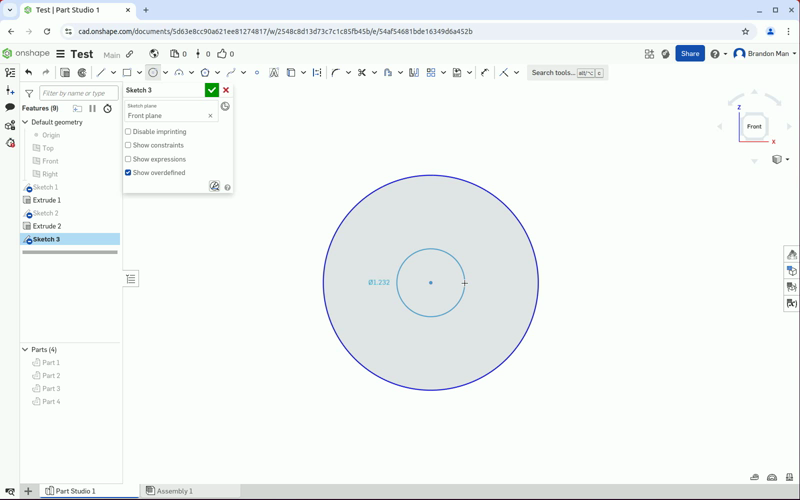
scroll(-6)
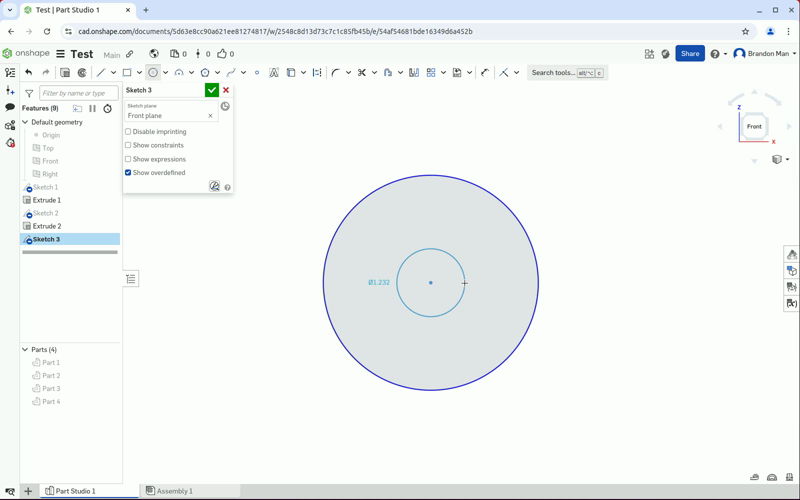
scroll(-6)
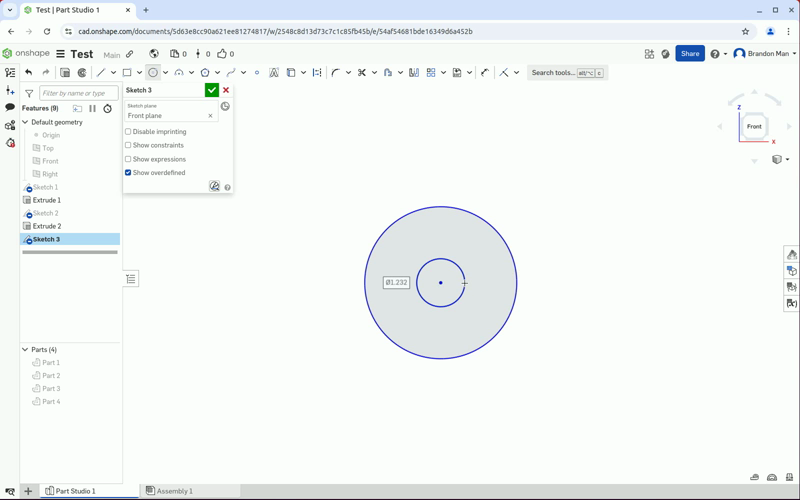
scroll(-6)
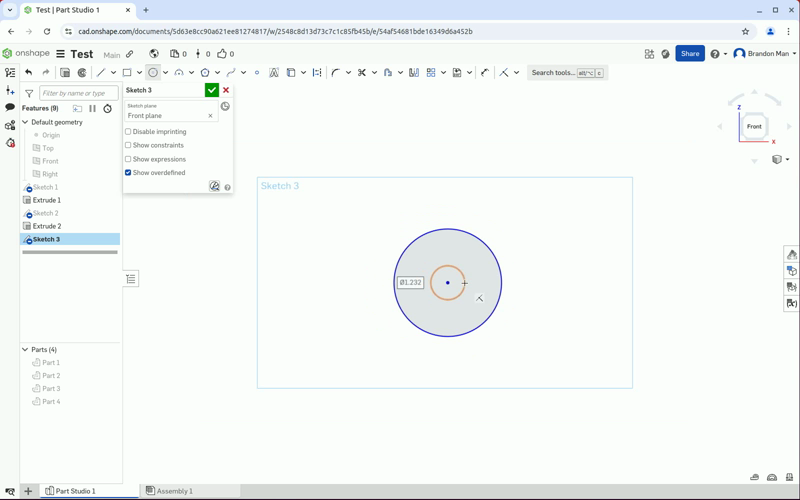
scroll(-6)
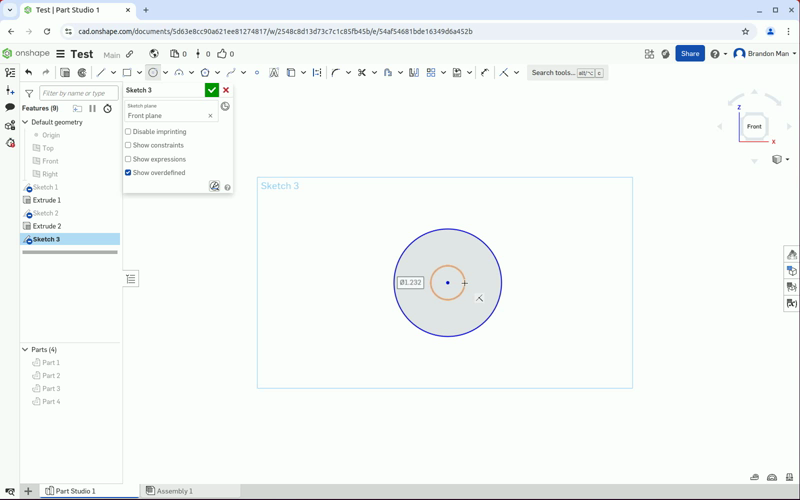
scroll(-6)
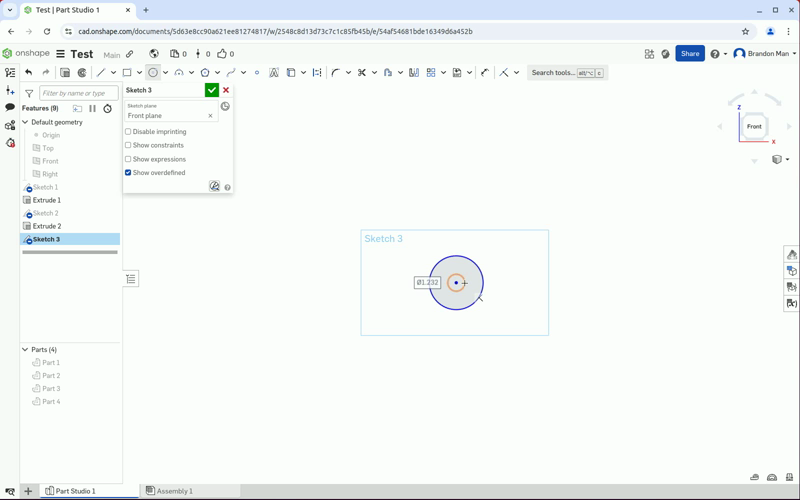
scroll(-6)
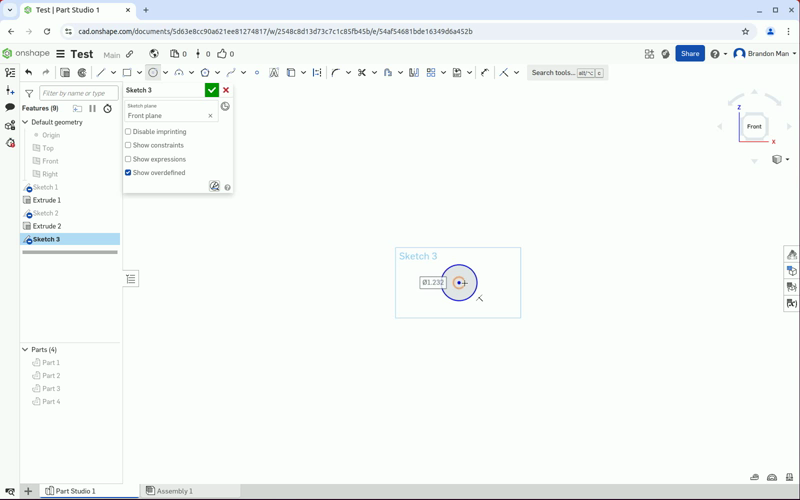
scroll(-6)
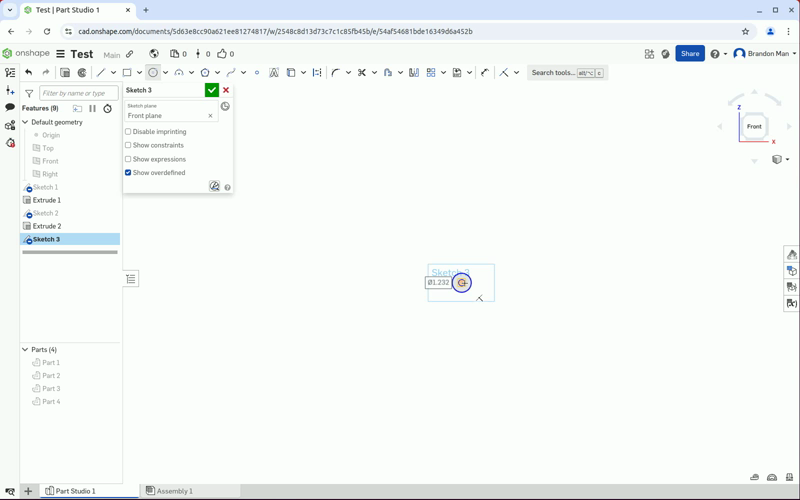
key(esc)
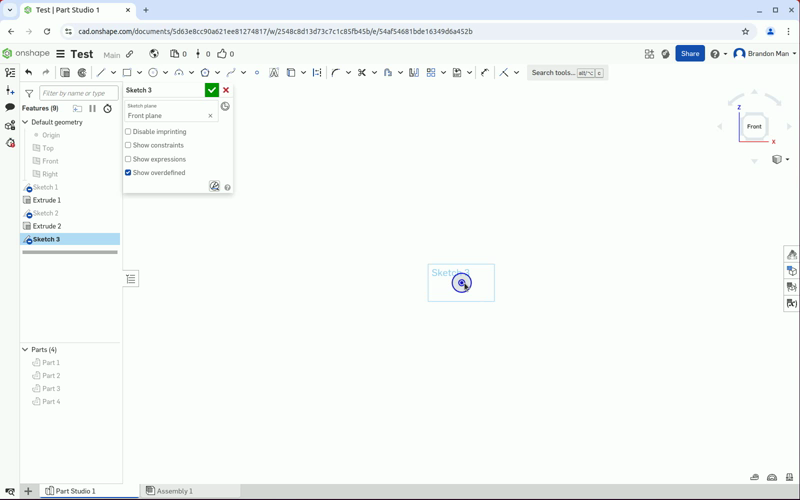
mouse_move(464, 291)
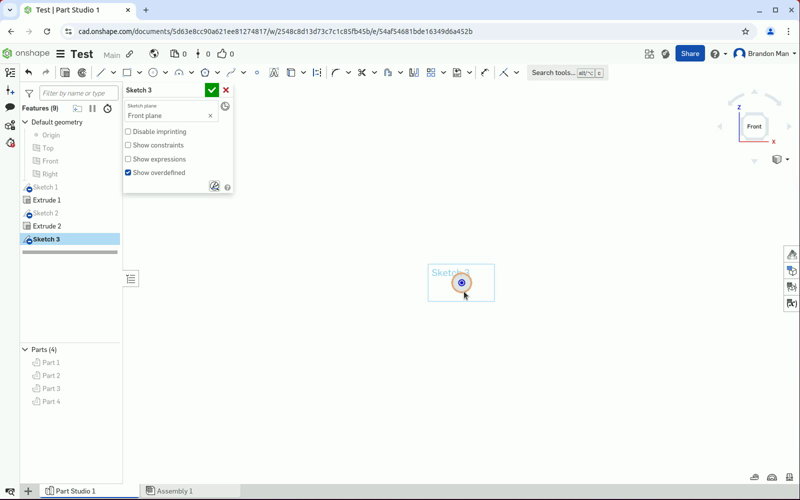
scroll(6)
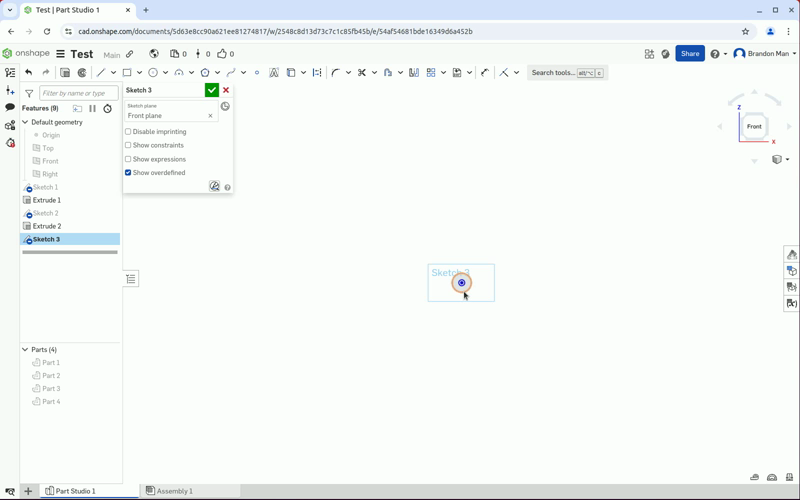
scroll(6)
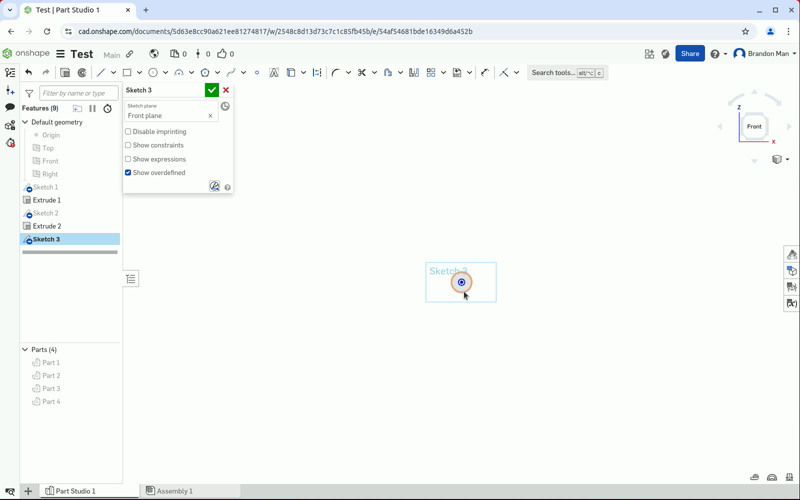
scroll(6)
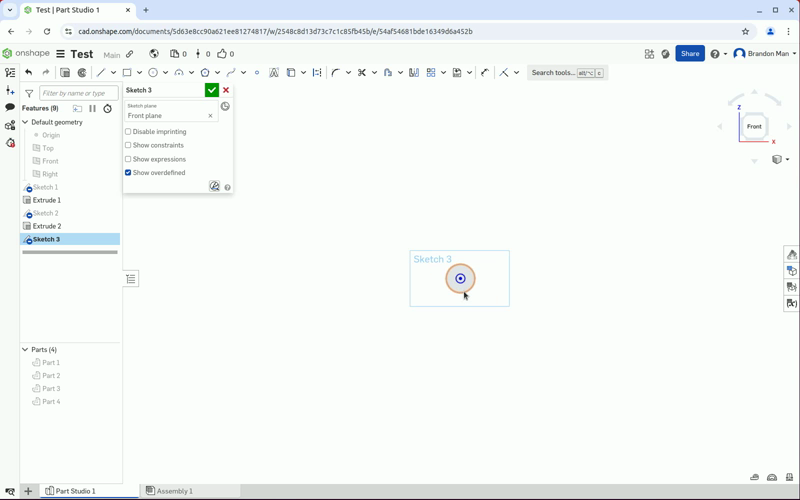
scroll(6)
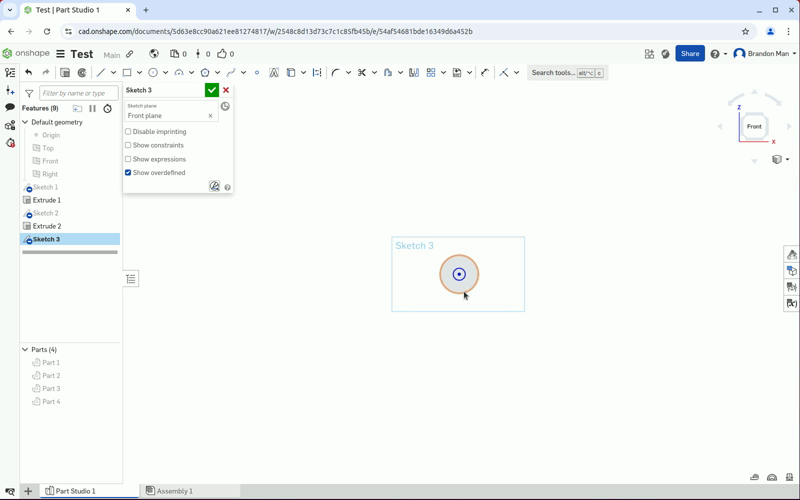
scroll(6)
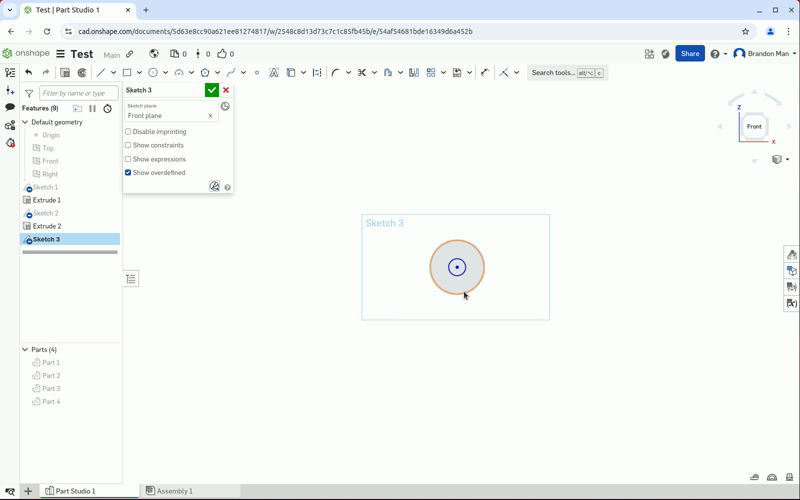
scroll(6)
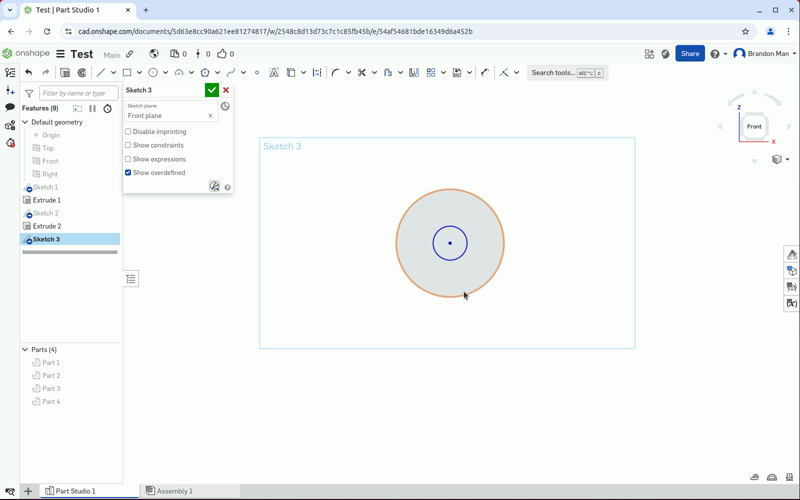
scroll(6)
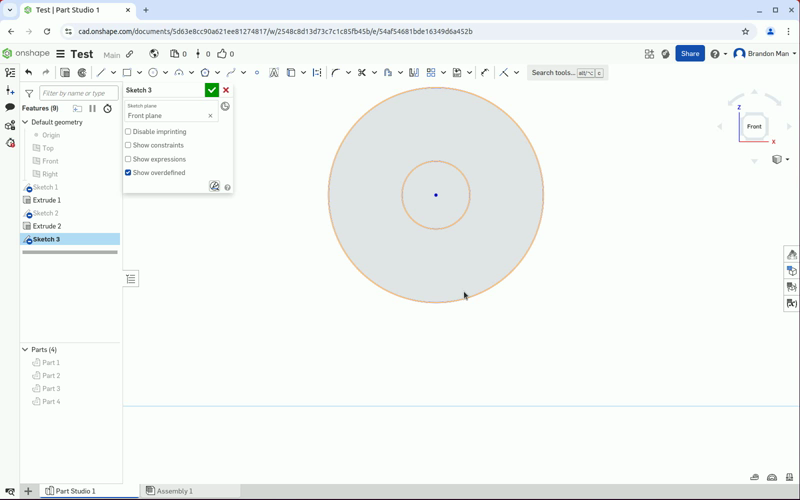
click(464, 291)
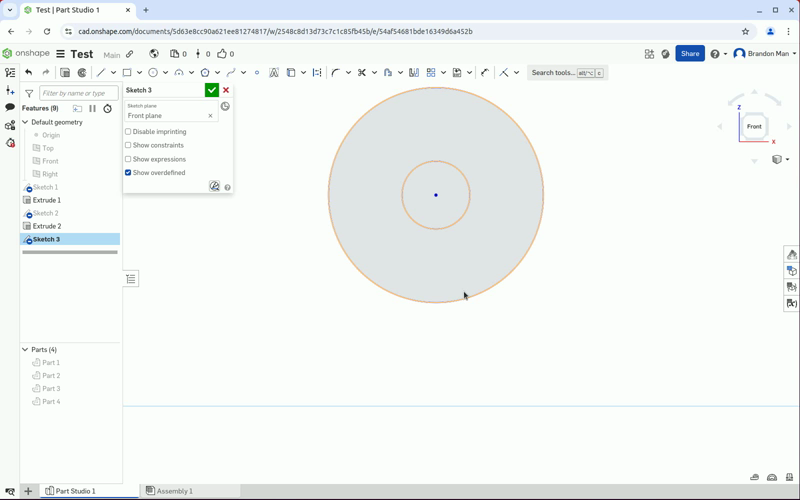
scroll(-6)
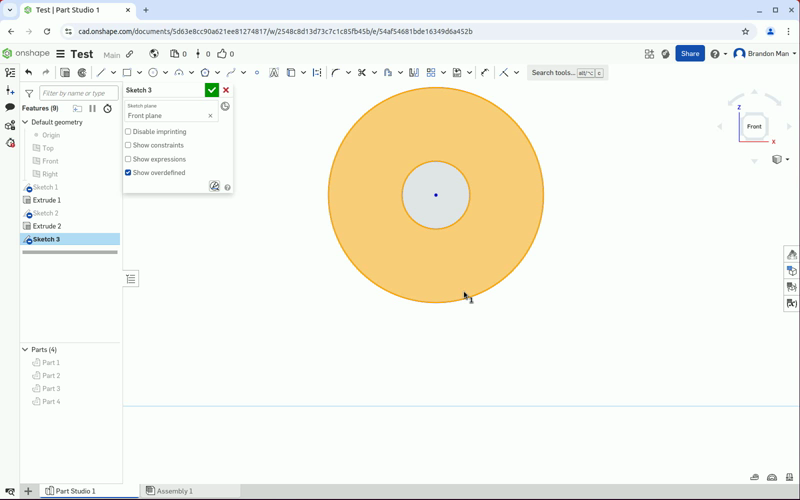
scroll(-6)
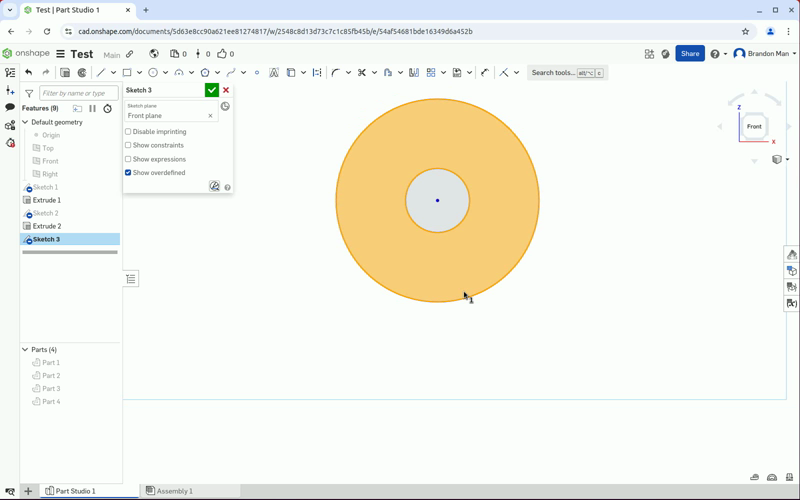
scroll(-6)
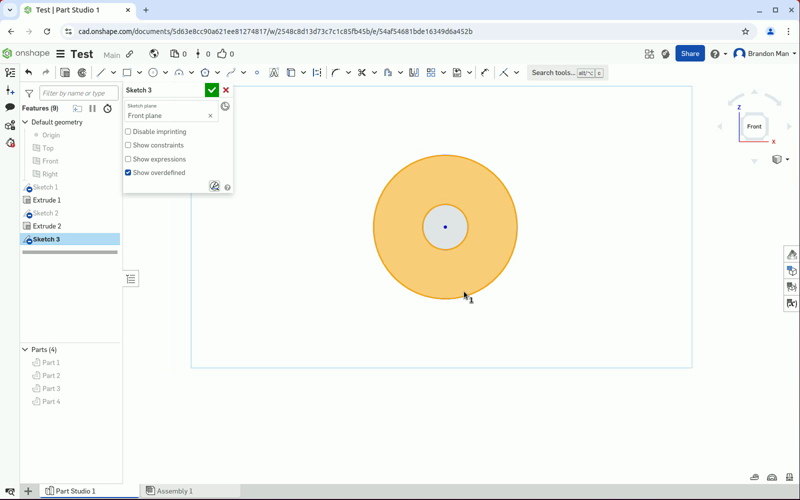
scroll(-6)
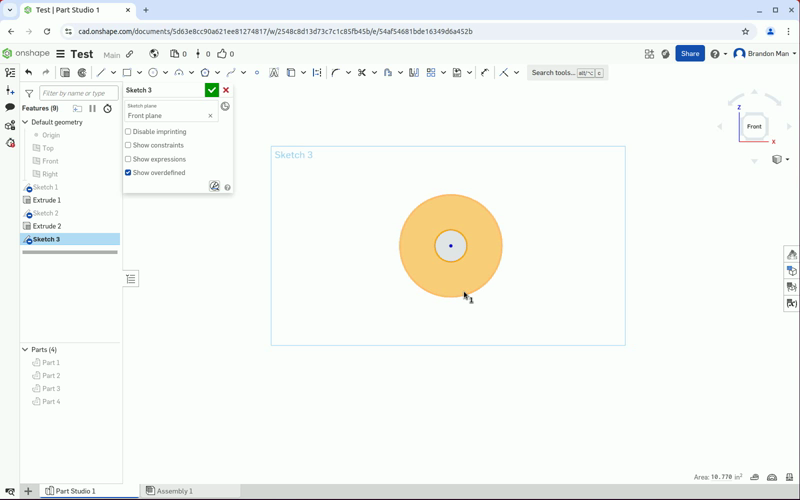
scroll(-6)
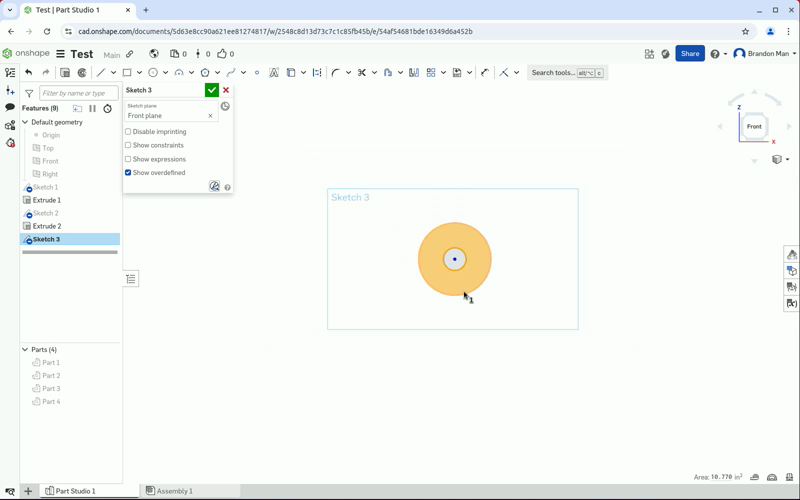
scroll(-6)
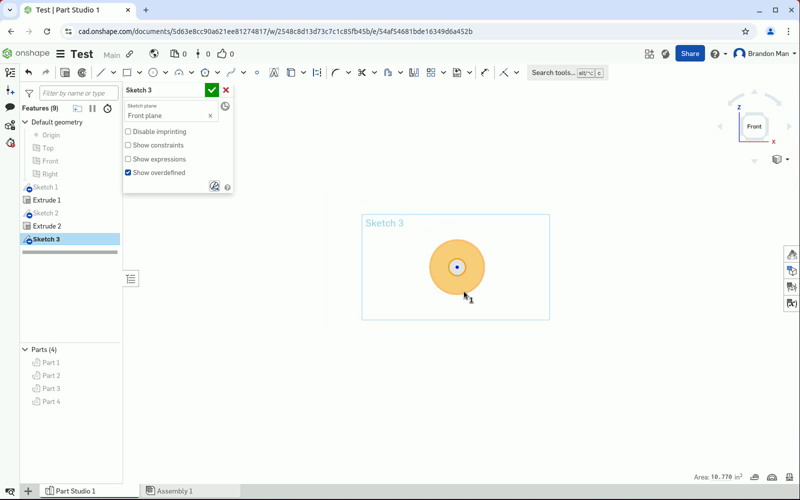
scroll(-6)
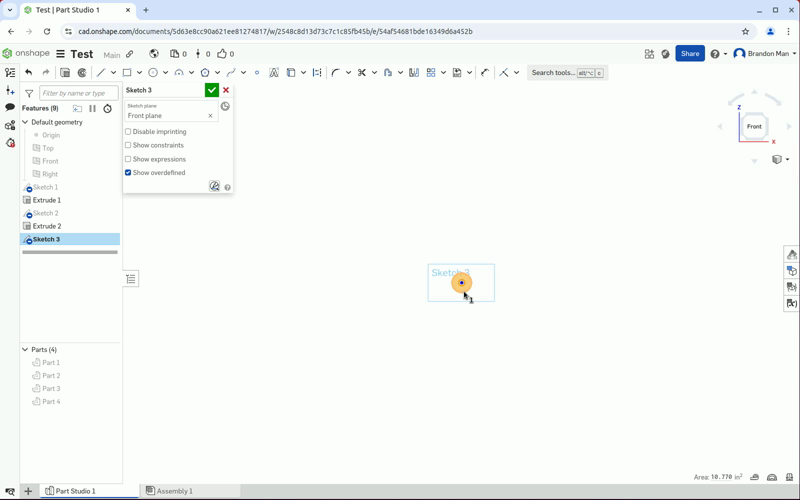
mouse_move(73, 352)
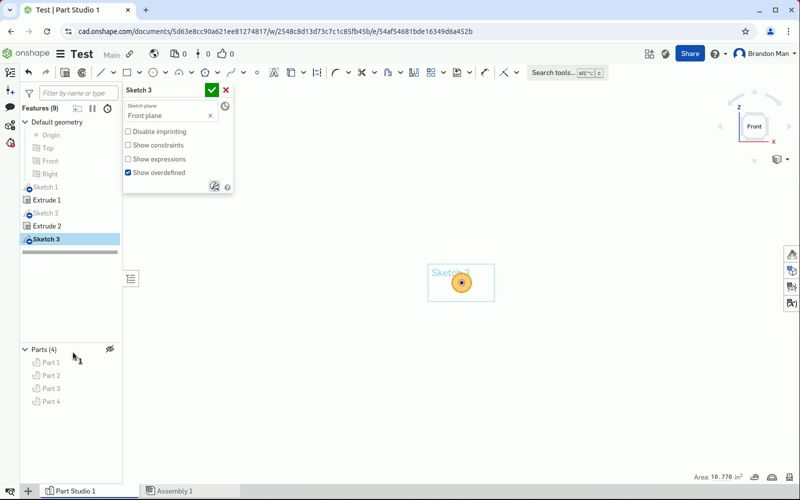
key(shift+y)
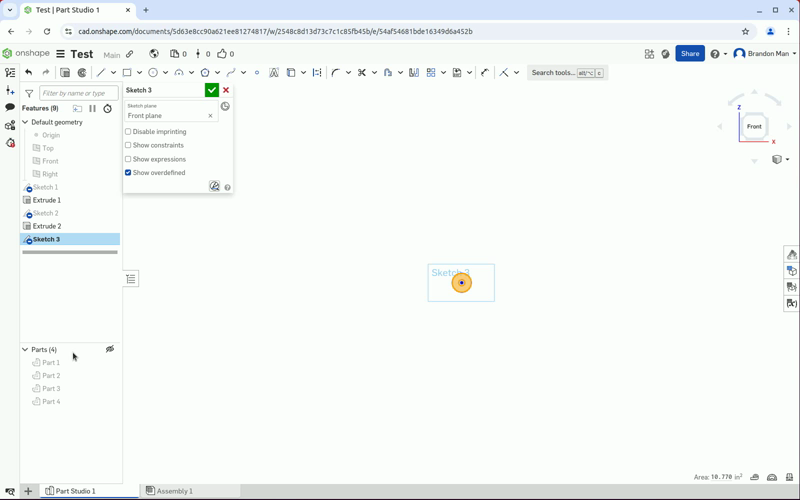
key(shift+e)
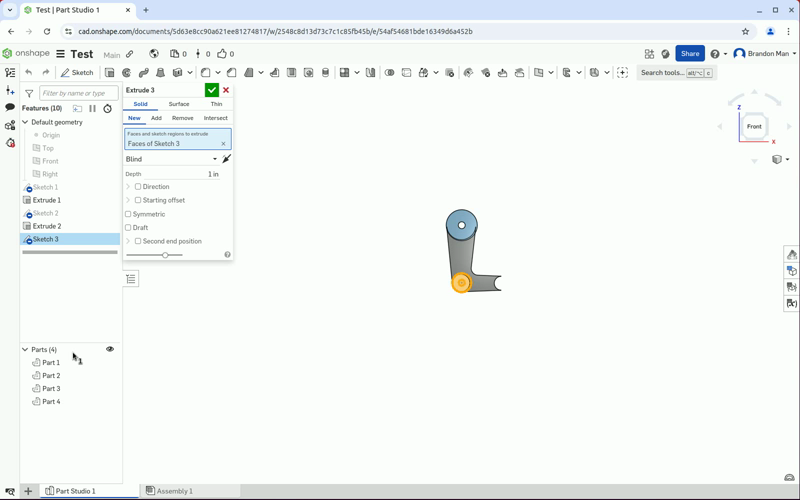
mouse_move(143, 106)
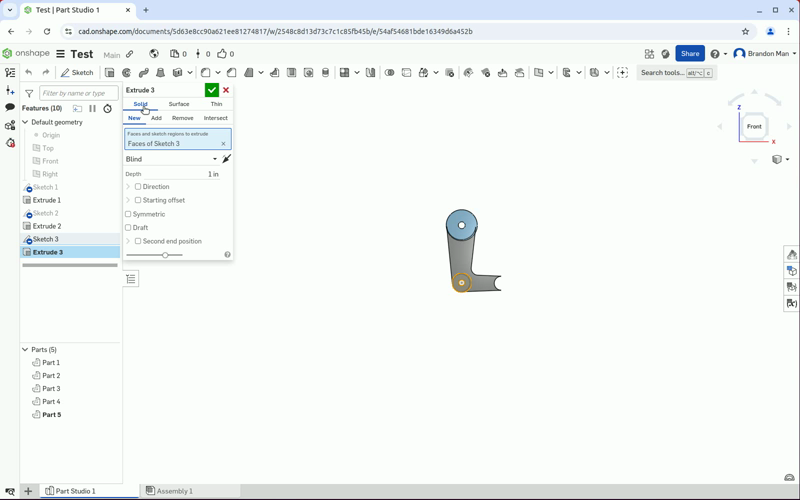
click(143, 106)
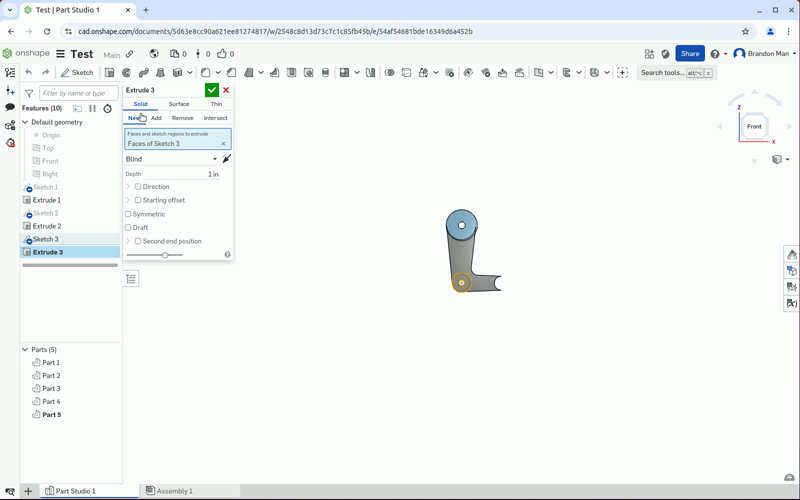
mouse_move(137, 120)
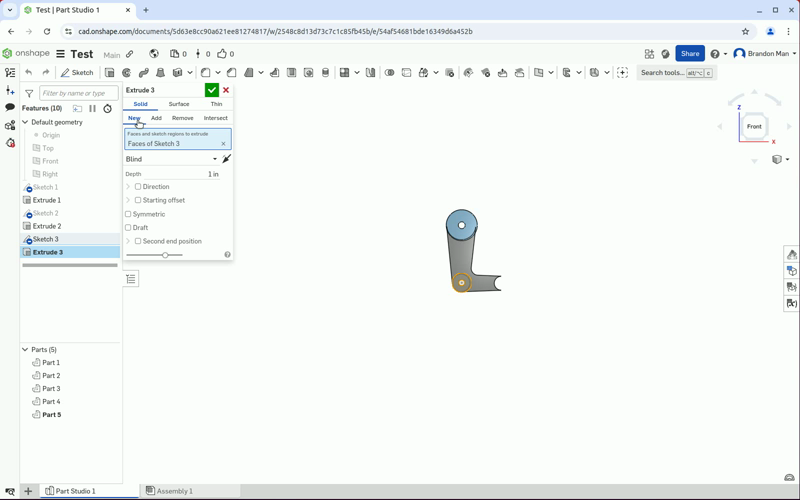
click(137, 120)
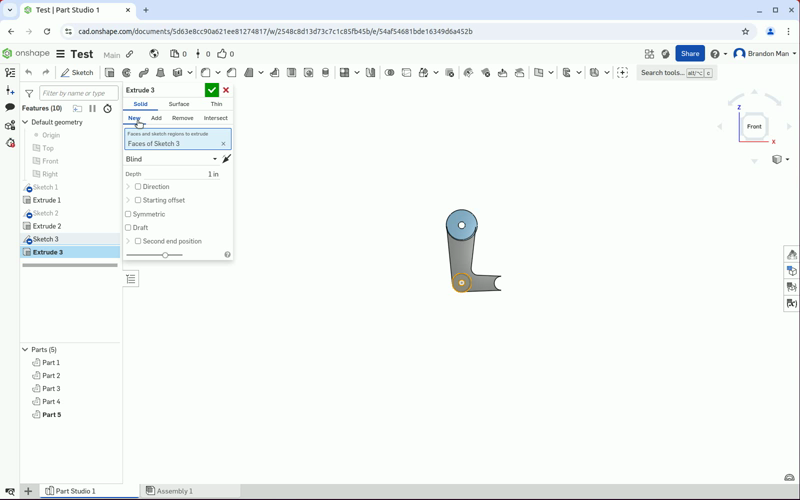
key(tab, 4)
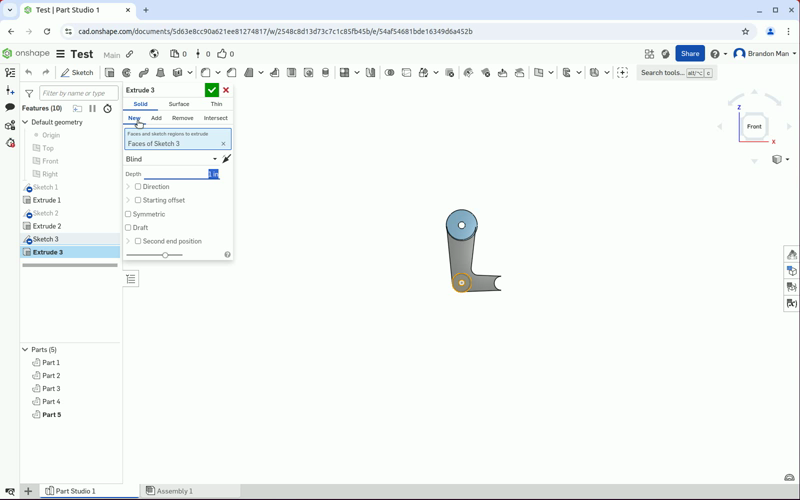
text(0.481)
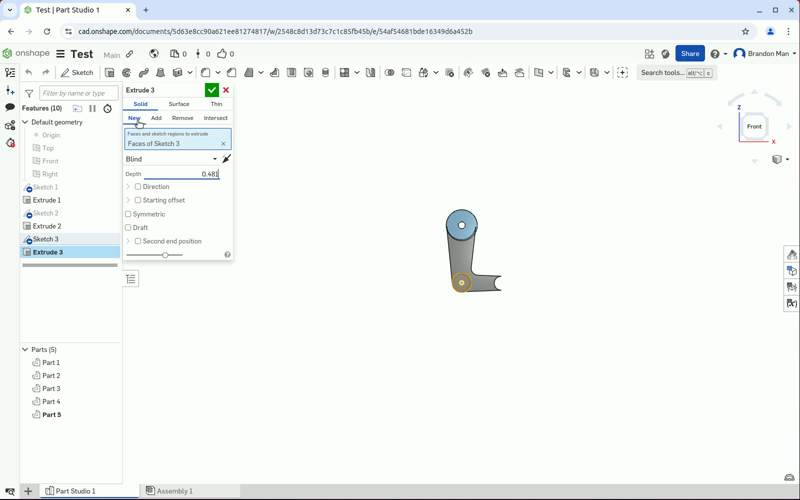
key(enter)
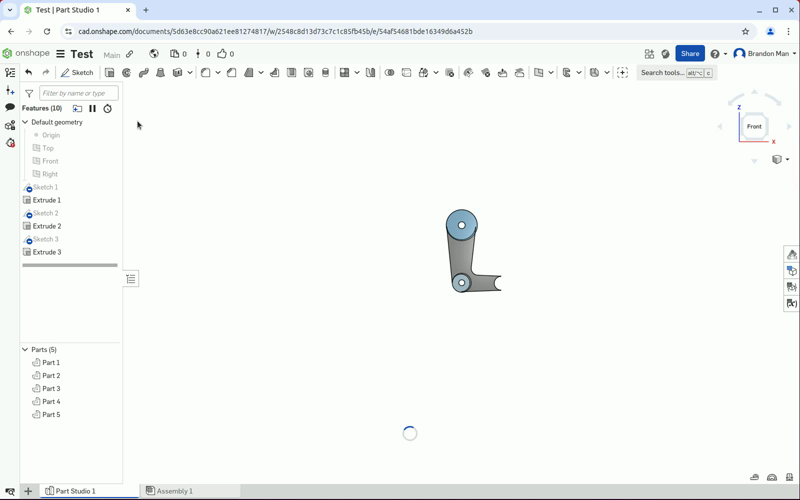
key(shift+h)
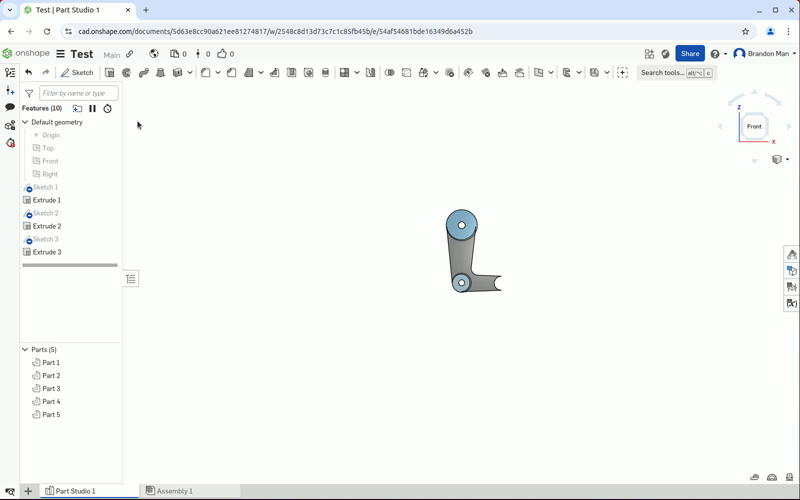
key(shift+h)
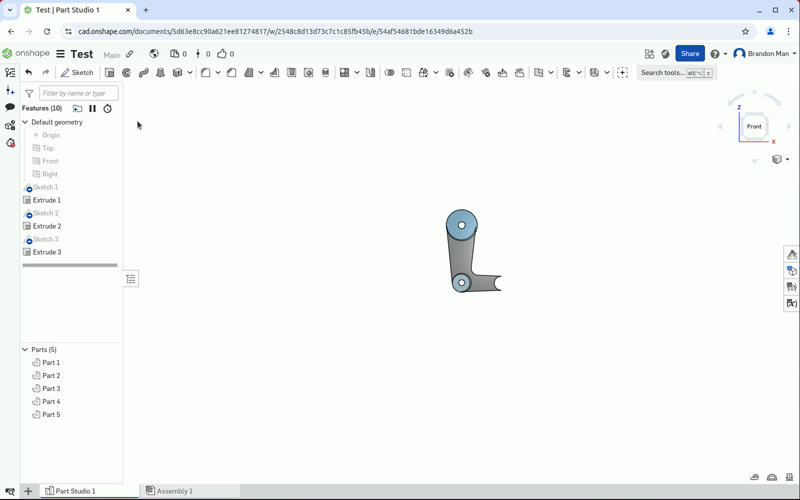
mouse_move(73, 189)
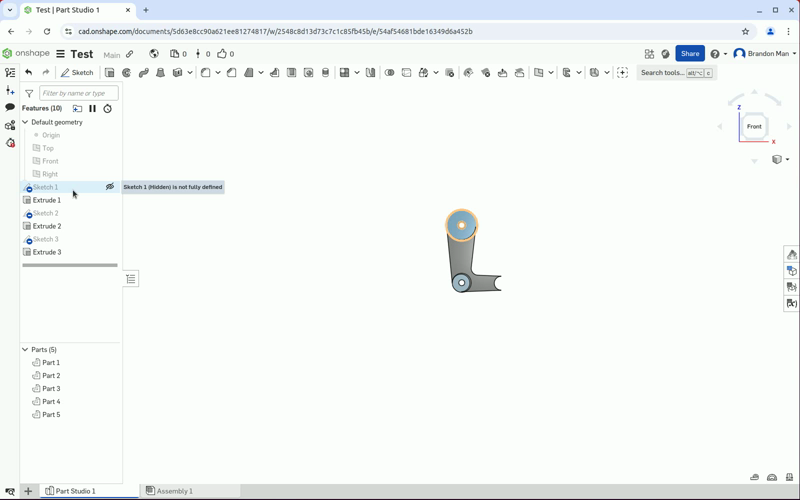
click(73, 189)
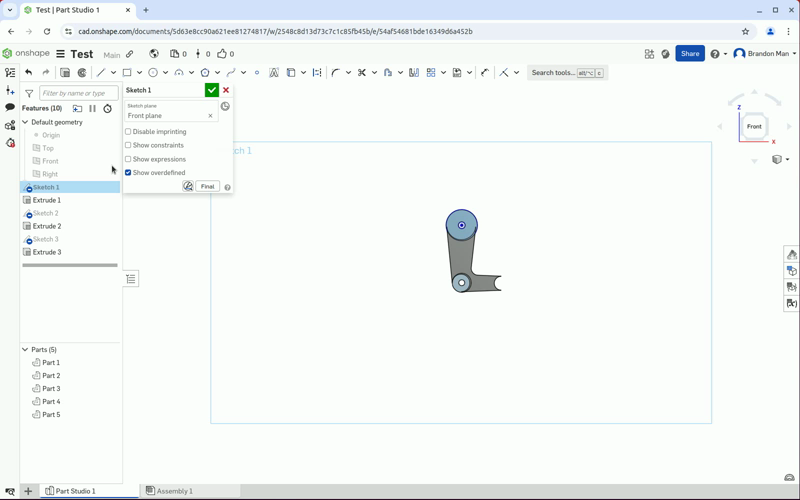
mouse_move(229, 92)
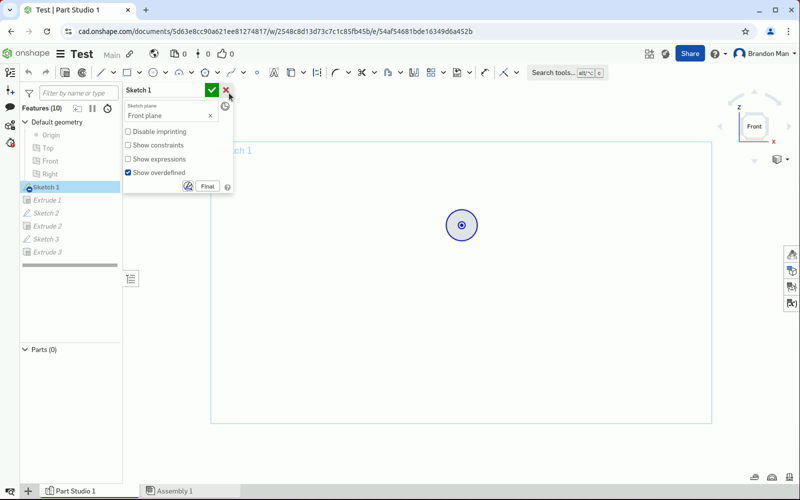
click(229, 92)
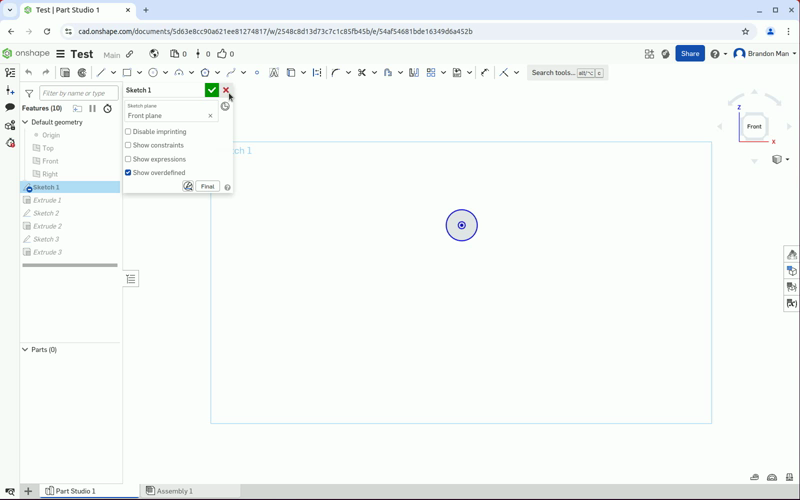
key(shift+s)
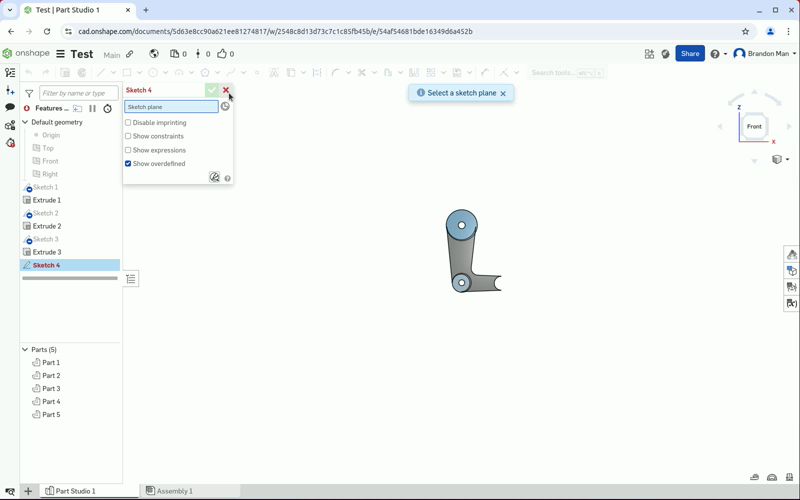
mouse_move(73, 163)
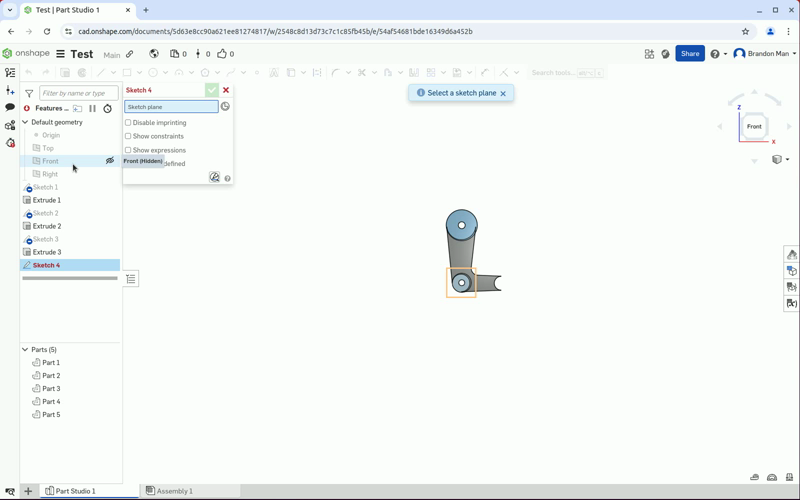
click(73, 163)
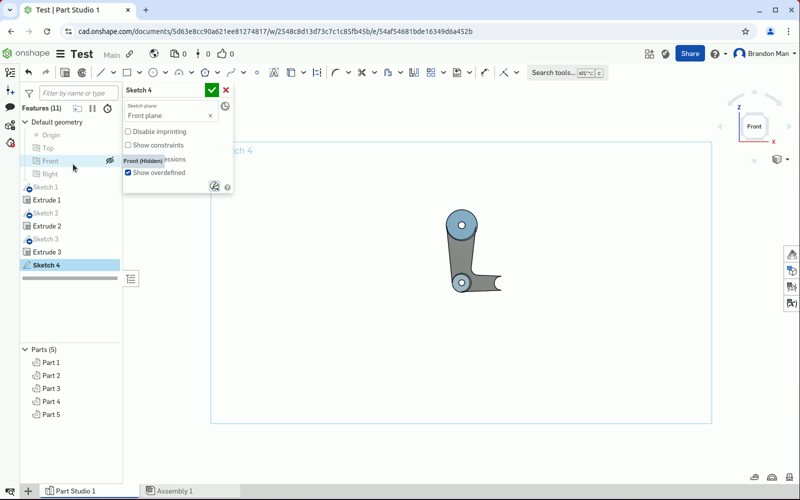
mouse_move(73, 352)
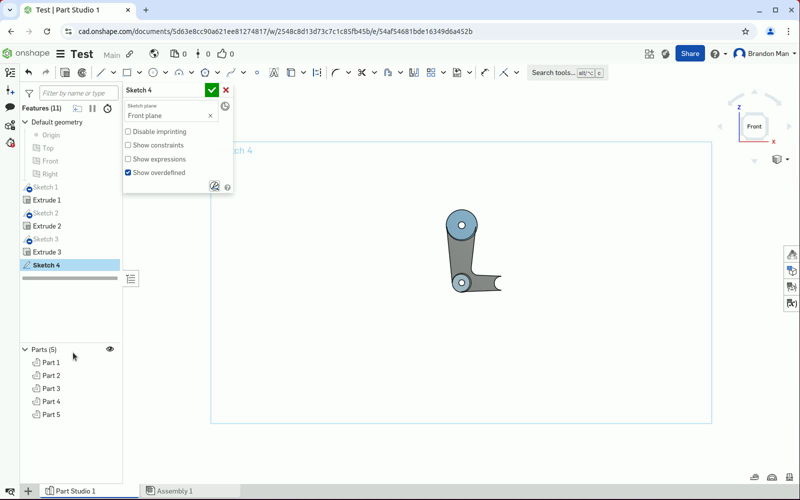
key(y)
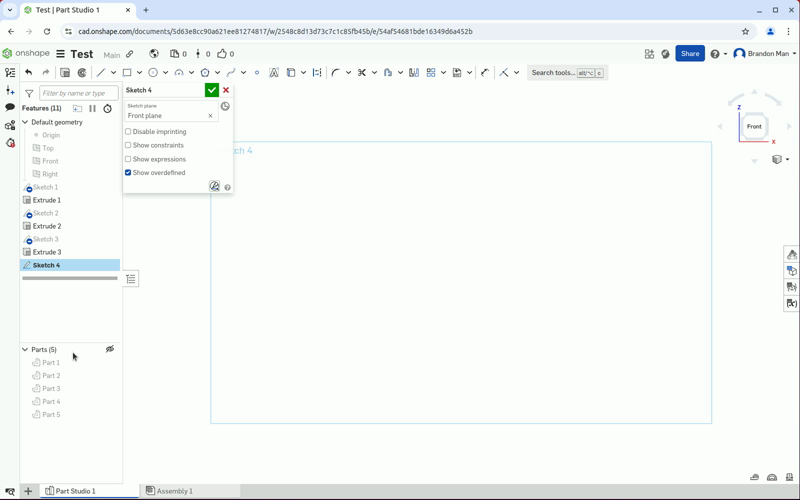
key(a)
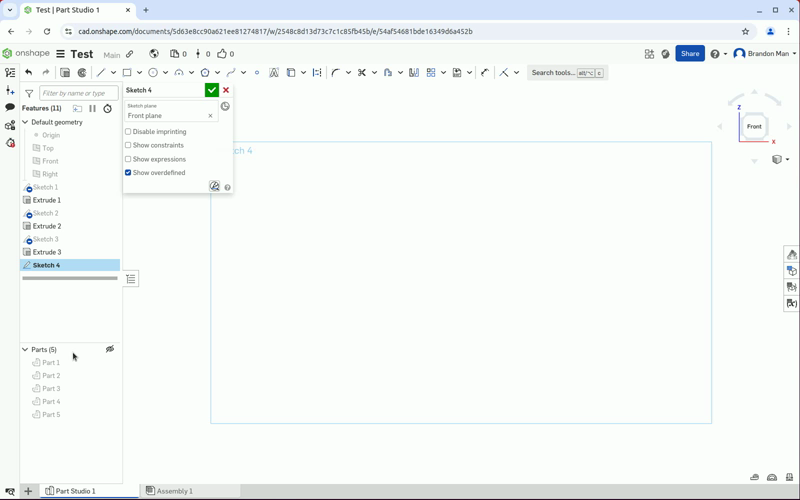
key_down(shift)
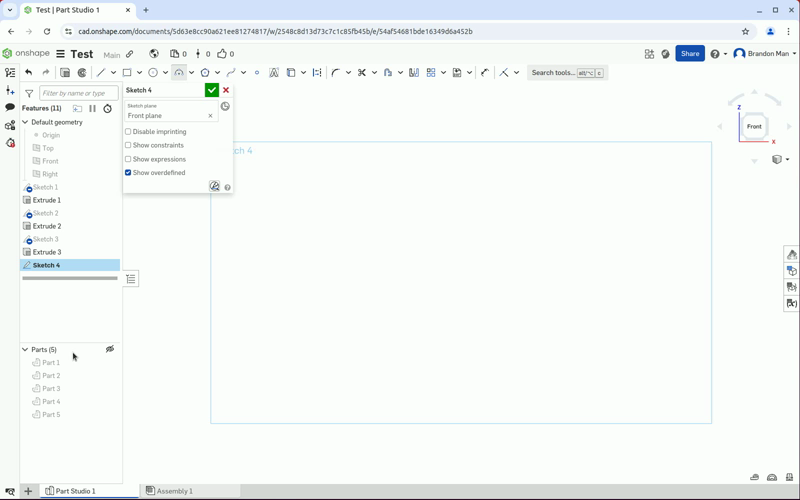
mouse_move(446, 223)
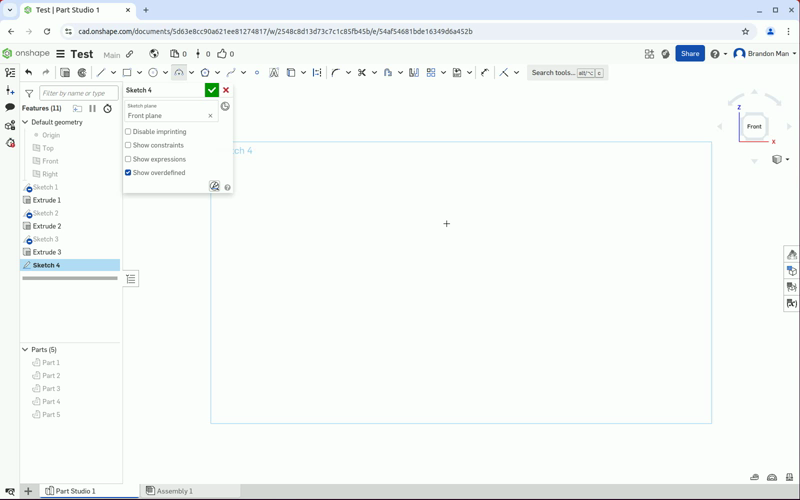
click(446, 223)
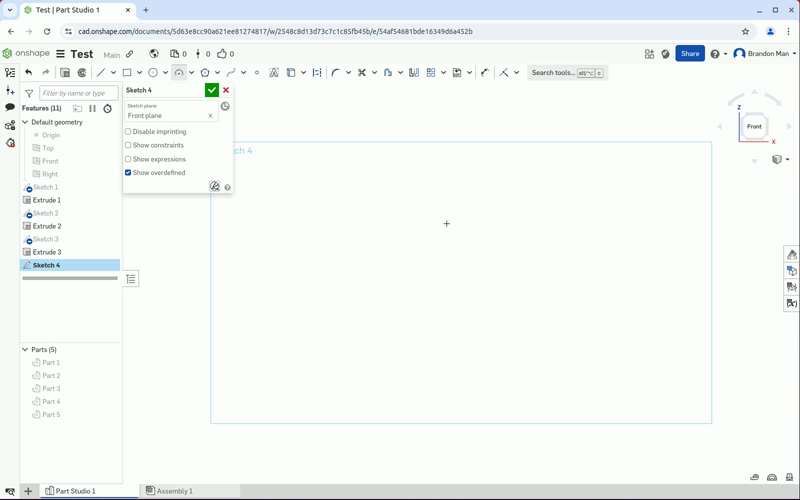
key_up(shift)
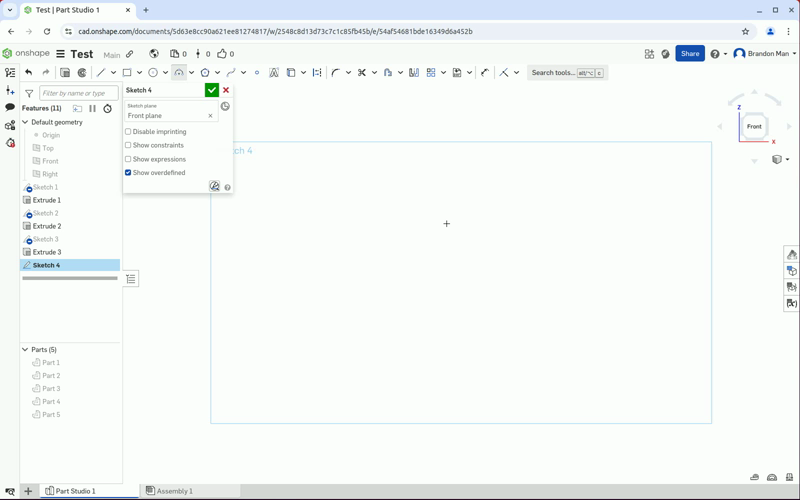
key_down(shift)
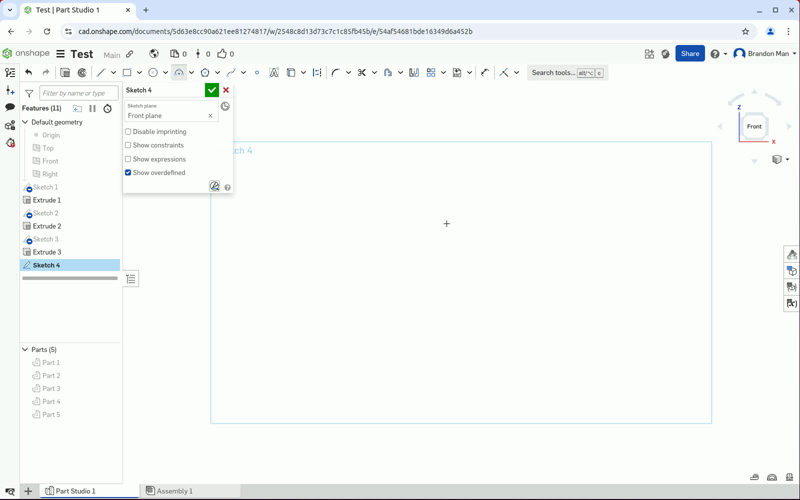
mouse_move(475, 223)
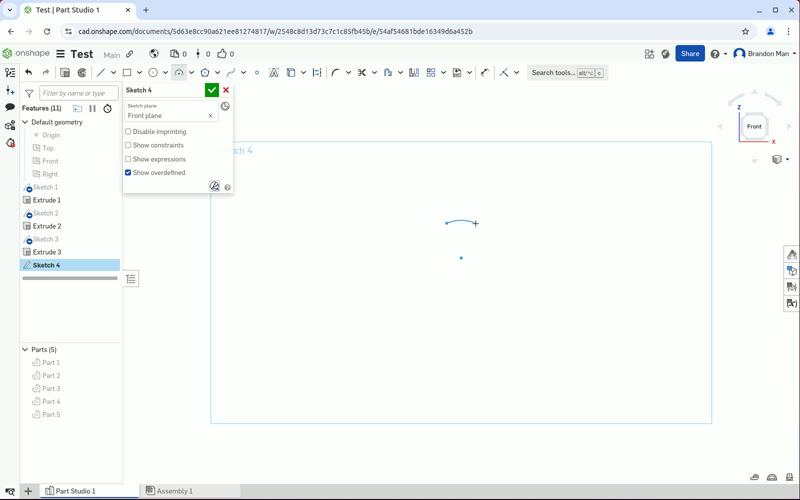
click(475, 223)
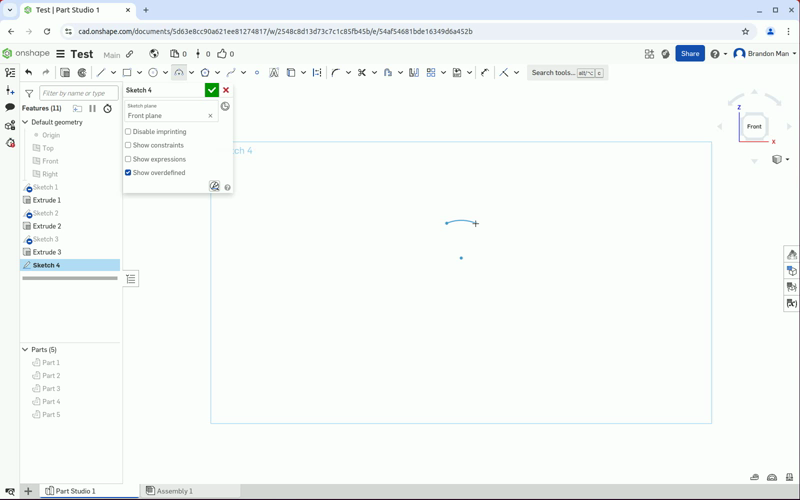
mouse_move(461, 210)
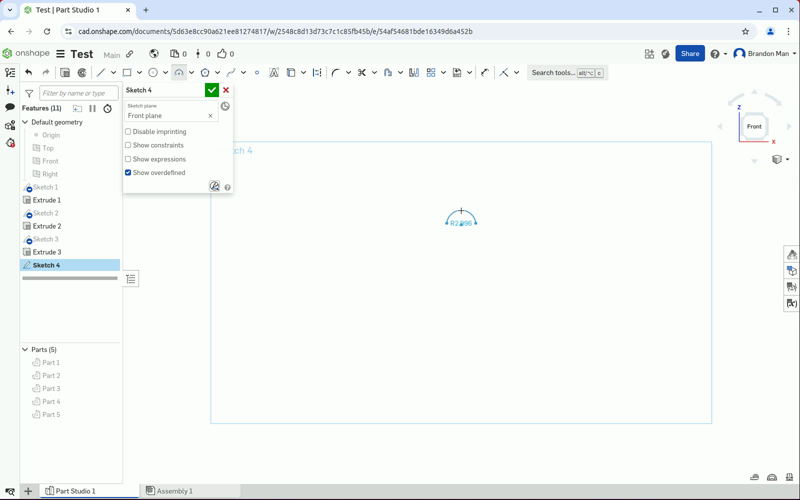
click(461, 210)
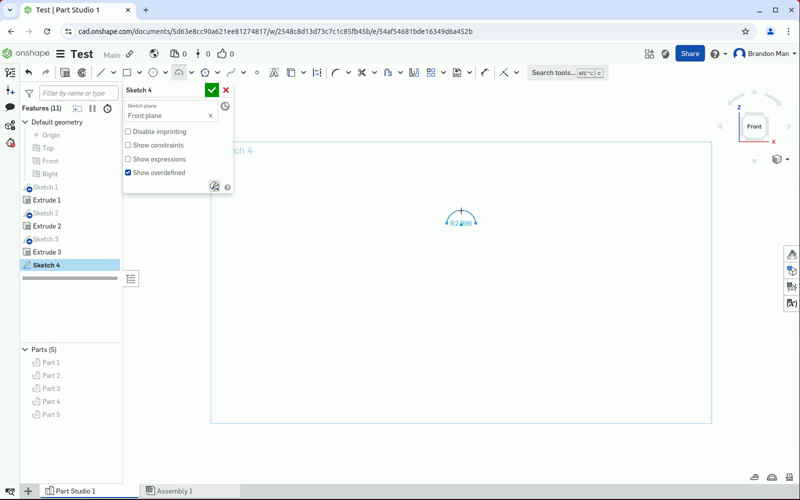
key_up(shift)
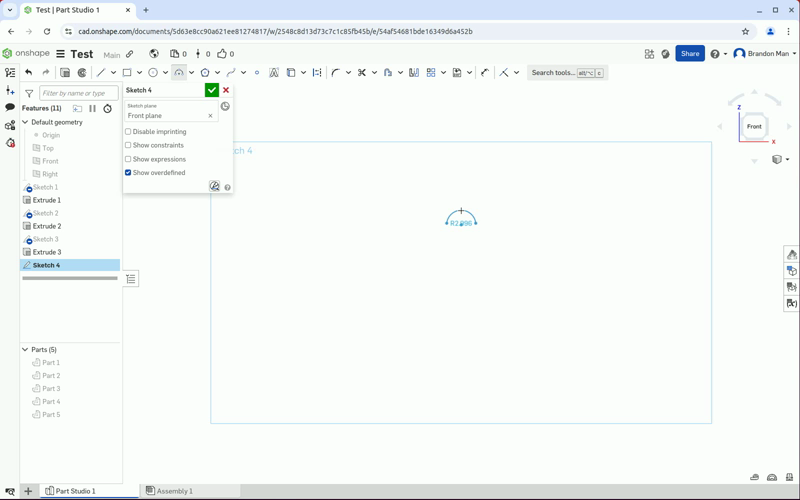
key(esc)
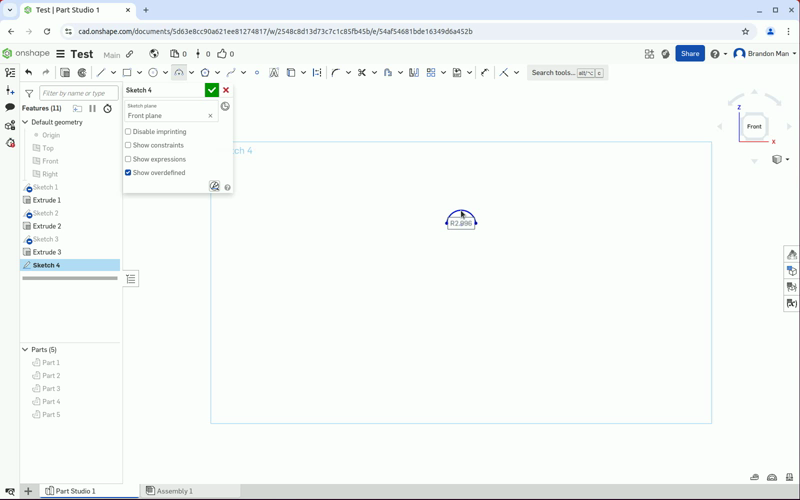
key(l)
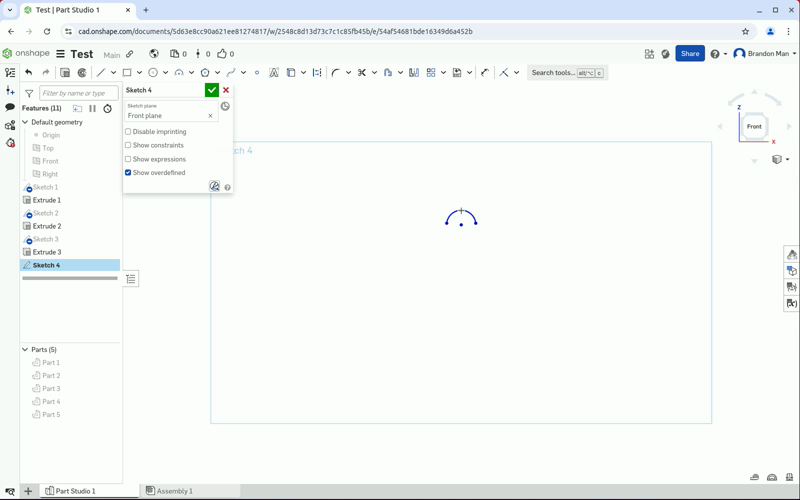
mouse_move(475, 223)
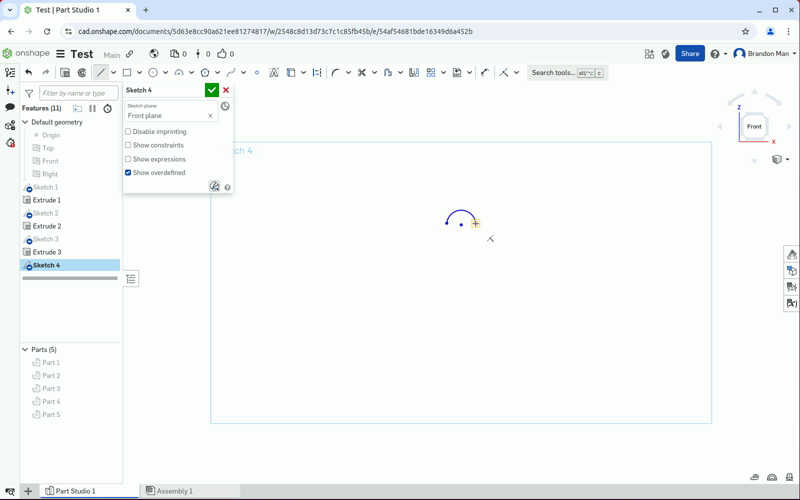
click(475, 223)
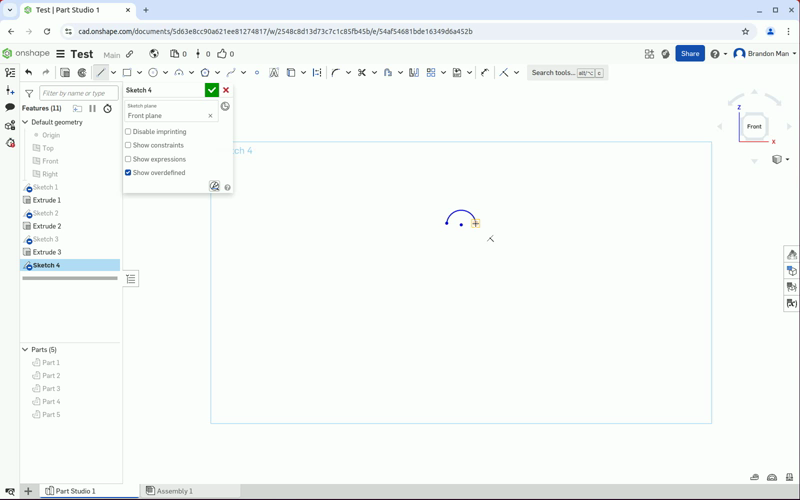
key_down(shift)
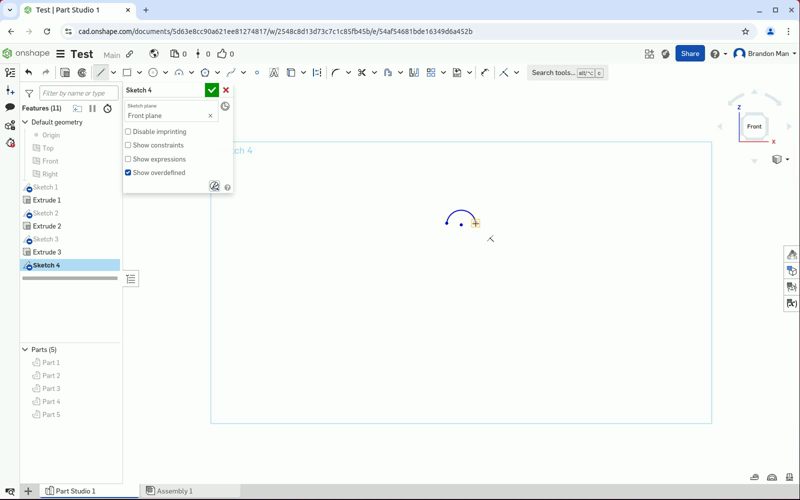
mouse_move(505, 223)
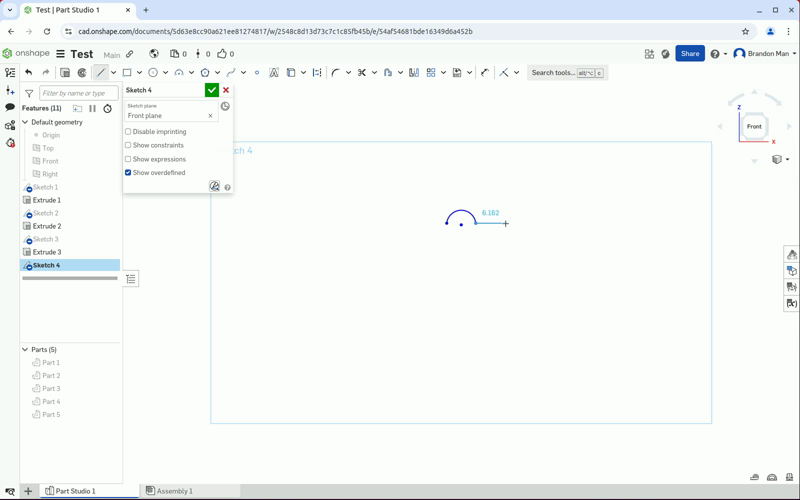
mouse_move(470, 177)
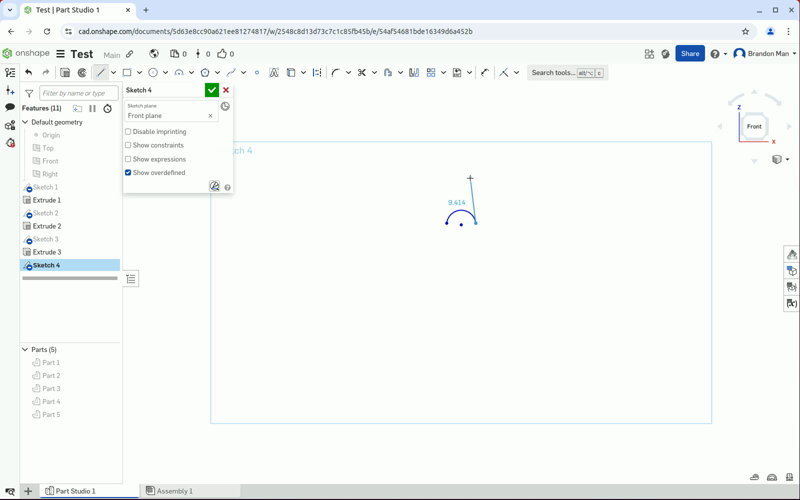
click(470, 177)
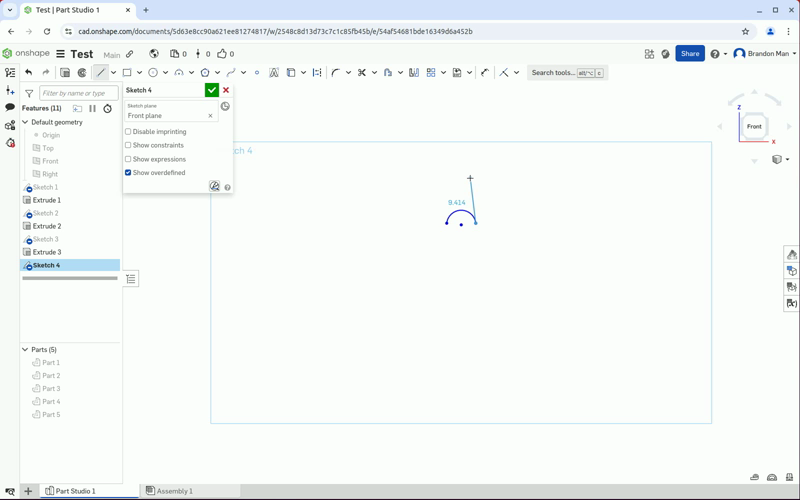
key_up(shift)
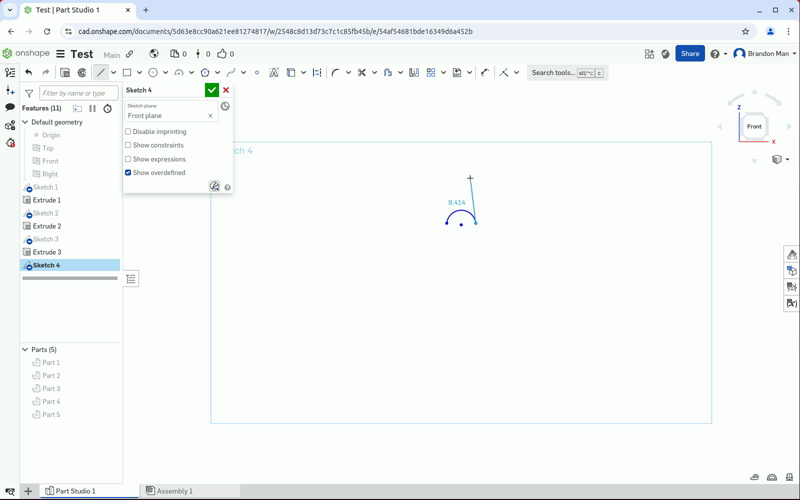
key(esc)
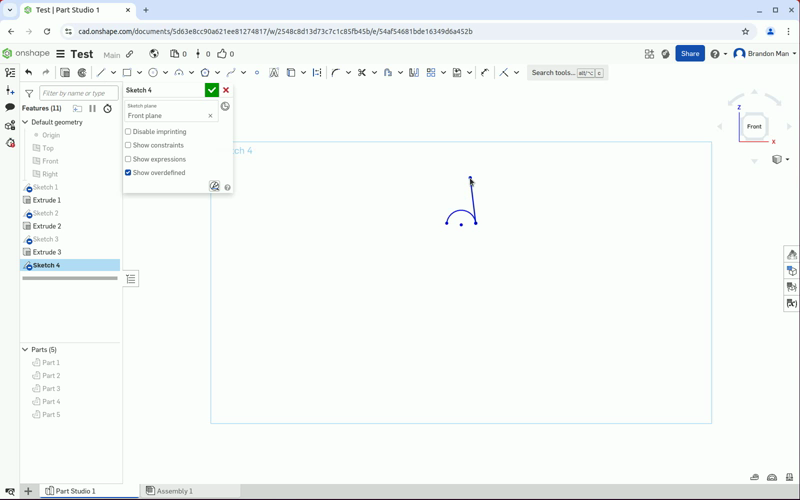
key(a)
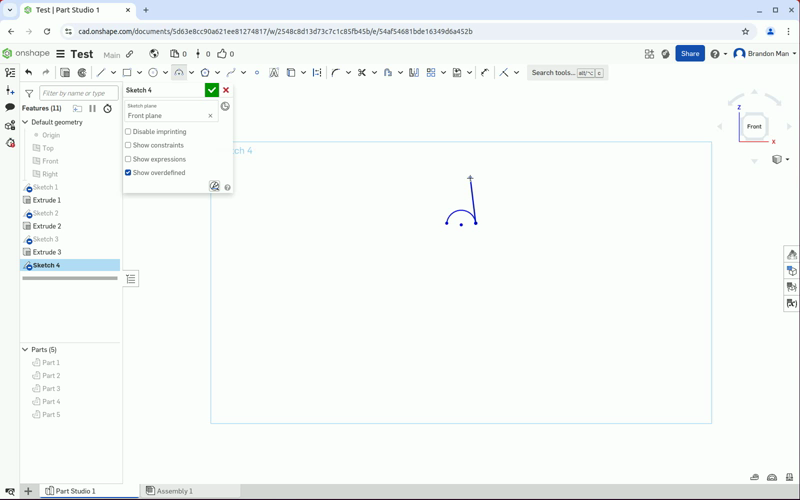
mouse_move(470, 177)
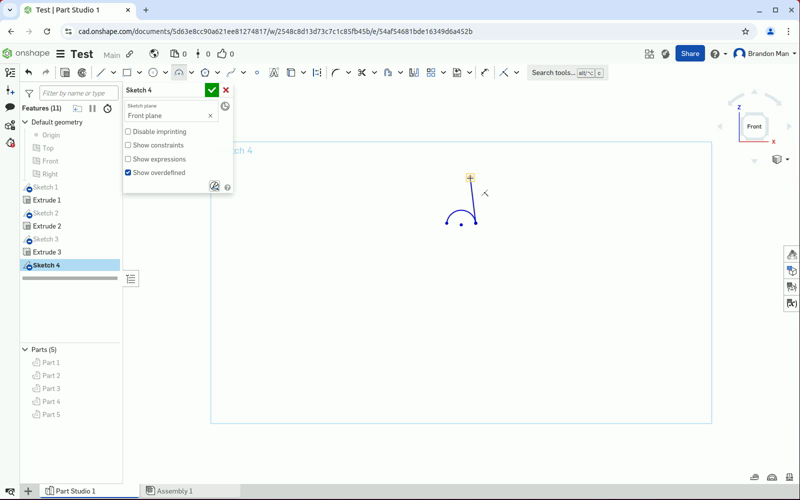
click(470, 177)
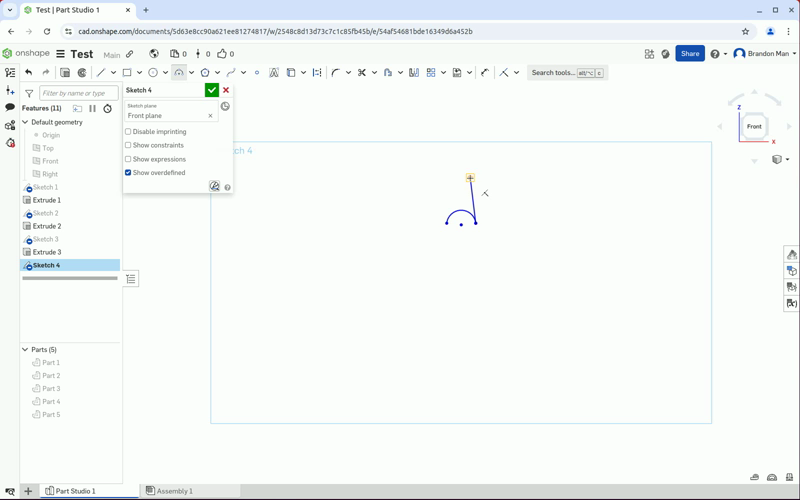
key_down(shift)
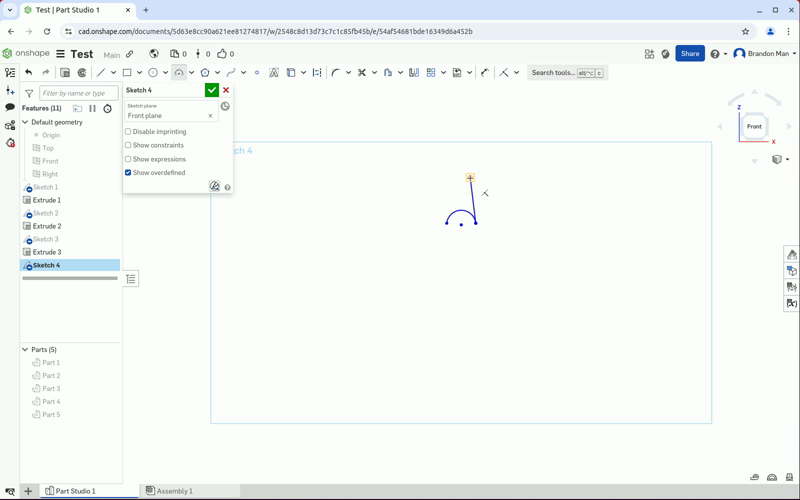
mouse_move(452, 177)
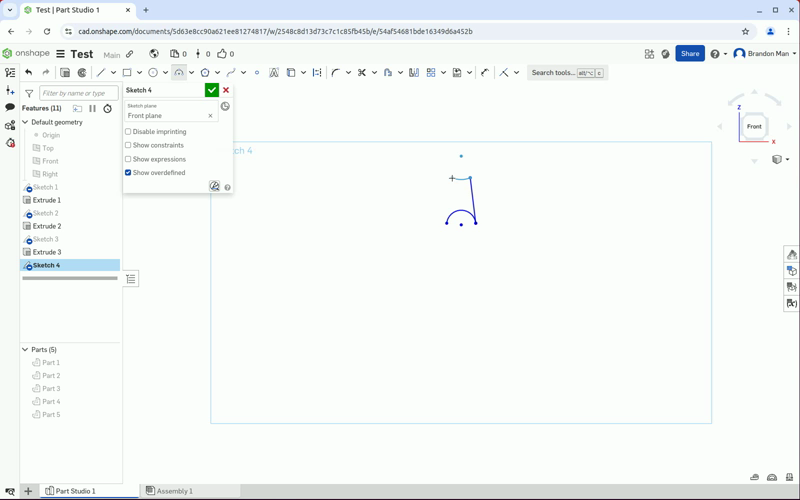
click(452, 177)
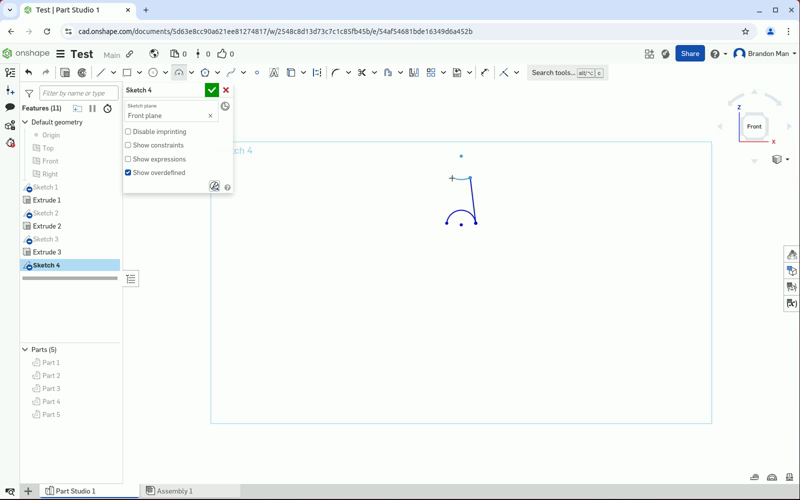
mouse_move(461, 186)
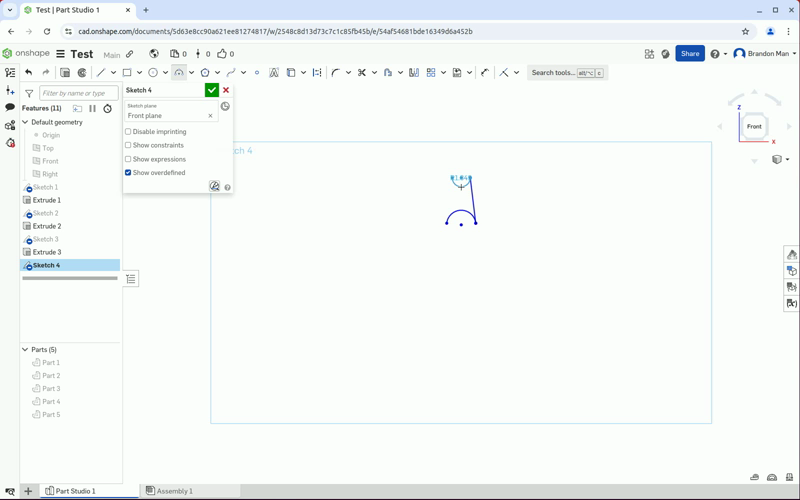
click(461, 186)
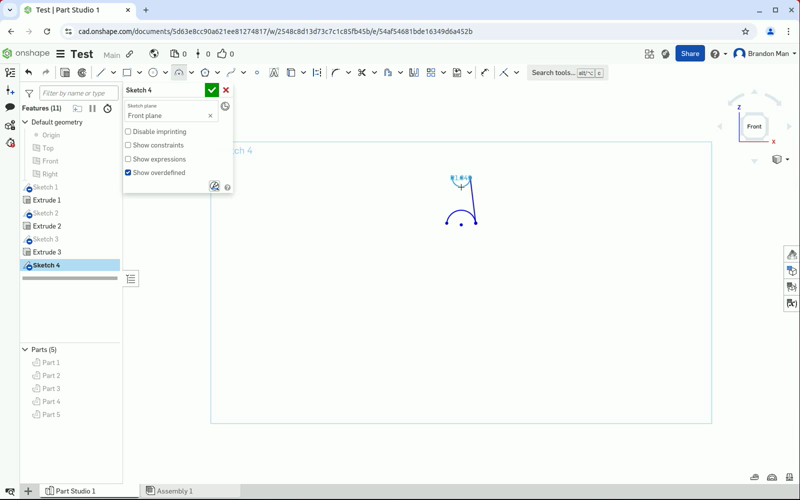
key_up(shift)
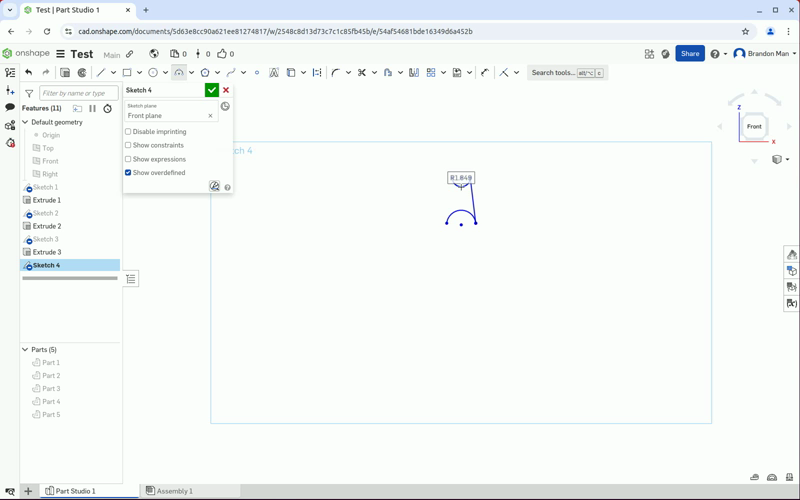
key(esc)
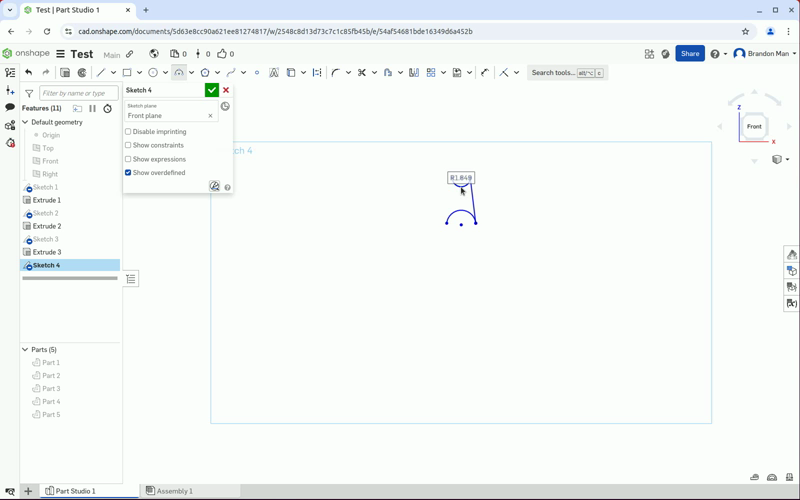
key(l)
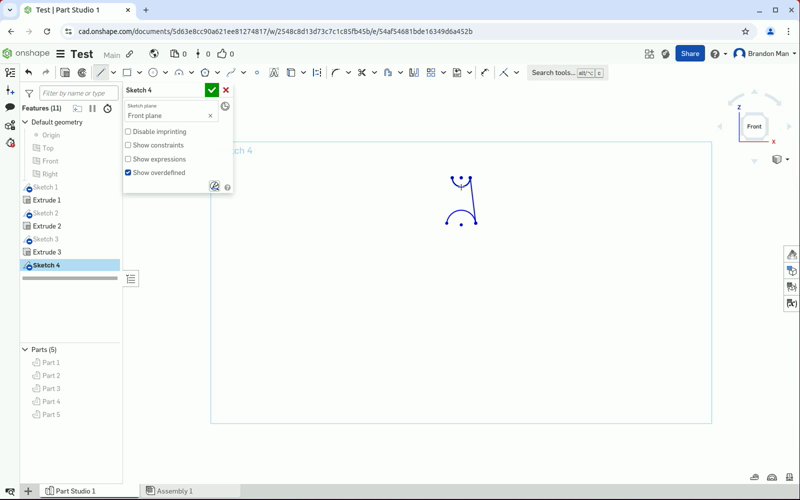
mouse_move(452, 177)
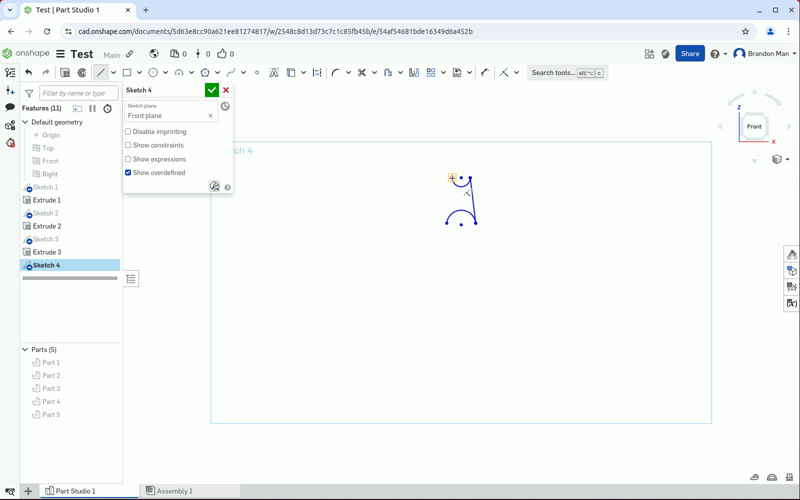
click(452, 177)
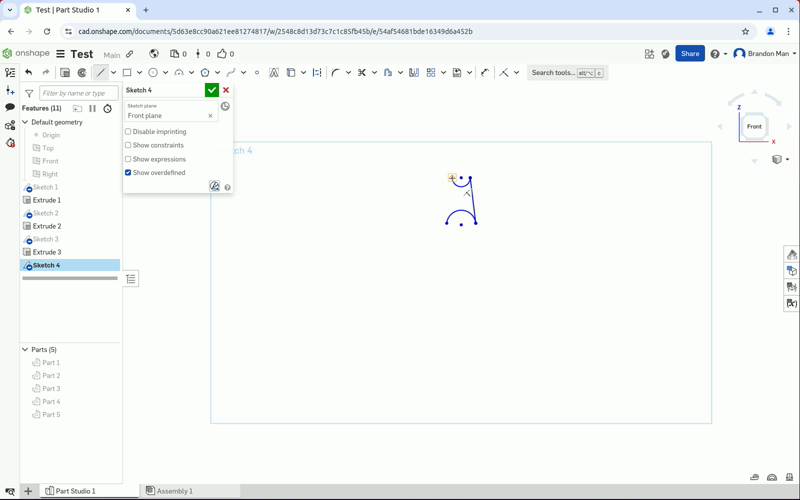
mouse_move(482, 177)
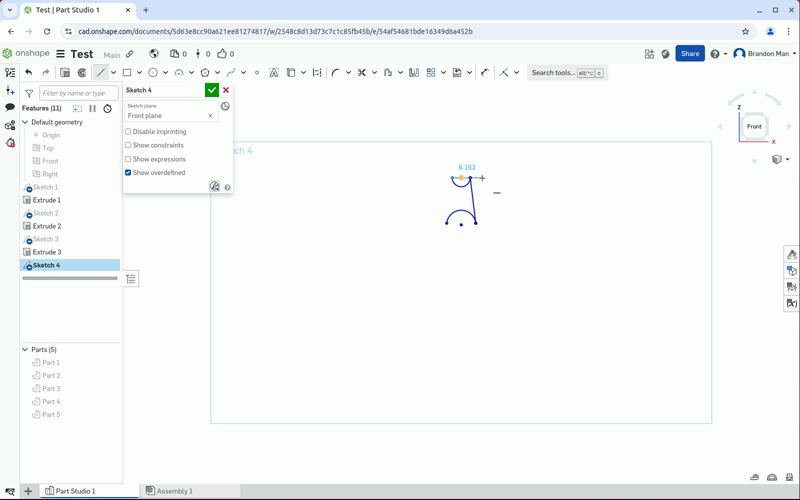
key_down(shift)
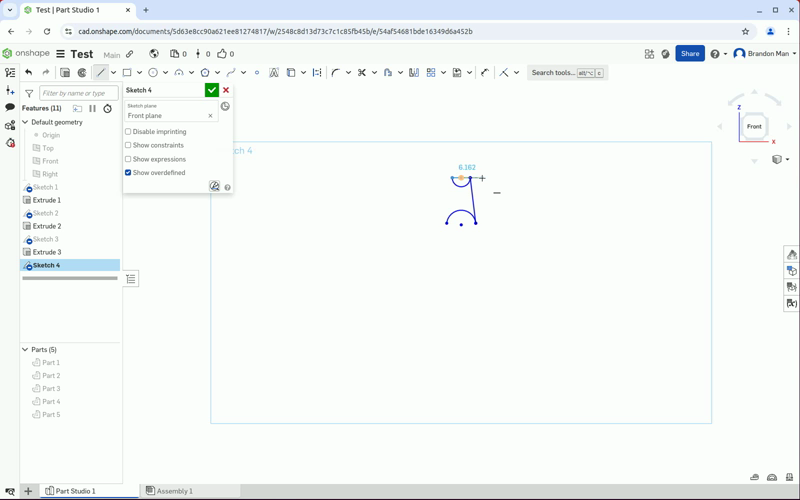
mouse_move(446, 223)
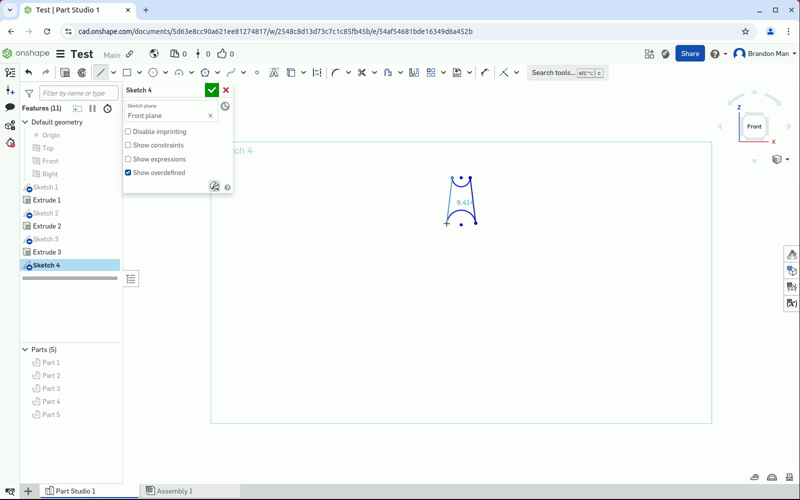
key_up(shift)
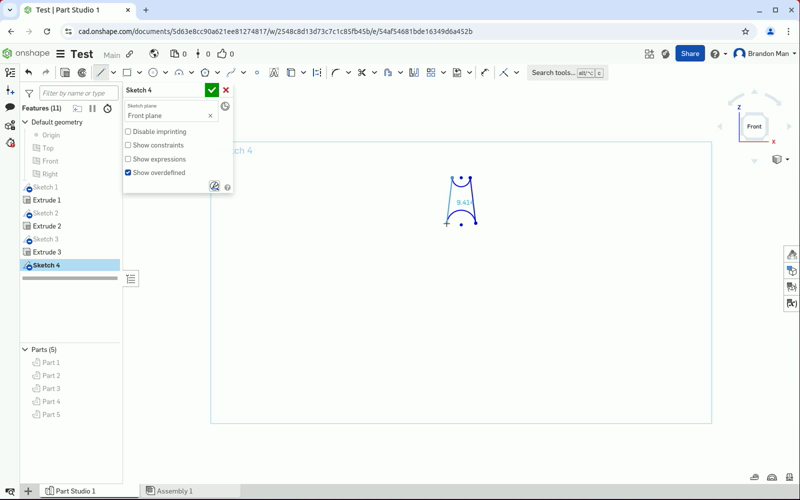
click(446, 223)
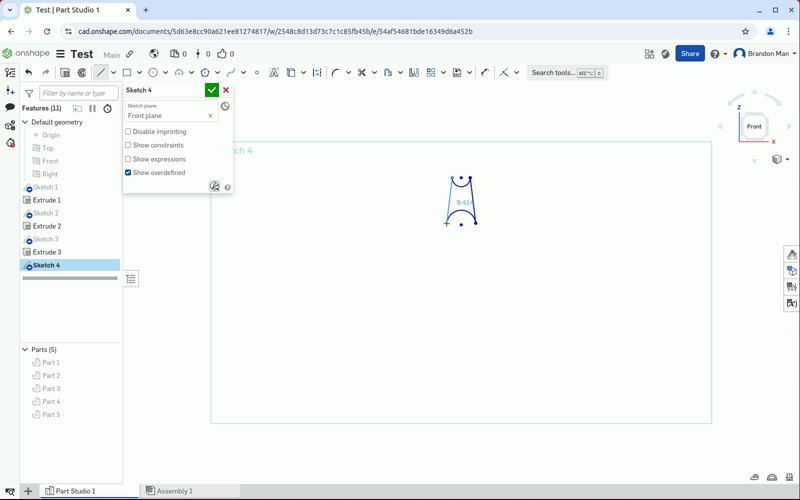
key(esc)
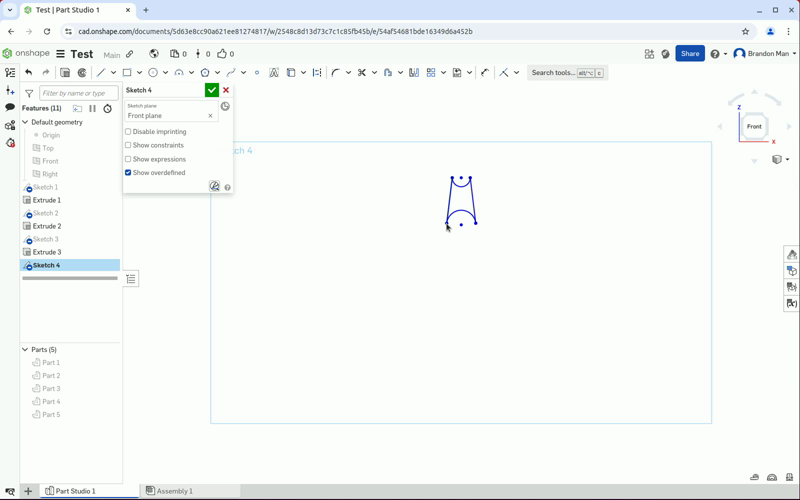
key(c)
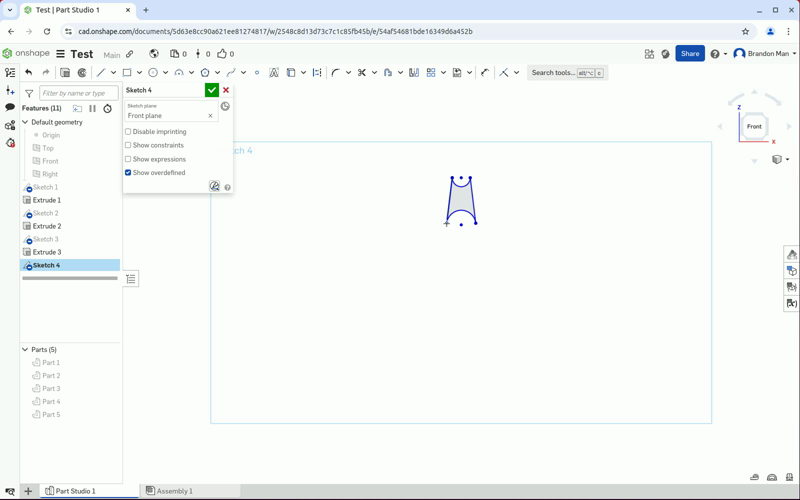
key_down(shift)
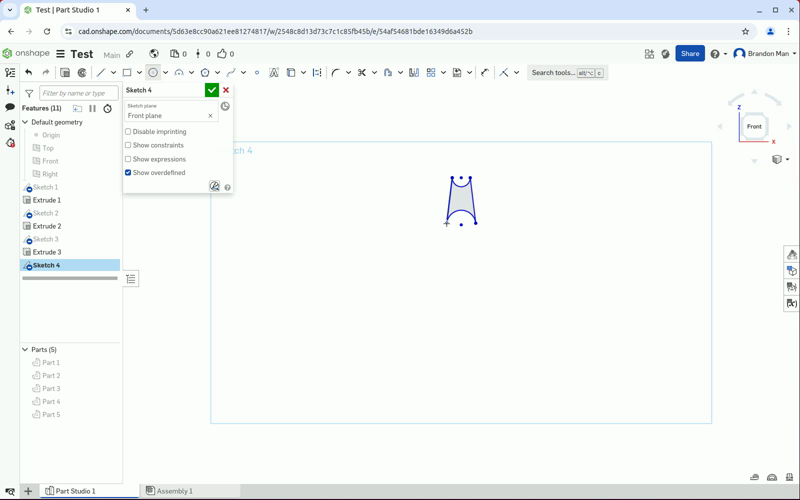
mouse_move(458, 191)
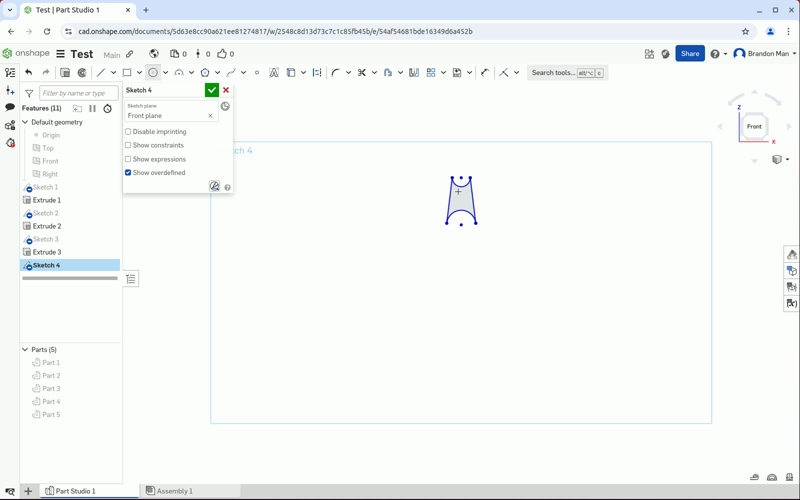
click(458, 191)
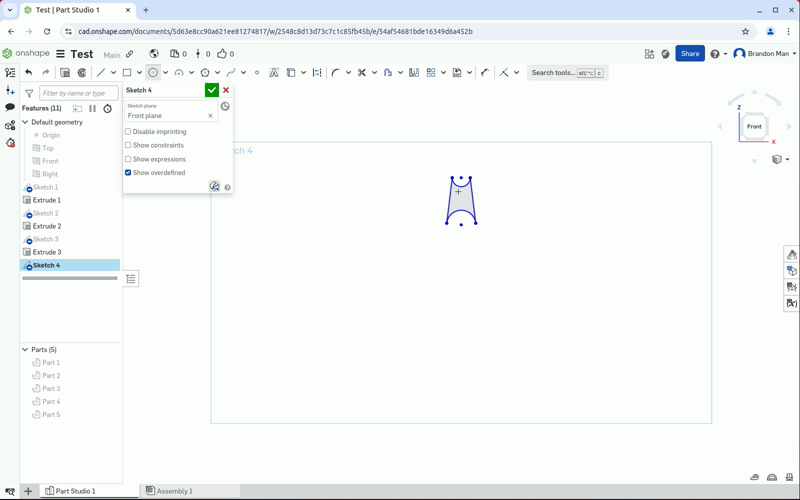
key_up(shift)
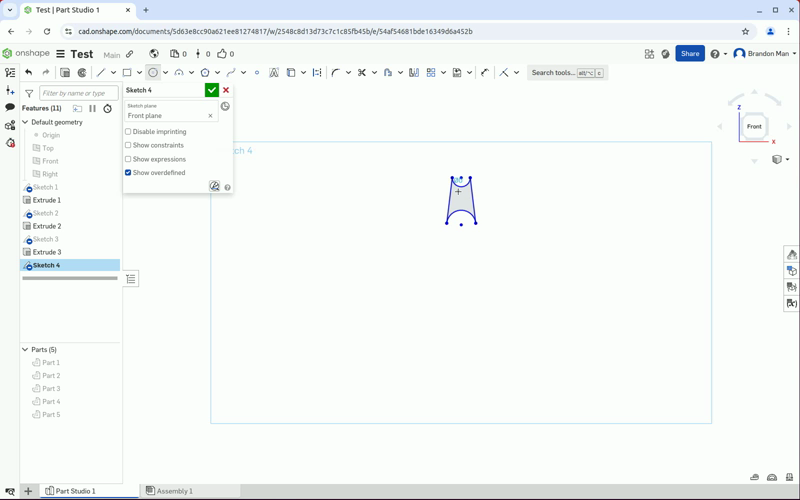
mouse_move(461, 191)
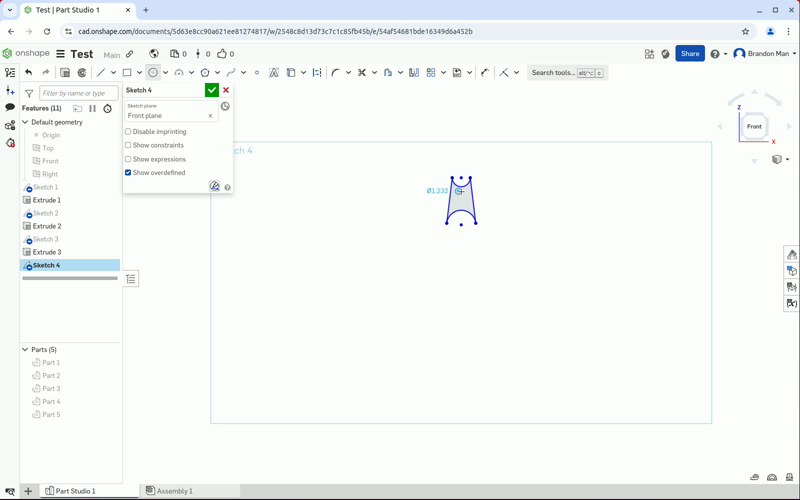
click(461, 191)
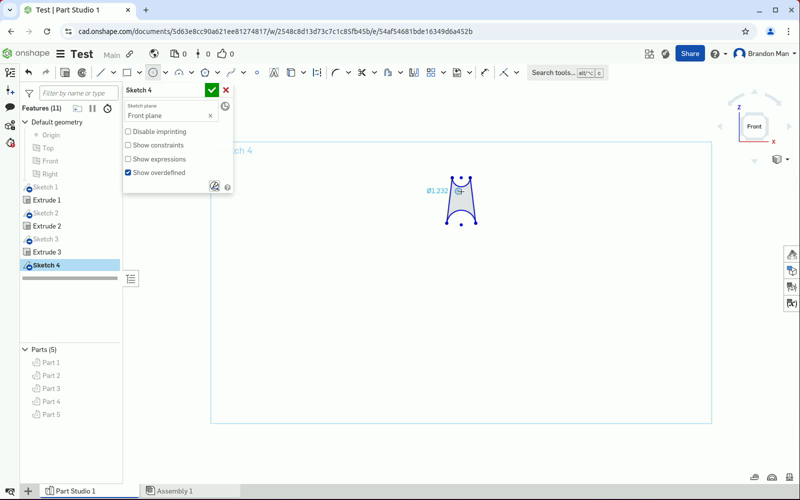
key(esc)
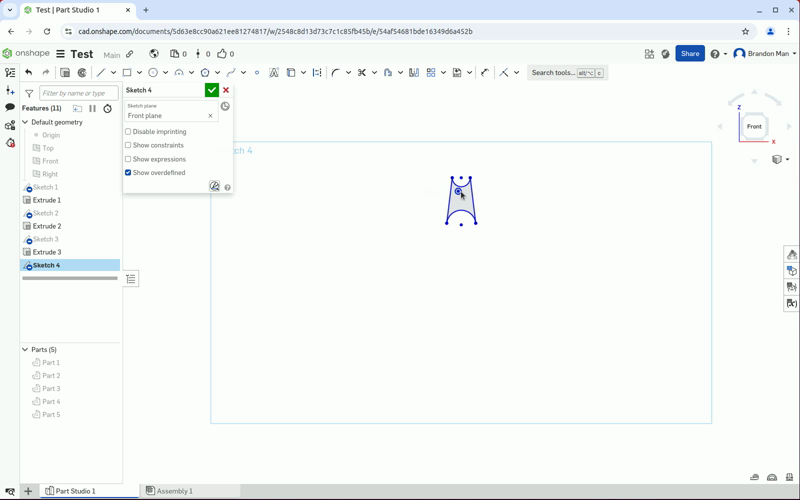
mouse_move(466, 184)
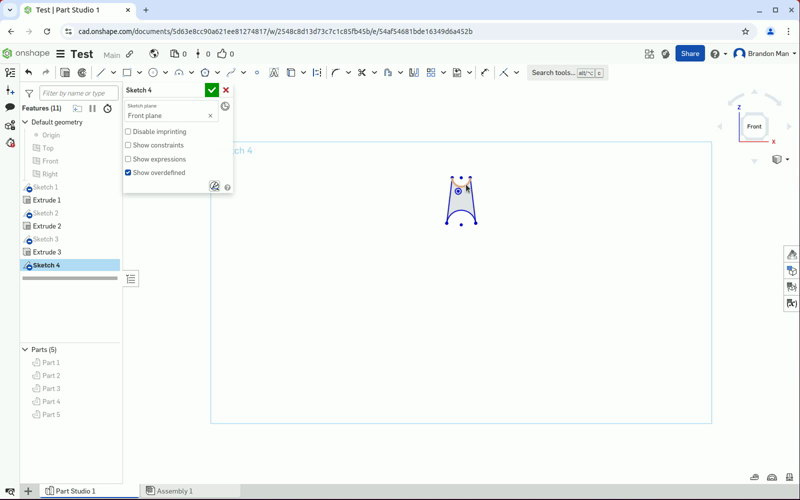
scroll(6)
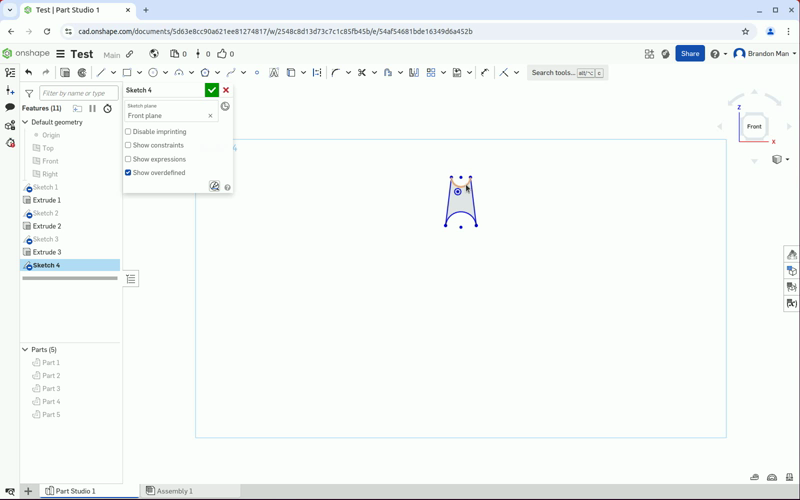
scroll(6)
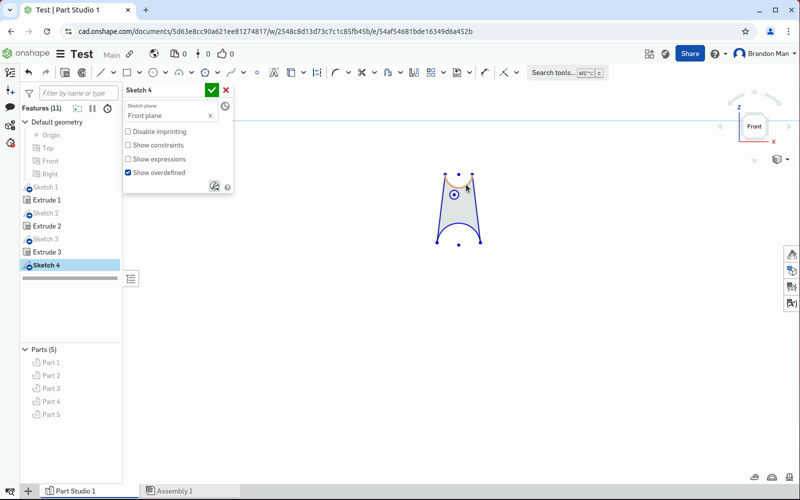
scroll(6)
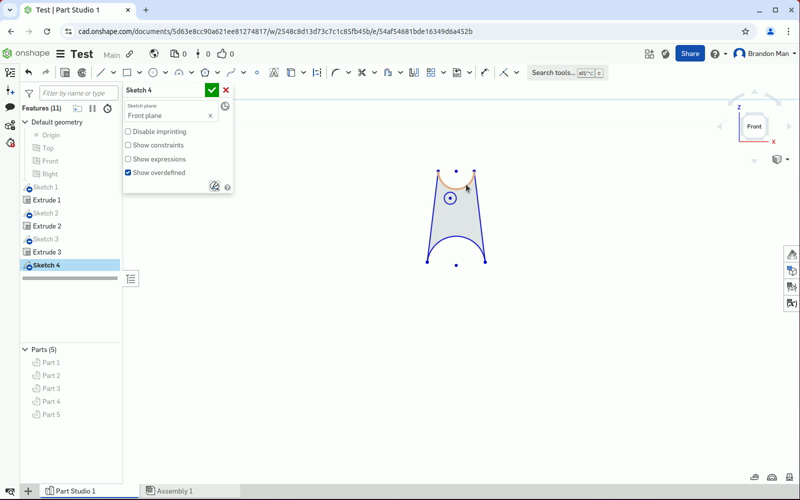
scroll(6)
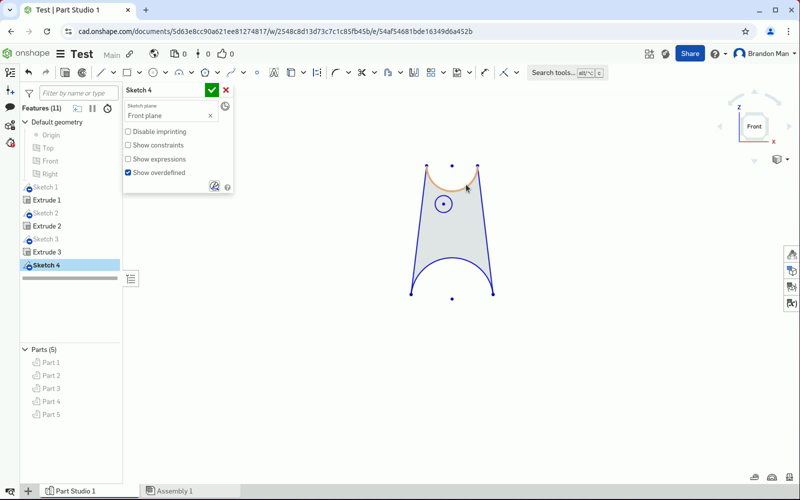
scroll(6)
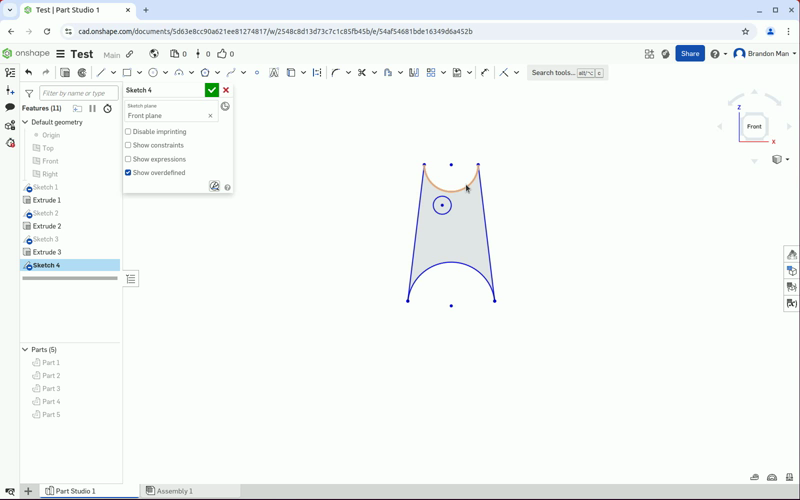
scroll(6)
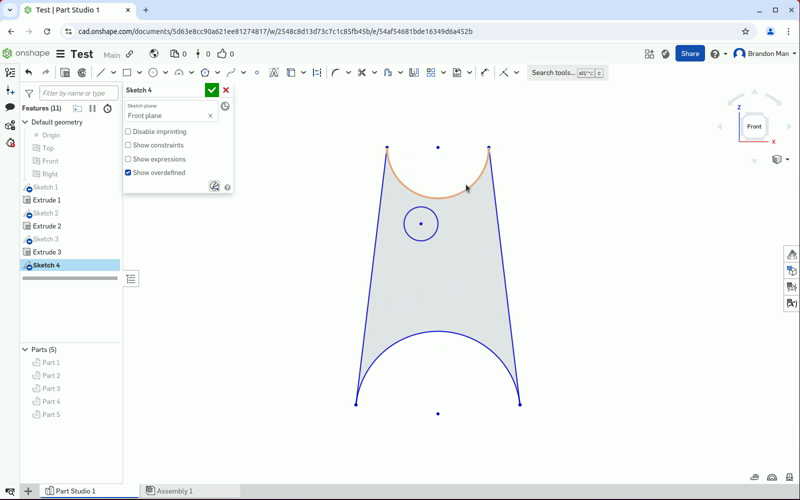
scroll(6)
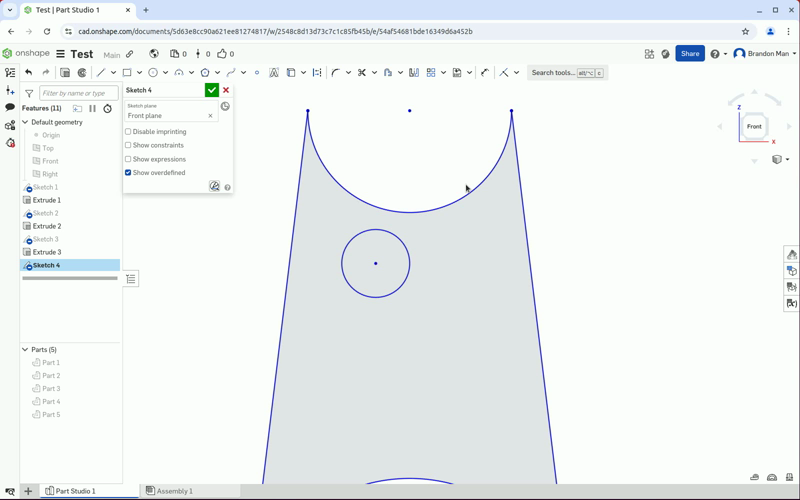
click(466, 184)
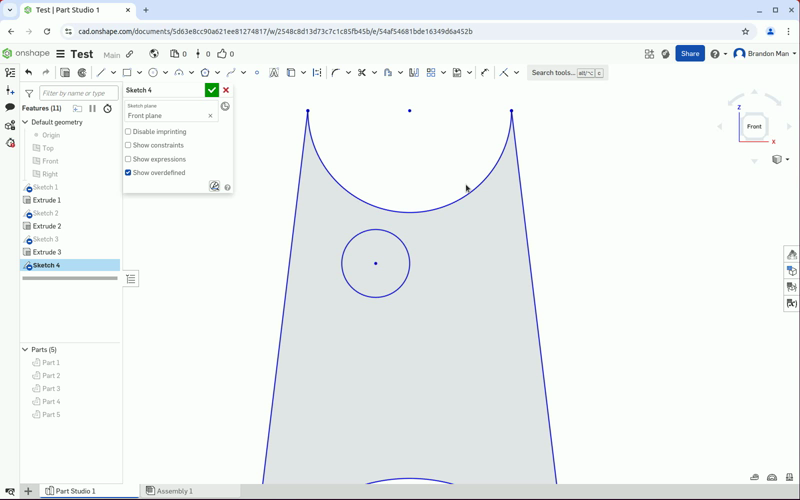
scroll(-6)
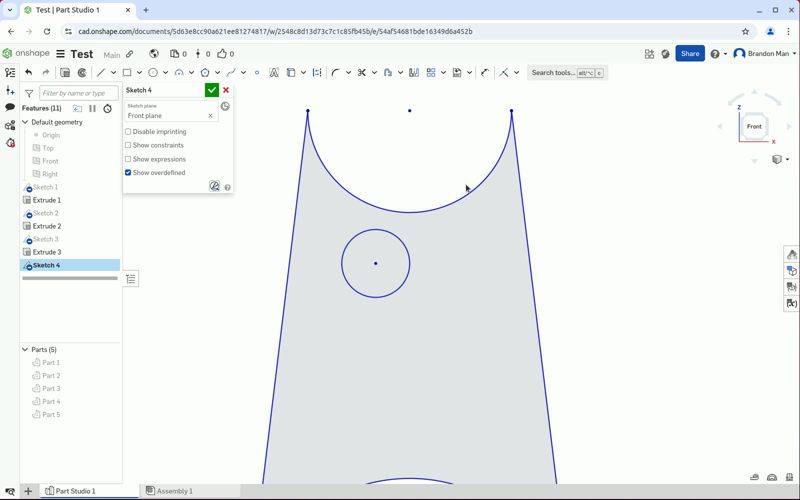
scroll(-6)
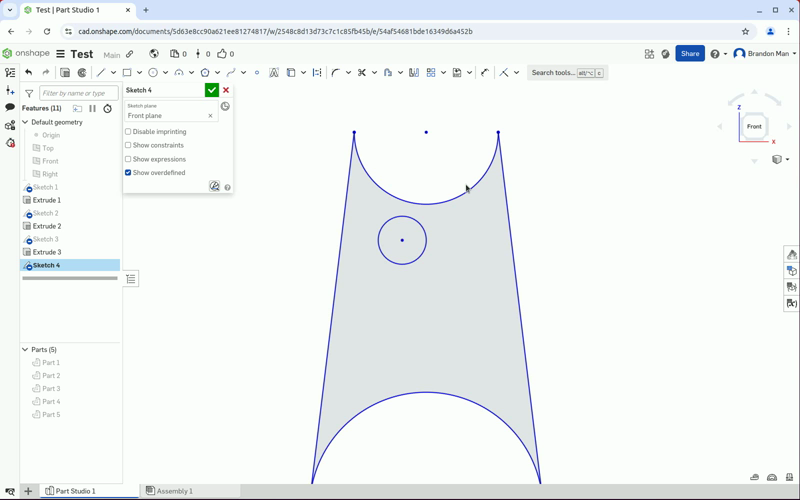
scroll(-6)
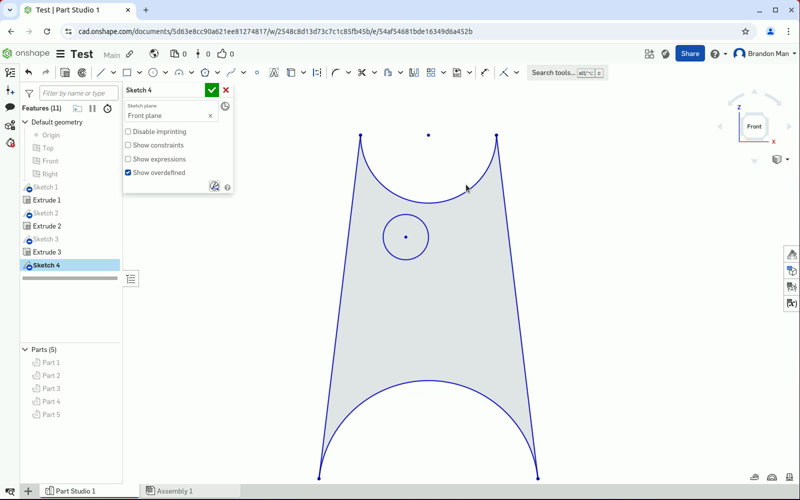
scroll(-6)
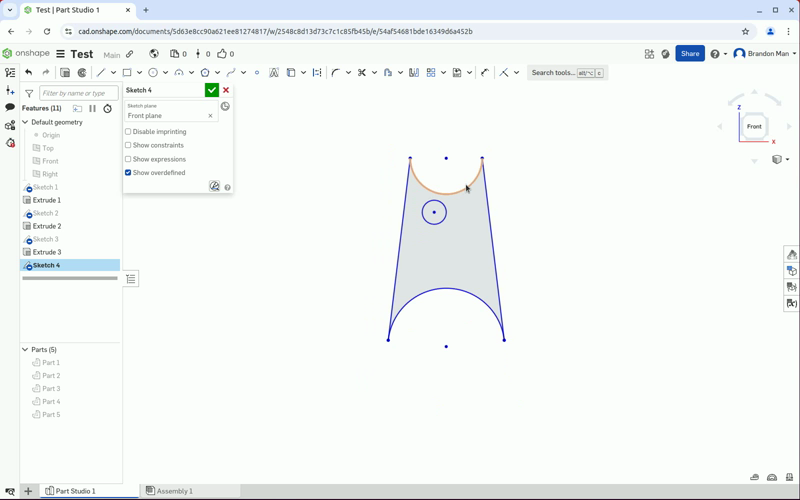
scroll(-6)
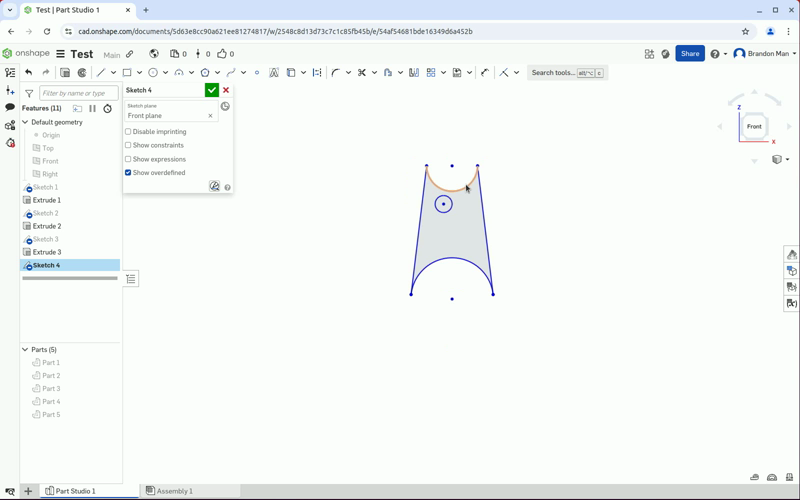
scroll(-6)
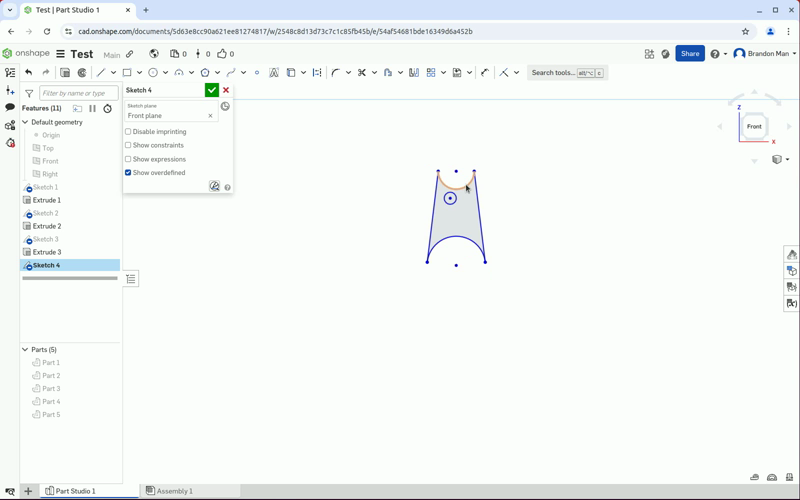
scroll(-6)
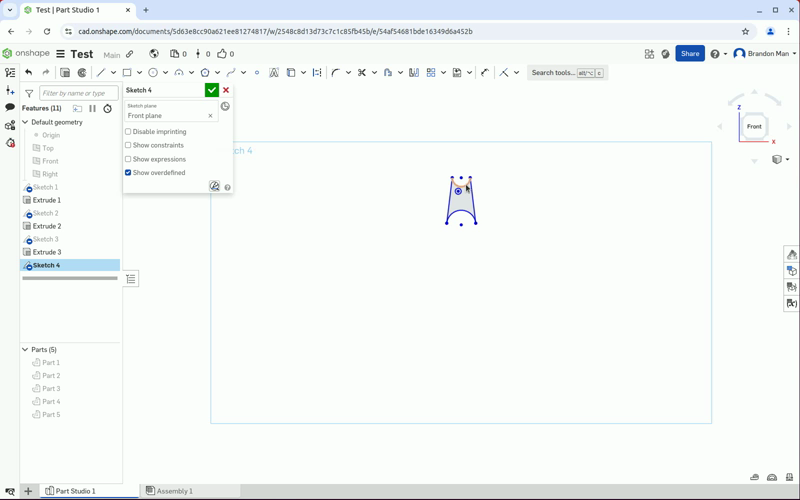
mouse_move(73, 352)
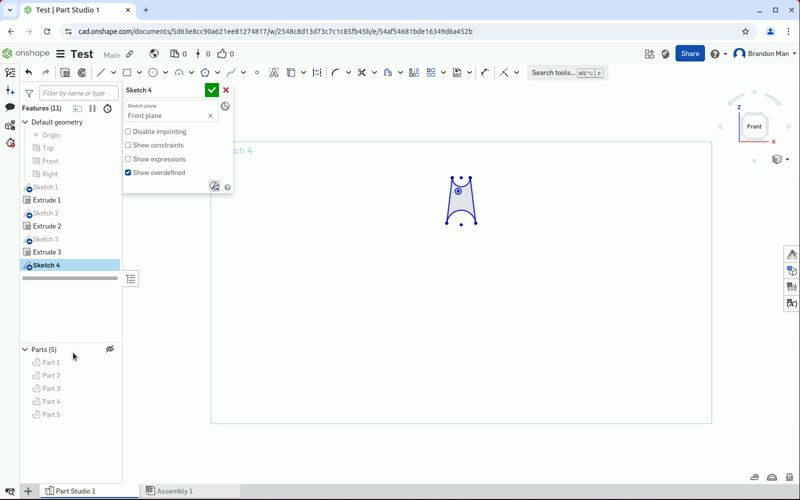
key(shift+y)
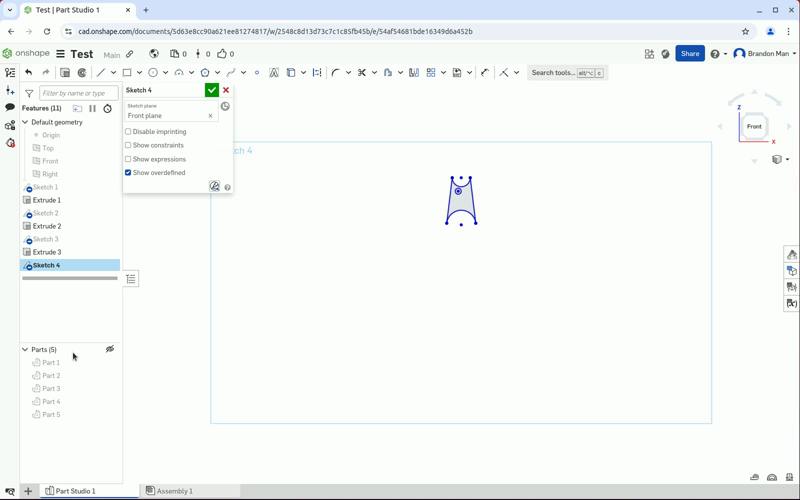
key(shift+e)
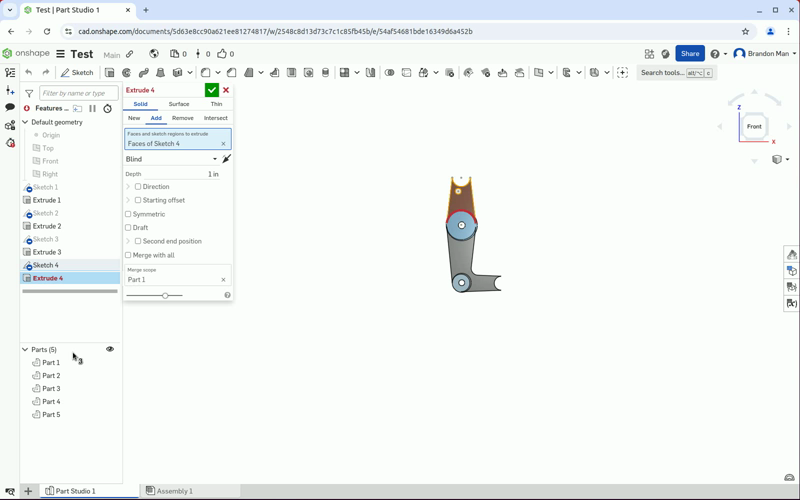
mouse_move(143, 106)
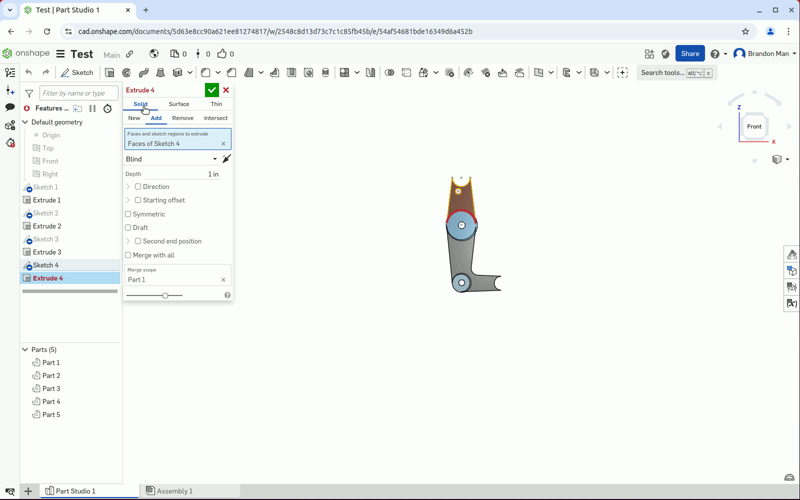
click(143, 106)
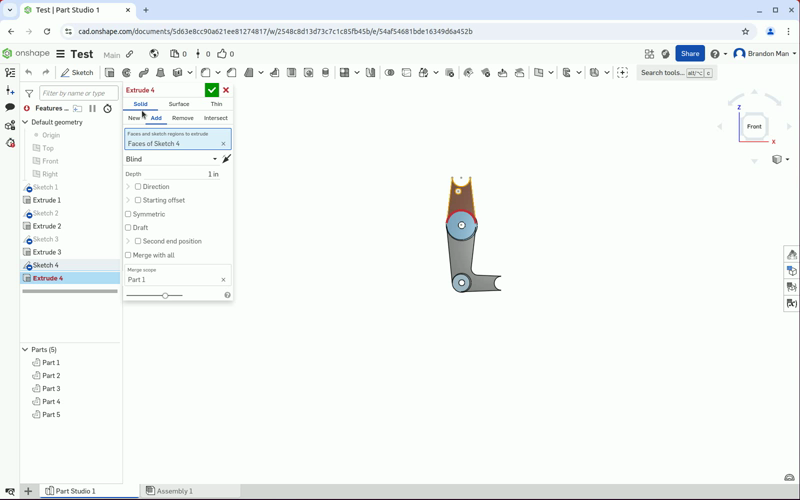
mouse_move(137, 120)
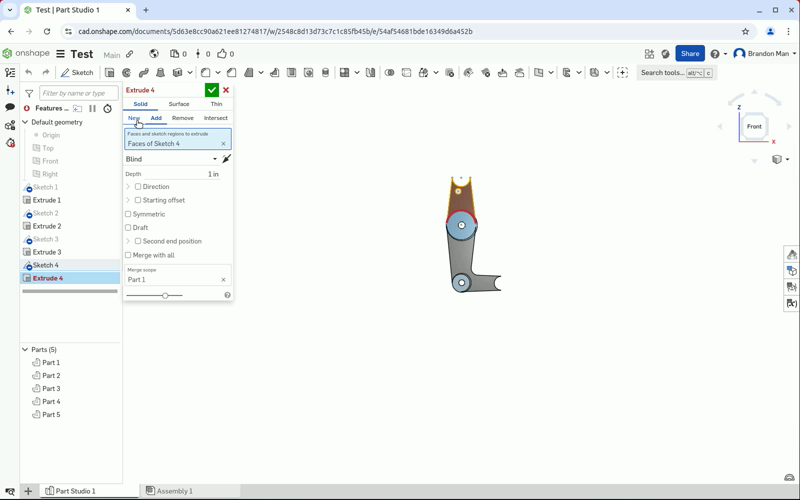
click(137, 120)
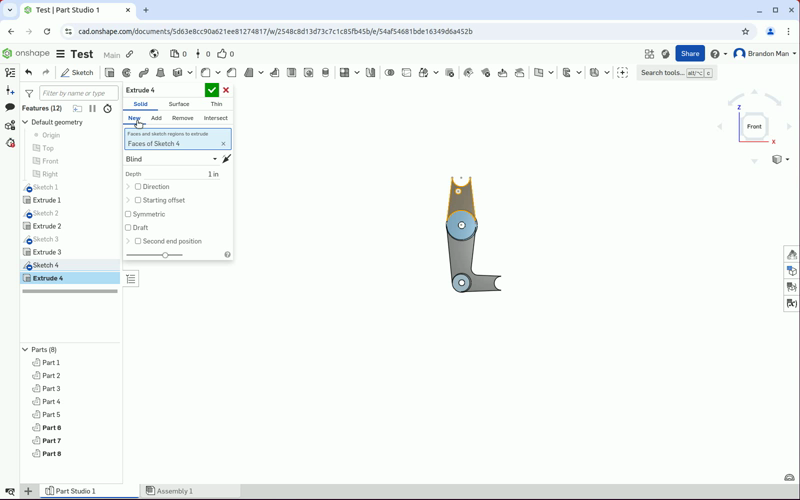
key(tab, 4)
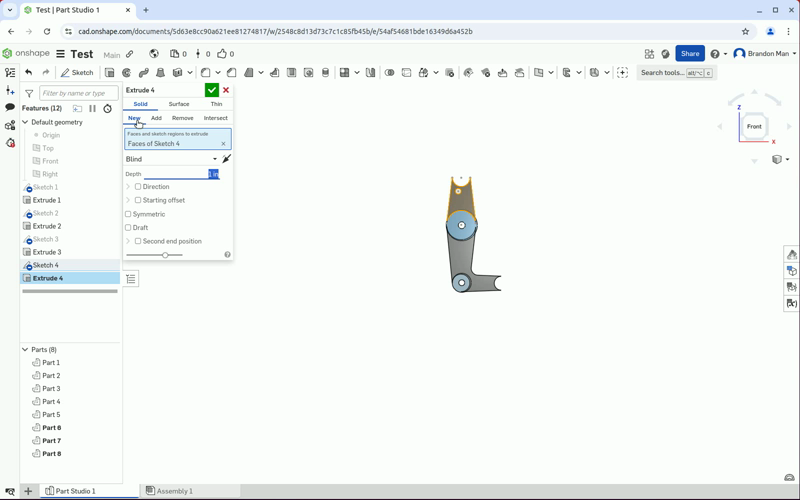
text(0.481)
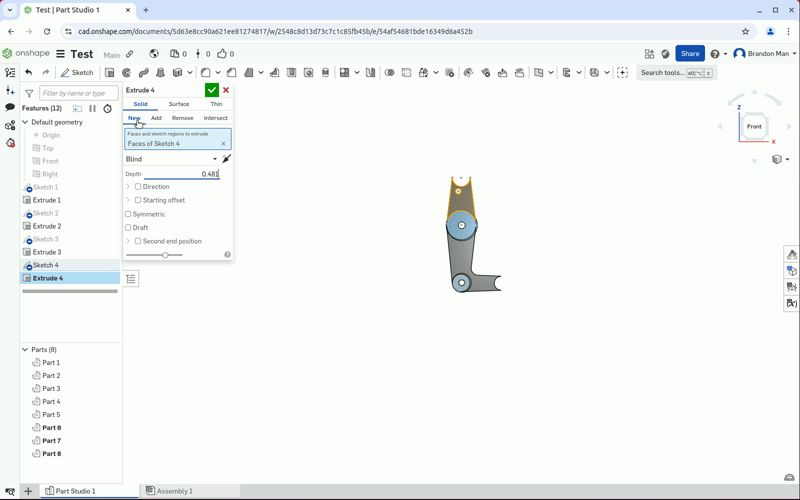
key(enter)
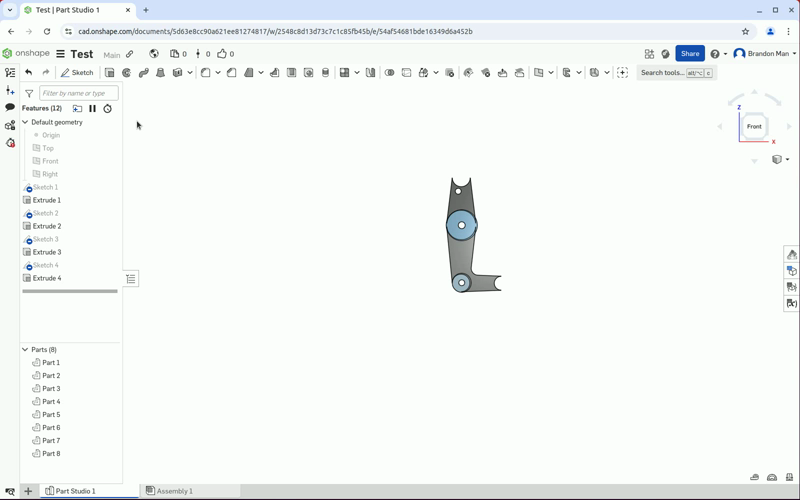
key(shift+h)
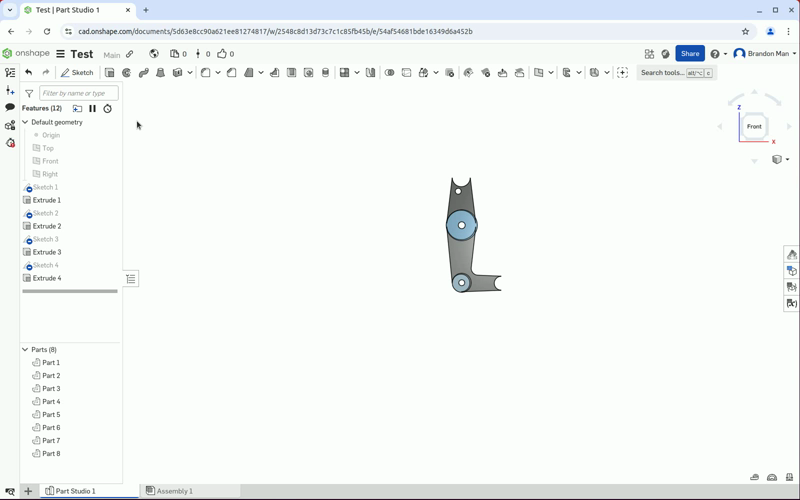
key(shift+h)
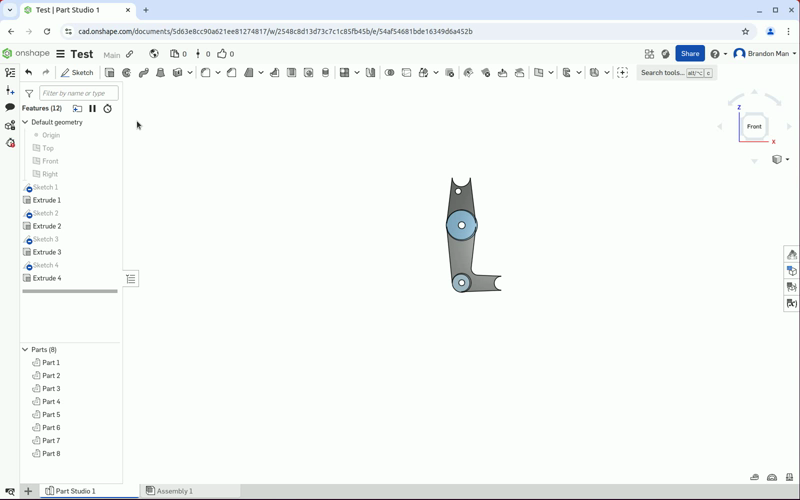
mouse_move(73, 189)
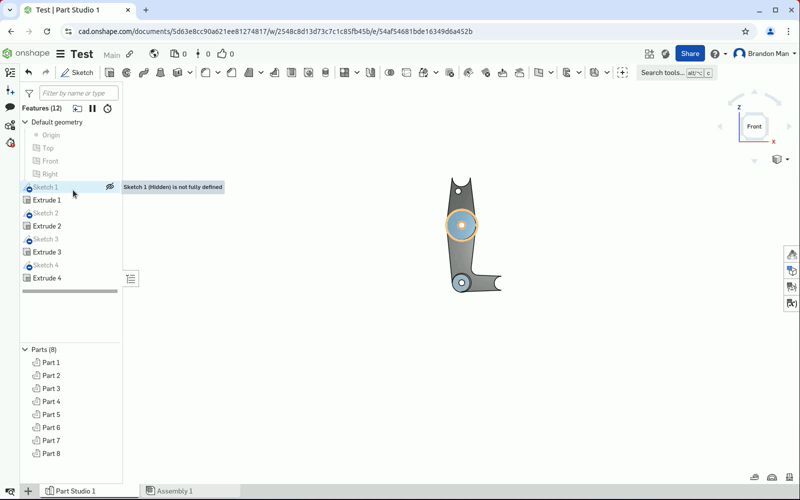
click(73, 189)
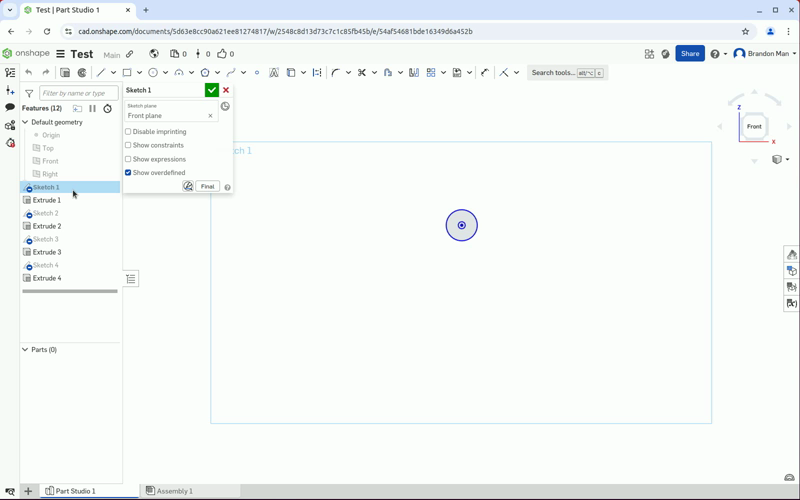
mouse_move(229, 92)
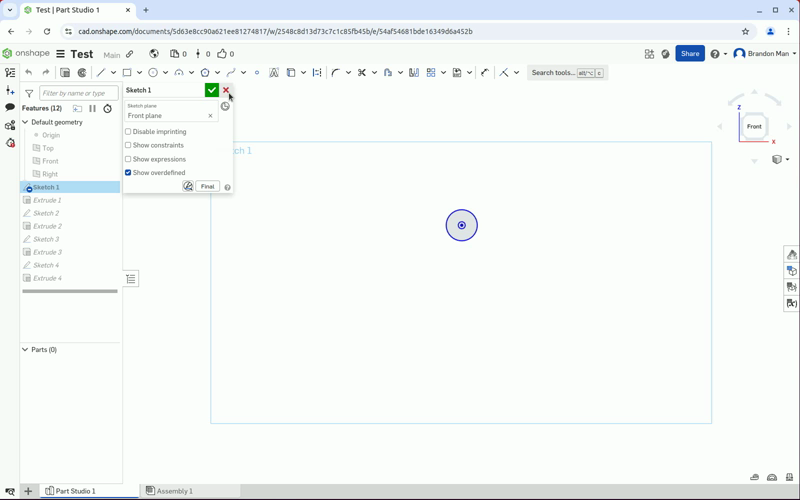
click(229, 92)
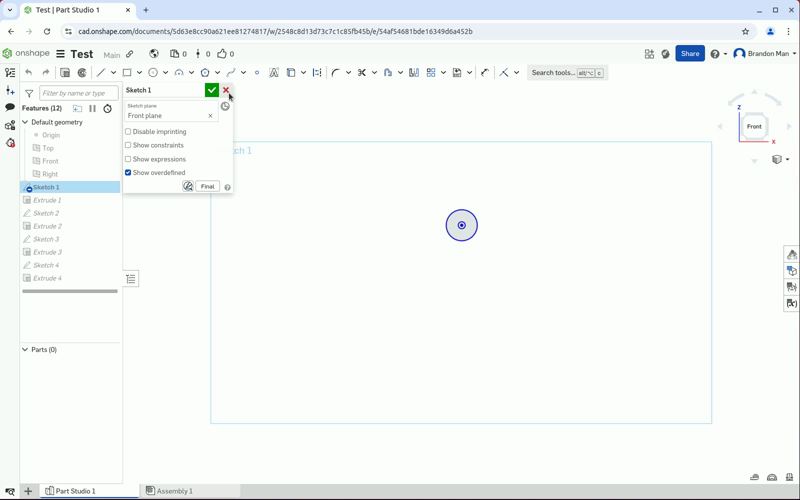
key(shift+s)
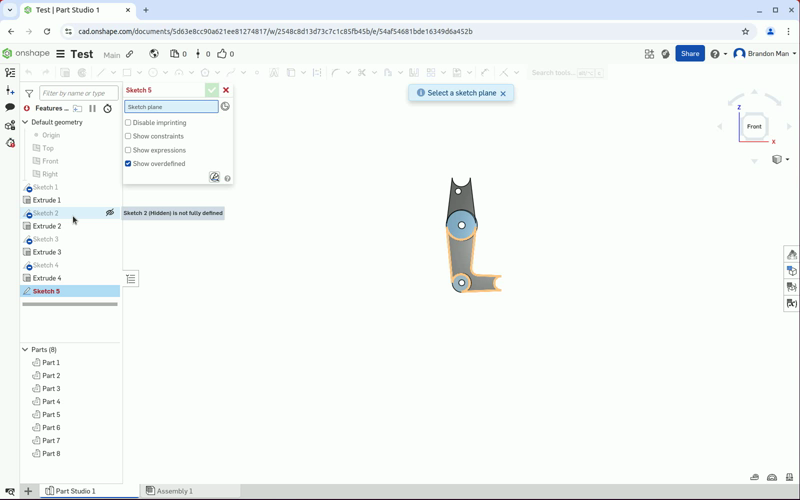
scroll(3)
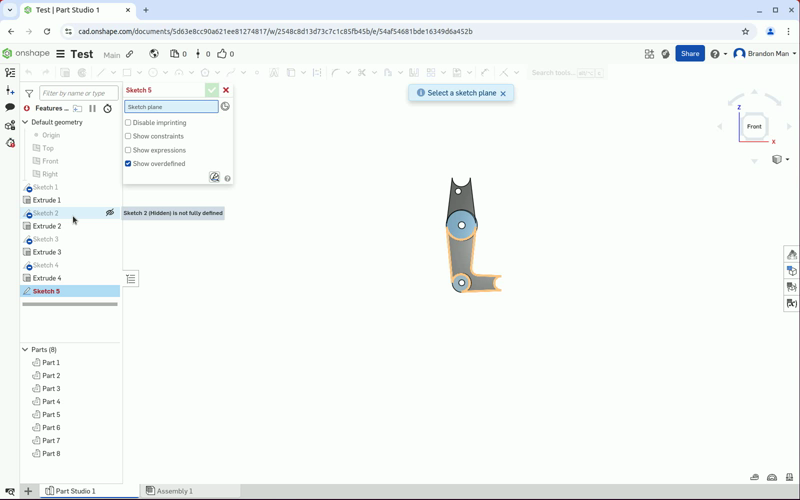
mouse_move(73, 163)
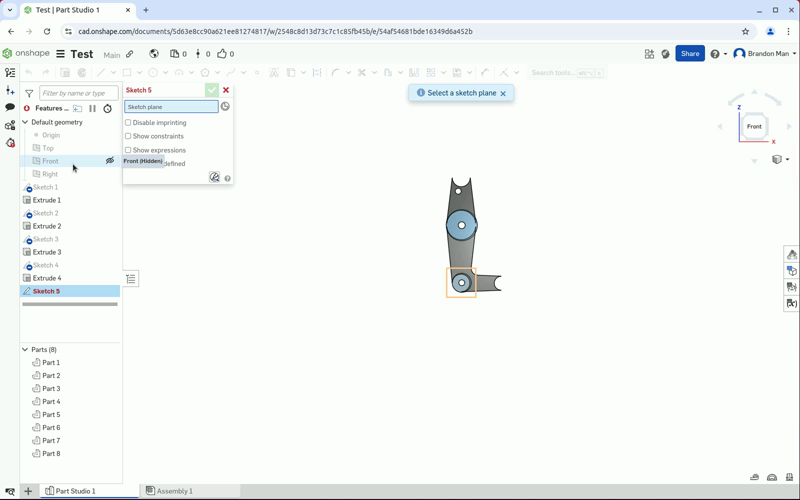
click(73, 163)
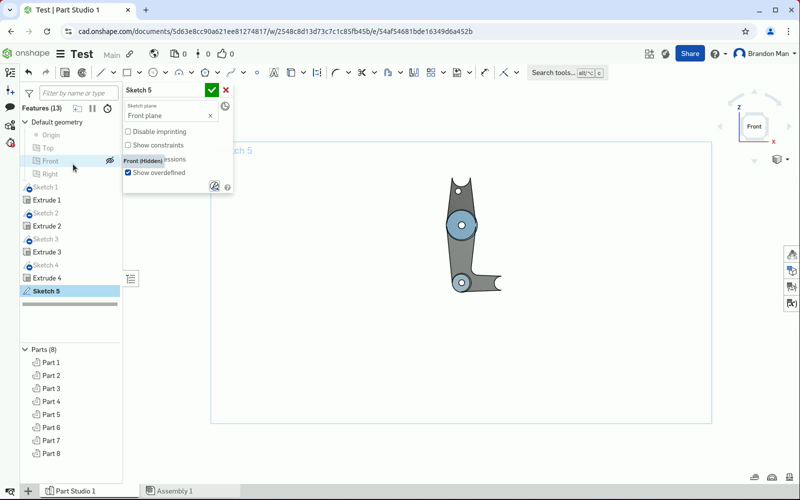
mouse_move(73, 352)
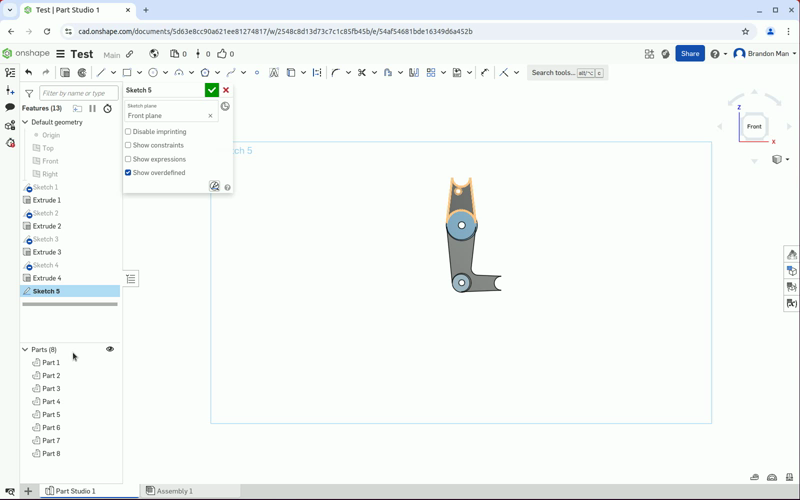
key(y)
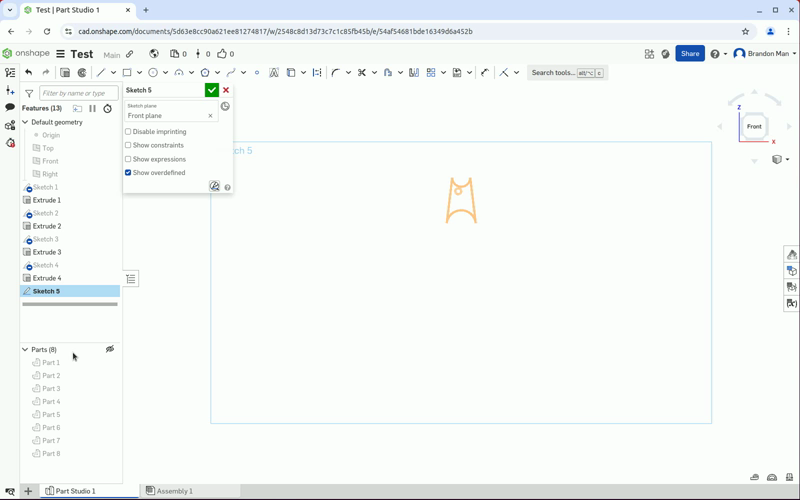
key(c)
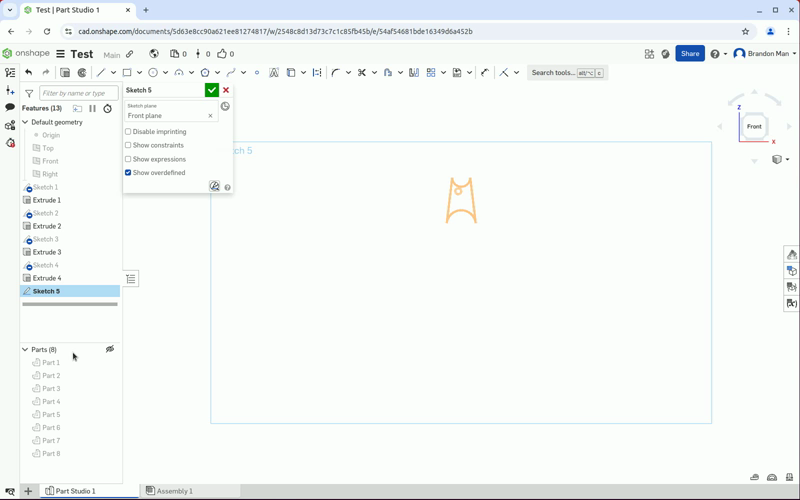
key_down(shift)
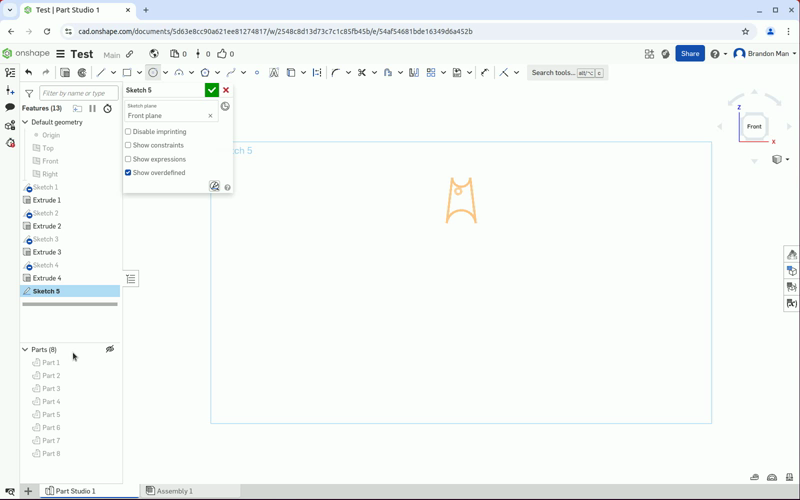
mouse_move(461, 178)
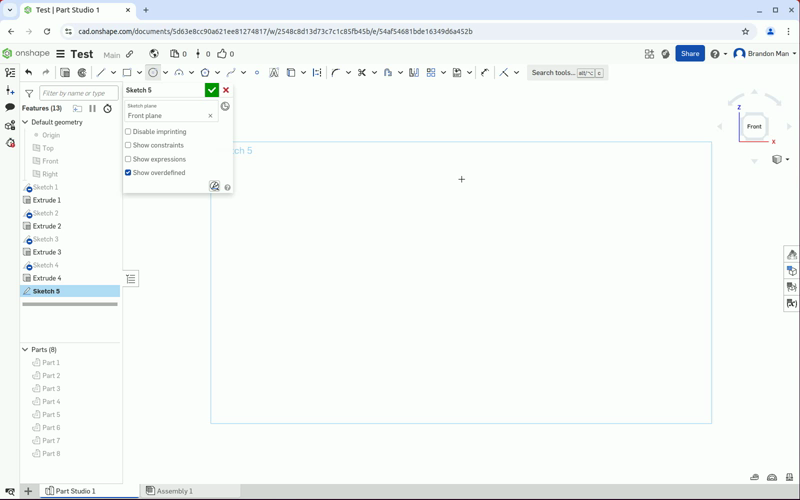
click(461, 178)
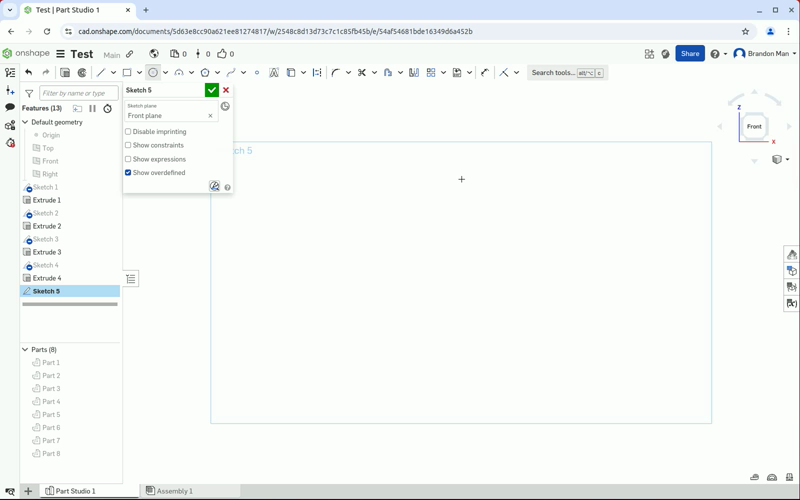
key_up(shift)
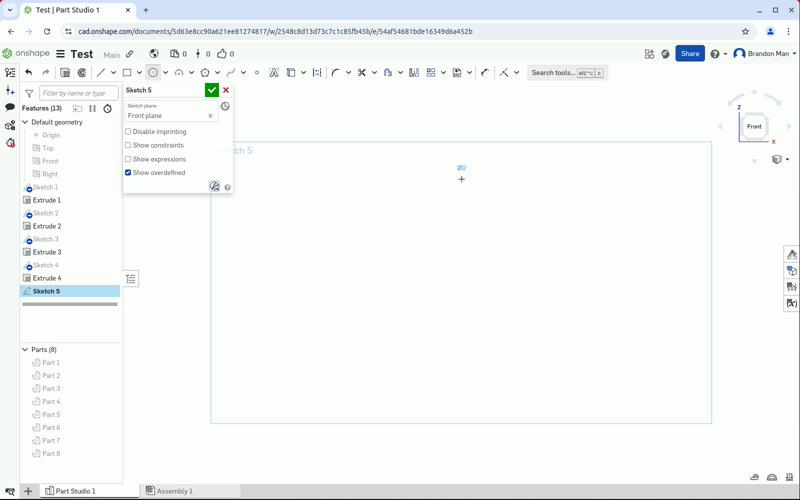
mouse_move(471, 178)
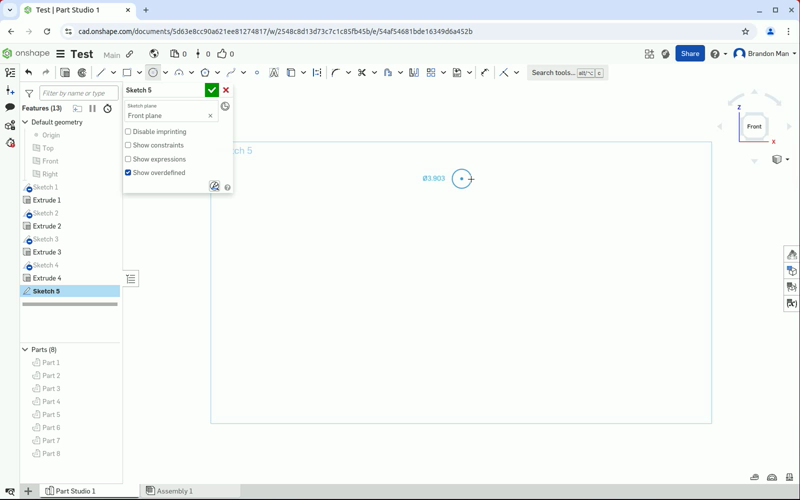
click(471, 178)
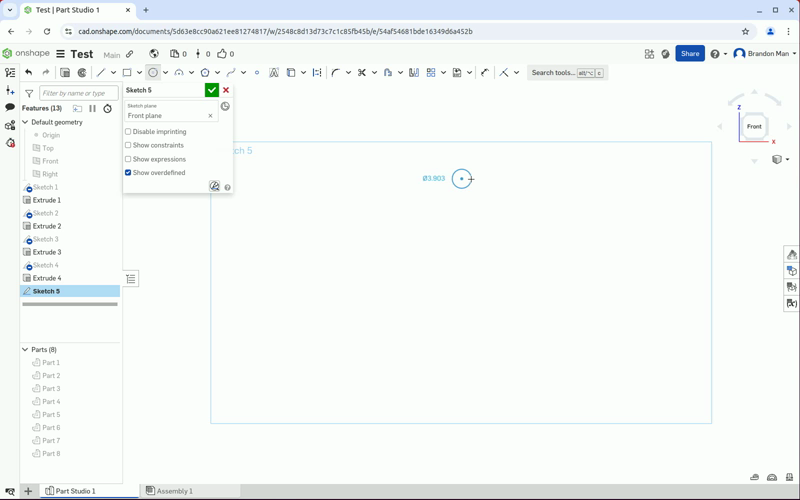
key(esc)
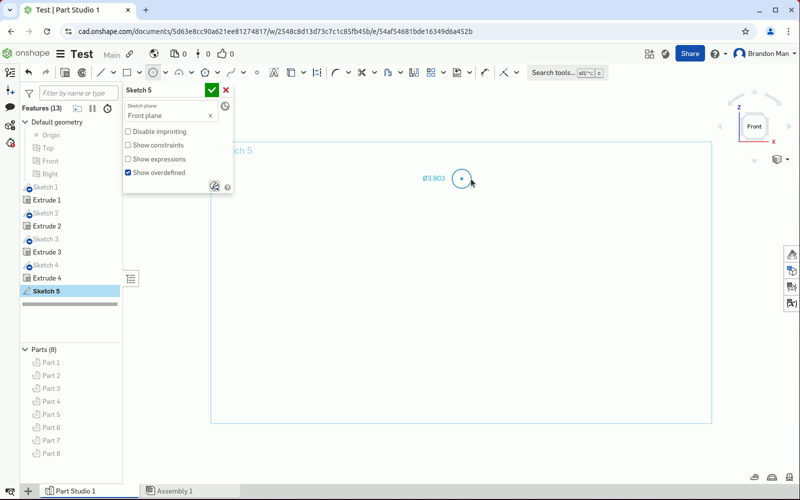
key(c)
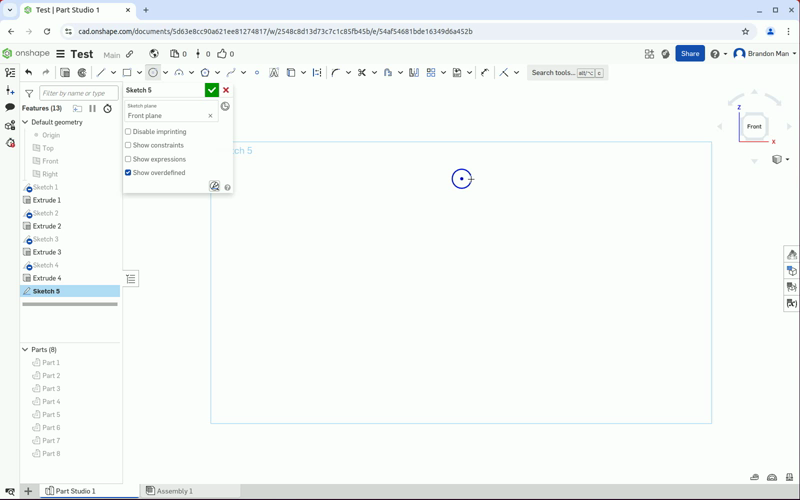
key_down(shift)
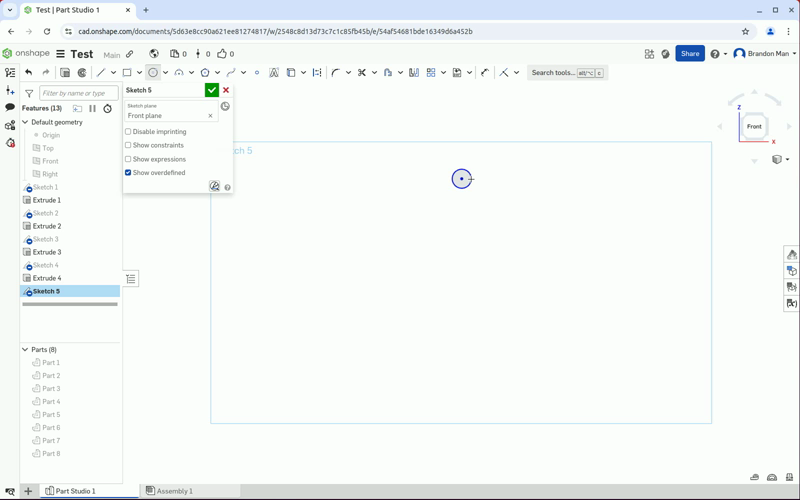
mouse_move(461, 178)
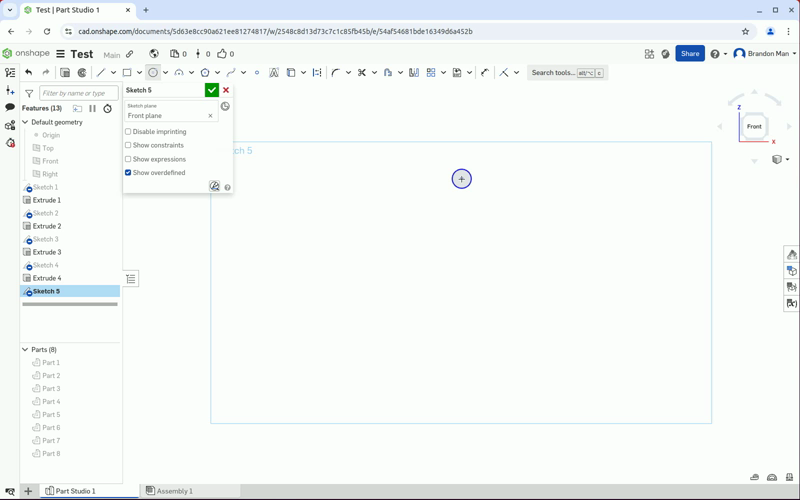
click(461, 178)
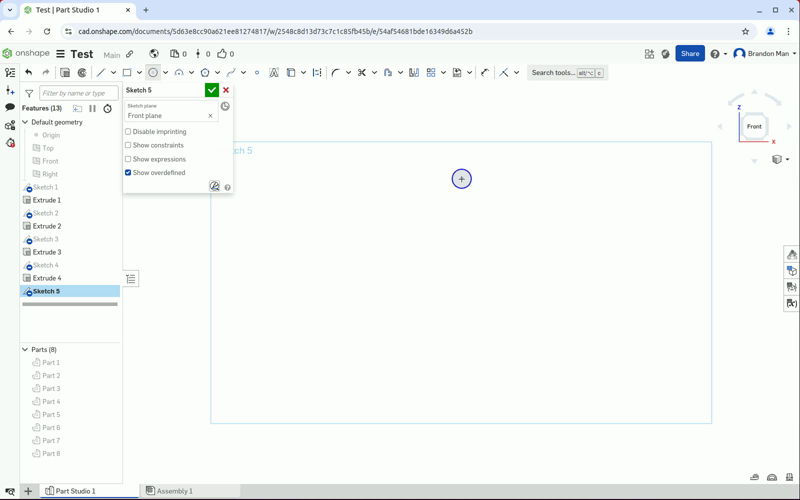
key_up(shift)
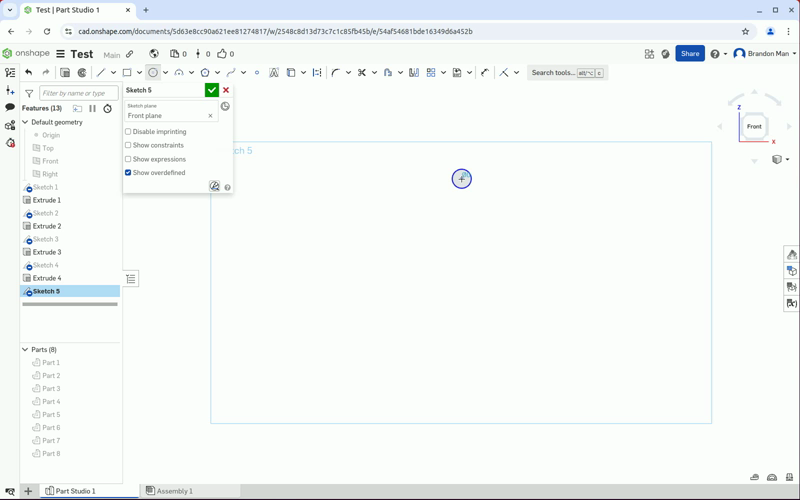
mouse_move(464, 178)
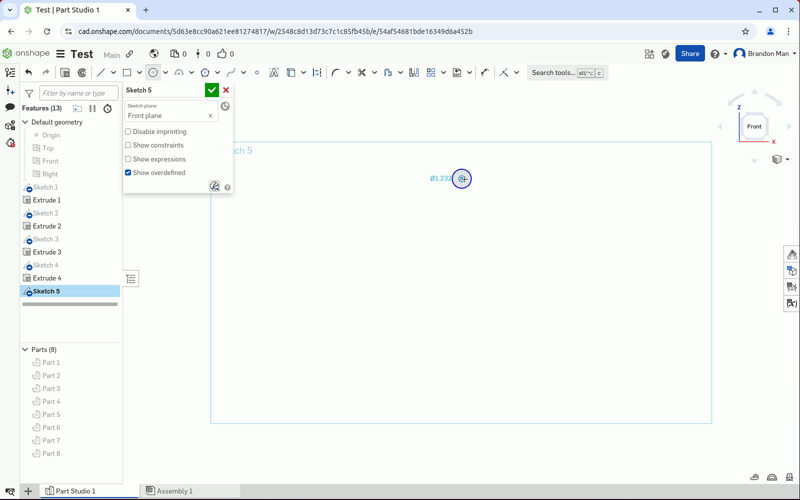
scroll(6)
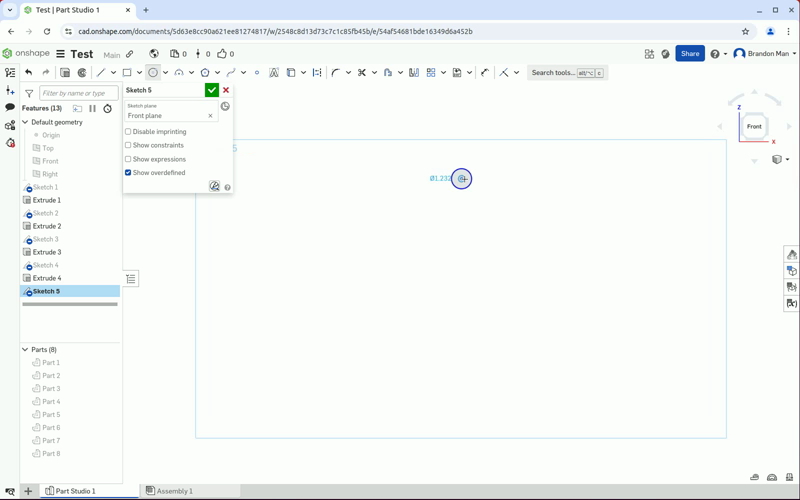
scroll(6)
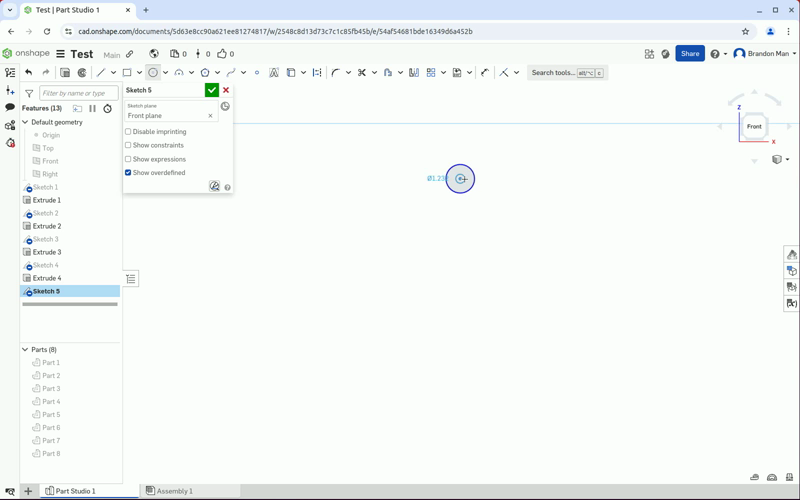
scroll(6)
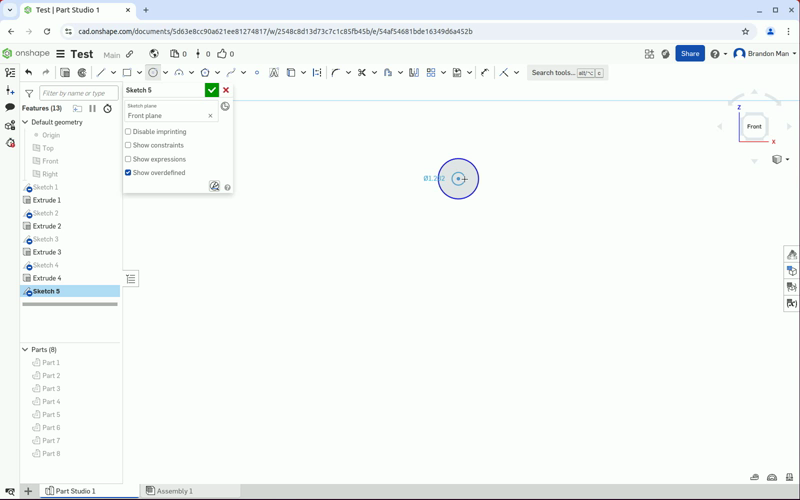
scroll(6)
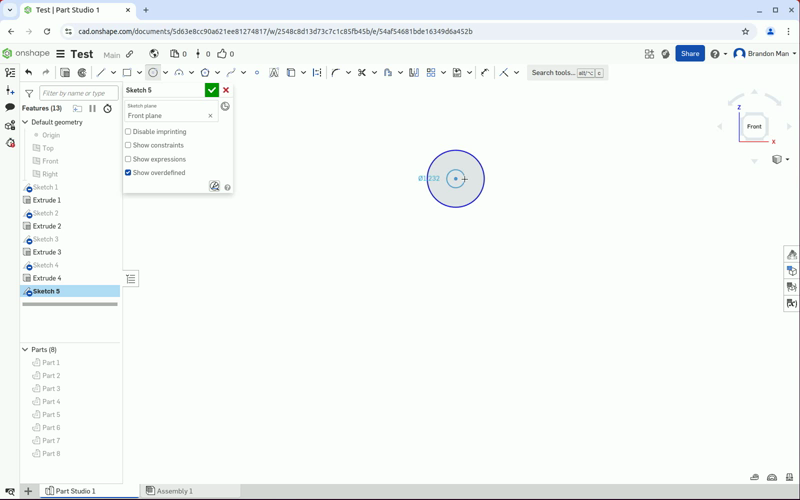
scroll(6)
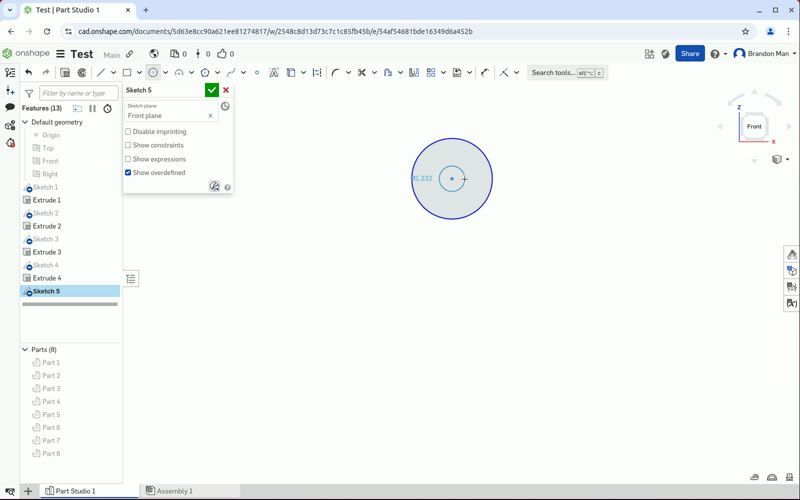
scroll(6)
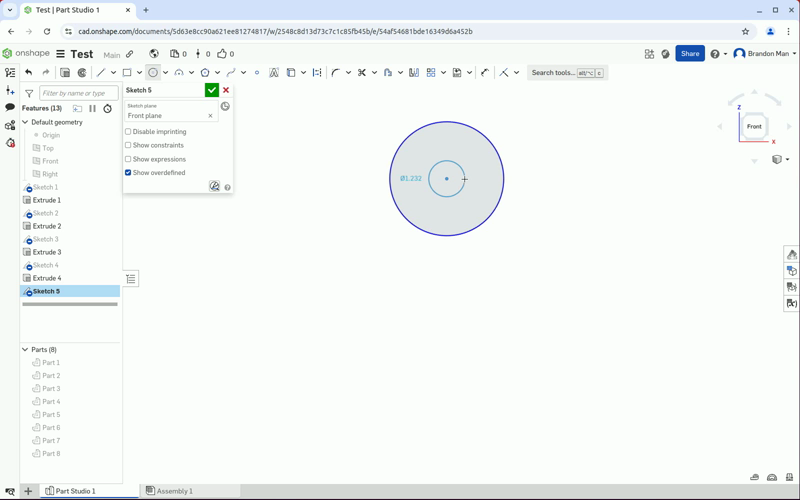
scroll(6)
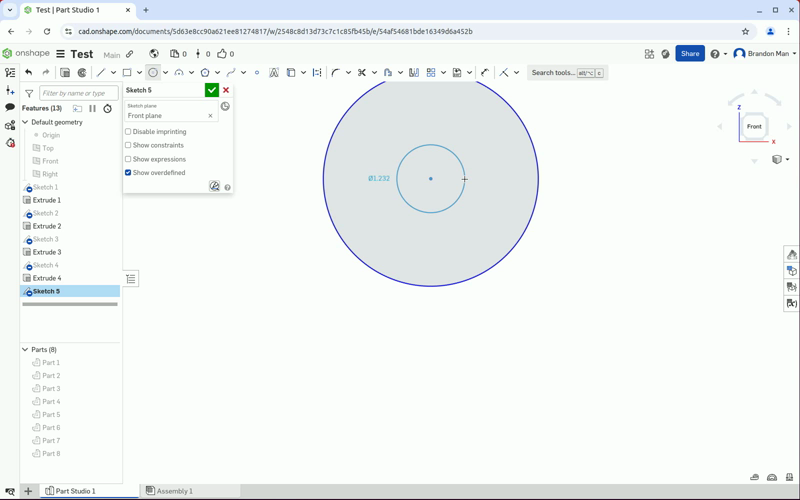
click(464, 178)
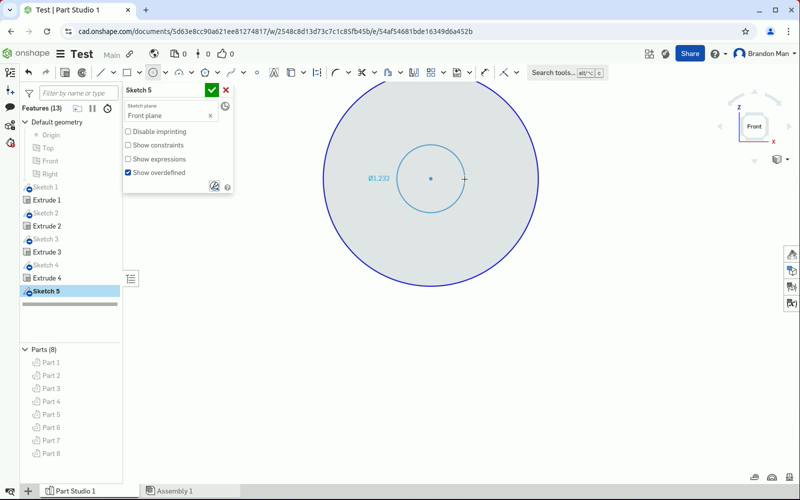
scroll(-6)
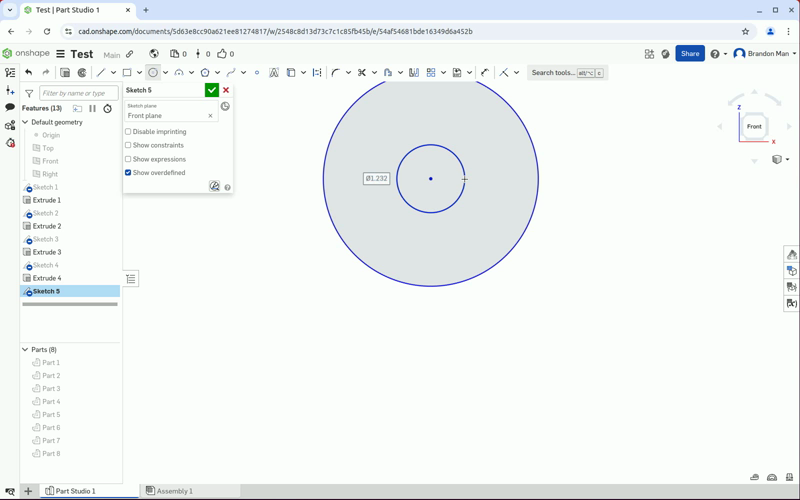
scroll(-6)
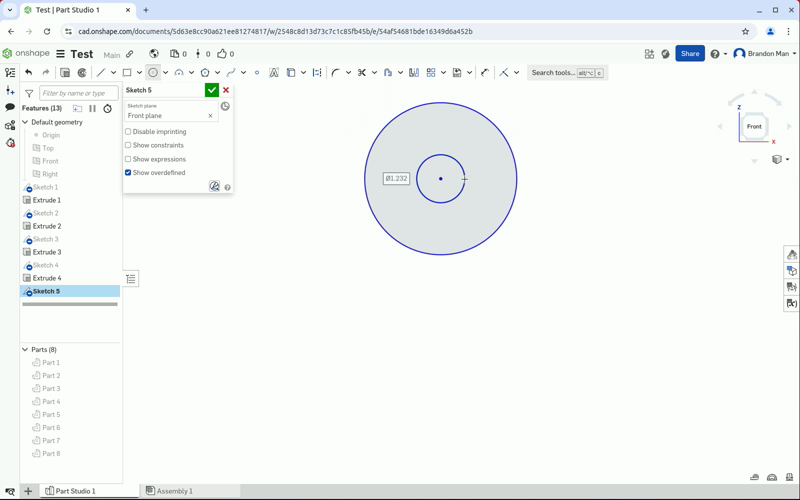
scroll(-6)
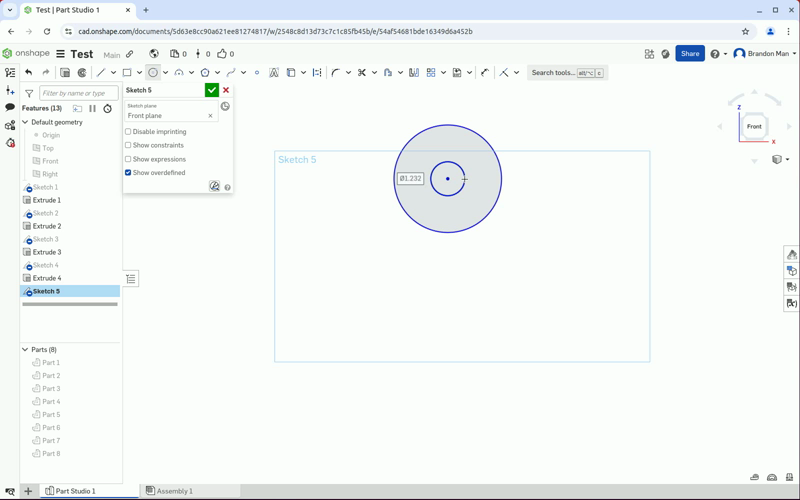
scroll(-6)
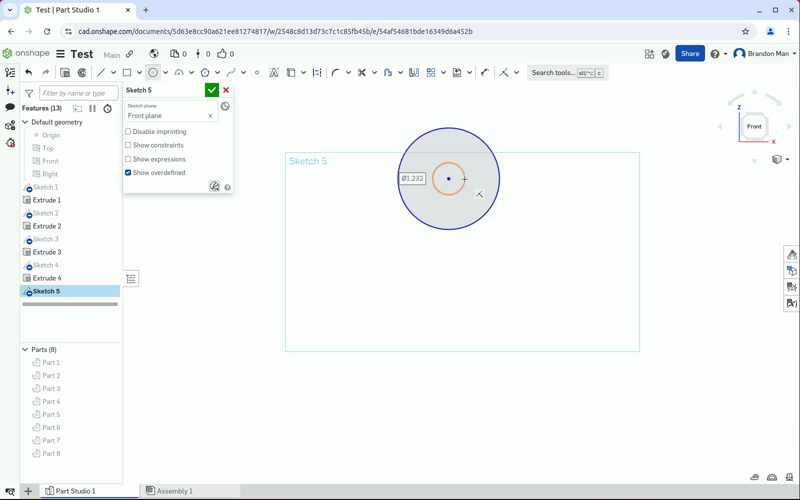
scroll(-6)
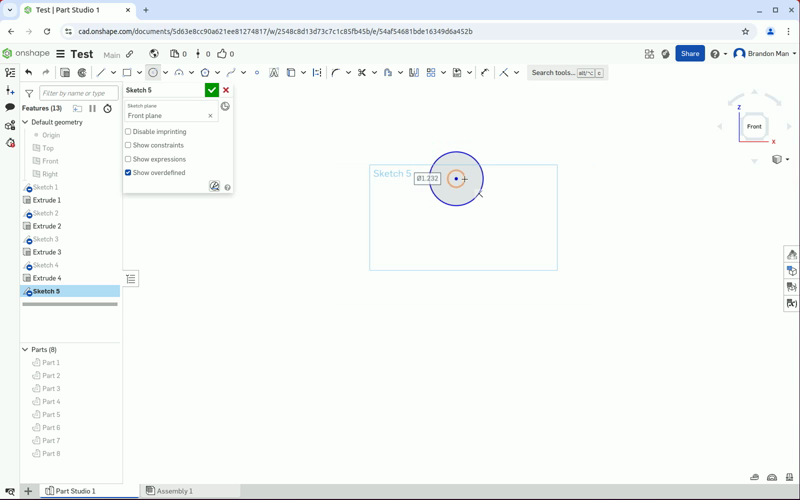
scroll(-6)
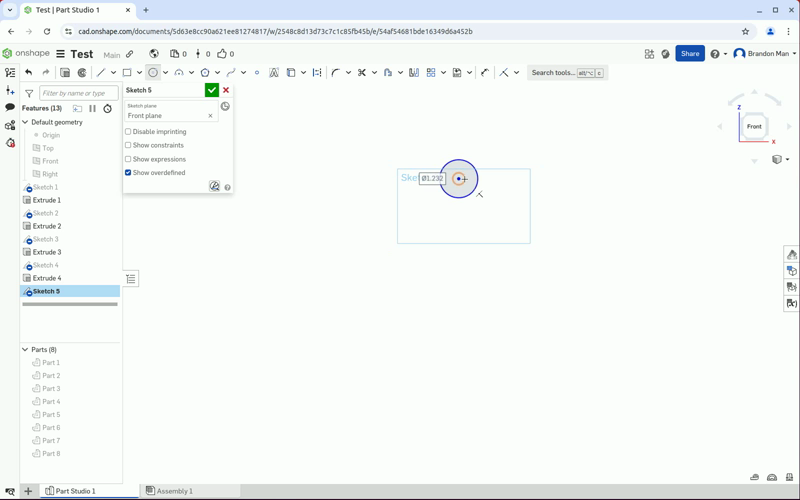
scroll(-6)
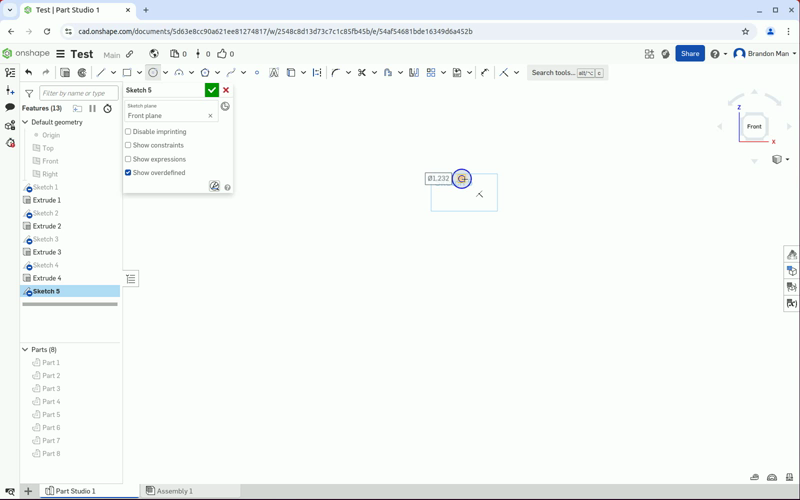
key(esc)
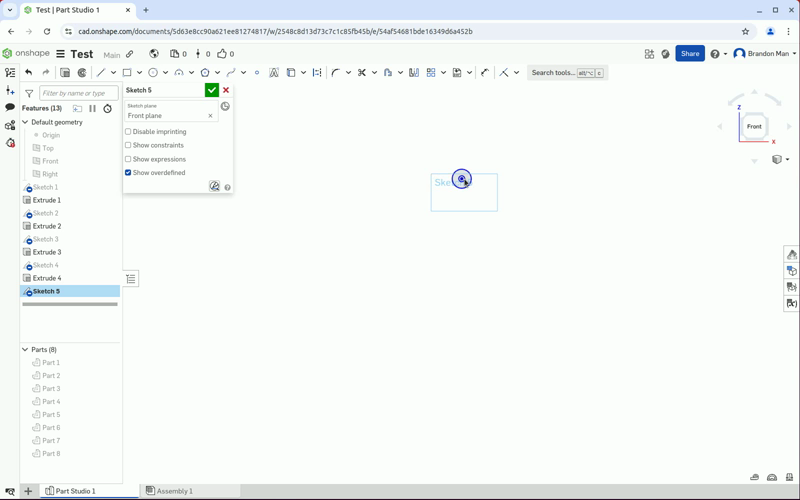
mouse_move(462, 186)
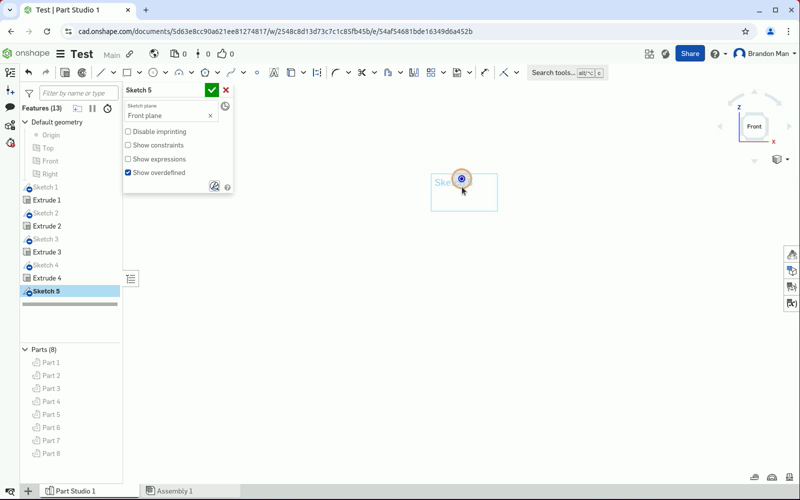
scroll(6)
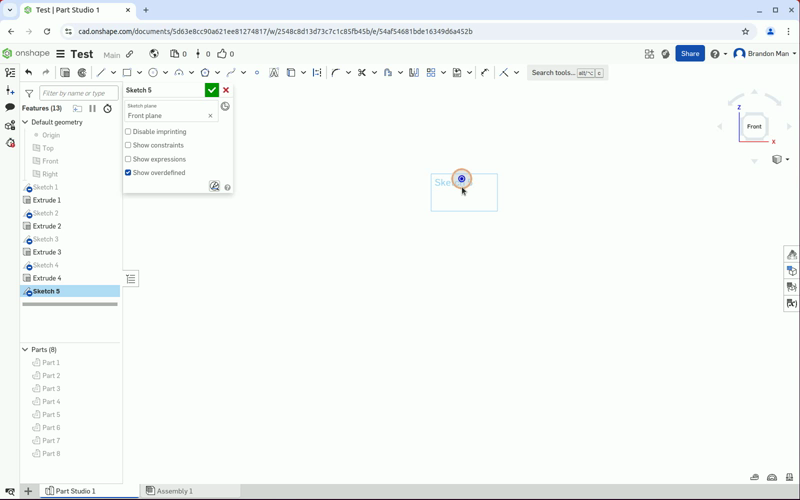
scroll(6)
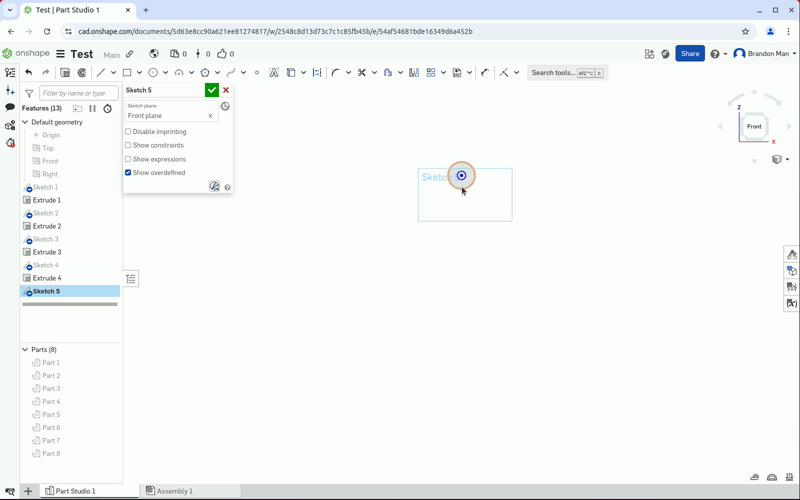
scroll(6)
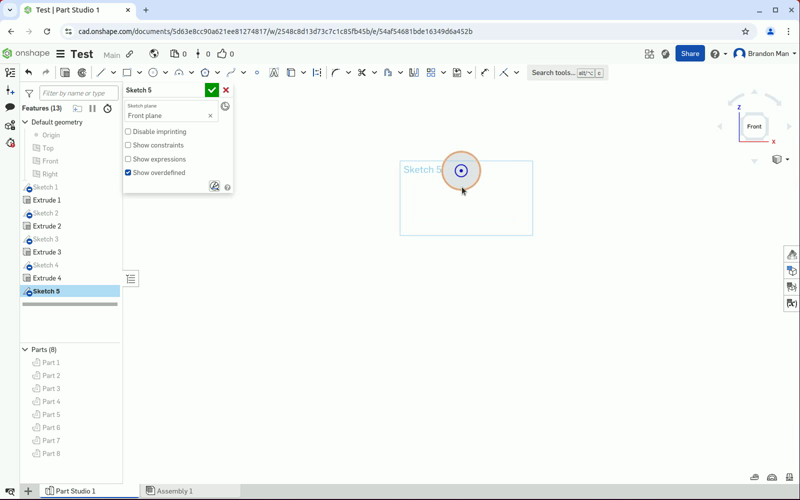
scroll(6)
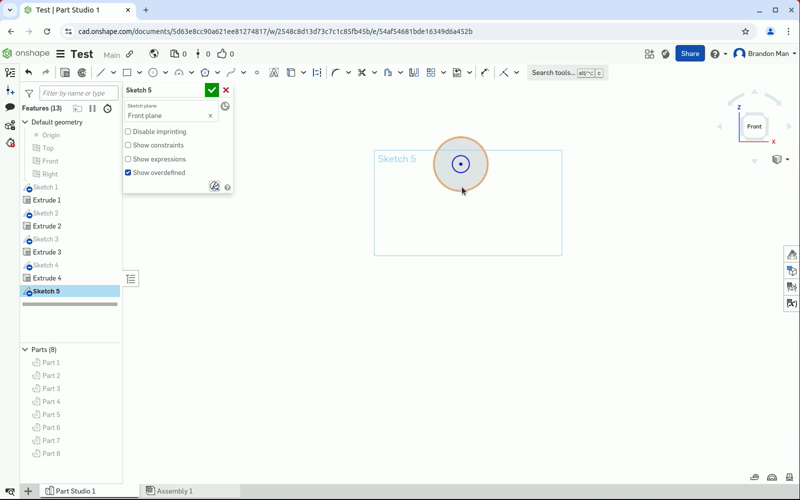
scroll(6)
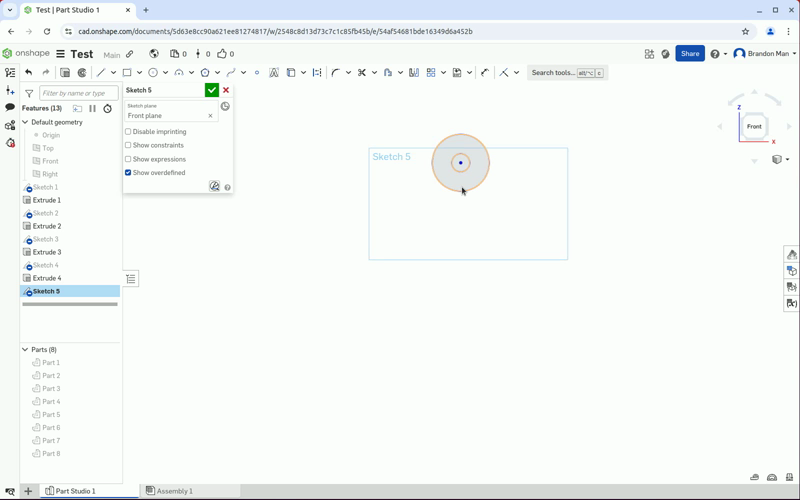
scroll(6)
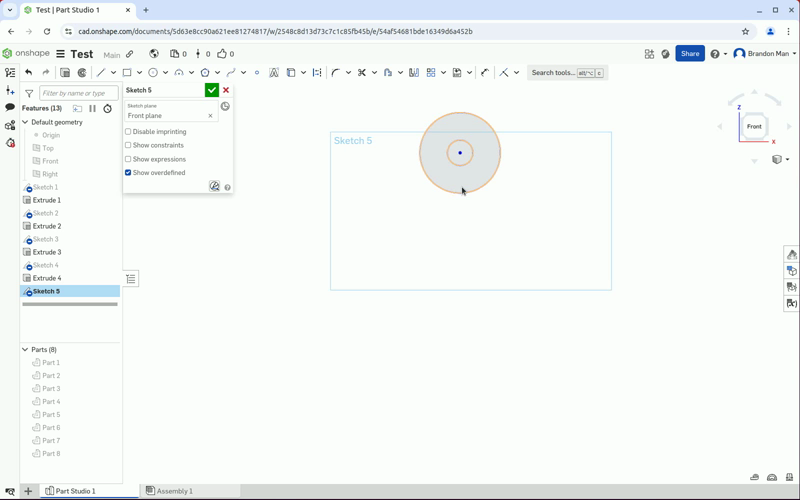
scroll(6)
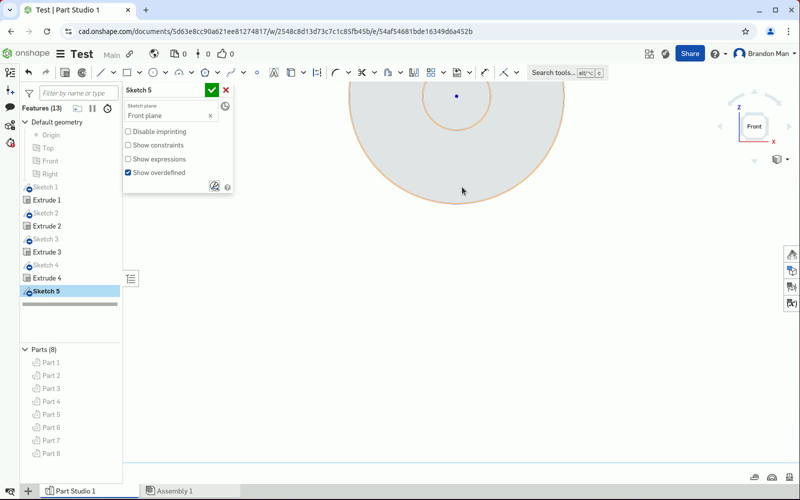
click(462, 186)
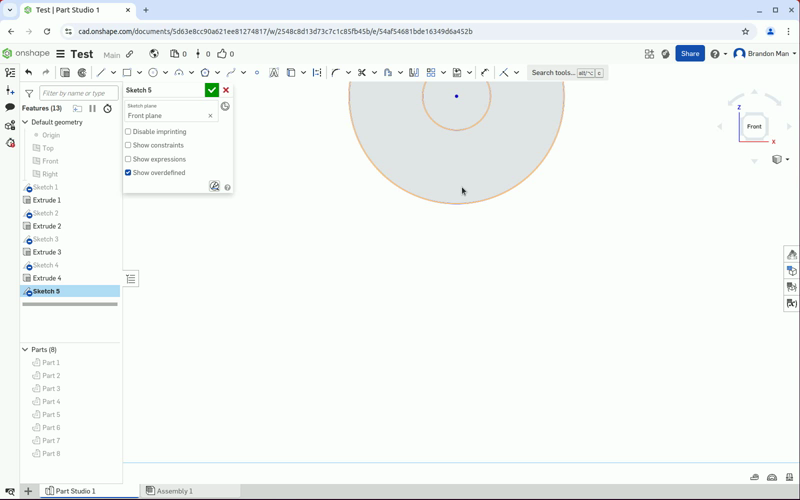
scroll(-6)
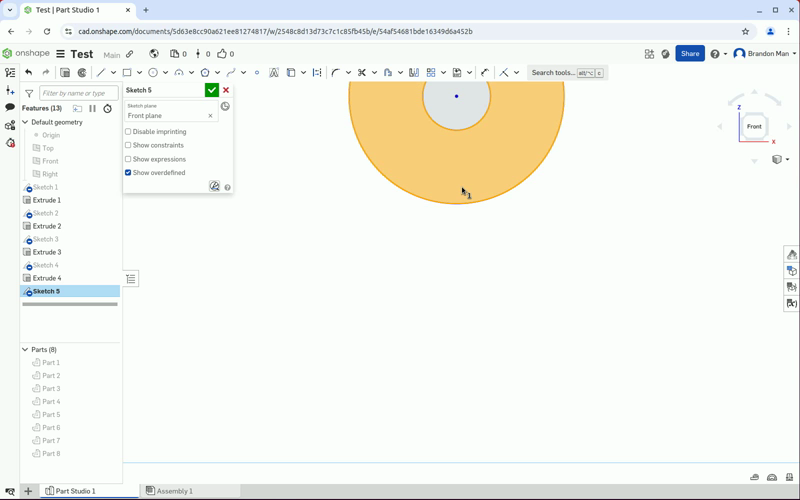
scroll(-6)
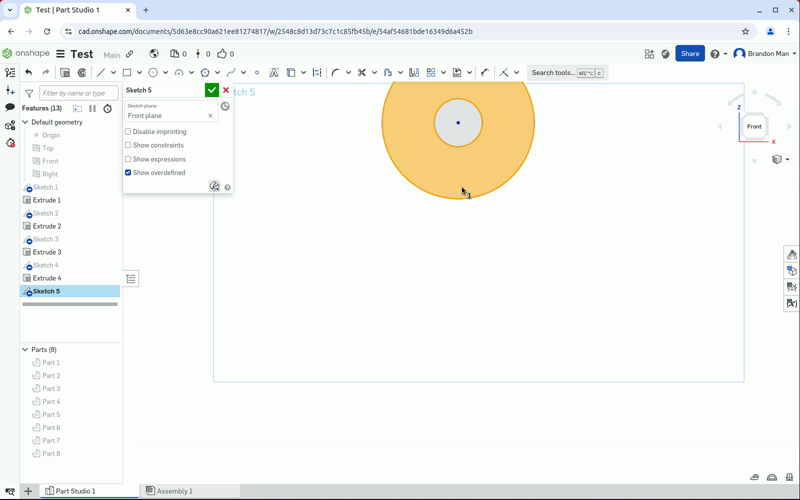
scroll(-6)
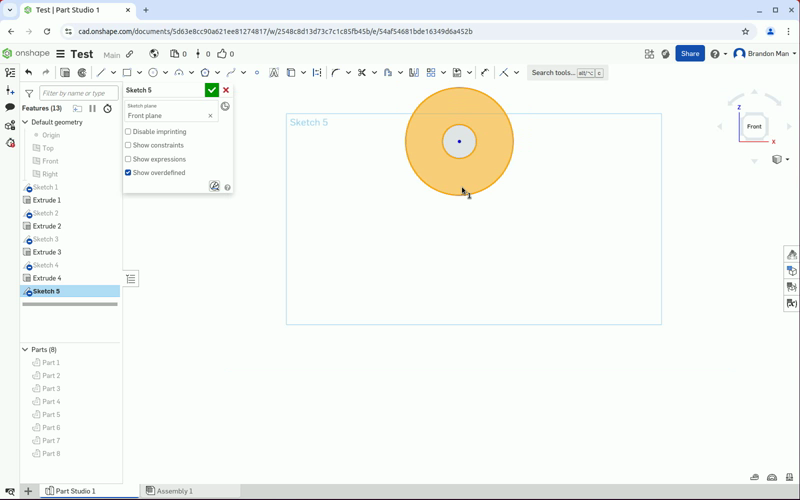
scroll(-6)
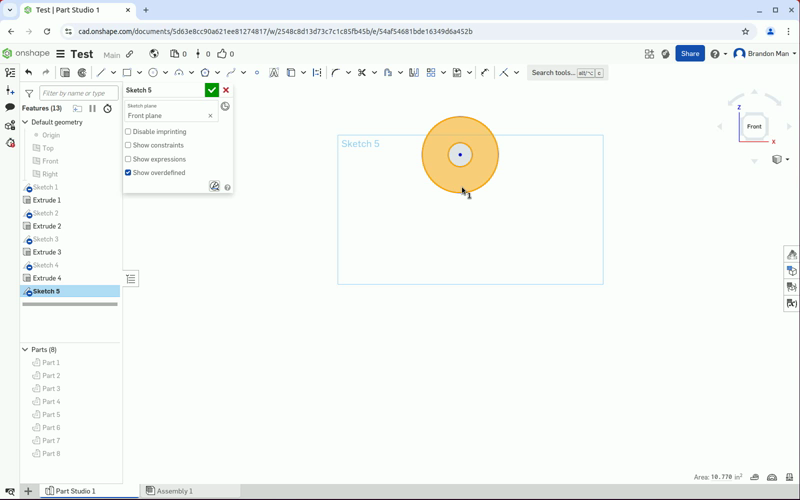
scroll(-6)
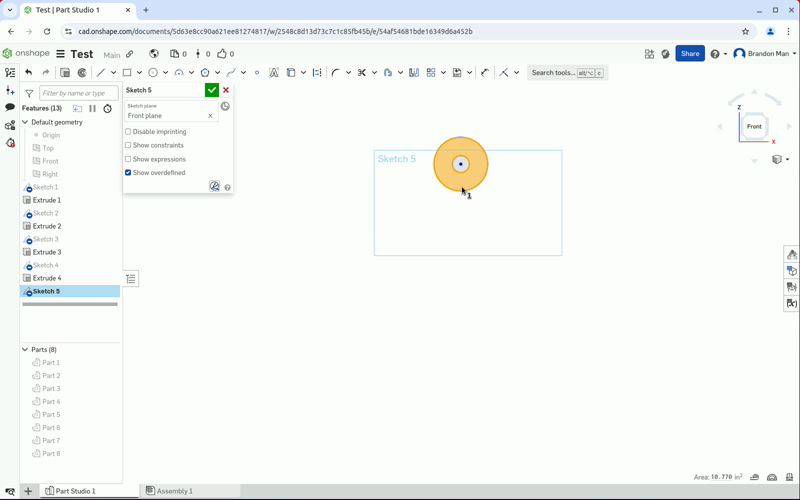
scroll(-6)
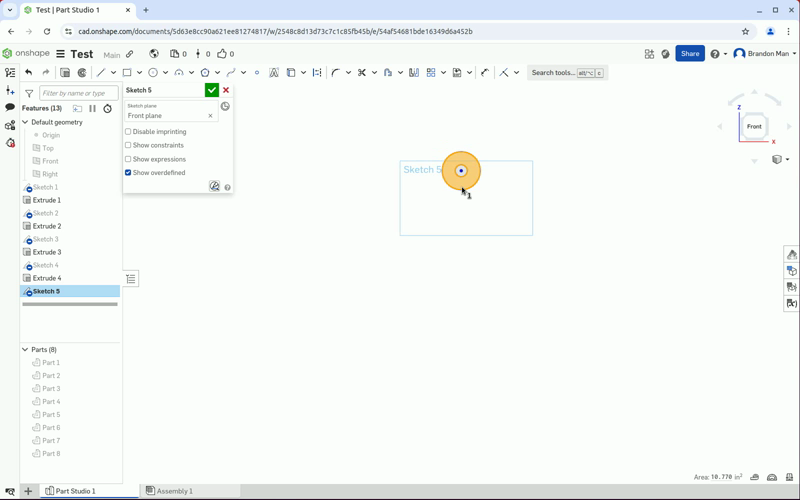
scroll(-6)
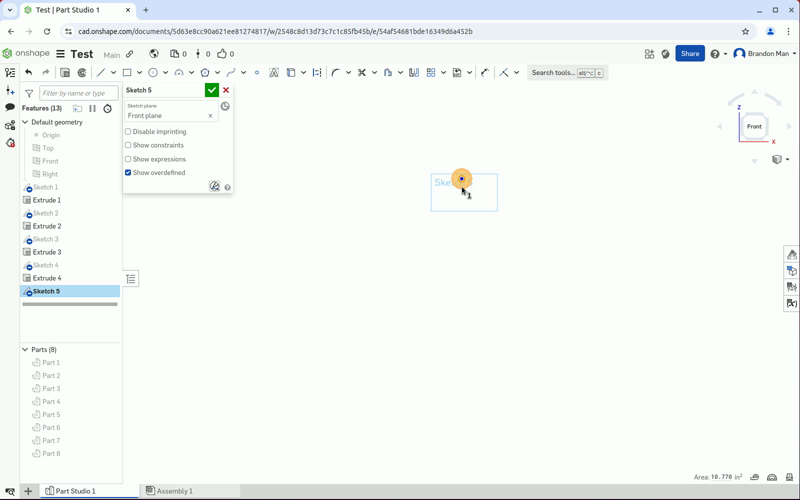
mouse_move(73, 352)
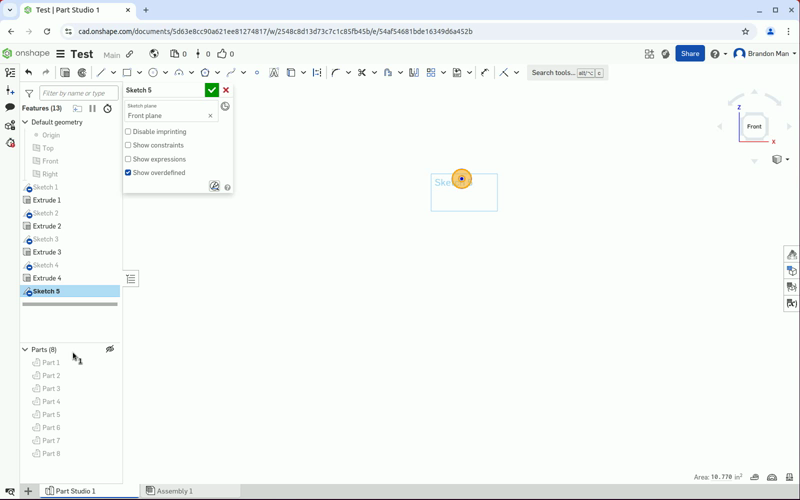
key(shift+y)
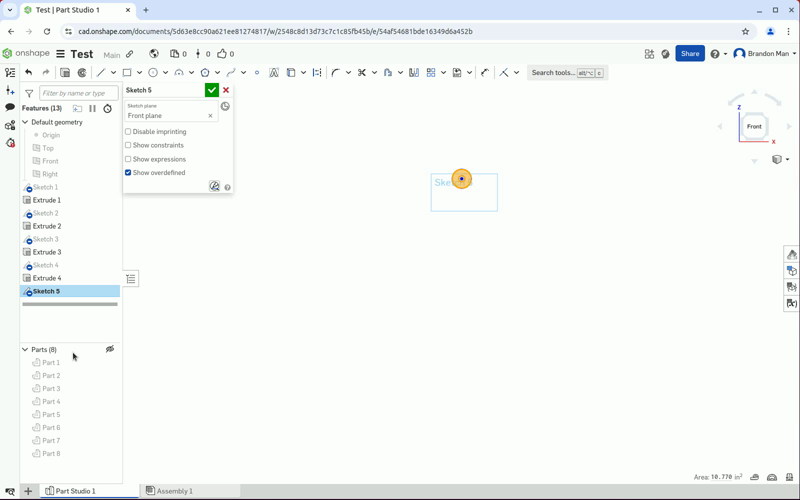
key(shift+e)
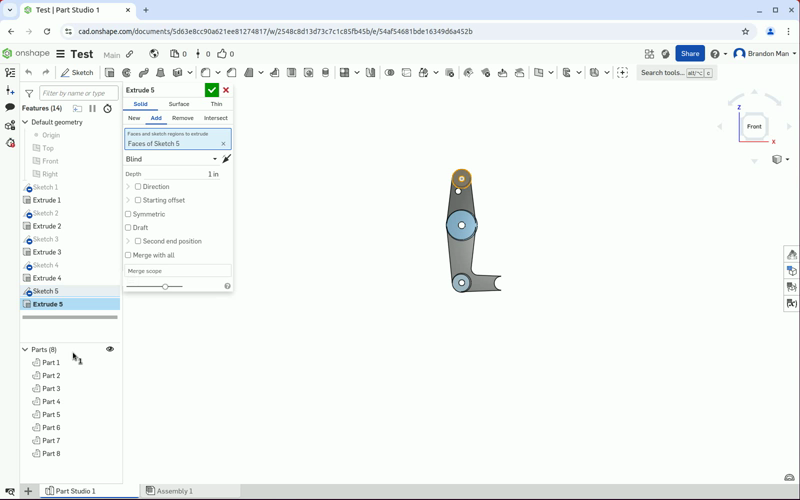
mouse_move(143, 106)
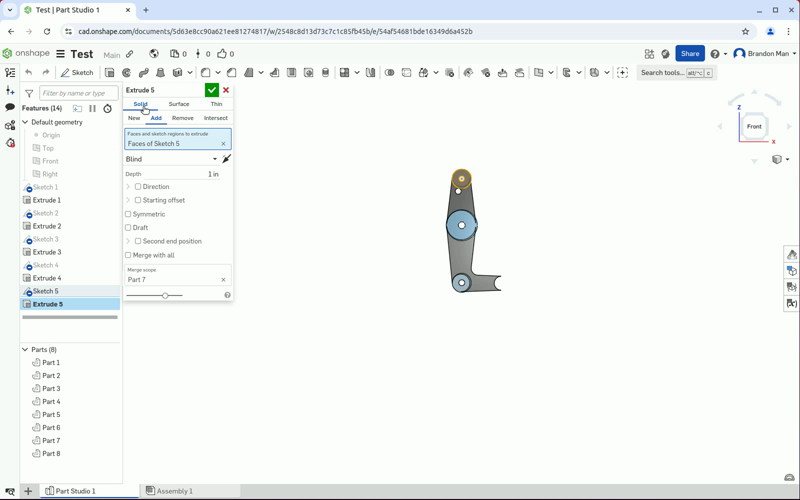
click(143, 106)
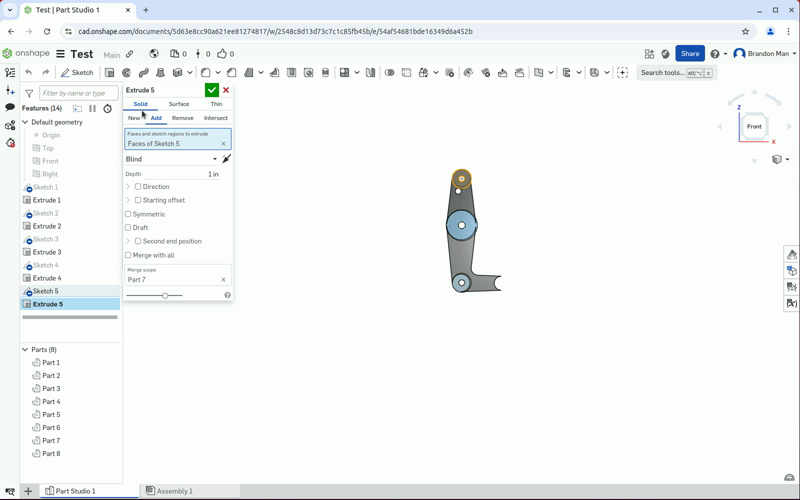
mouse_move(137, 120)
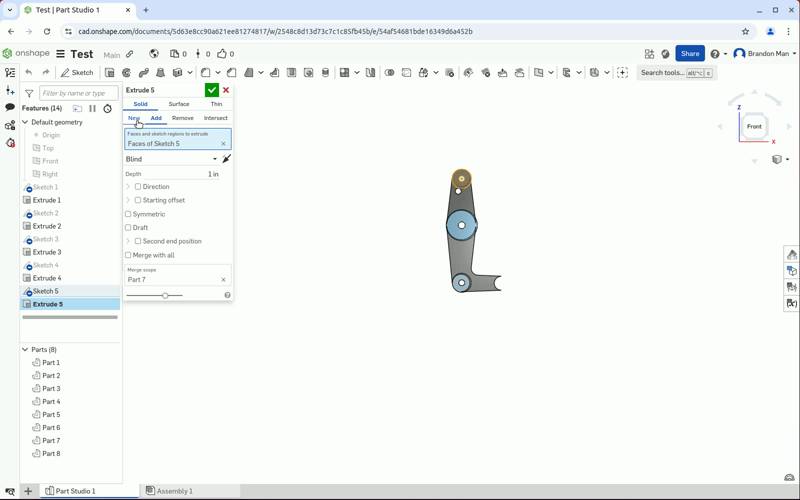
click(137, 120)
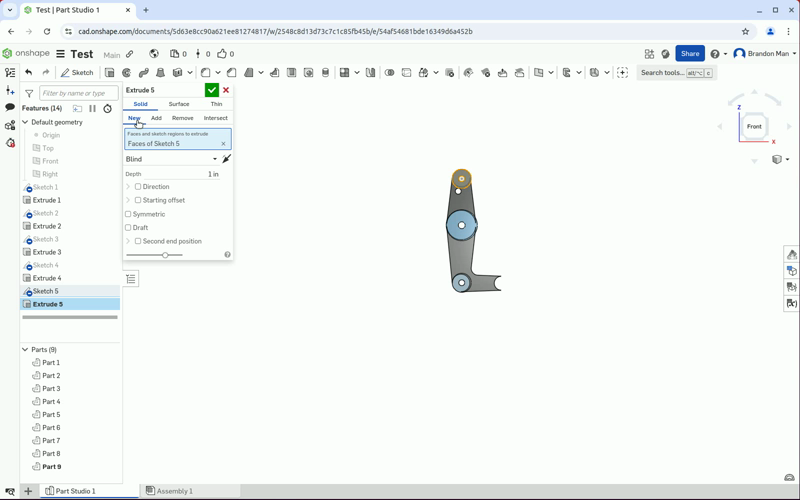
key(tab, 4)
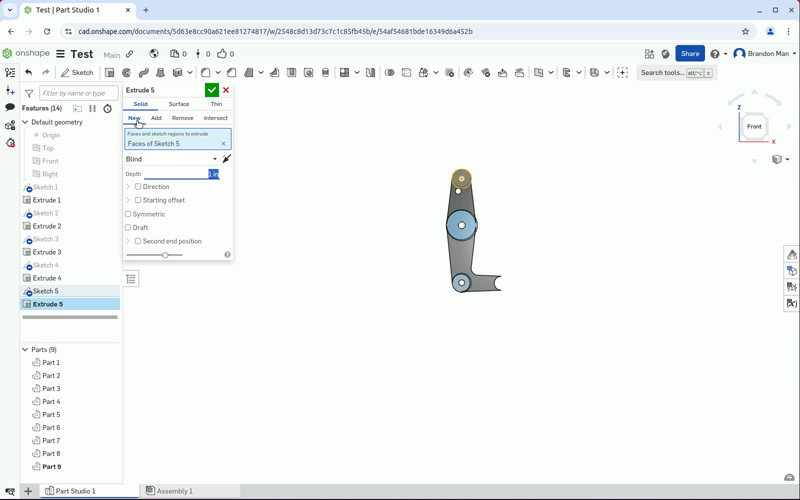
text(0.481)
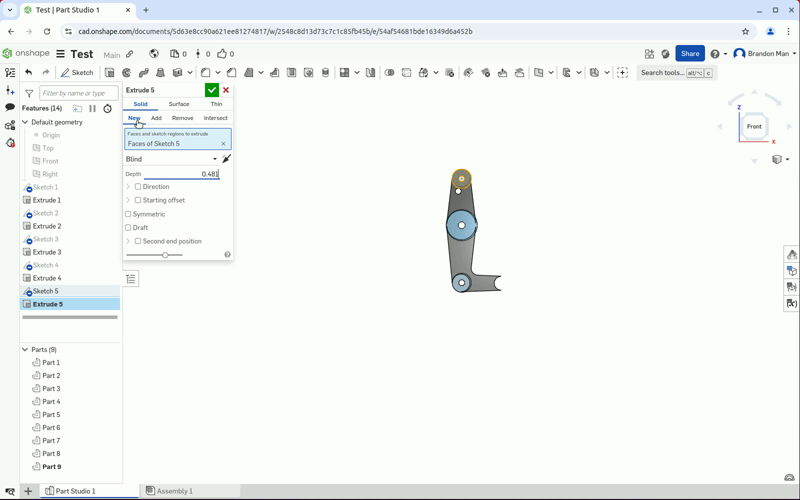
key(enter)
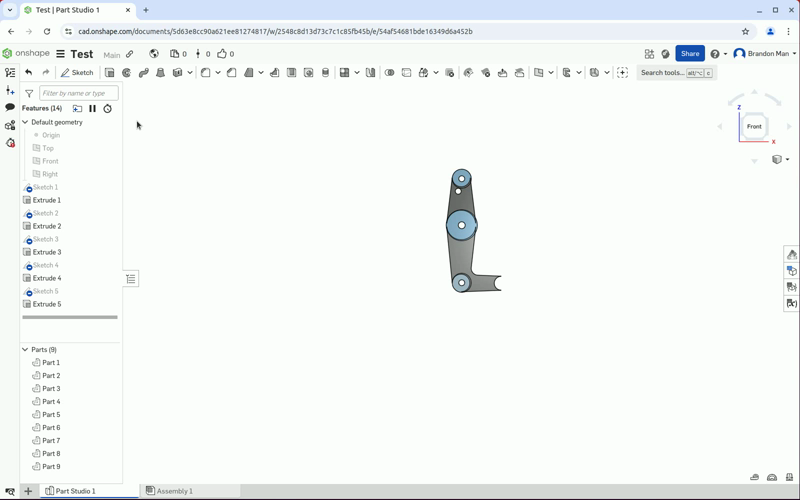
key(shift+h)
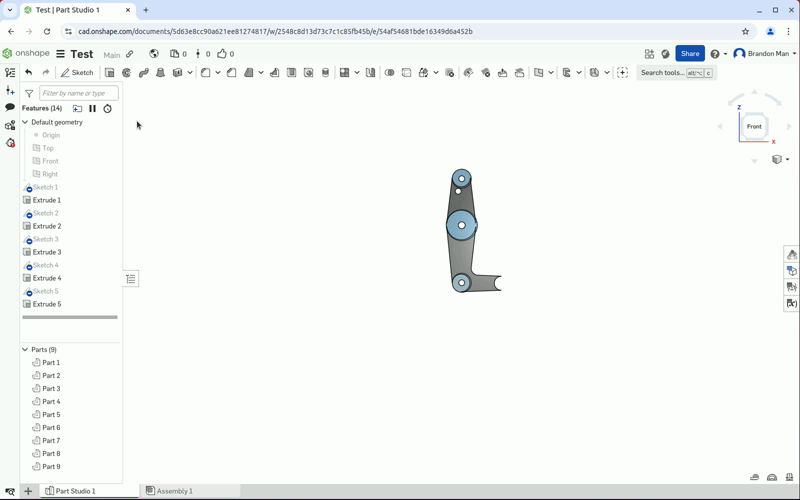
key(shift+h)
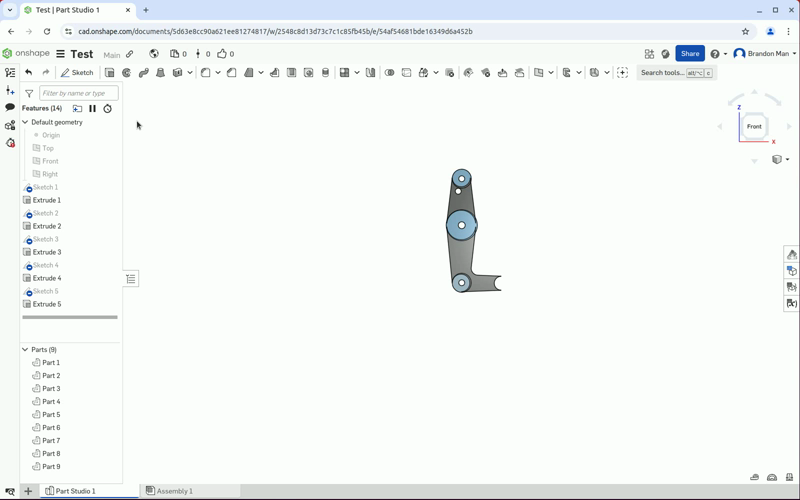
mouse_move(73, 189)
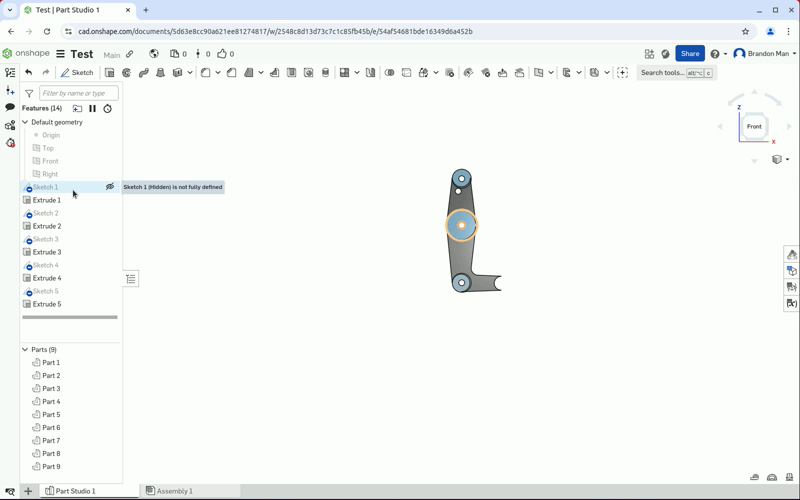
click(73, 189)
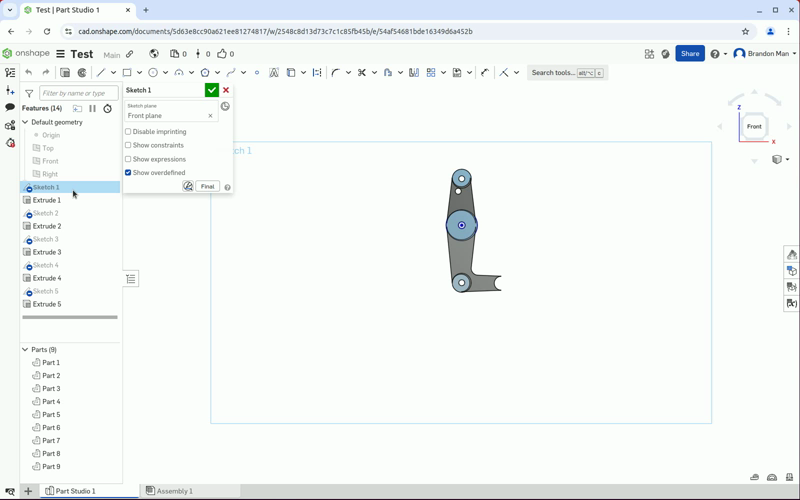
mouse_move(229, 92)
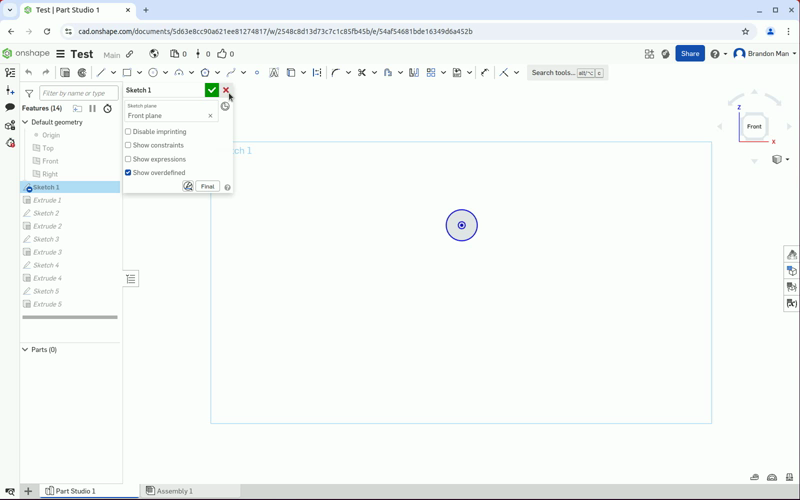
click(229, 92)
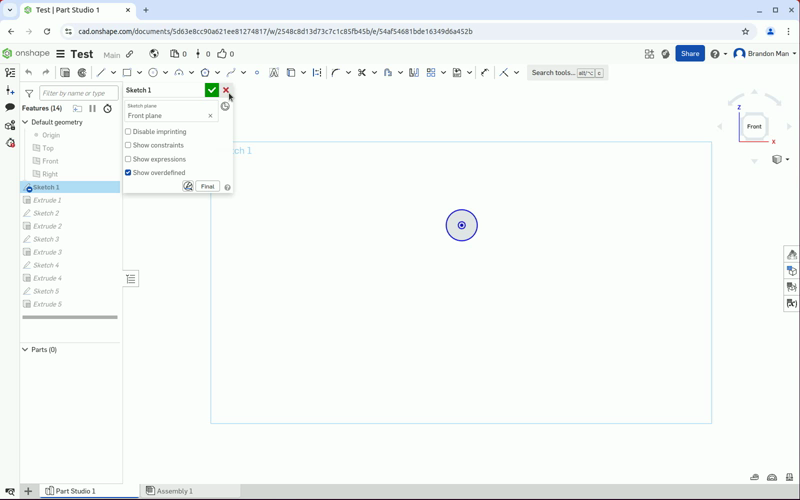
key(shift+s)
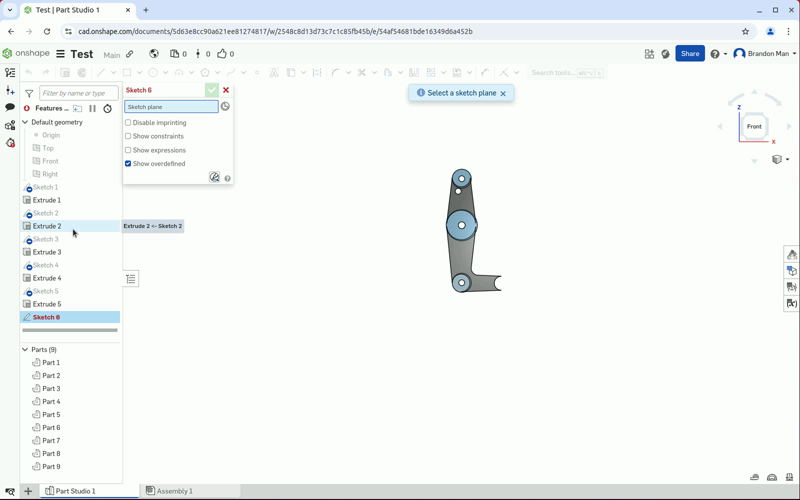
scroll(3)
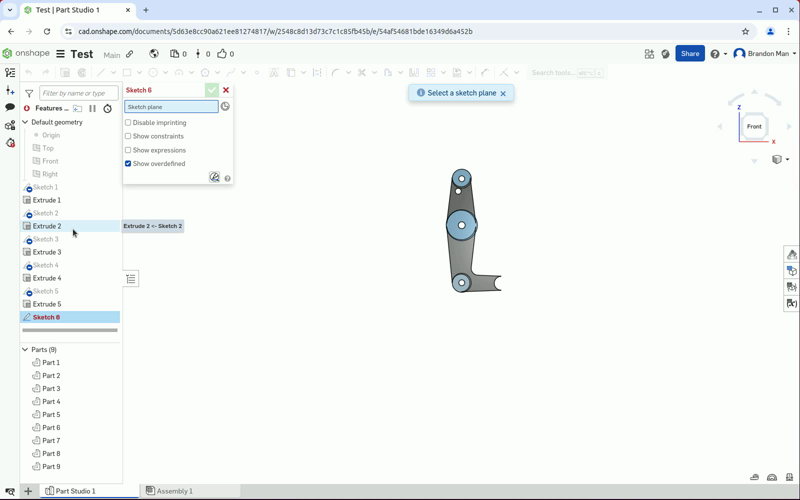
mouse_move(73, 163)
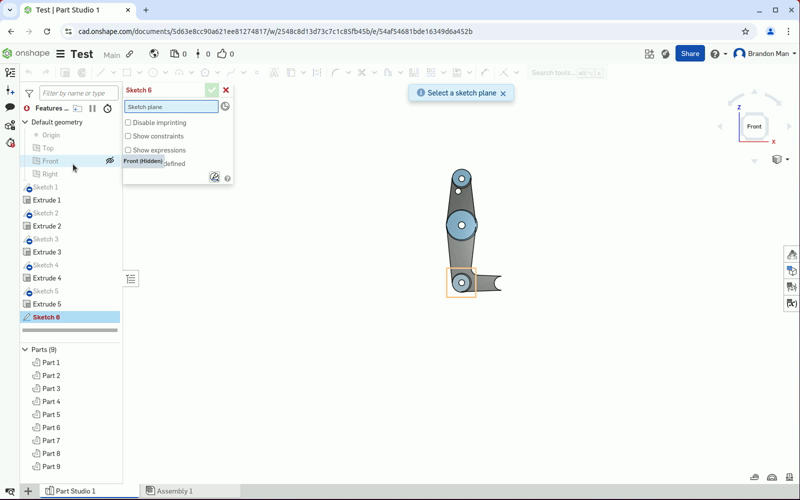
click(73, 163)
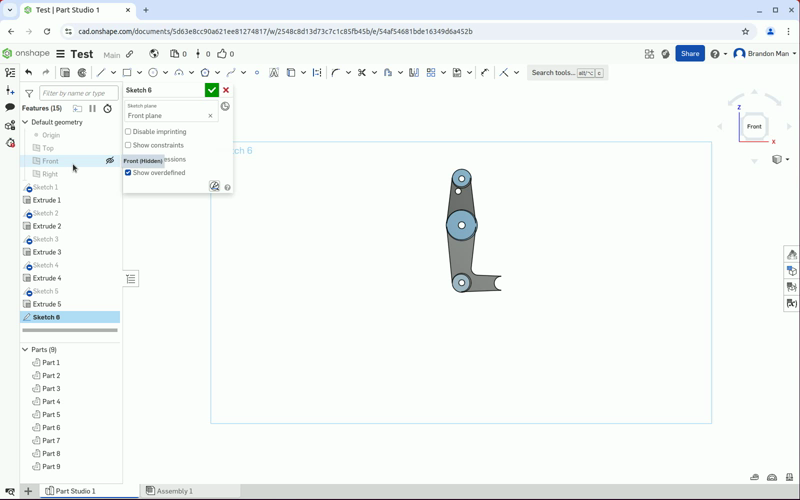
mouse_move(73, 352)
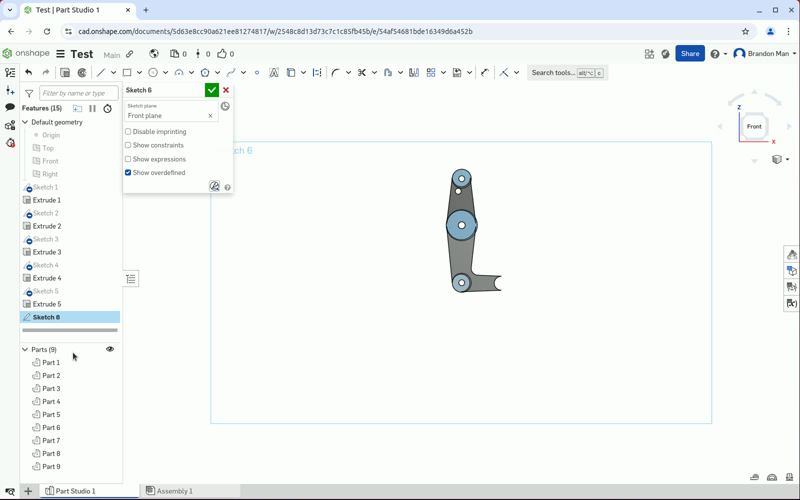
key(y)
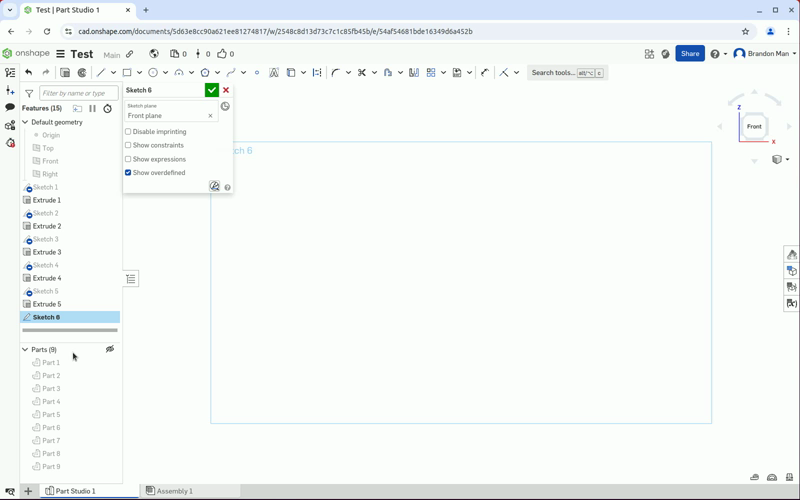
key(c)
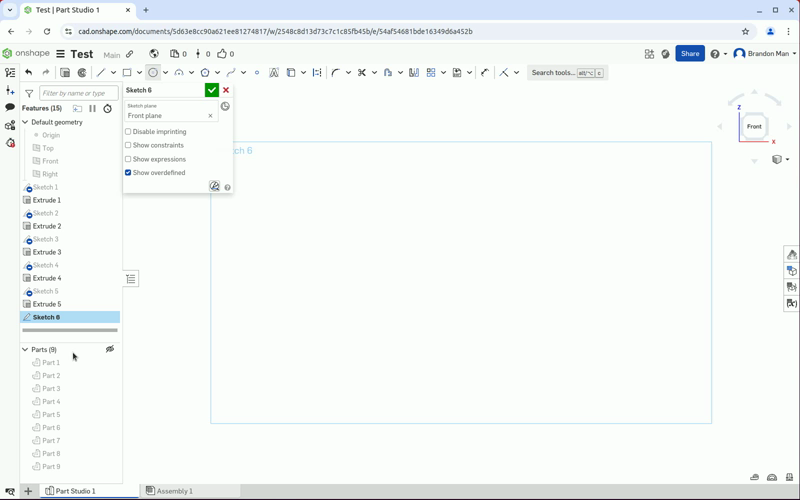
key_down(shift)
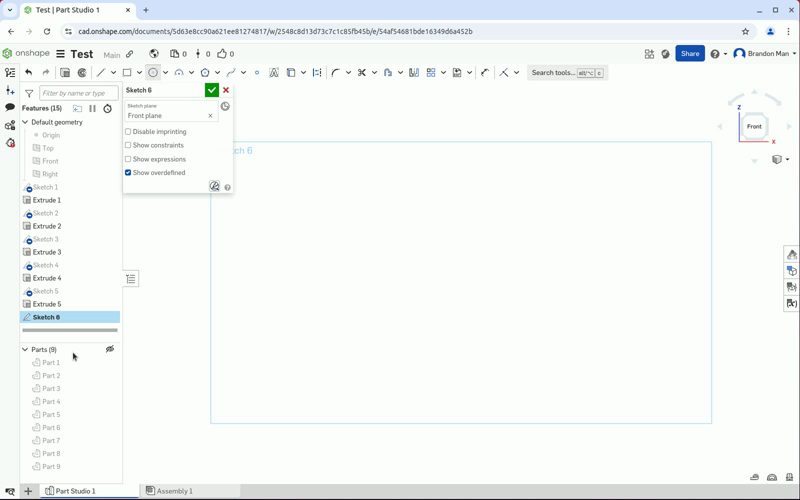
mouse_move(501, 282)
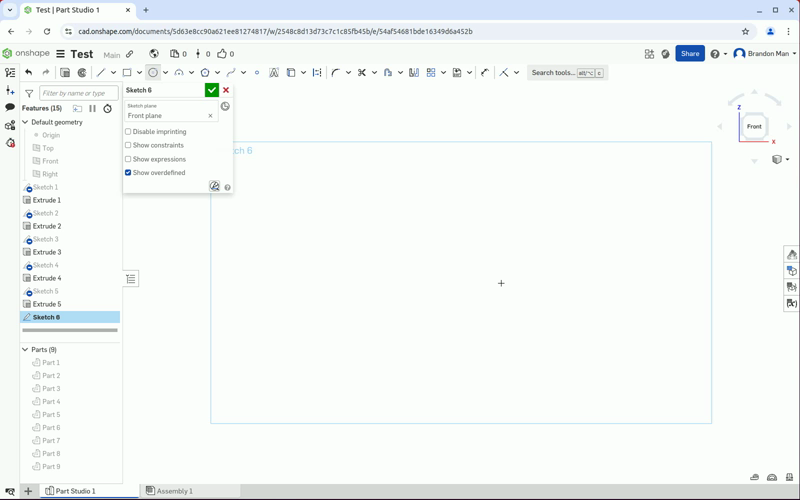
click(501, 282)
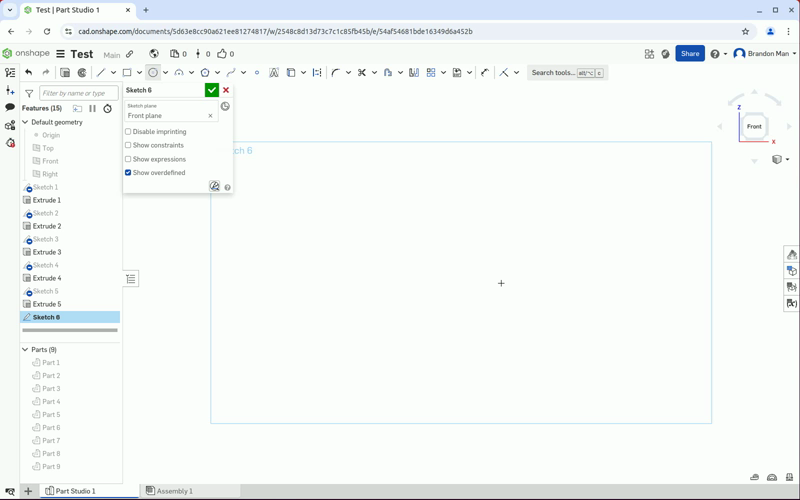
key_up(shift)
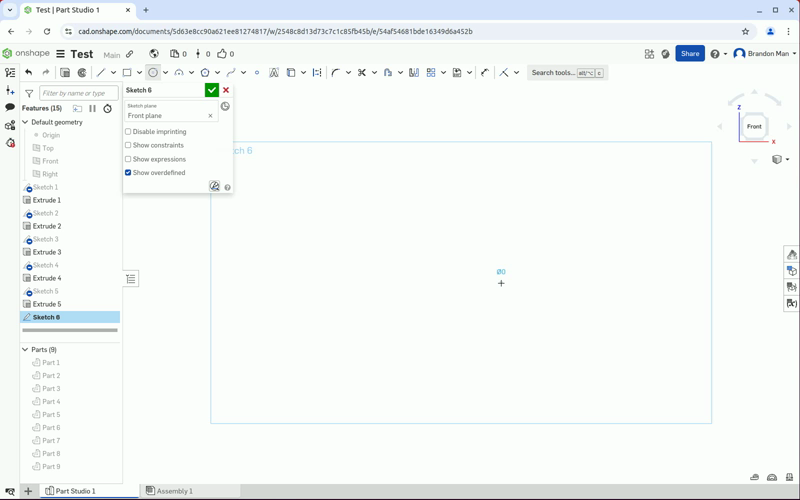
mouse_move(508, 282)
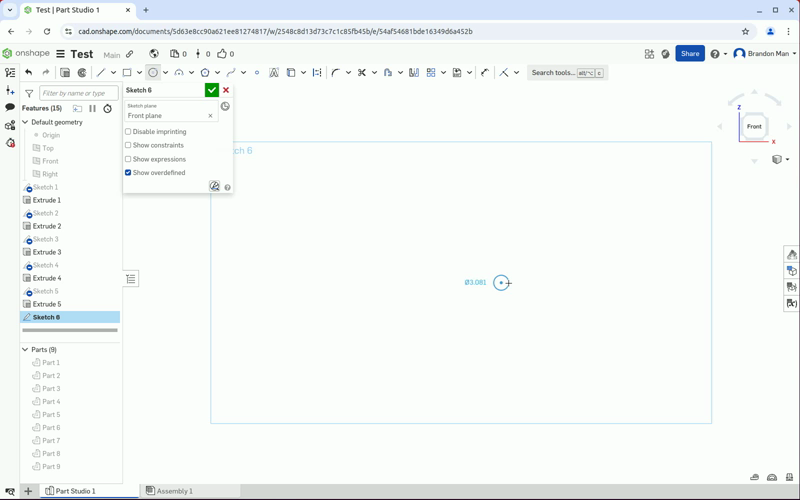
click(508, 282)
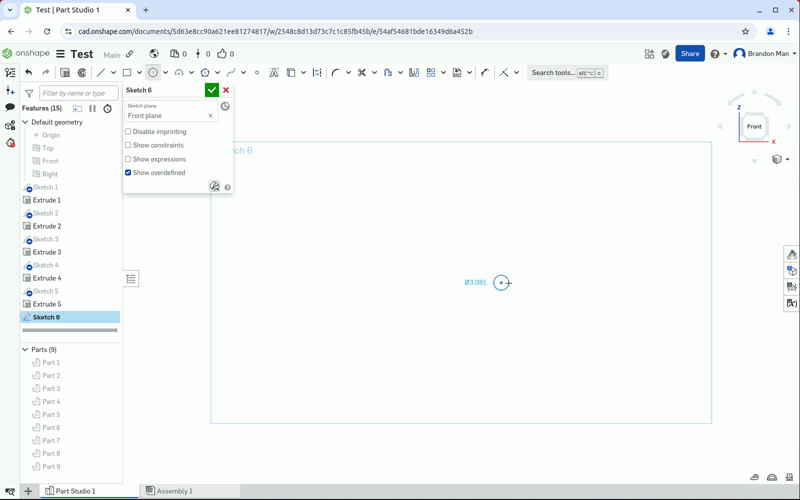
key(esc)
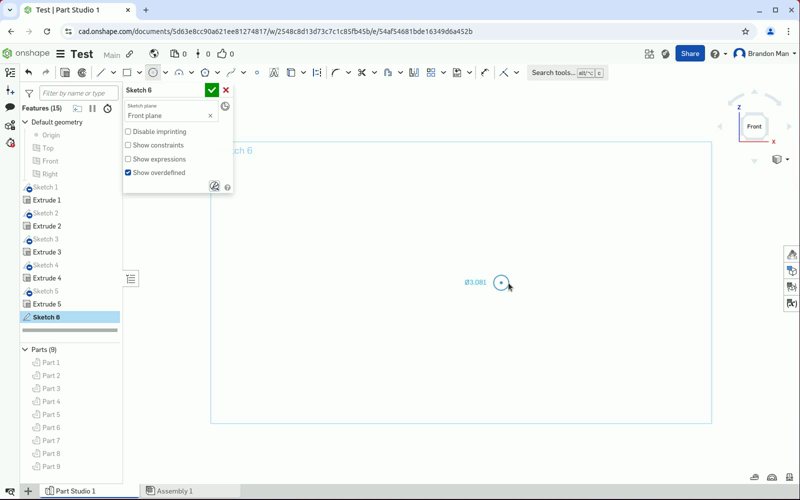
key(c)
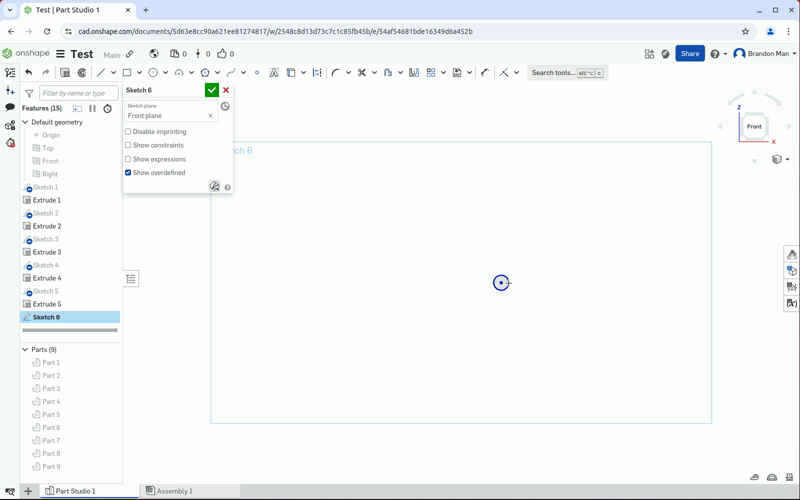
key_down(shift)
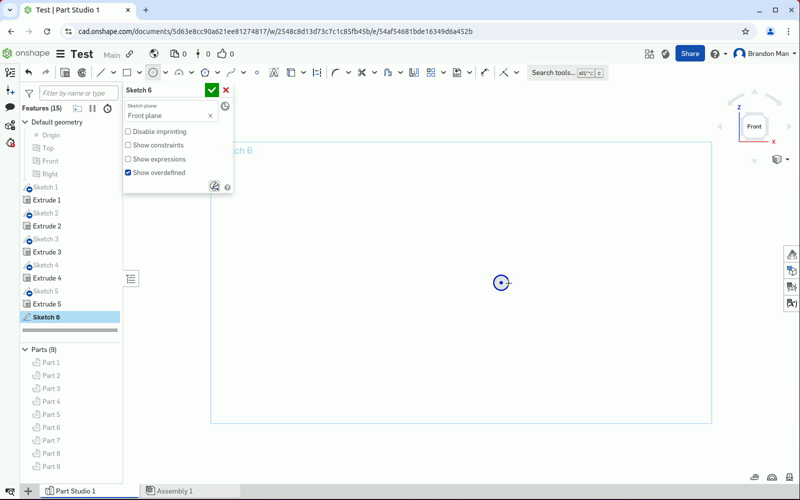
mouse_move(501, 282)
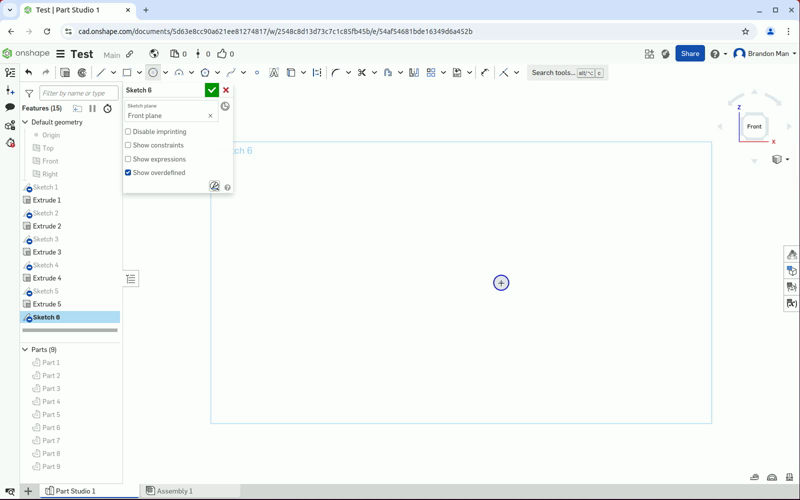
click(501, 282)
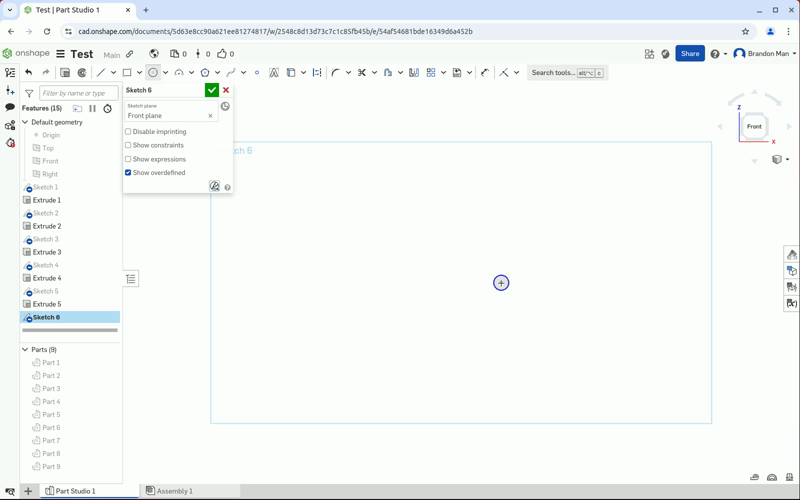
key_up(shift)
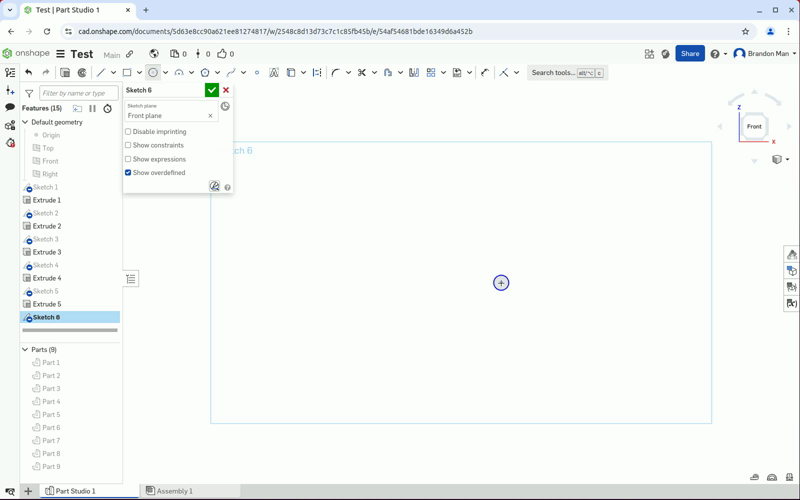
mouse_move(504, 282)
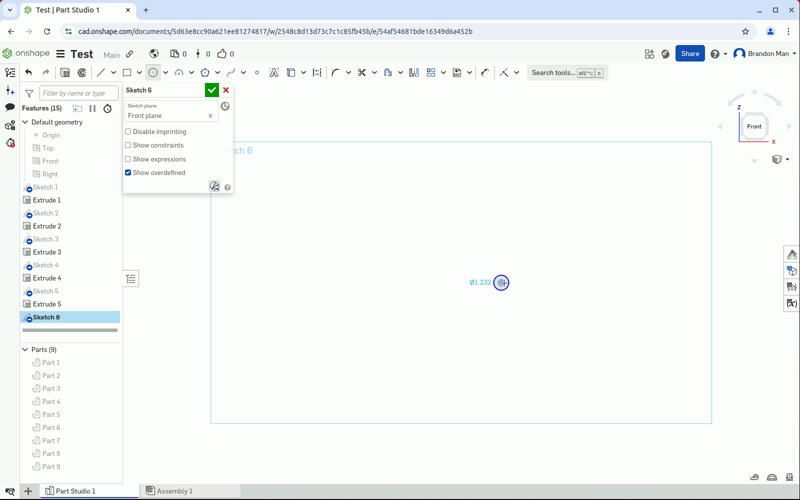
scroll(6)
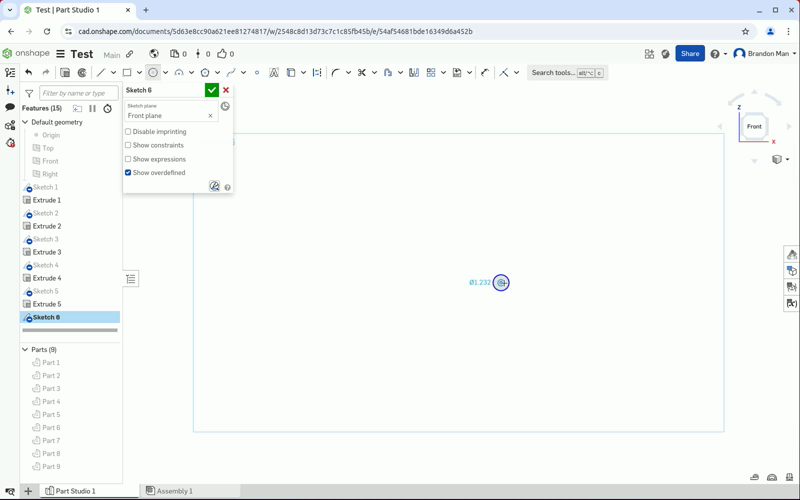
scroll(6)
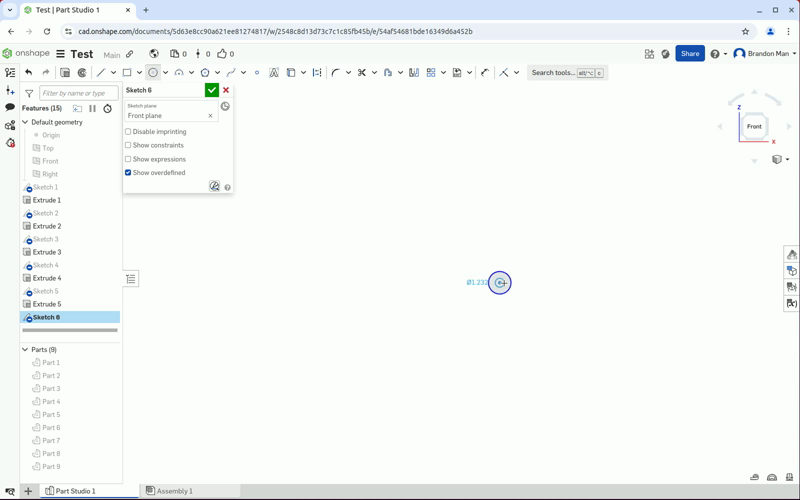
scroll(6)
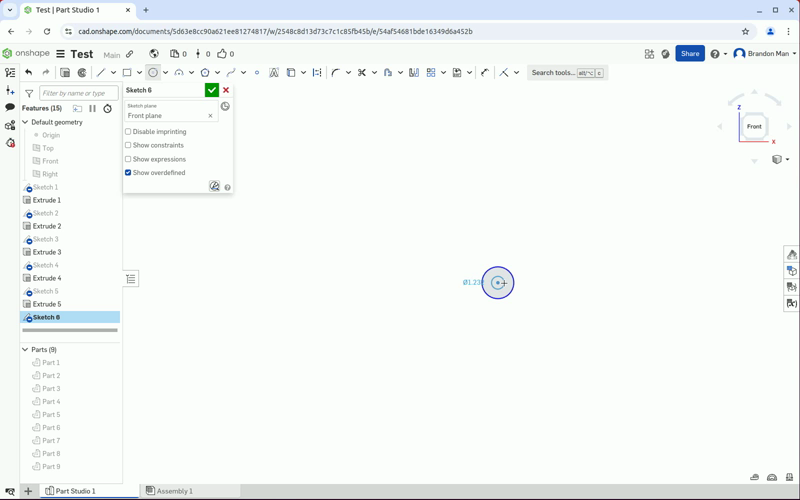
scroll(6)
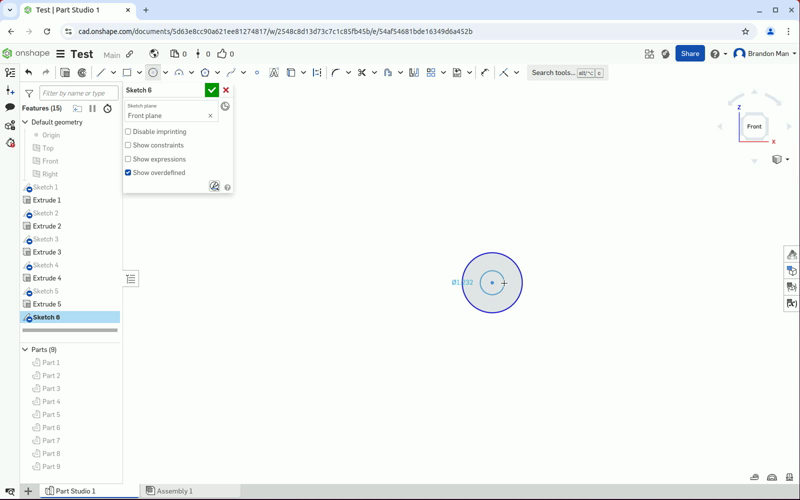
scroll(6)
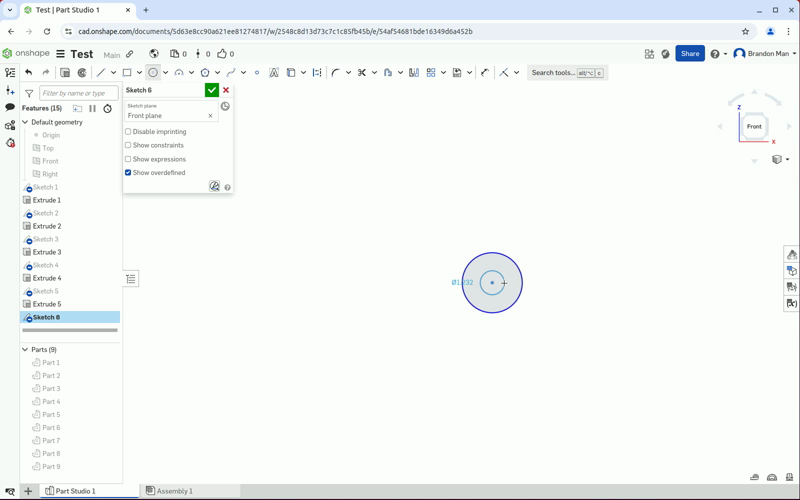
scroll(6)
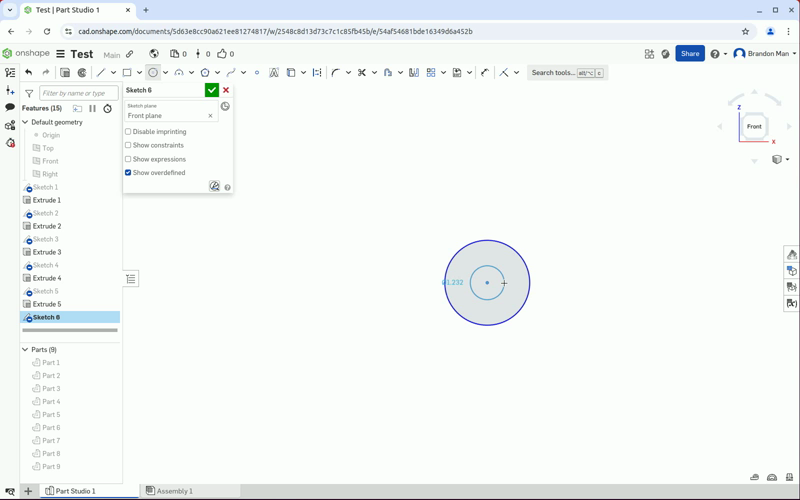
scroll(6)
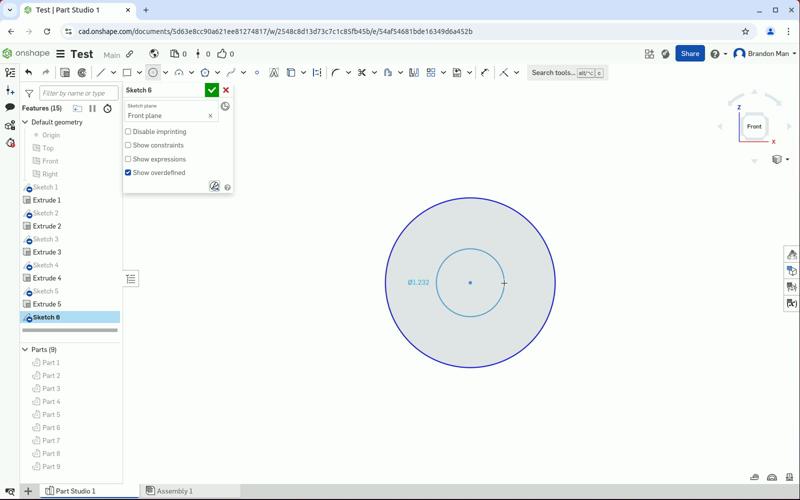
click(504, 282)
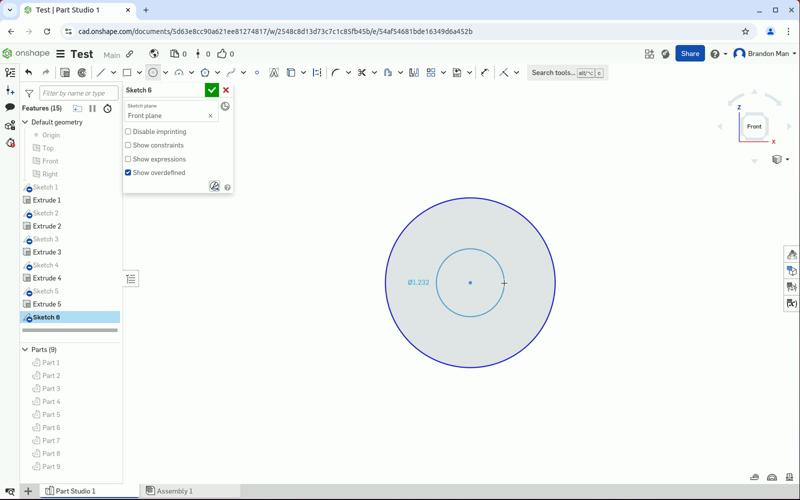
scroll(-6)
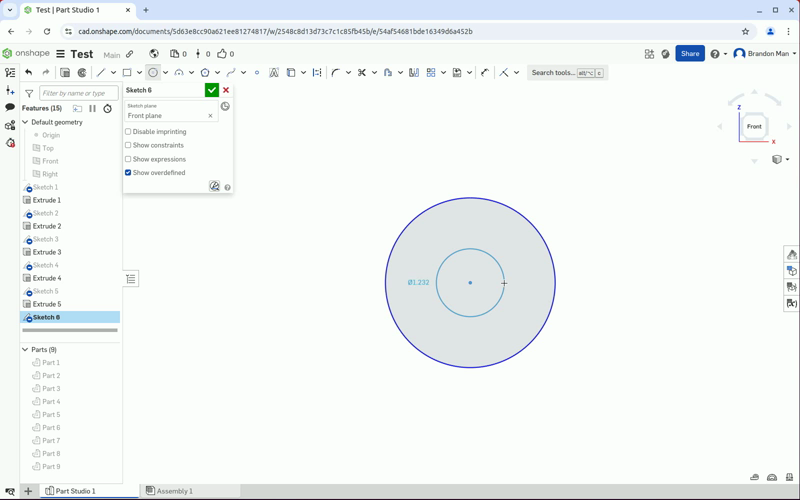
scroll(-6)
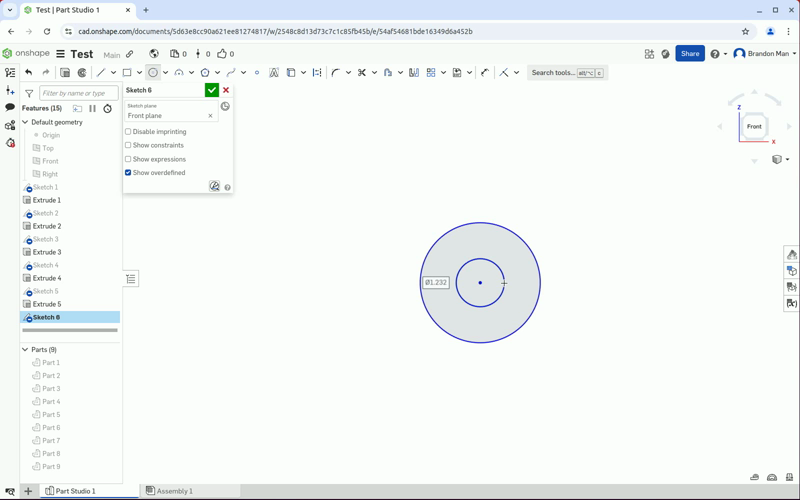
scroll(-6)
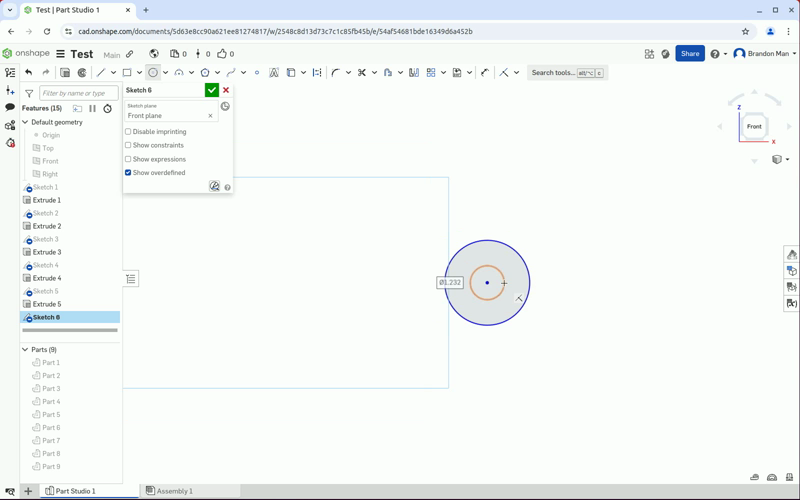
scroll(-6)
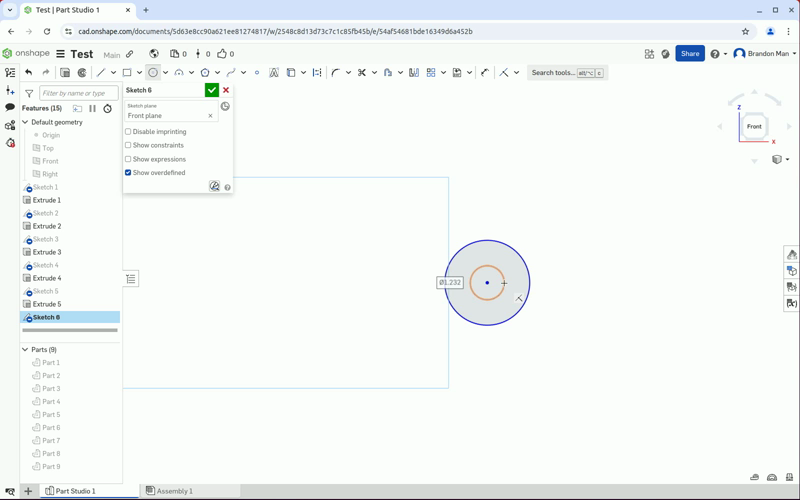
scroll(-6)
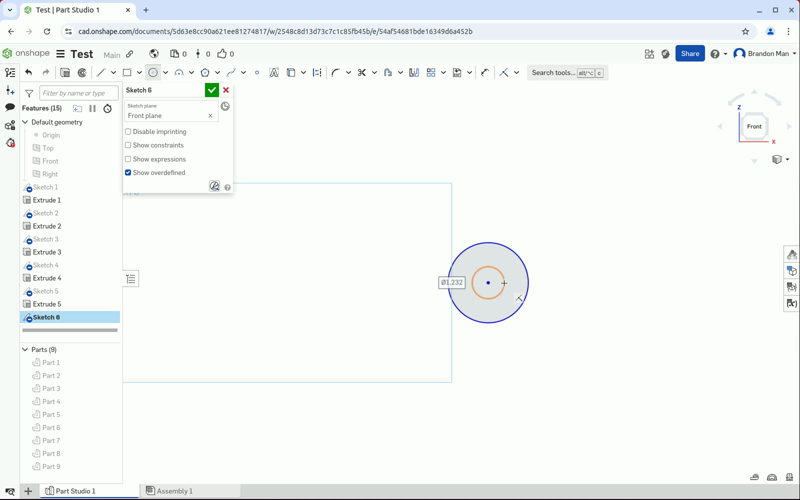
scroll(-6)
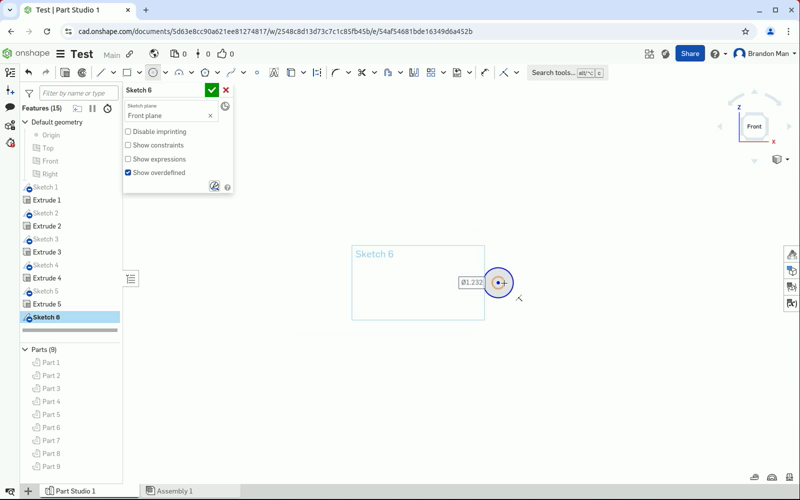
scroll(-6)
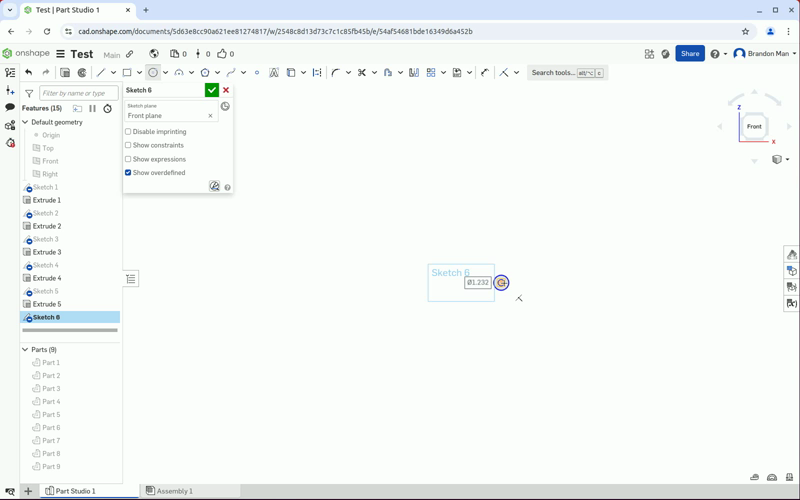
key(esc)
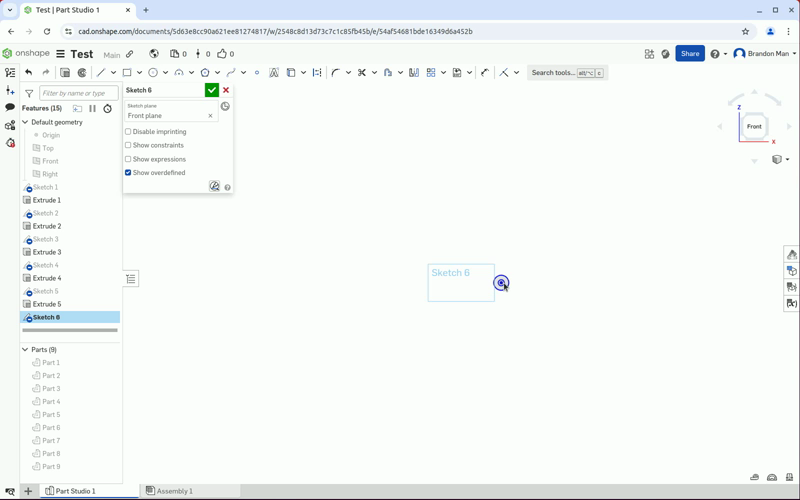
mouse_move(498, 288)
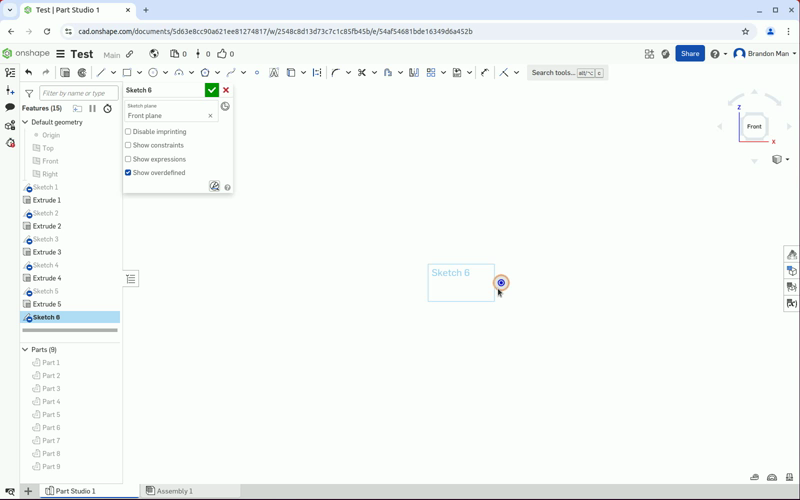
scroll(6)
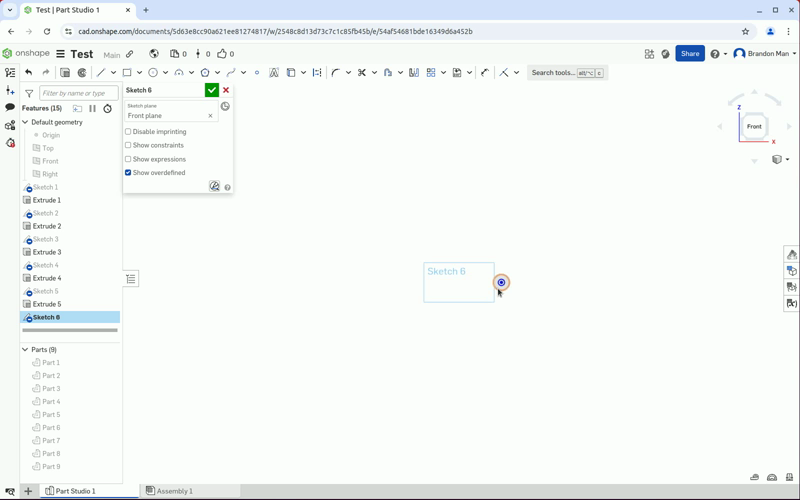
scroll(6)
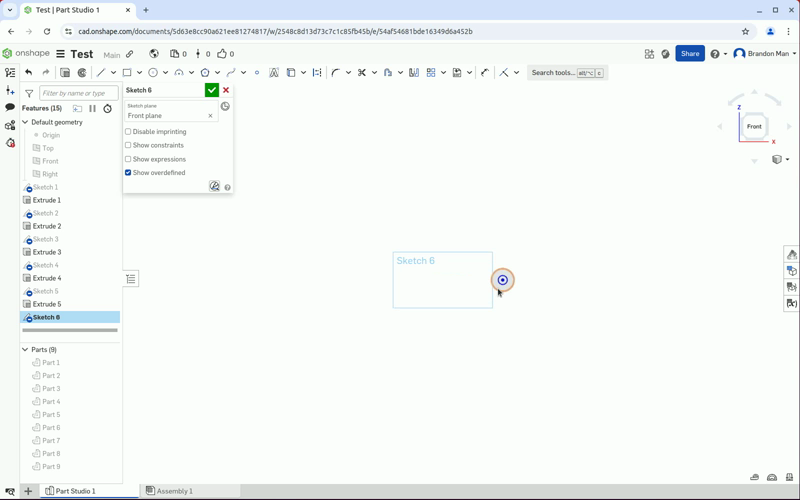
scroll(6)
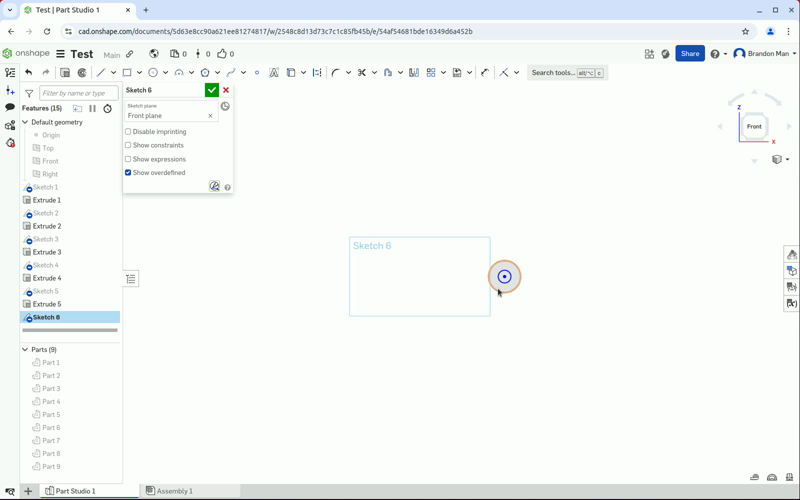
scroll(6)
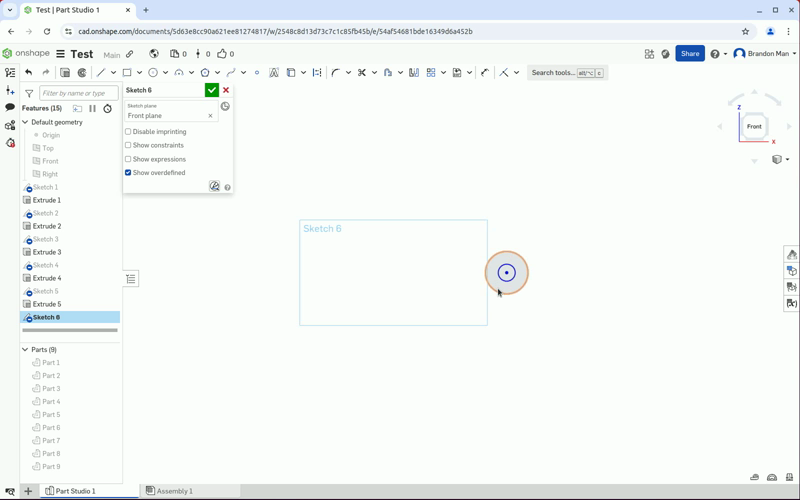
scroll(6)
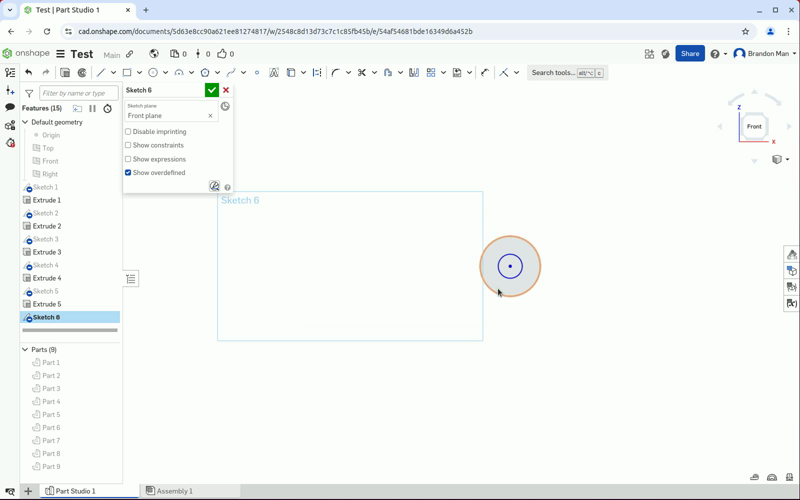
scroll(6)
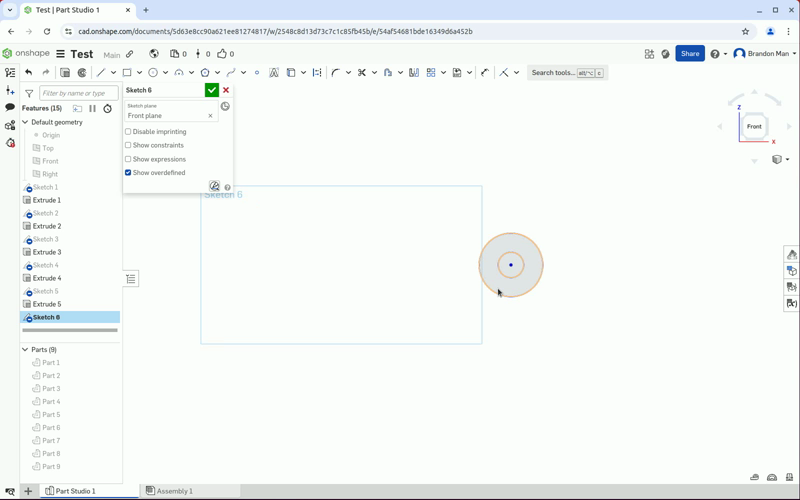
scroll(6)
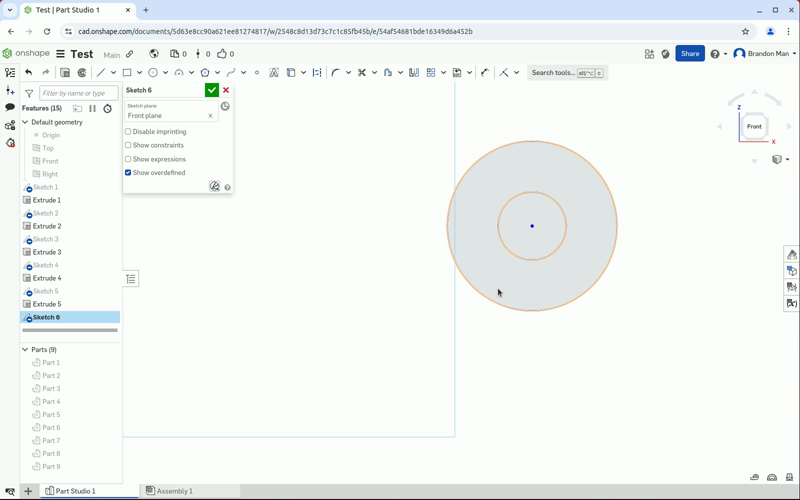
click(498, 288)
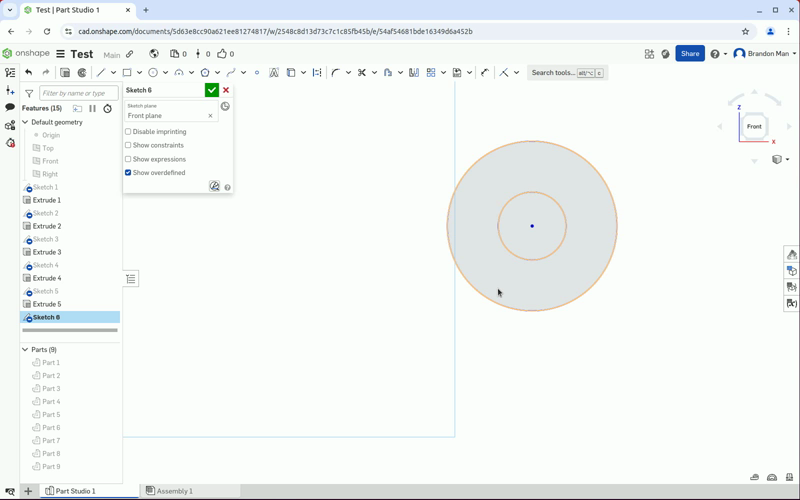
scroll(-6)
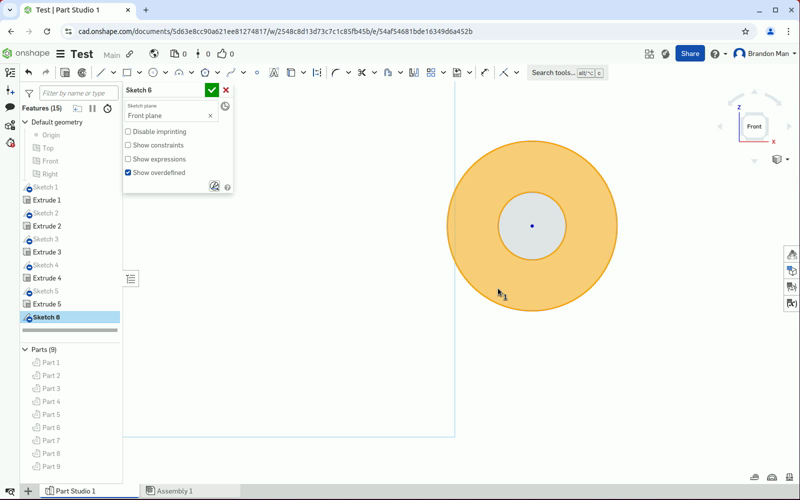
scroll(-6)
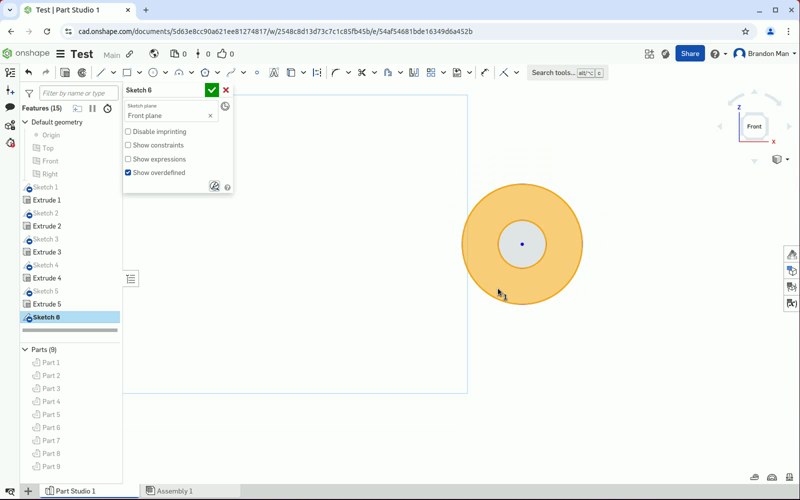
scroll(-6)
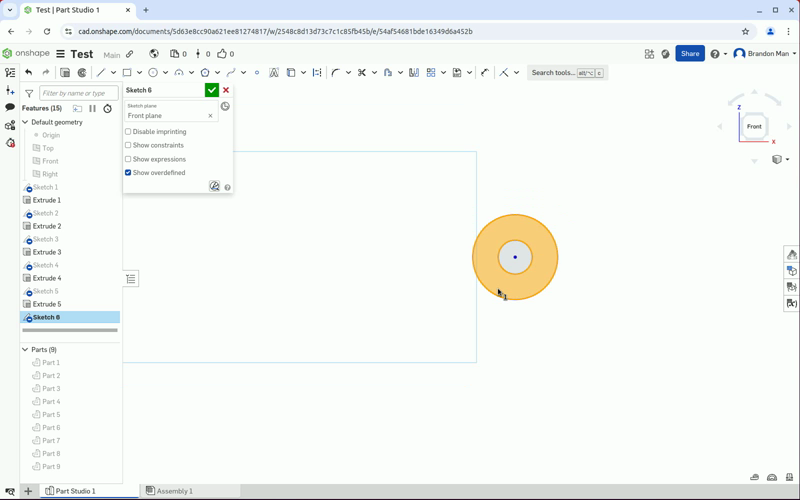
scroll(-6)
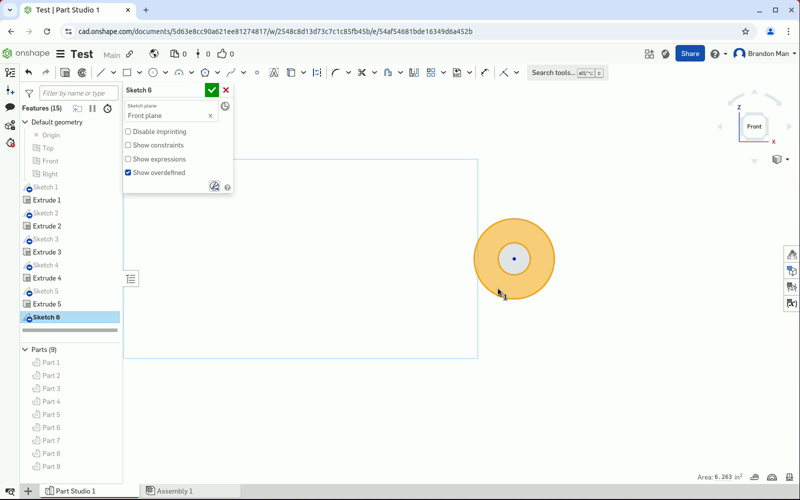
scroll(-6)
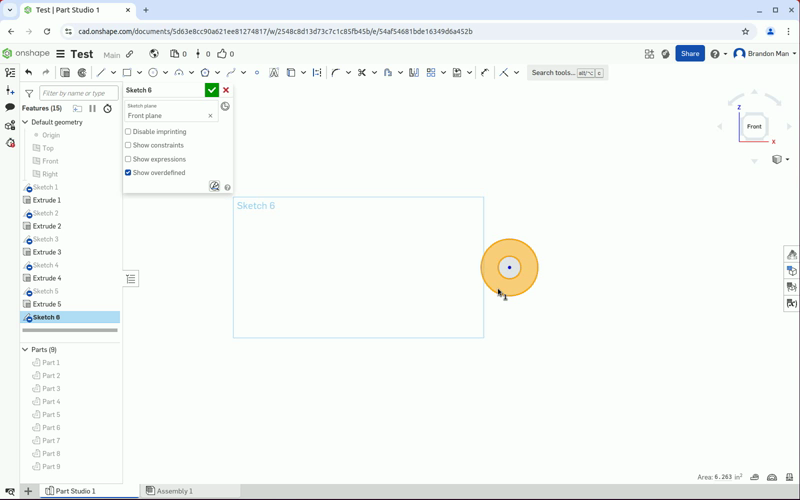
scroll(-6)
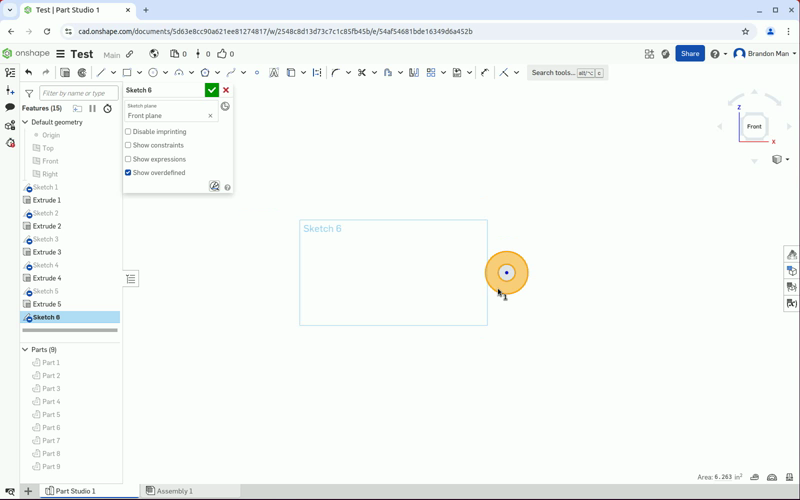
scroll(-6)
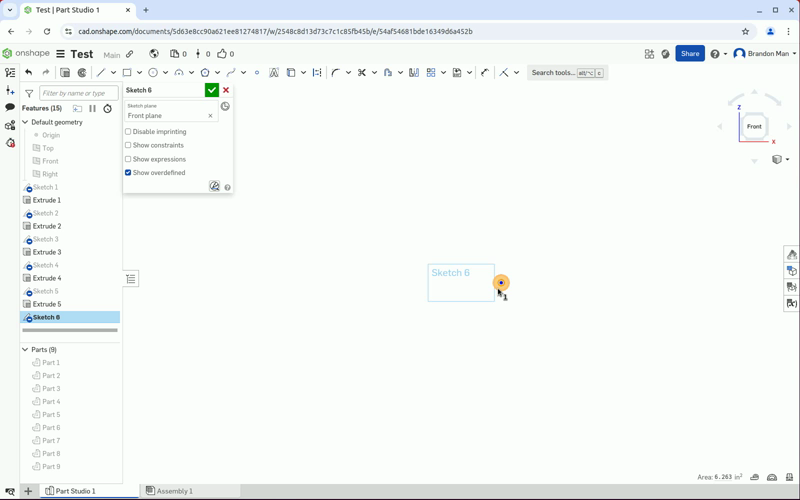
mouse_move(73, 352)
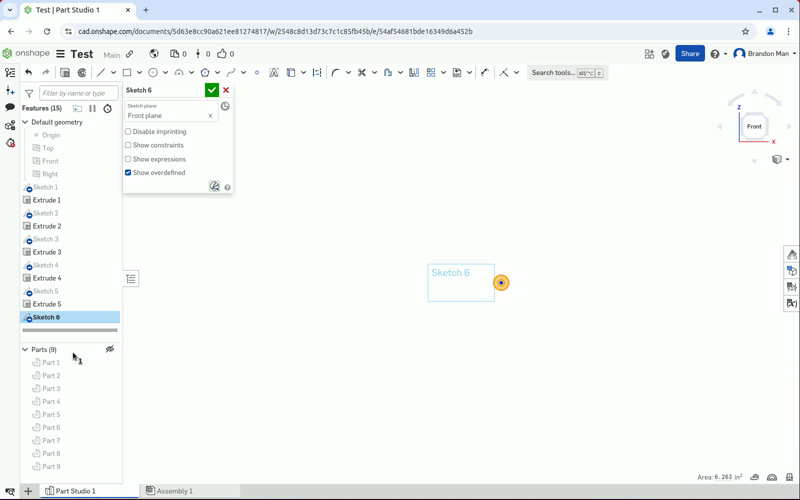
key(shift+y)
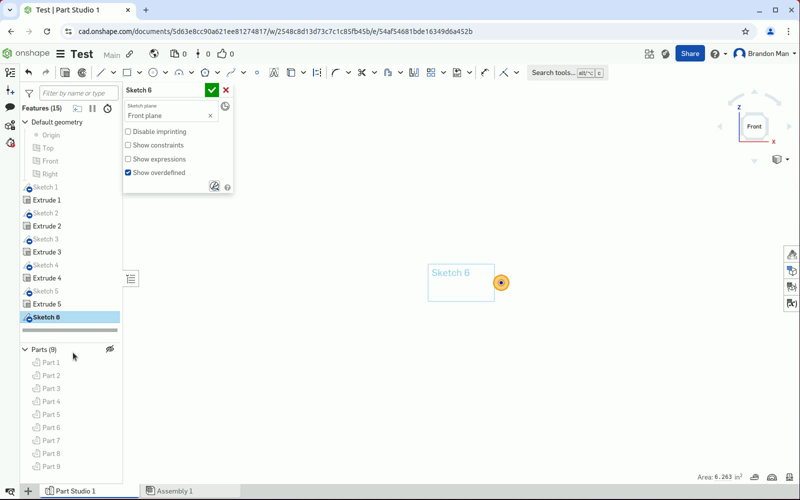
key(shift+e)
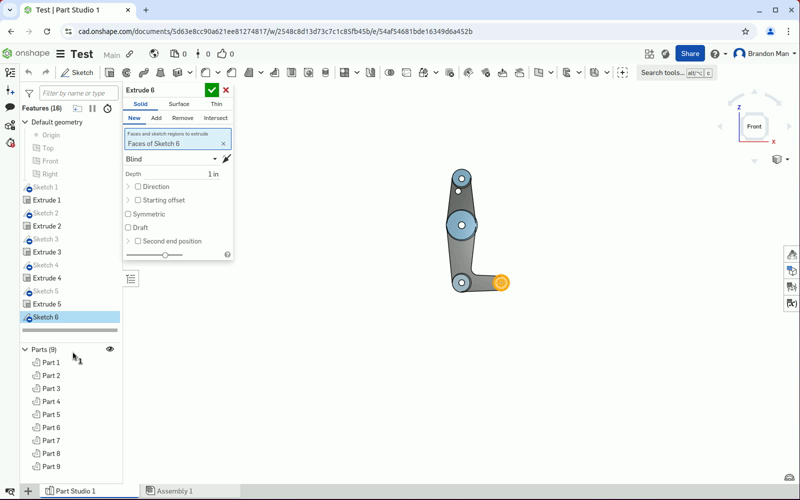
mouse_move(143, 106)
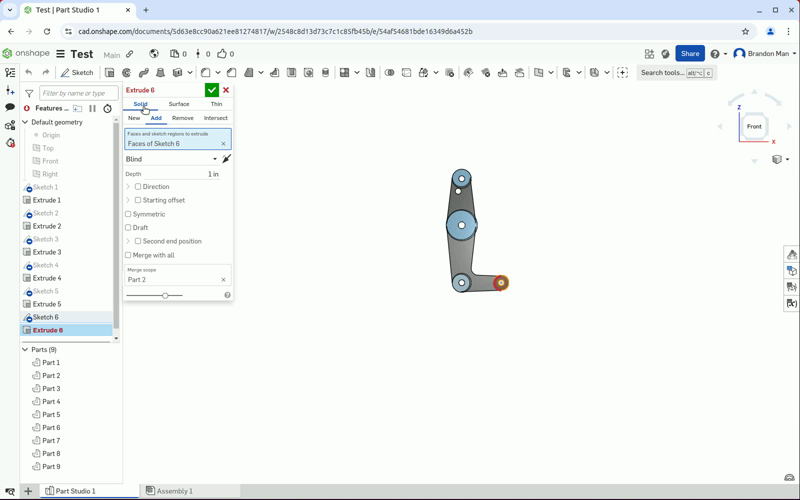
click(143, 106)
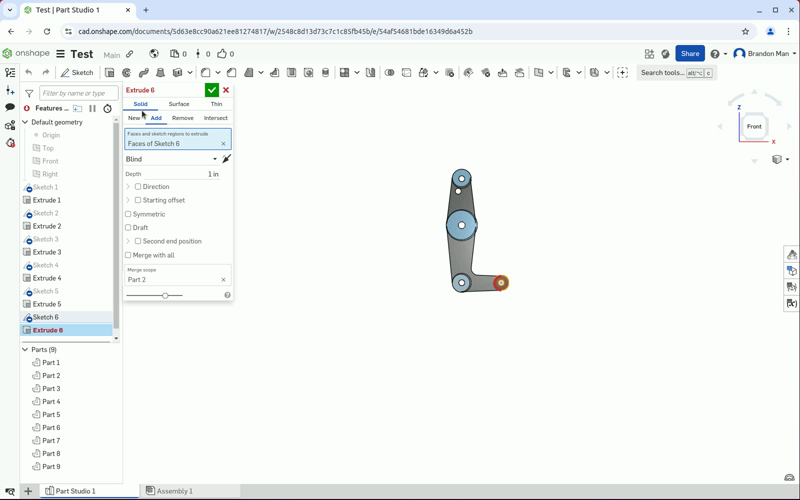
mouse_move(137, 120)
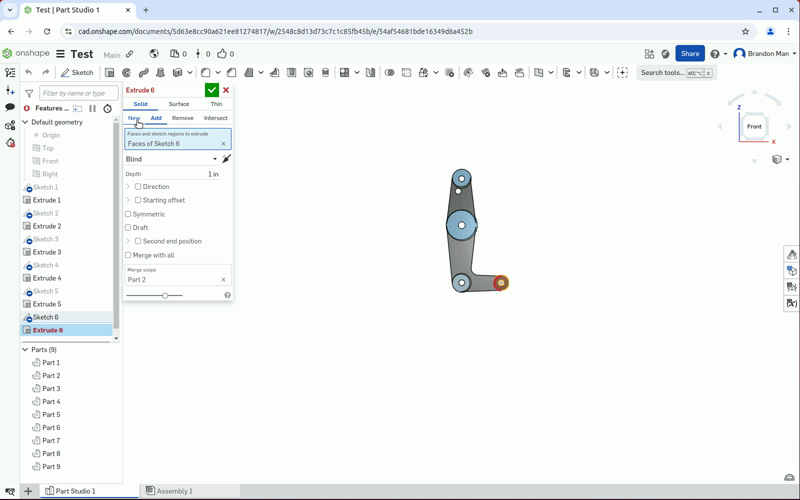
click(137, 120)
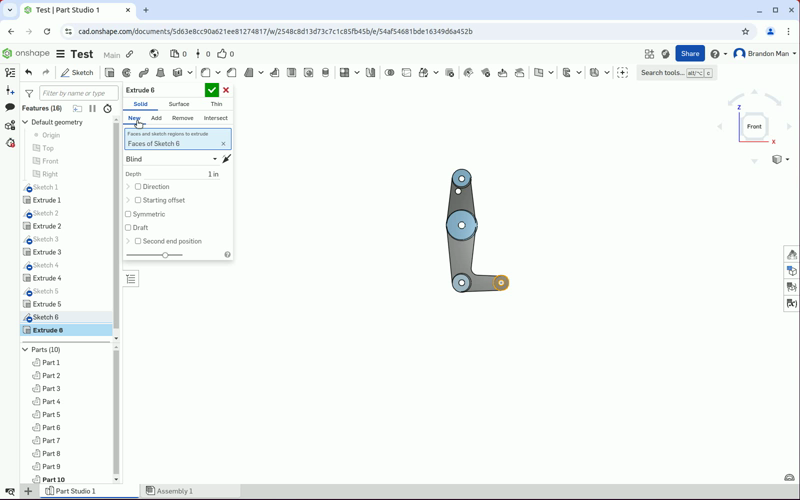
key(tab, 4)
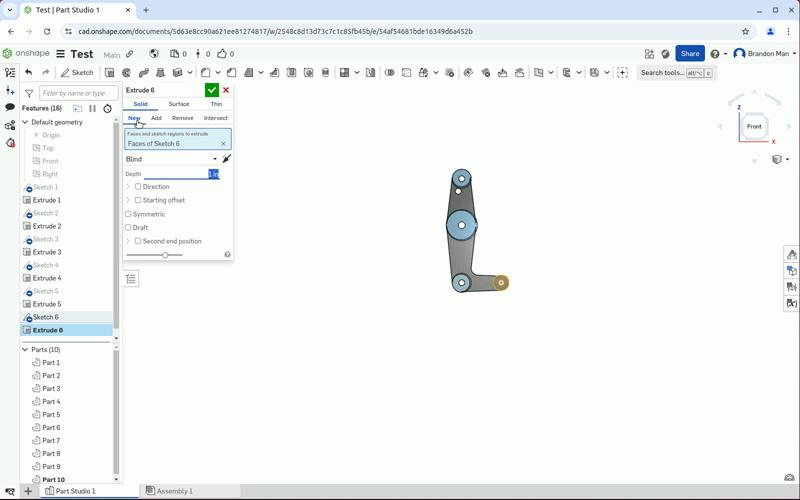
text(0.481)
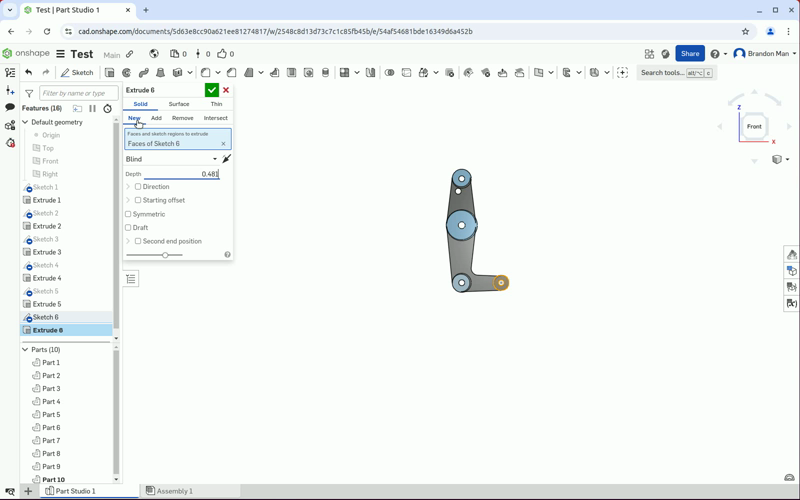
key(enter)
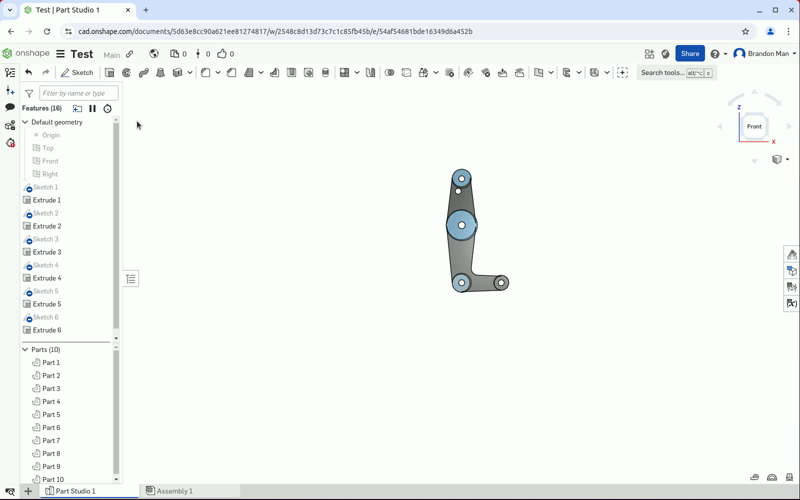
key(shift+h)
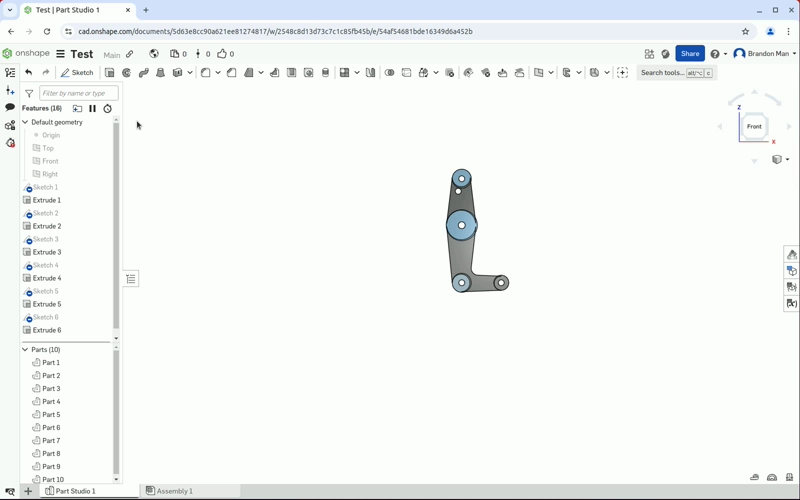
key(shift+h)
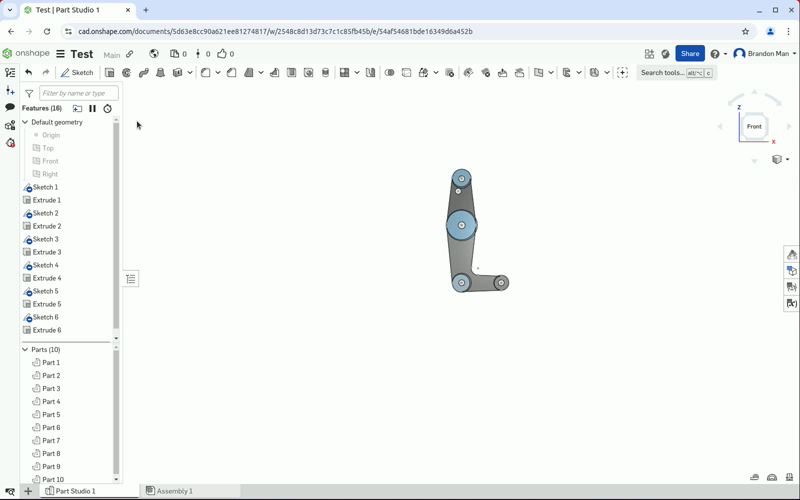
key(shift+7)
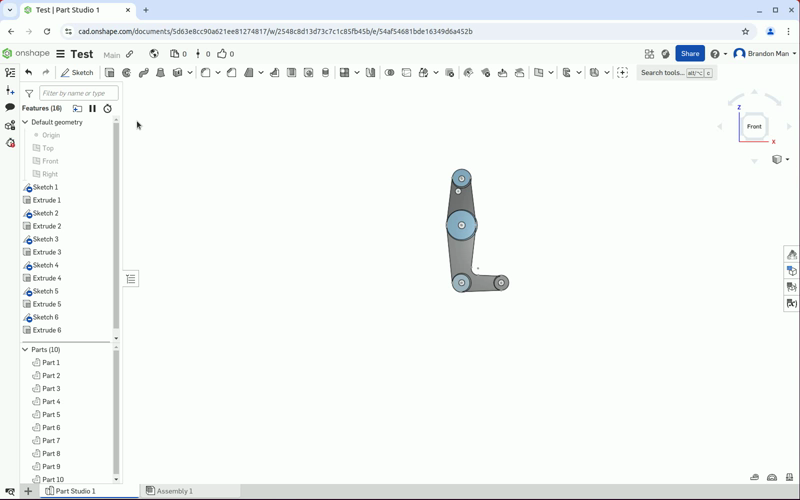
key(left, 2)
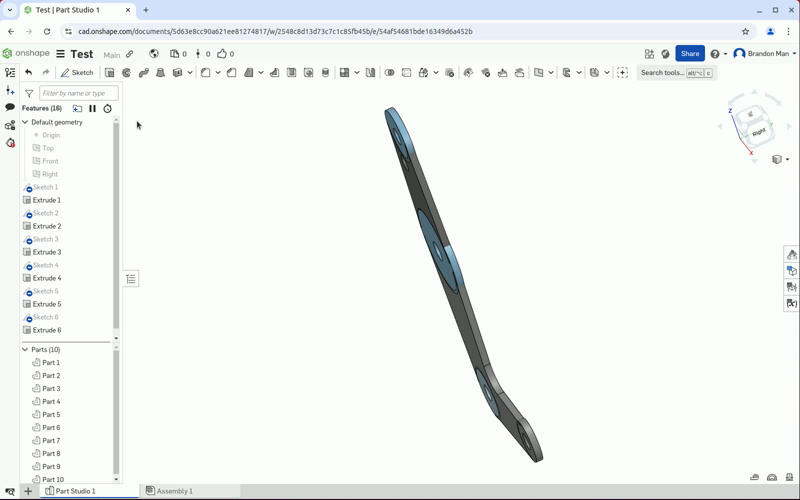
key(down, 2)
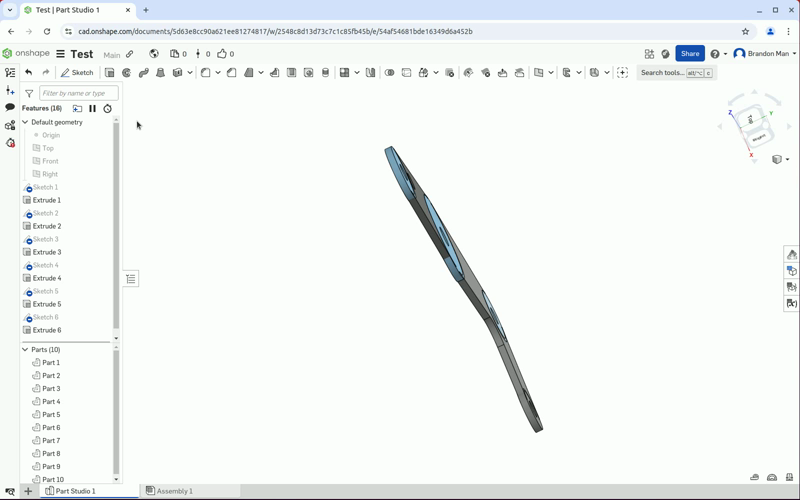
key(up, 2)
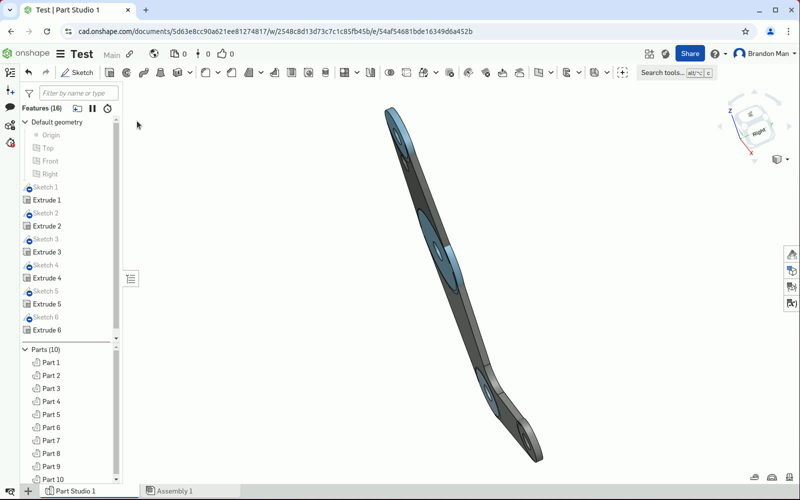
key(right, 2)
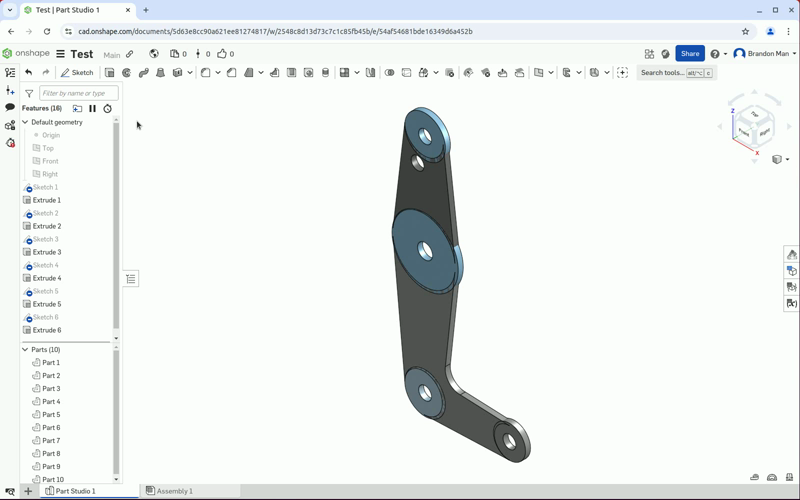
mouse_move(69, 189)
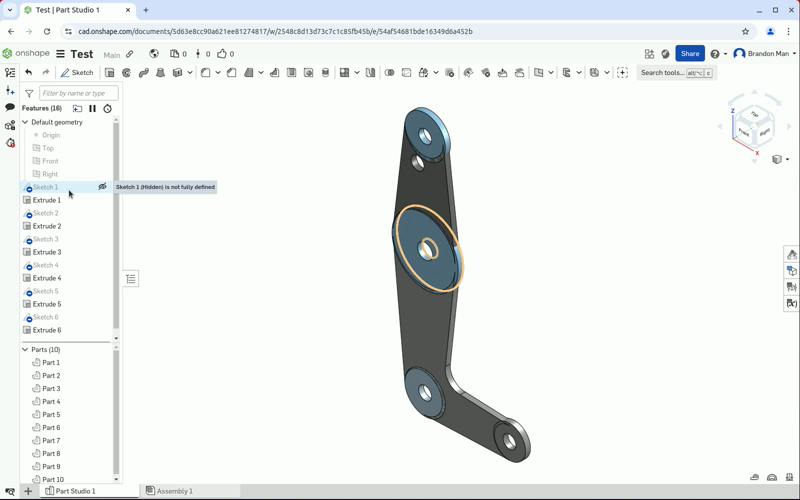
click(69, 189)